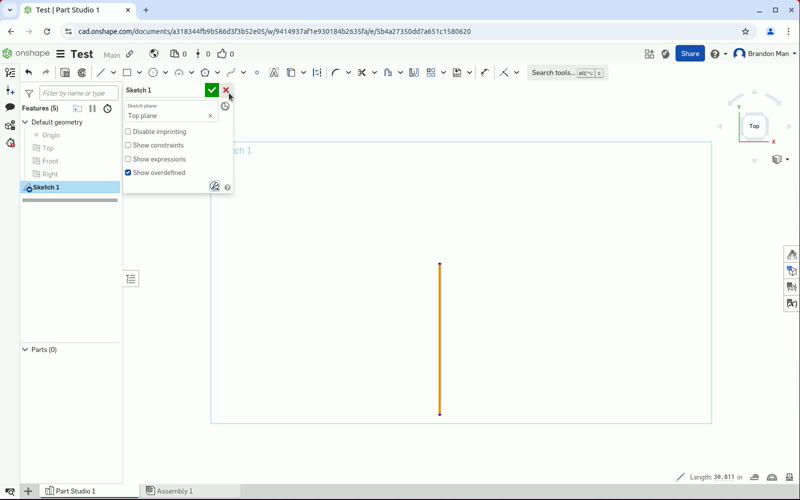
key(shift+h)
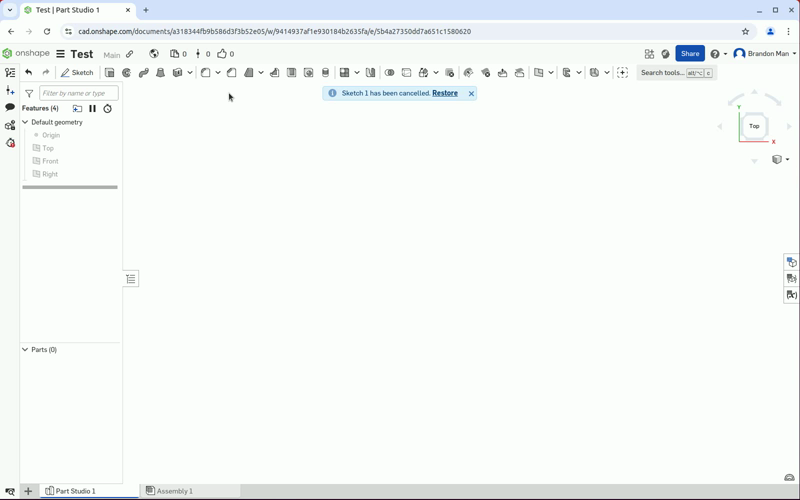
mouse_move(73, 352)
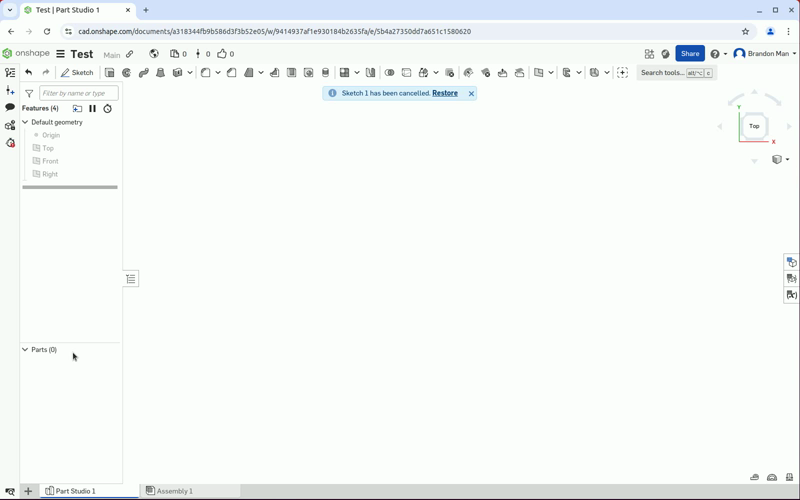
key(y)
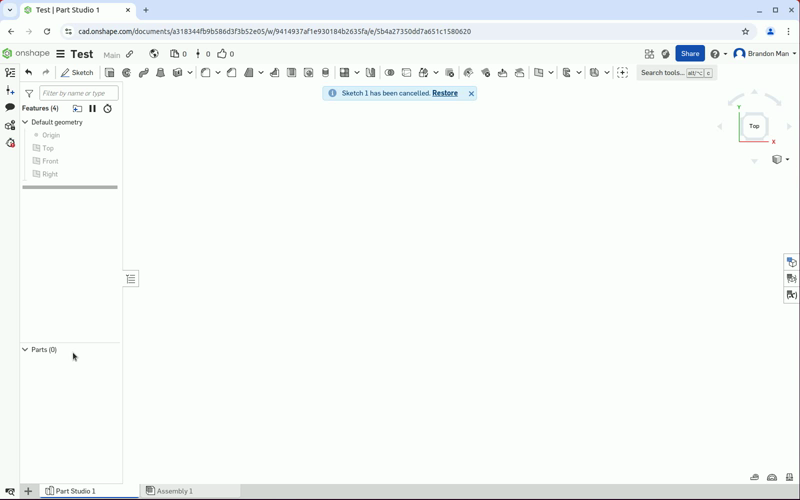
key(shift+p)
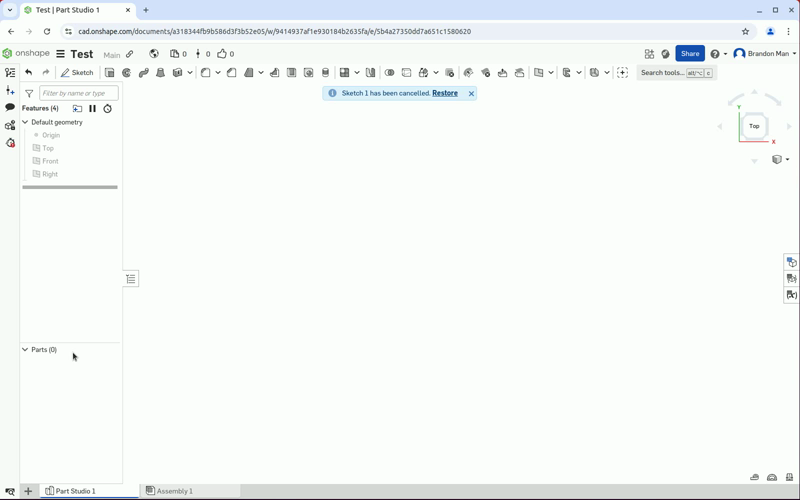
key(space)
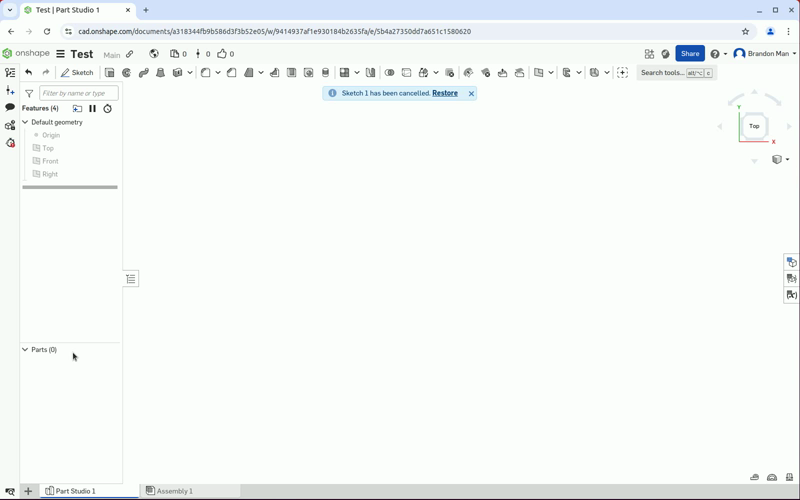
key_down(shift)
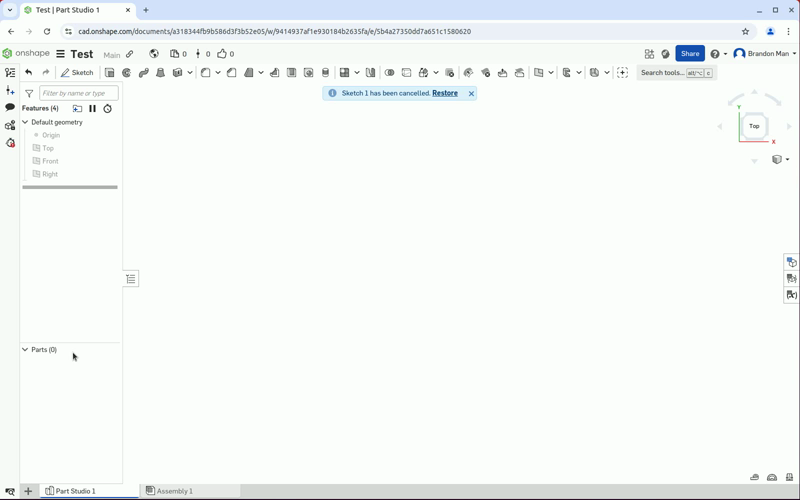
key(up)
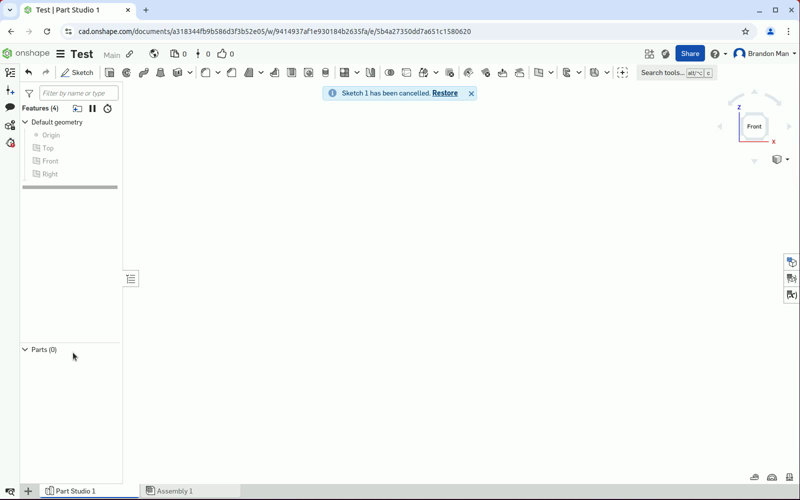
key_up(shift)
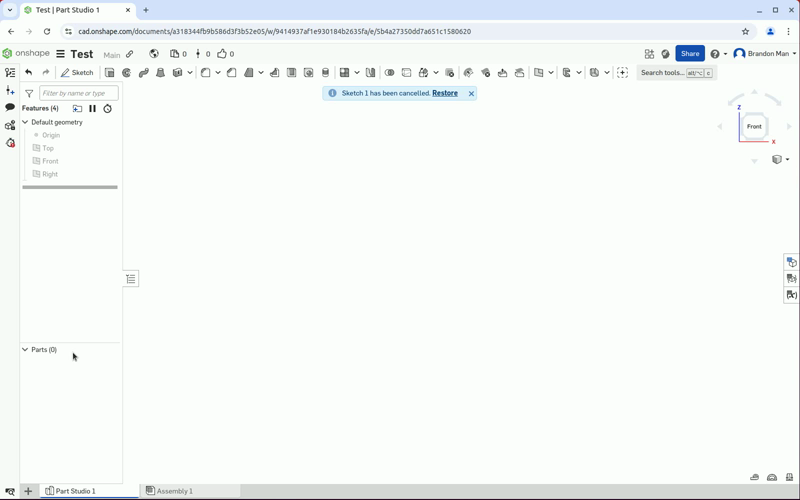
mouse_move(73, 352)
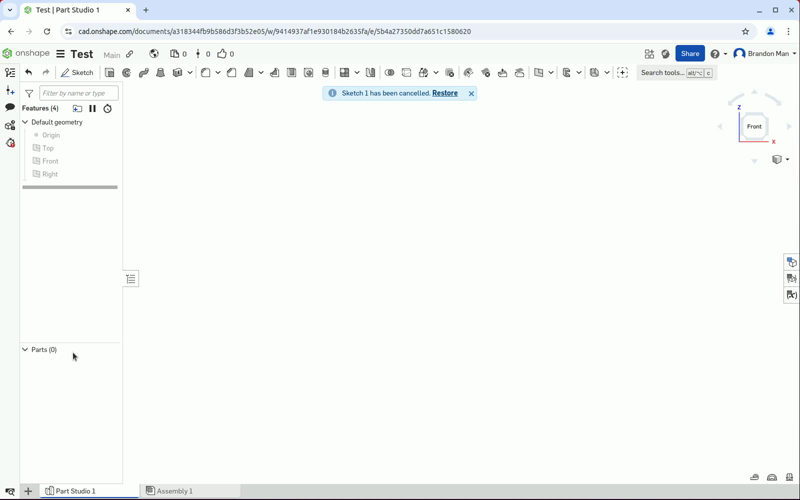
key(shift+y)
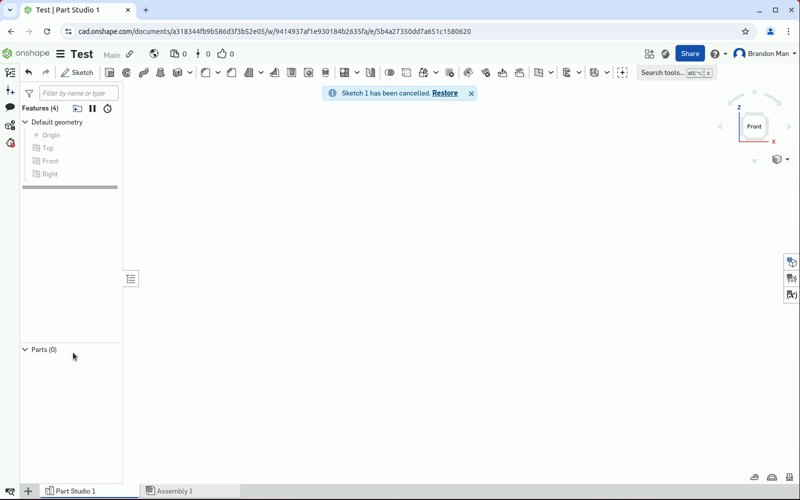
key(shift+s)
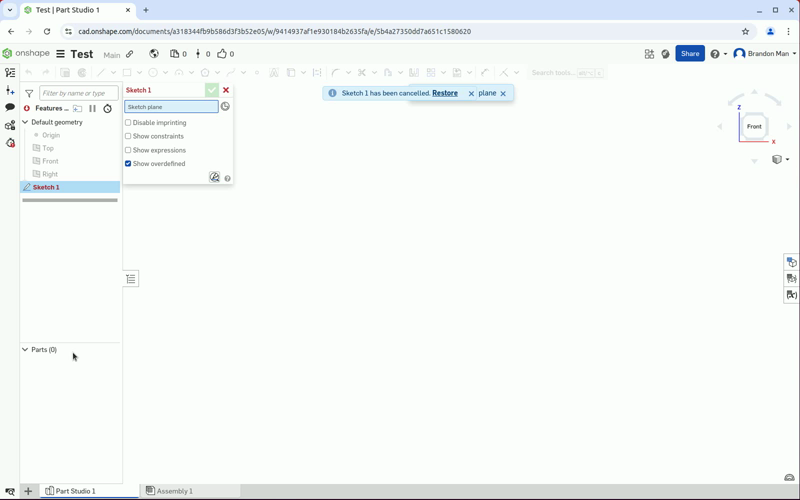
mouse_move(73, 163)
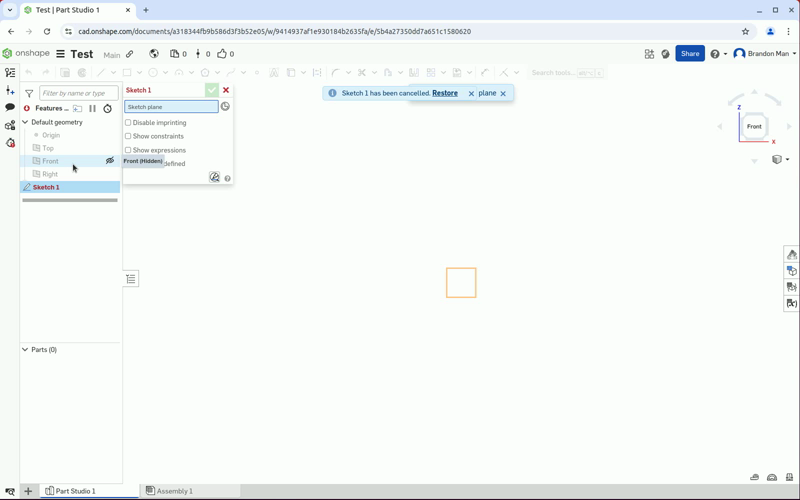
click(73, 163)
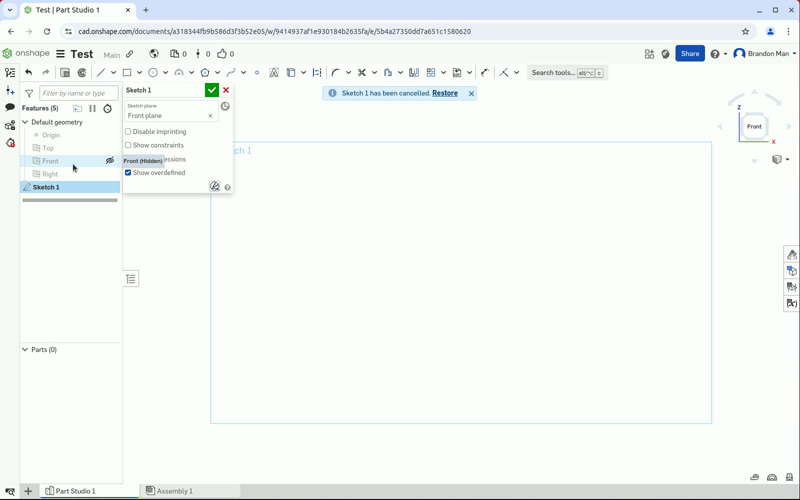
mouse_move(73, 352)
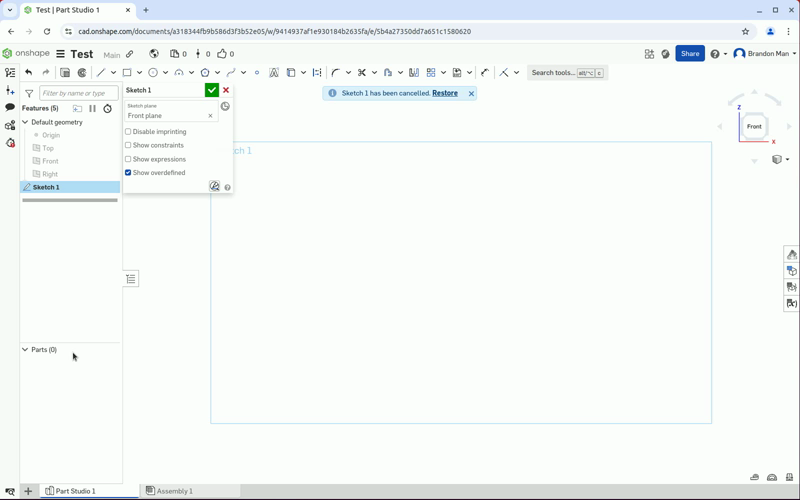
key(y)
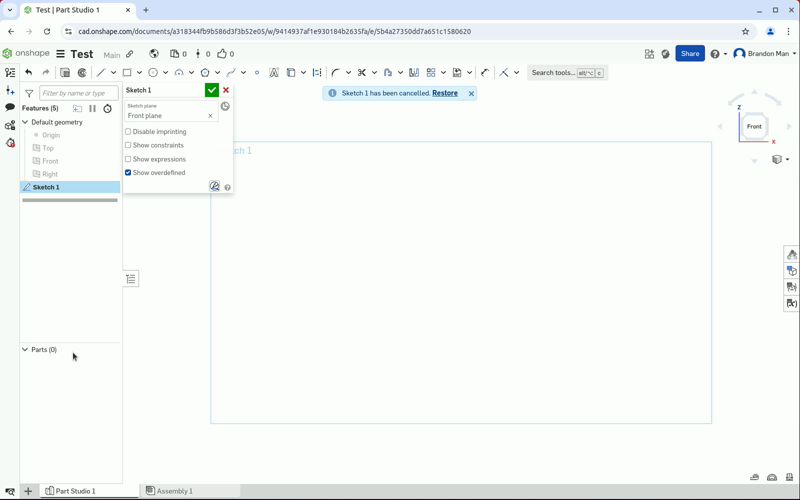
key(l)
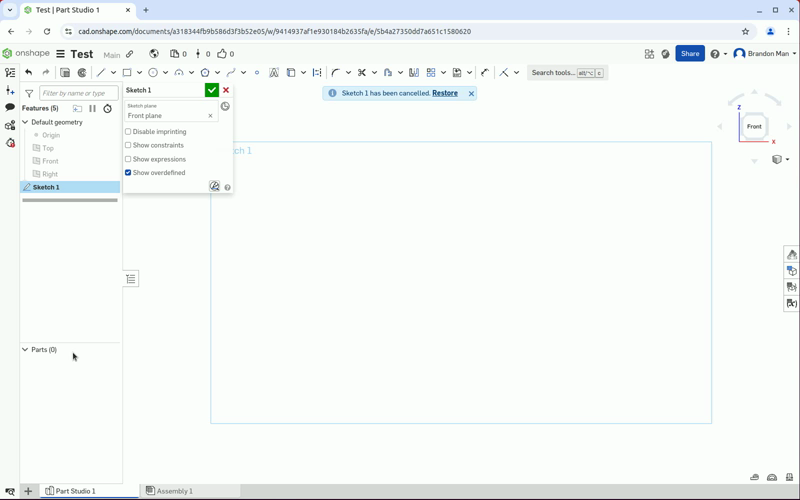
key_down(shift)
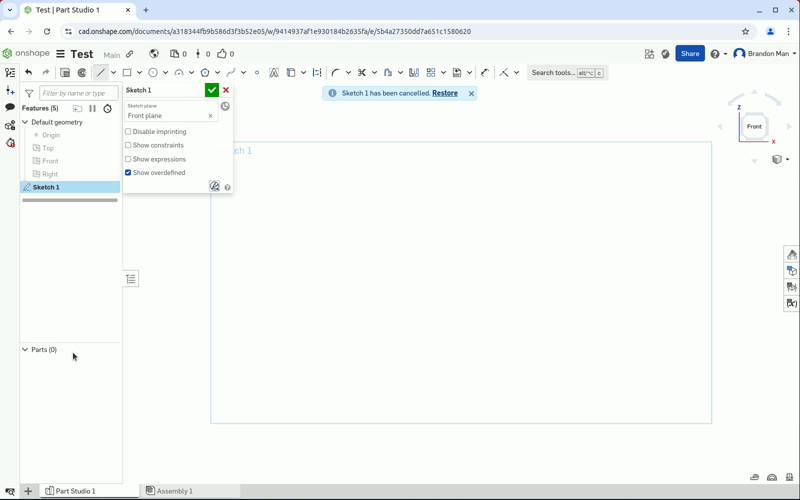
mouse_move(430, 297)
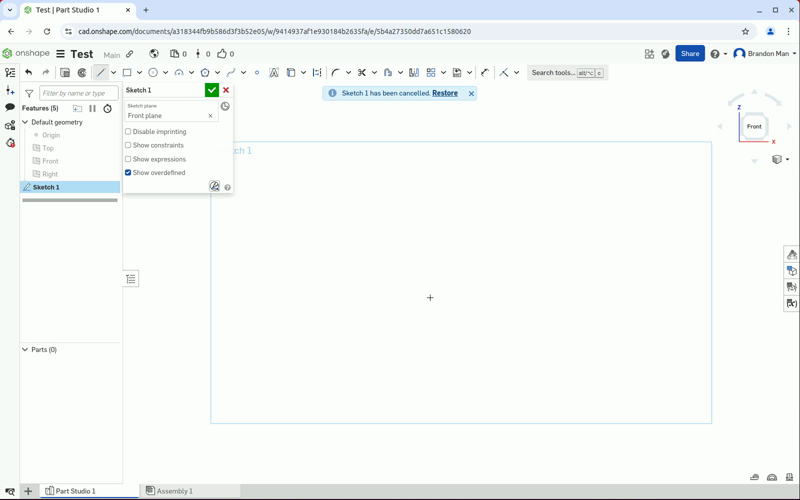
click(430, 297)
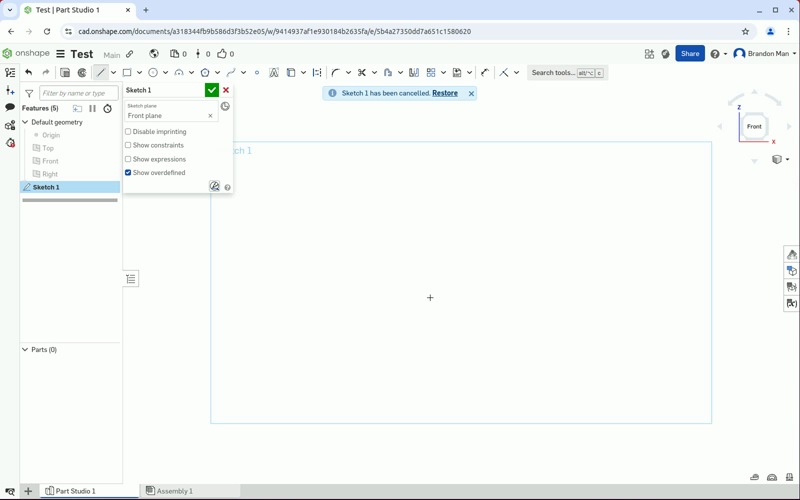
key_up(shift)
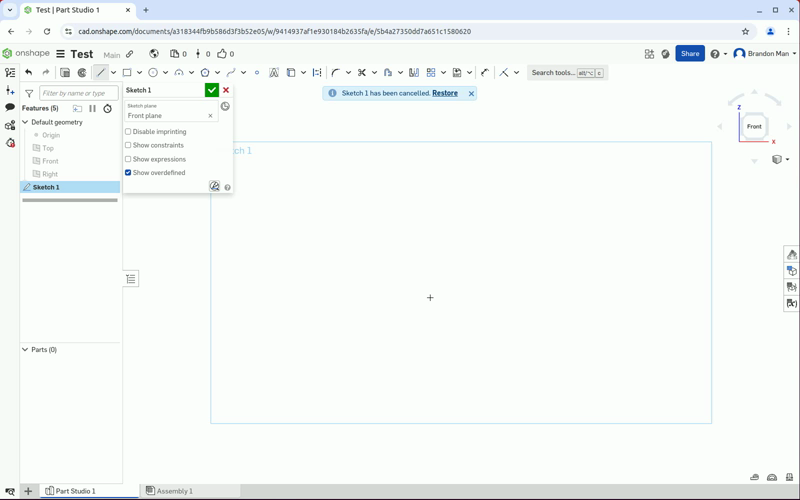
key_down(shift)
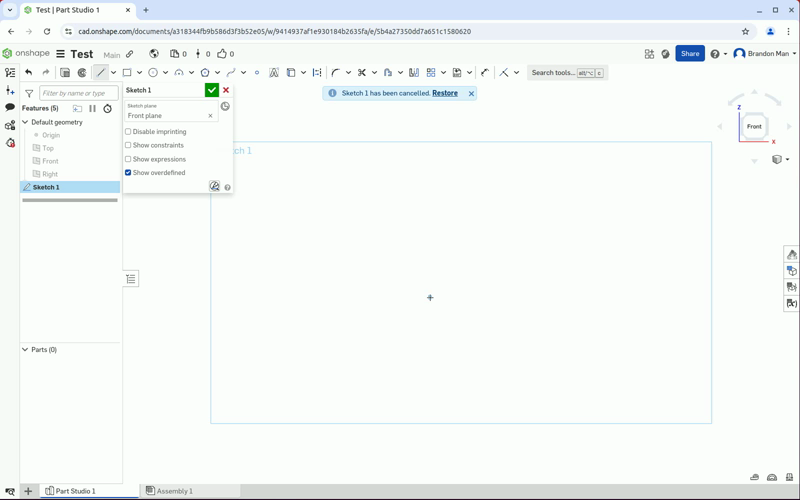
mouse_move(460, 297)
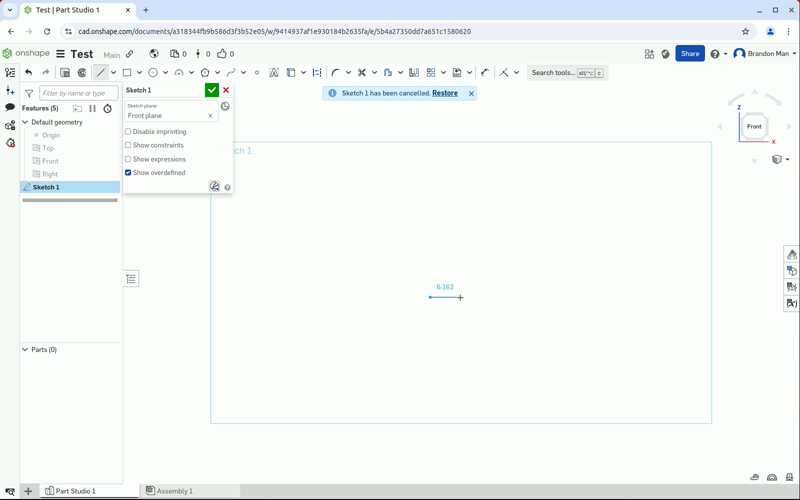
mouse_move(461, 297)
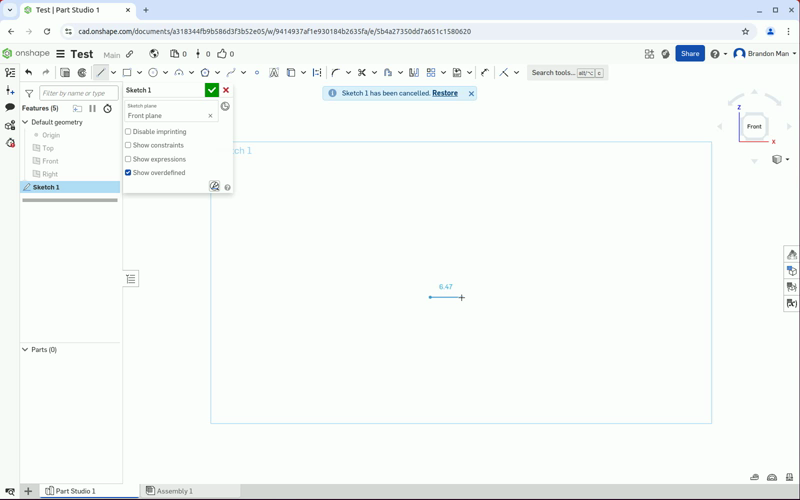
click(461, 297)
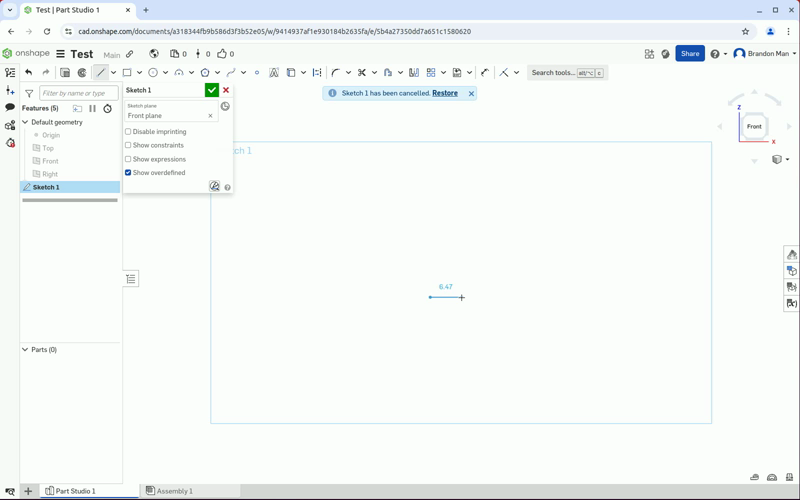
key_up(shift)
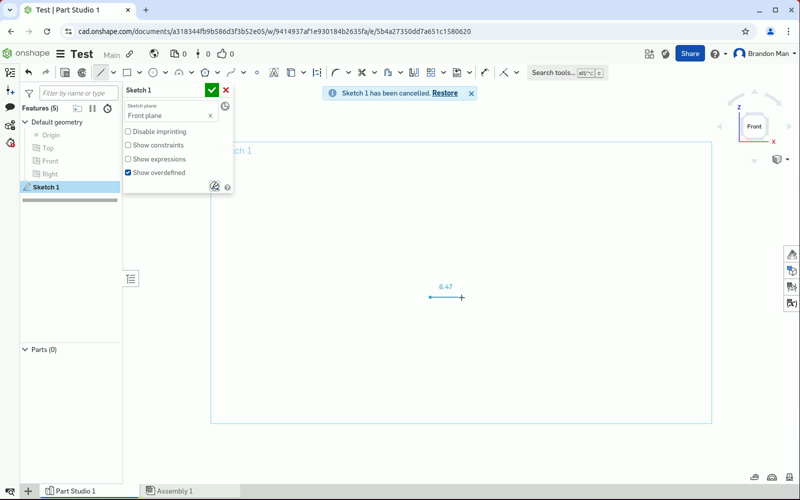
key_down(shift)
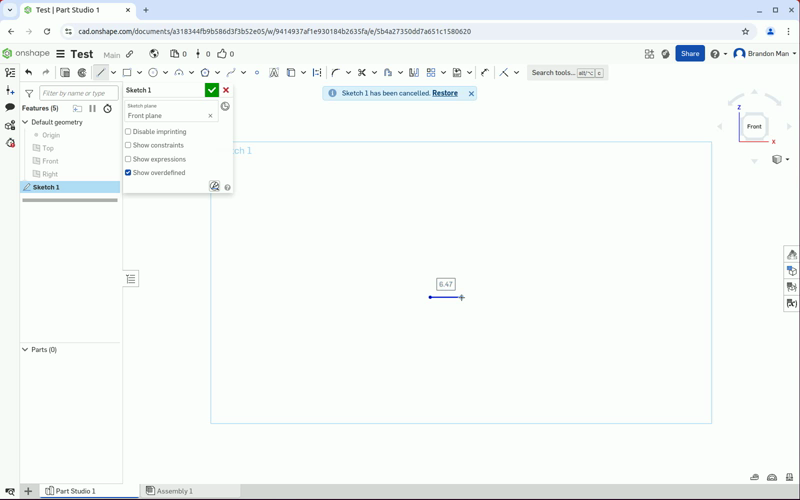
mouse_move(492, 297)
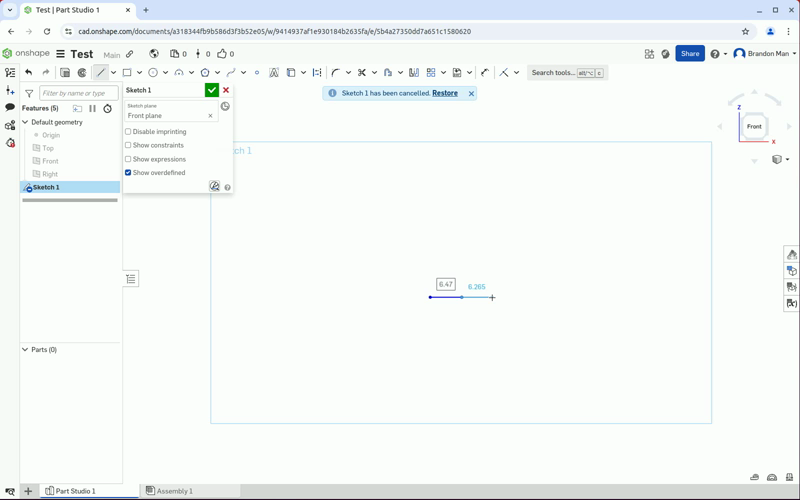
mouse_move(492, 297)
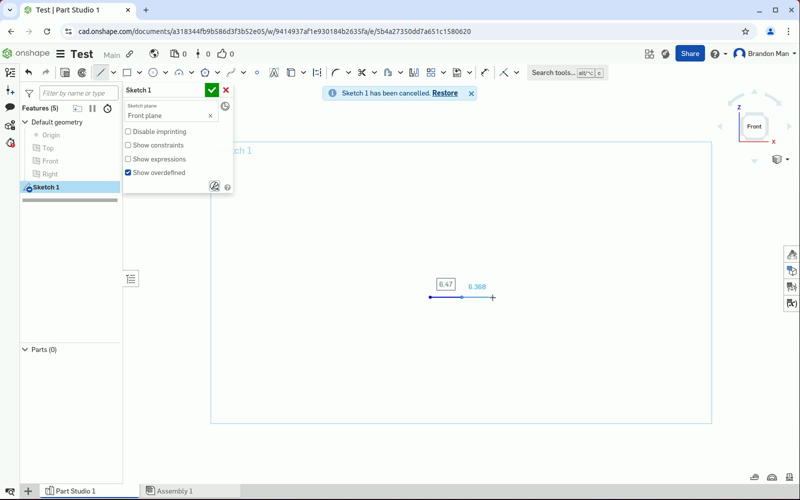
click(492, 297)
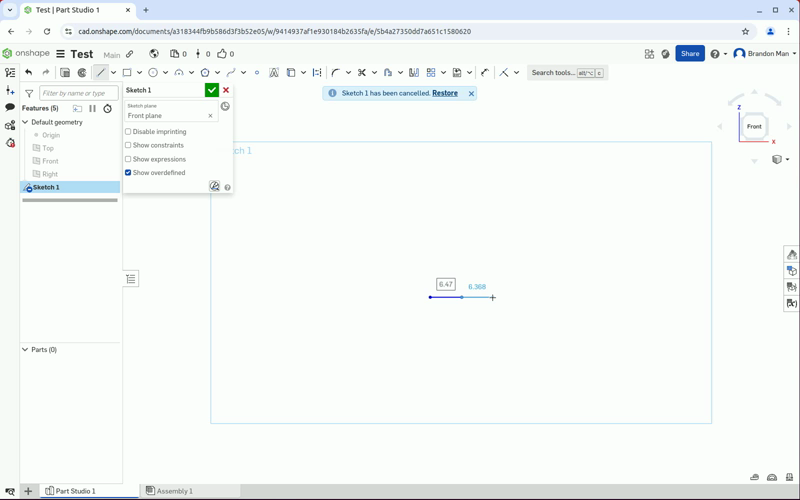
key_up(shift)
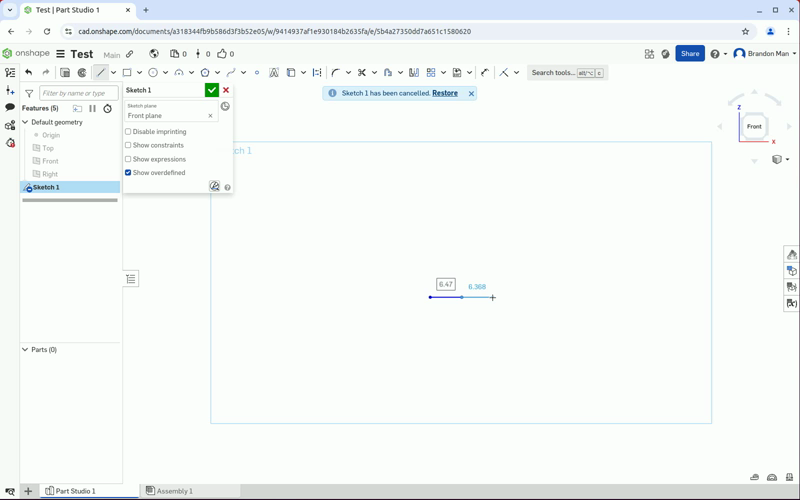
key_down(shift)
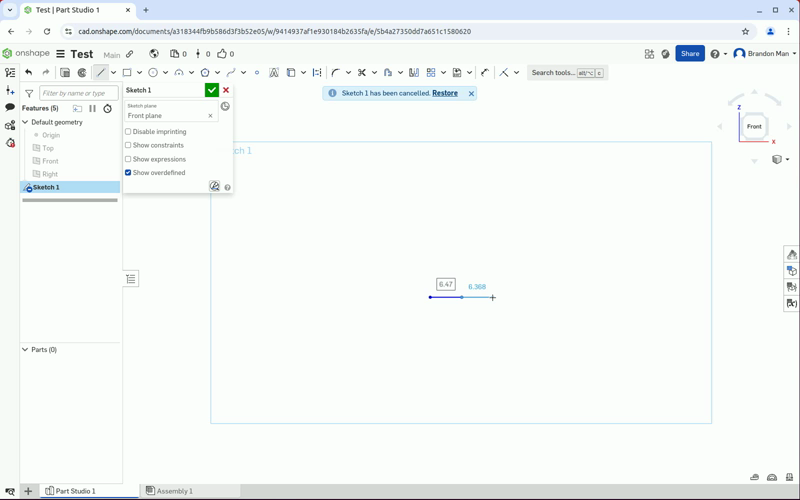
mouse_move(522, 297)
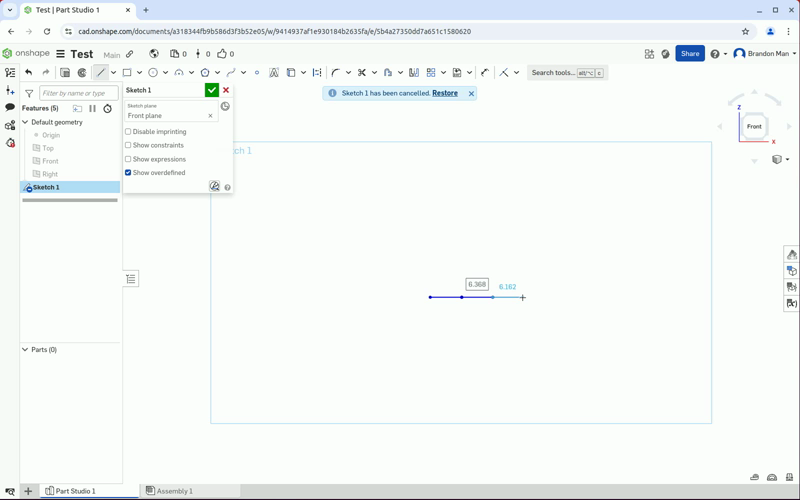
mouse_move(492, 268)
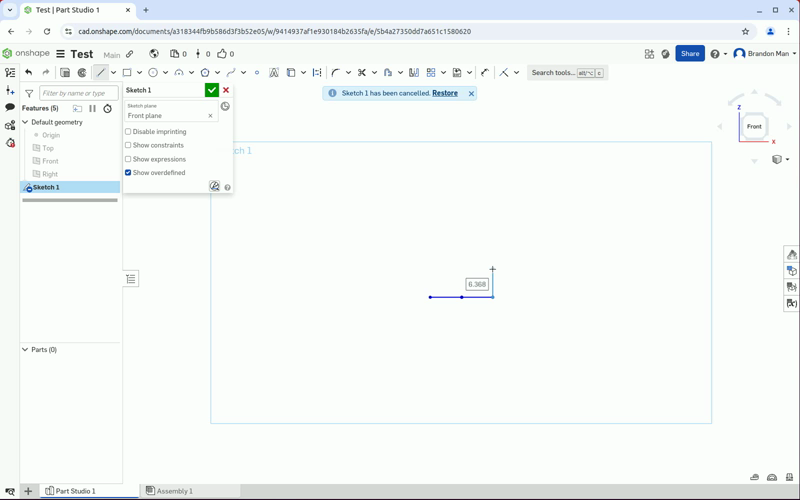
click(492, 268)
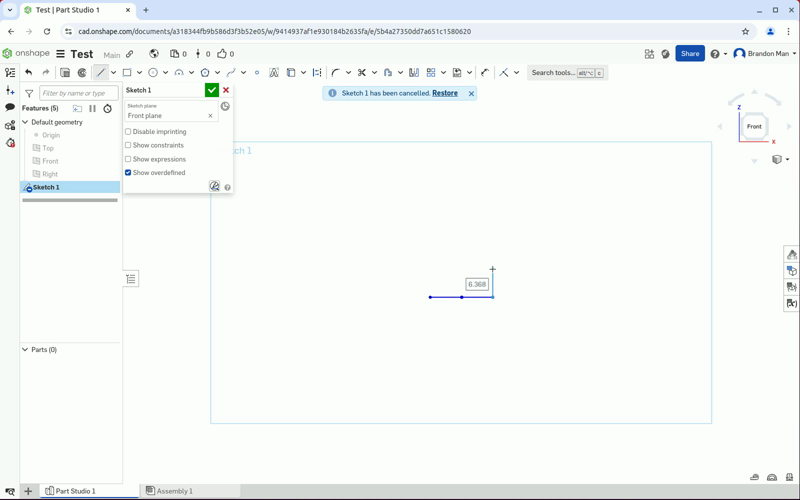
key_up(shift)
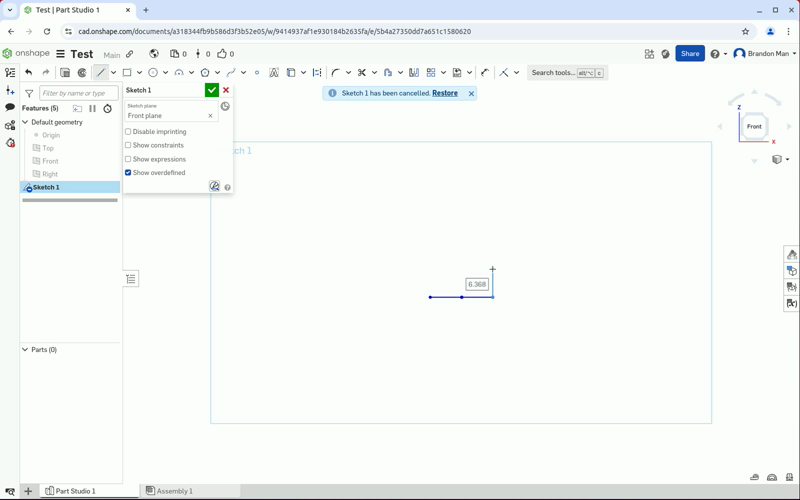
key_down(shift)
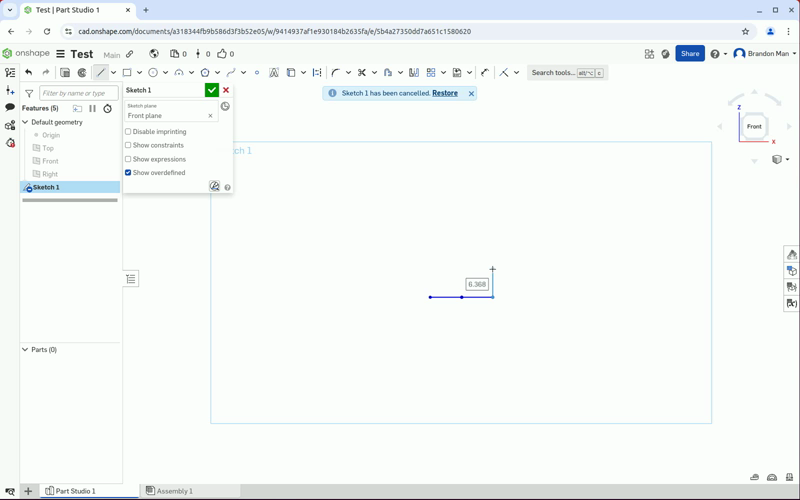
mouse_move(522, 268)
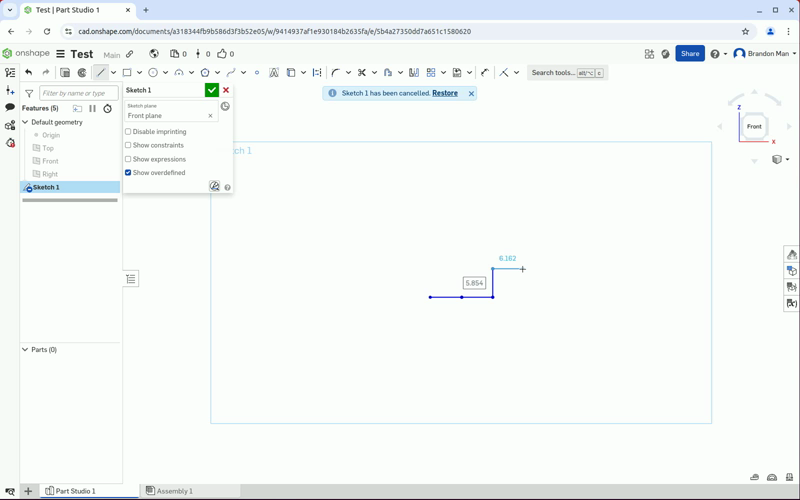
mouse_move(478, 268)
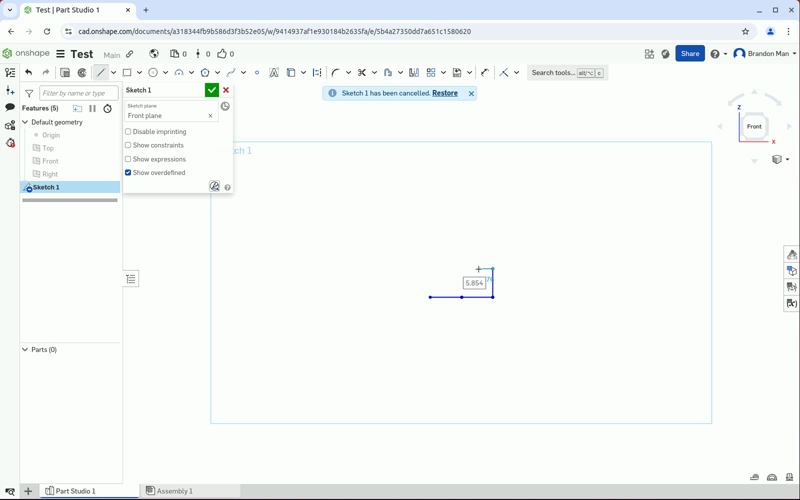
click(478, 268)
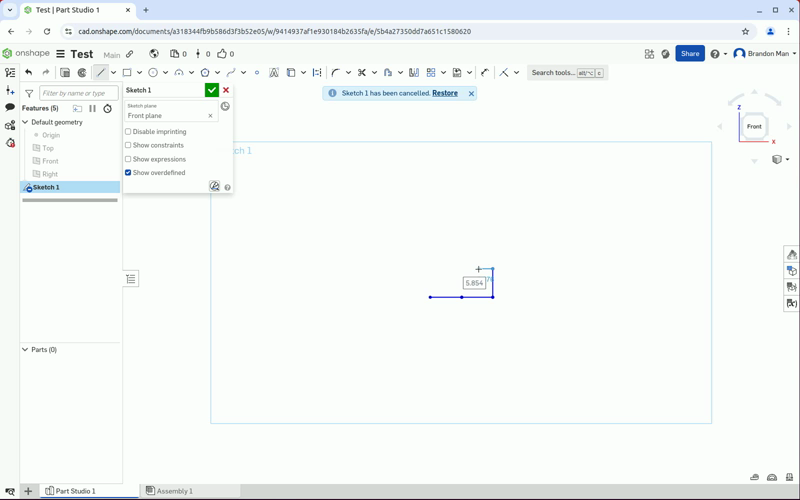
key_up(shift)
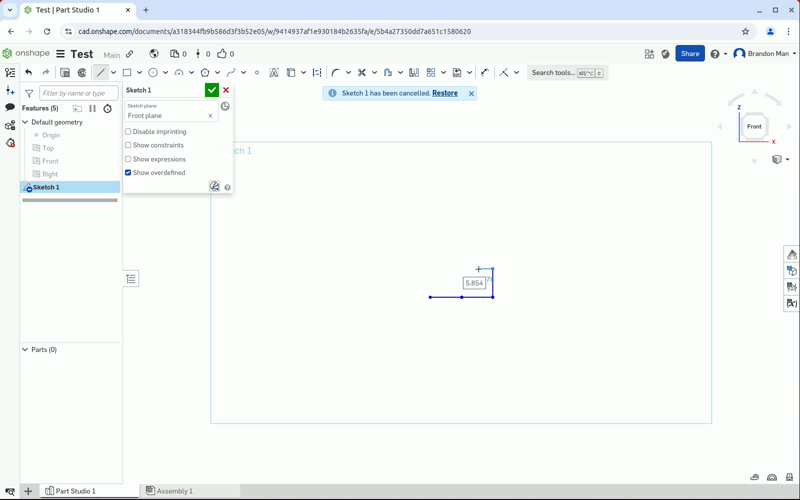
key_down(shift)
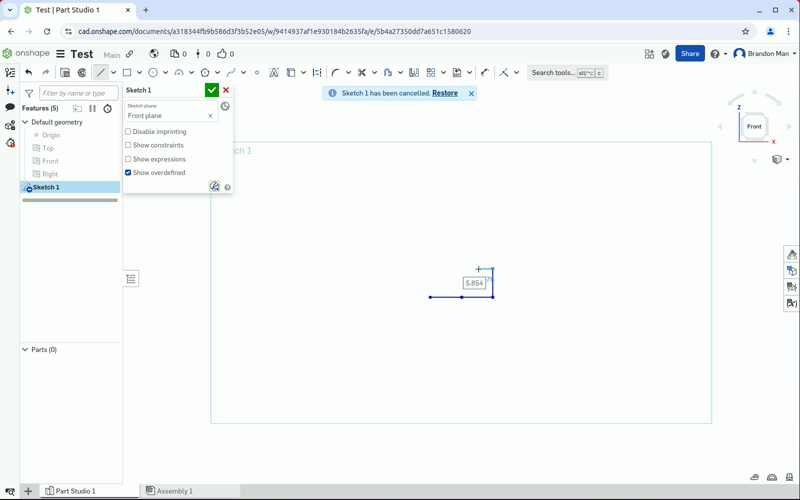
mouse_move(508, 268)
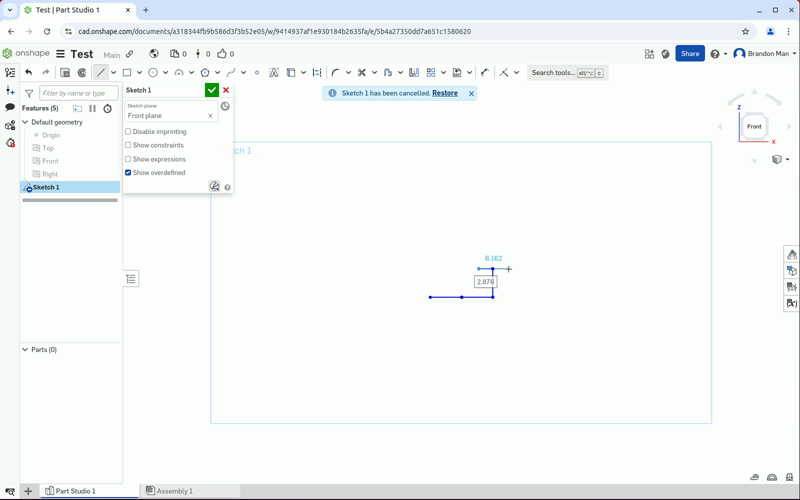
mouse_move(478, 282)
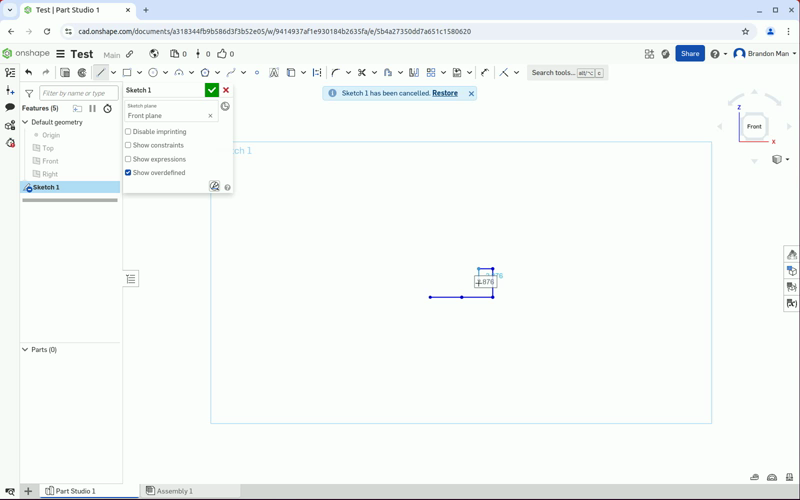
click(478, 282)
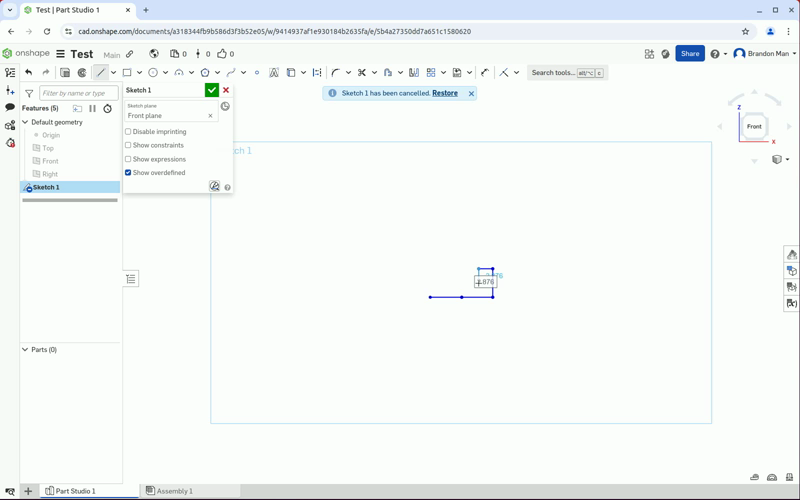
key_up(shift)
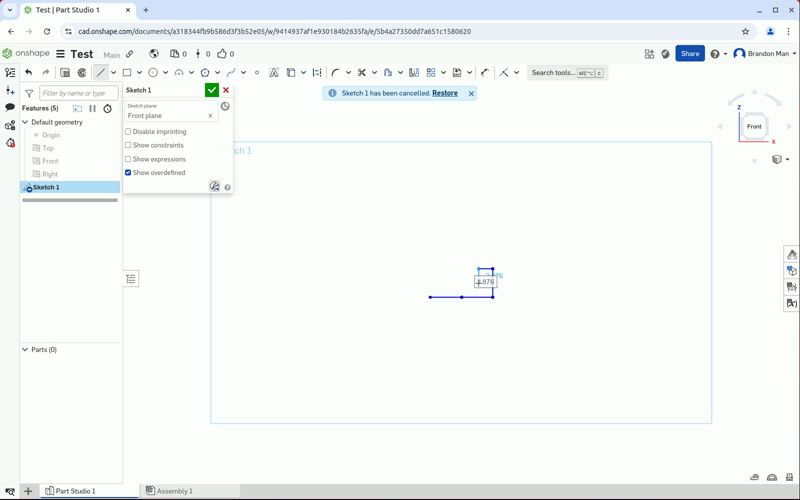
key_down(shift)
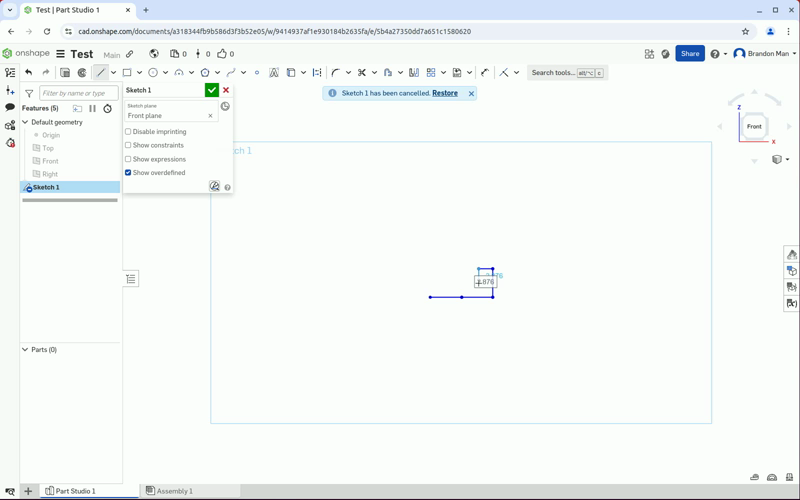
mouse_move(508, 282)
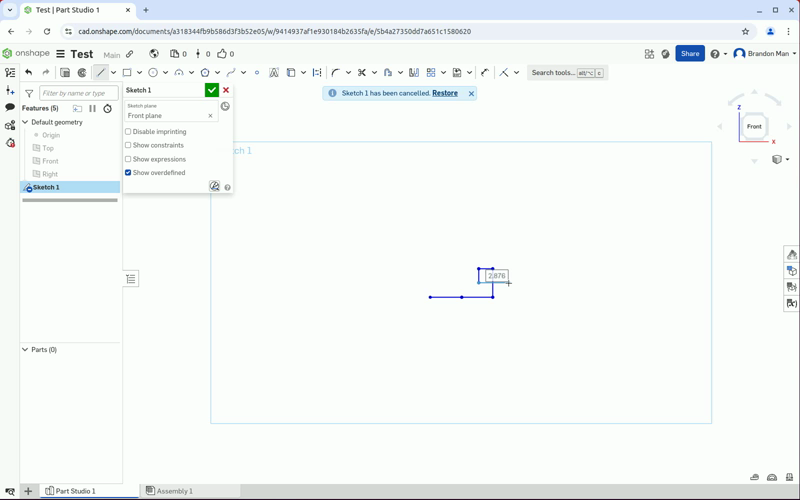
mouse_move(461, 282)
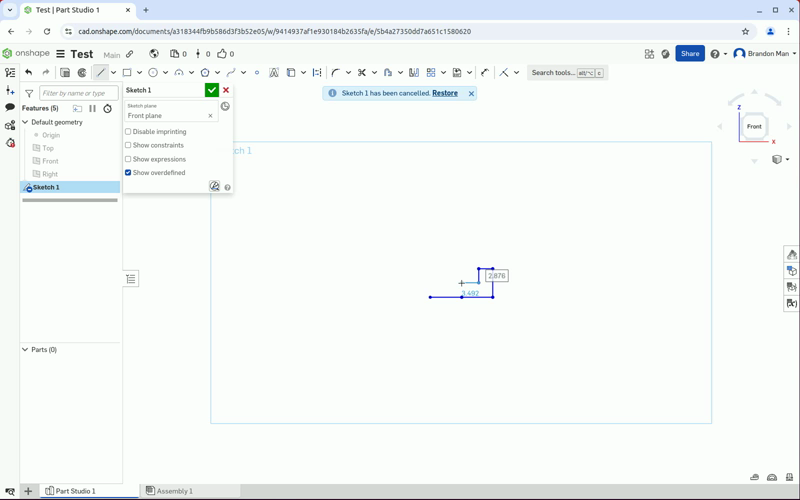
click(461, 282)
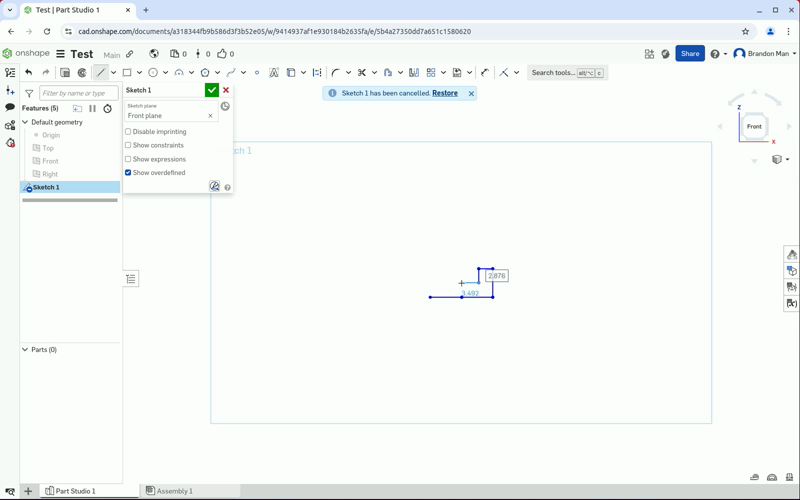
key_up(shift)
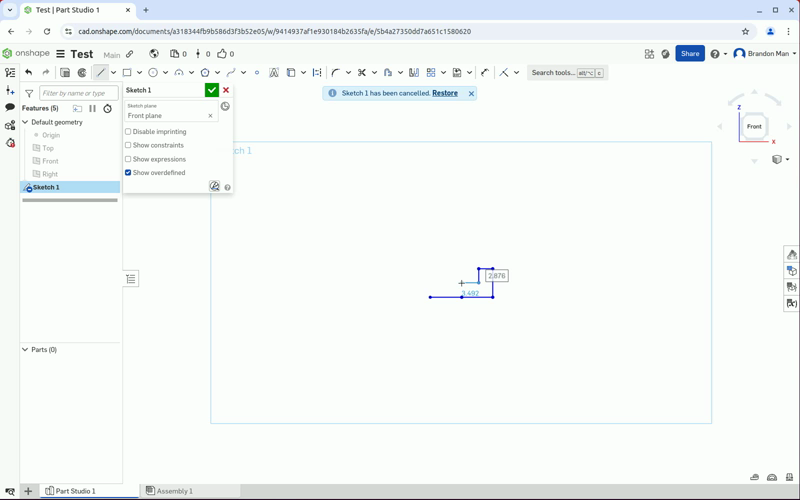
key_down(shift)
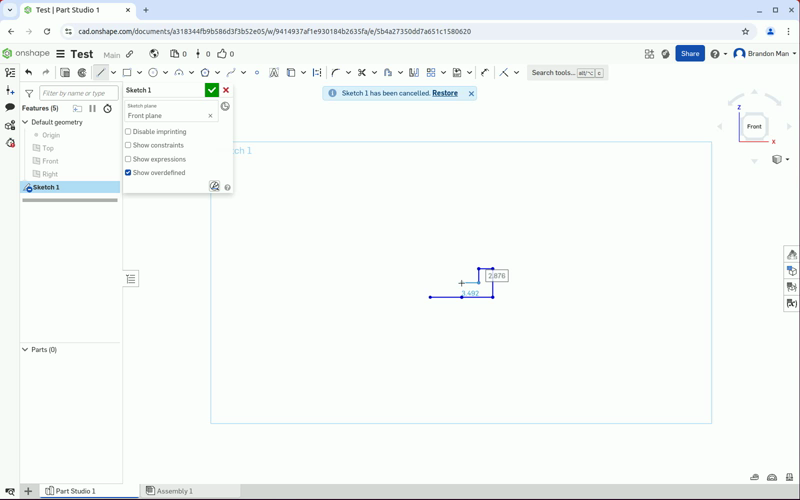
mouse_move(492, 282)
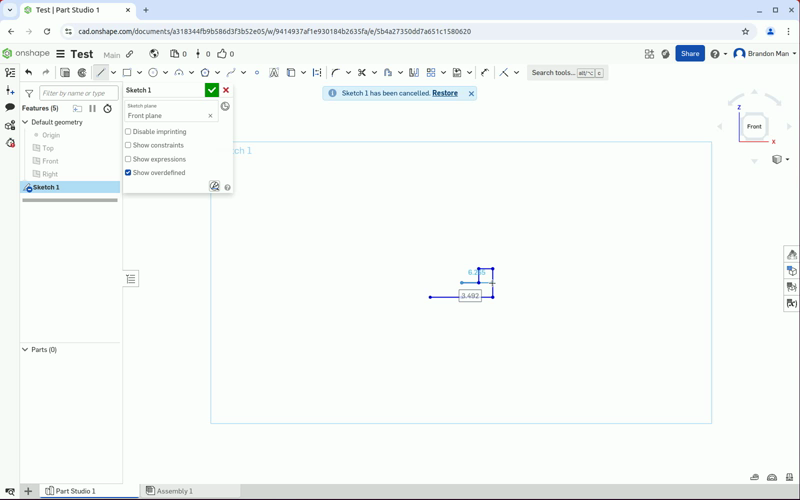
mouse_move(444, 282)
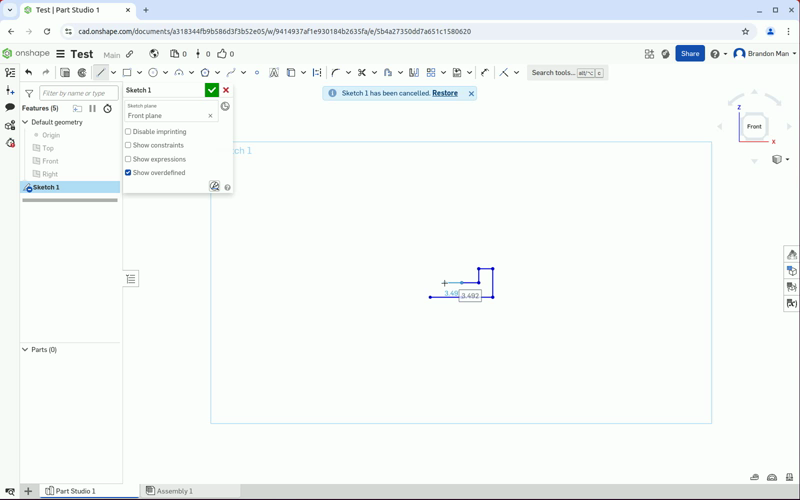
click(444, 282)
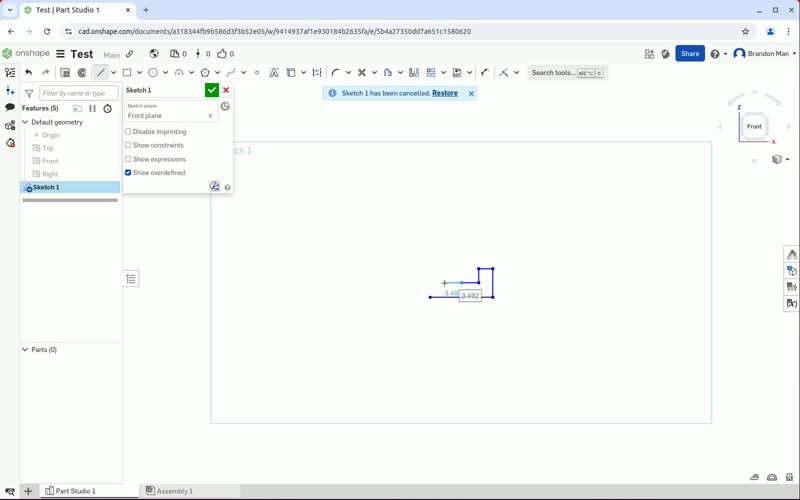
key_up(shift)
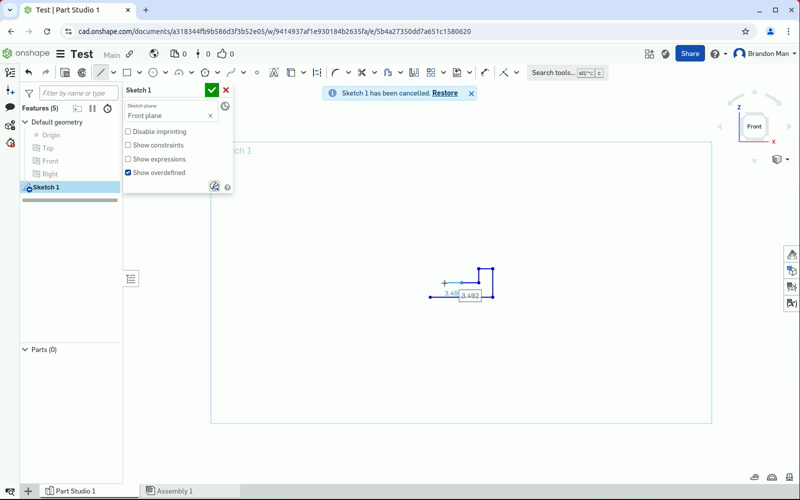
key_down(shift)
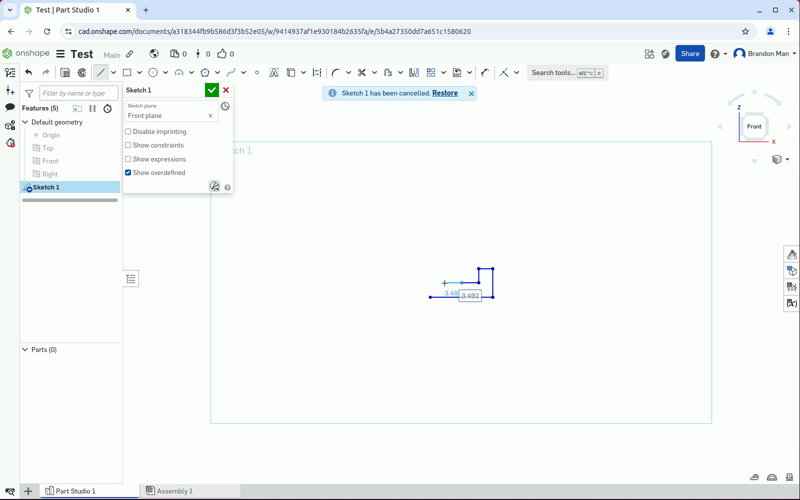
mouse_move(474, 282)
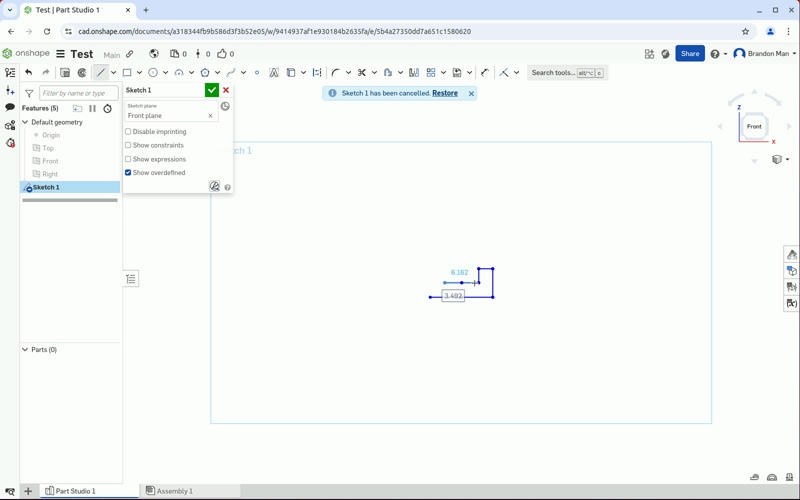
mouse_move(444, 268)
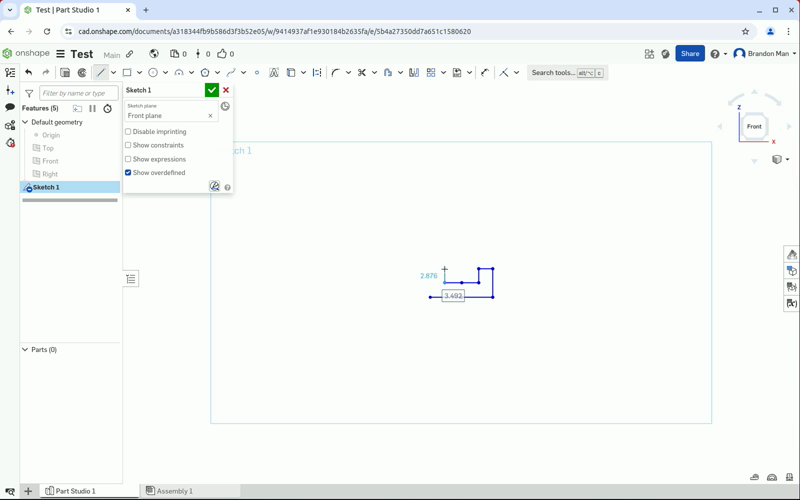
click(444, 268)
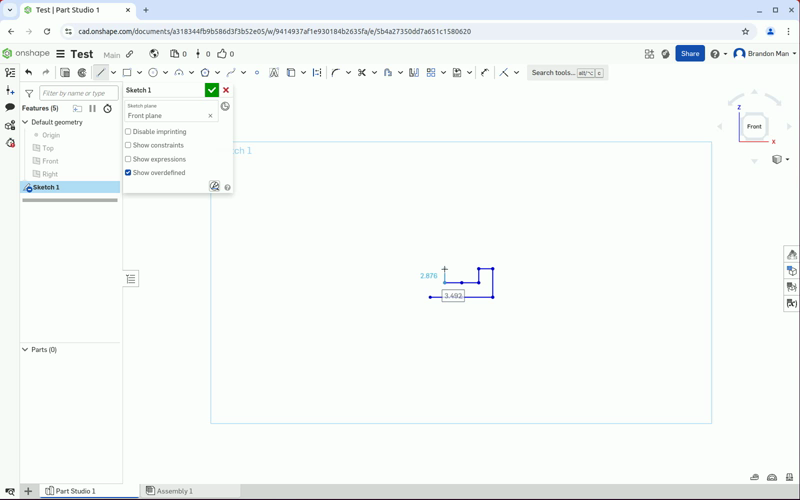
key_up(shift)
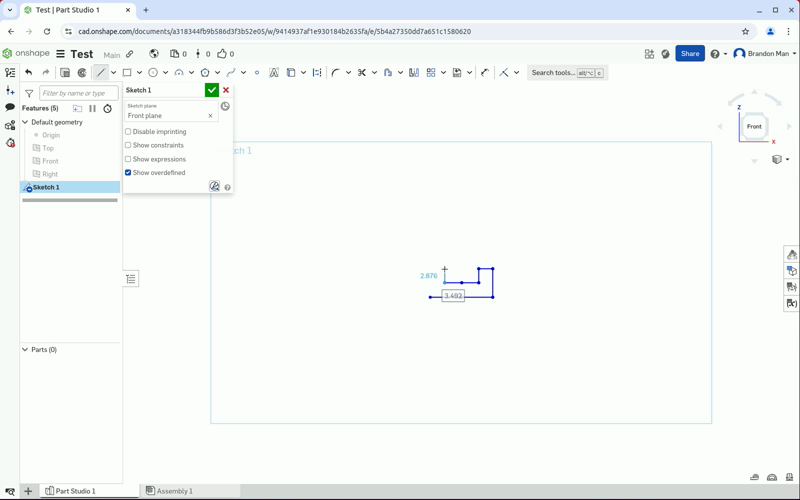
key_down(shift)
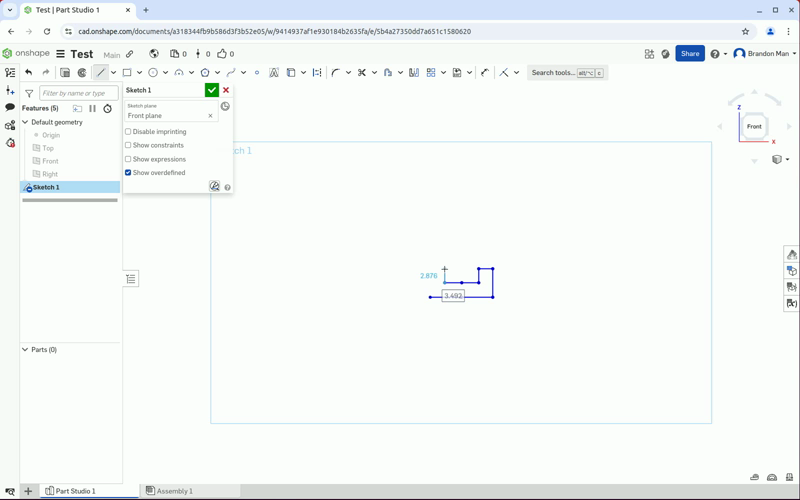
mouse_move(474, 268)
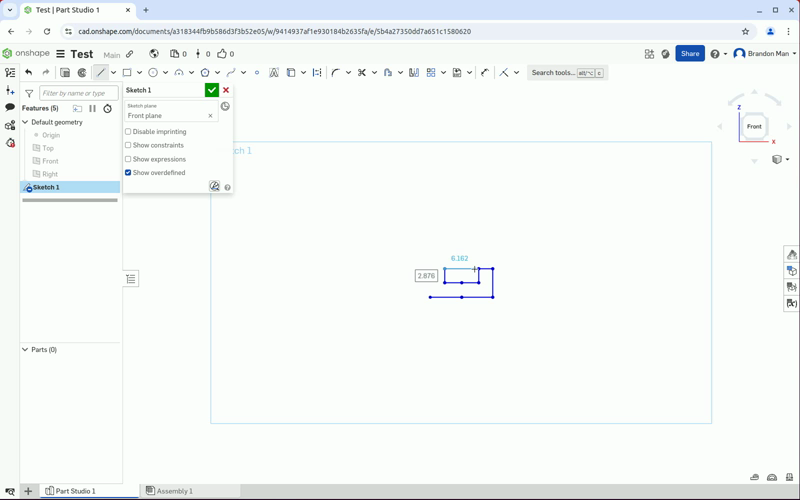
mouse_move(430, 268)
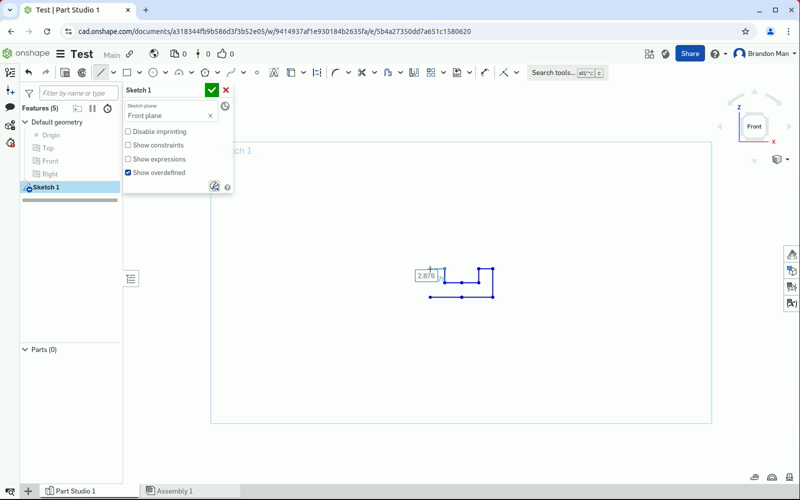
click(430, 268)
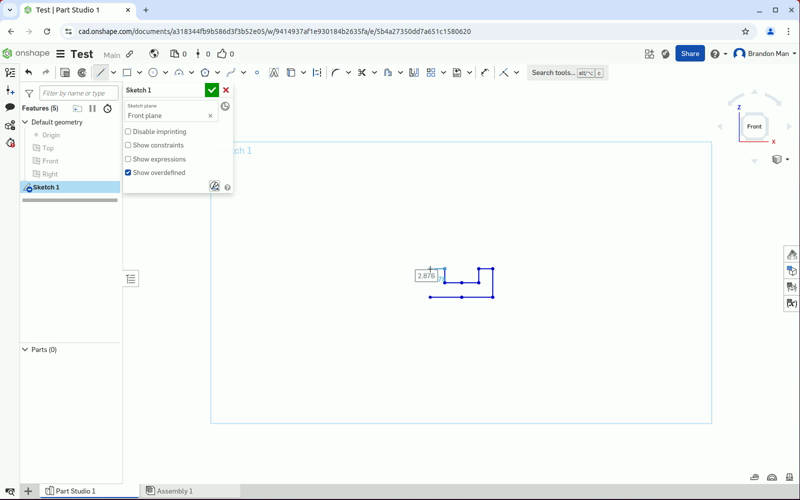
key_up(shift)
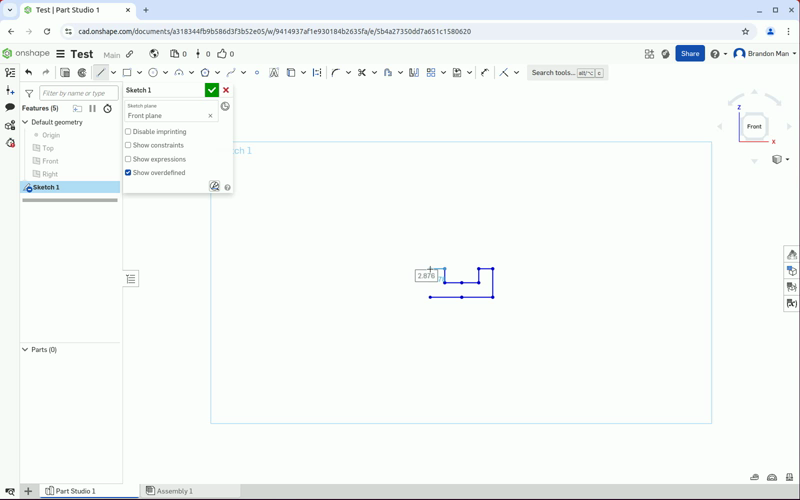
mouse_move(460, 268)
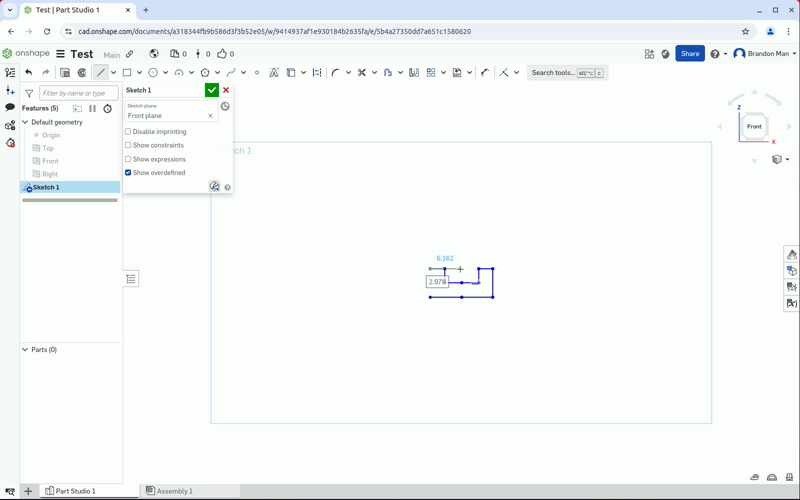
key_down(shift)
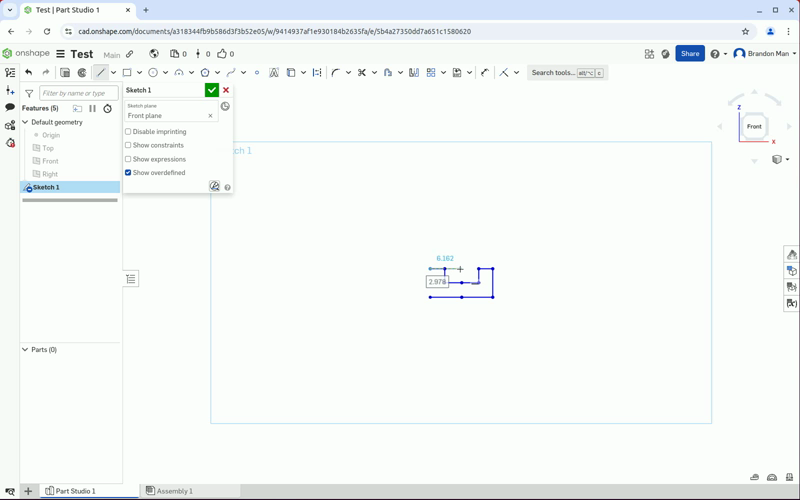
mouse_move(430, 297)
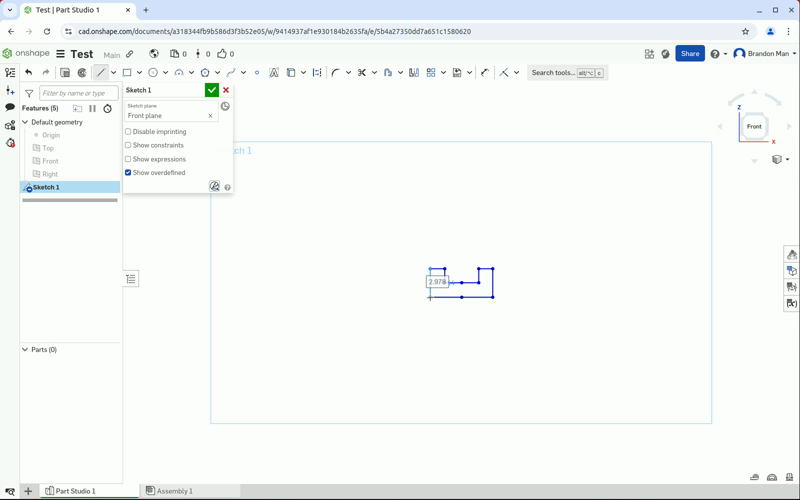
key_up(shift)
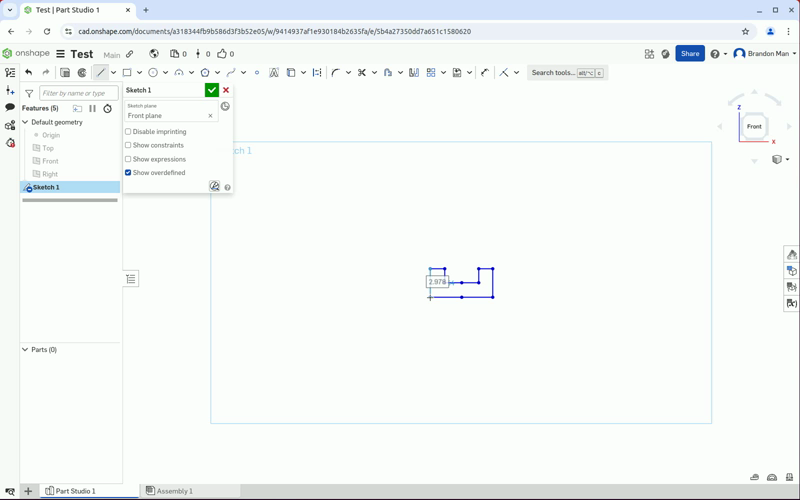
click(430, 297)
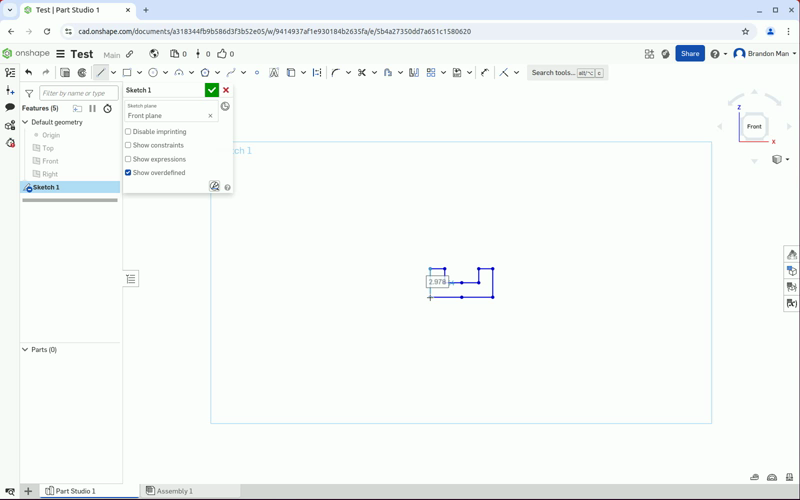
key(esc)
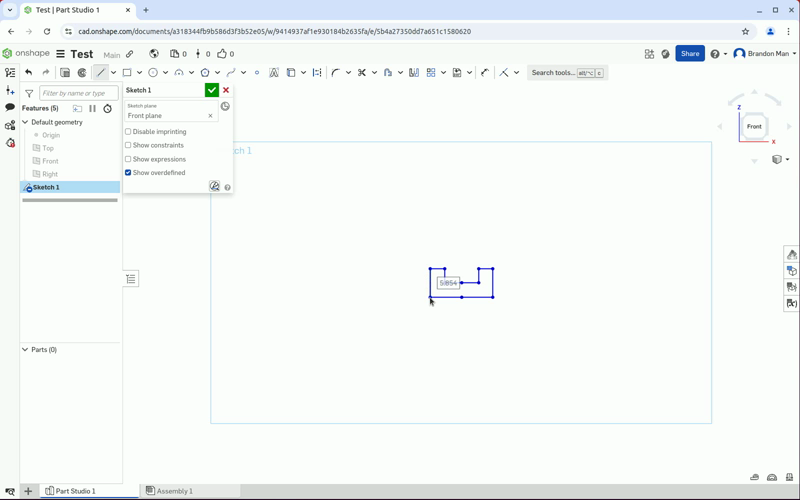
mouse_move(463, 293)
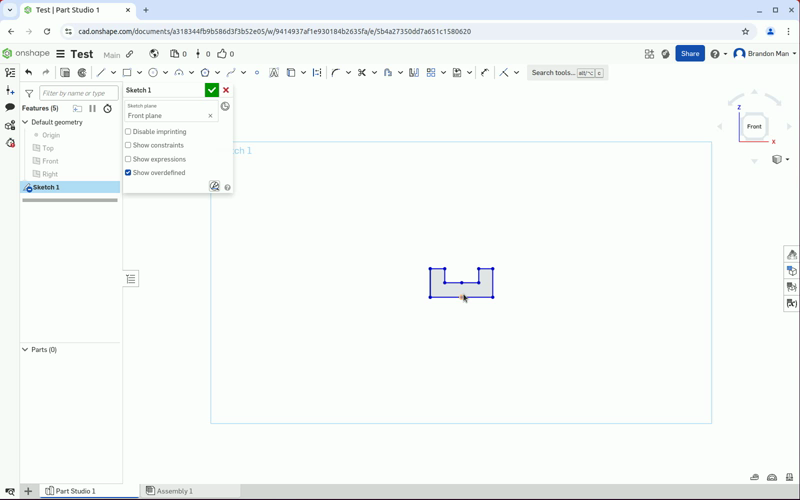
scroll(6)
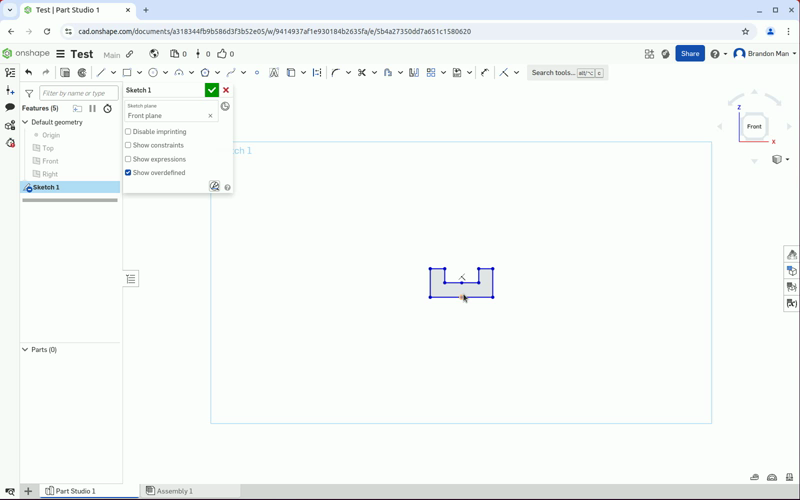
scroll(6)
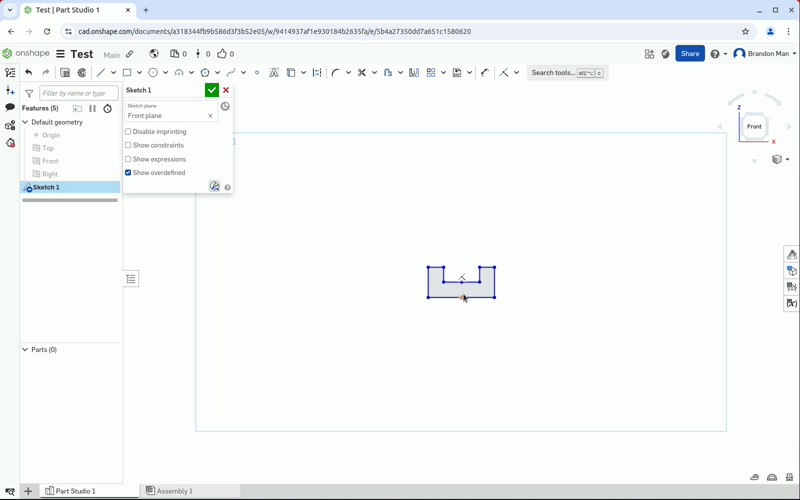
scroll(6)
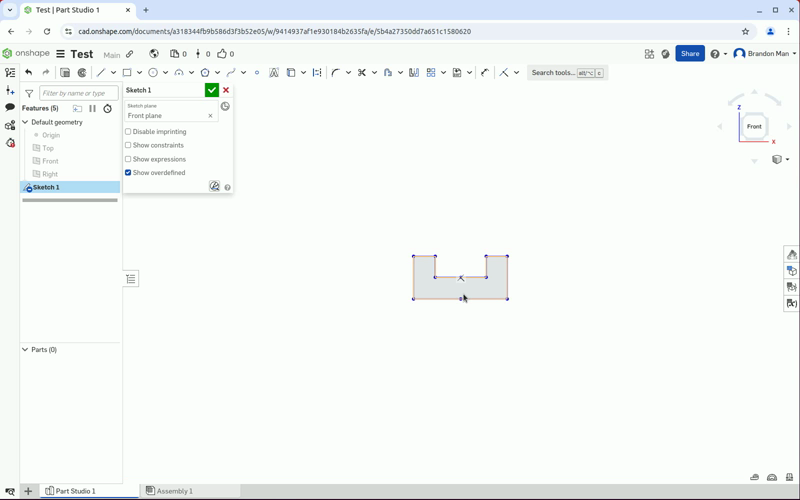
scroll(6)
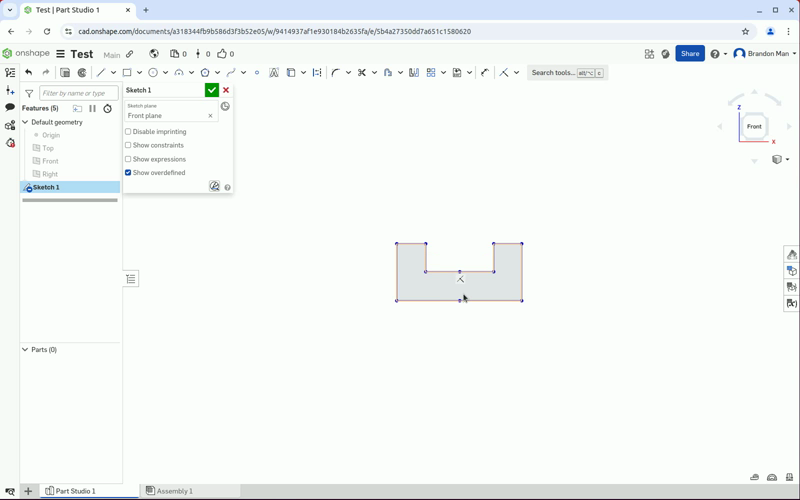
scroll(6)
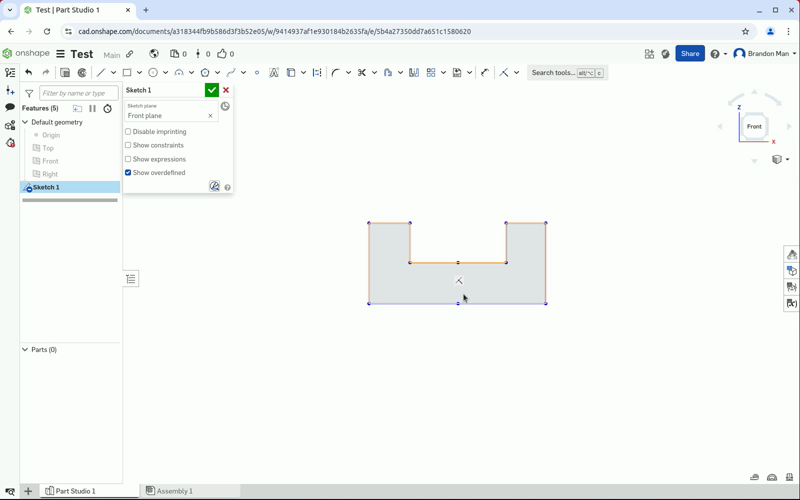
scroll(6)
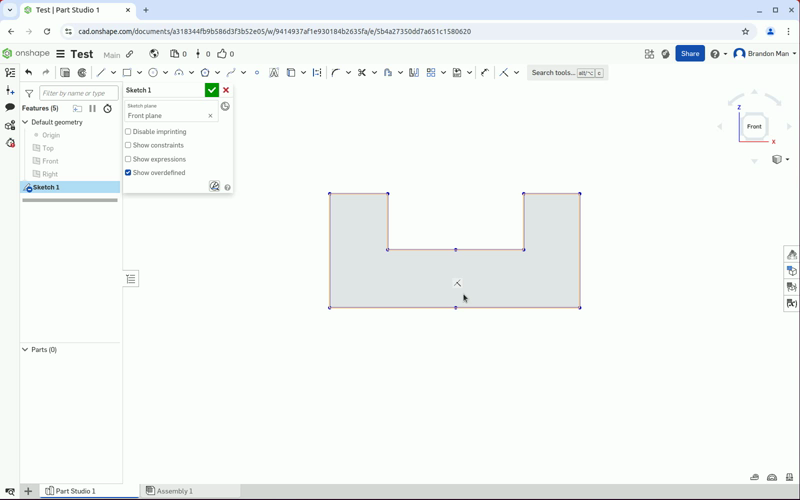
scroll(6)
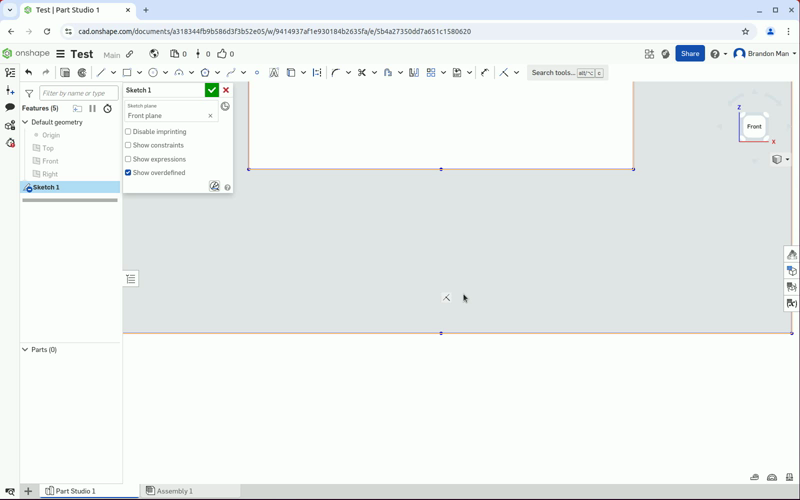
click(463, 293)
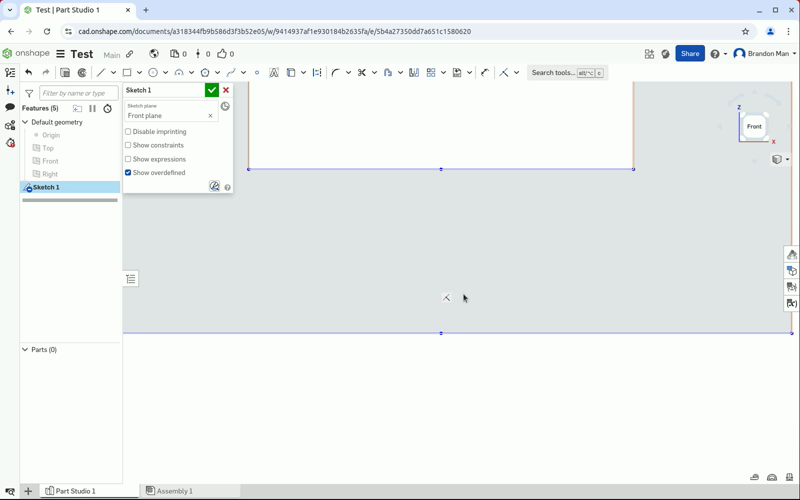
scroll(-6)
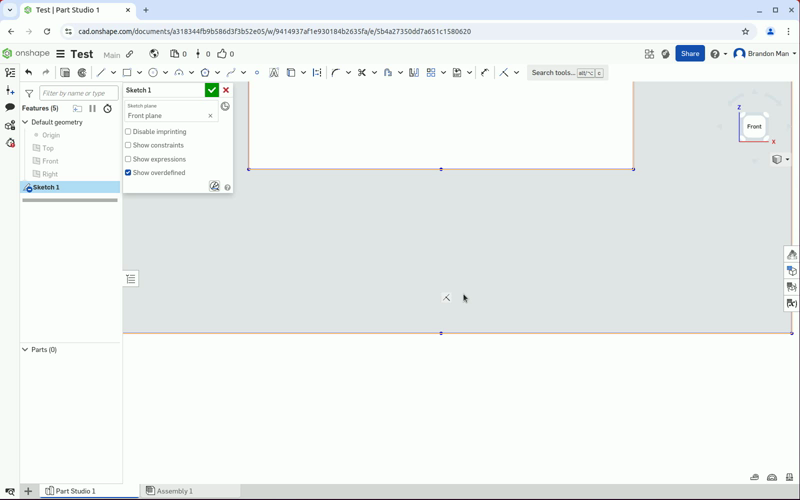
scroll(-6)
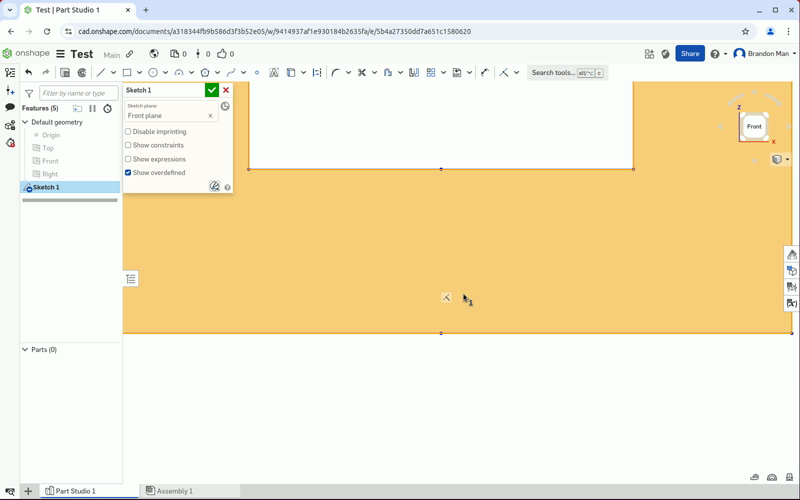
scroll(-6)
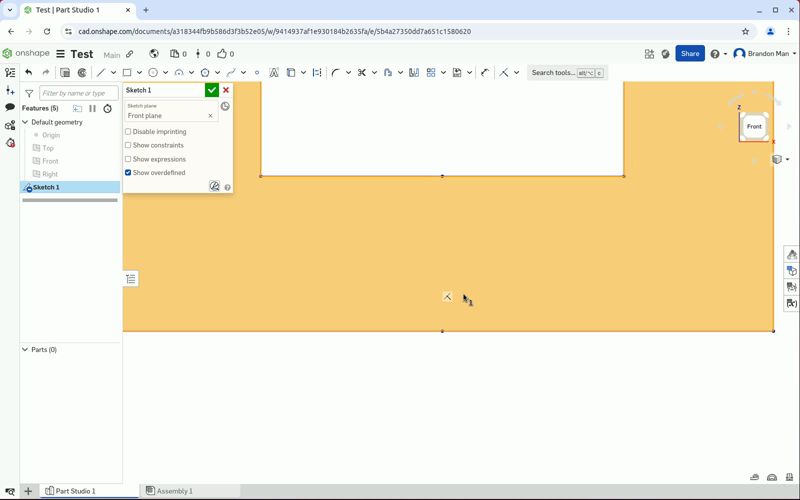
scroll(-6)
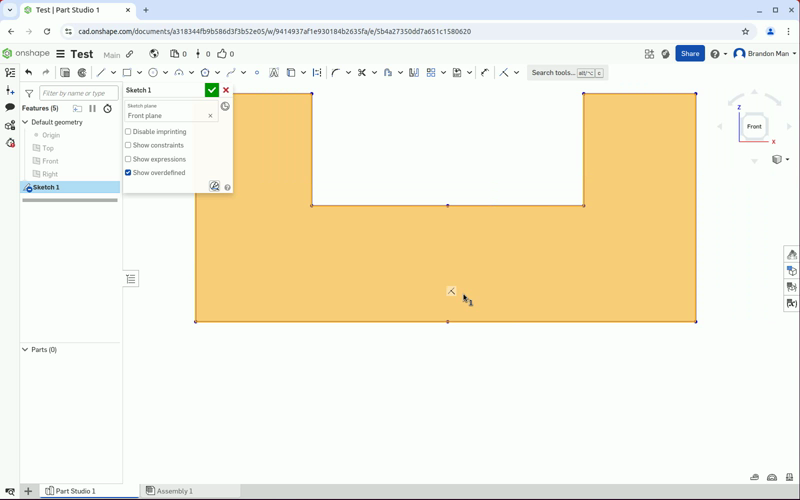
scroll(-6)
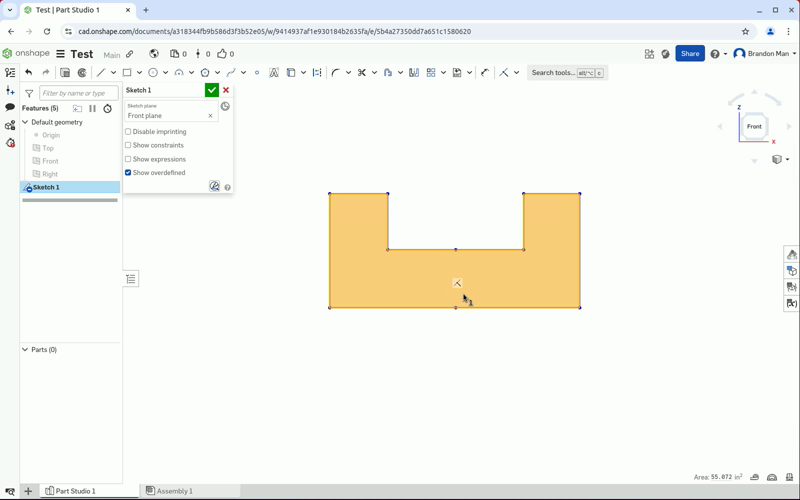
scroll(-6)
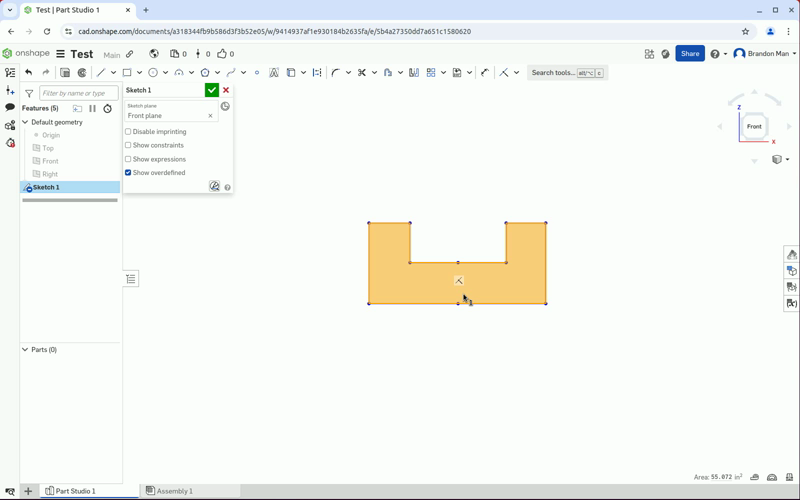
scroll(-6)
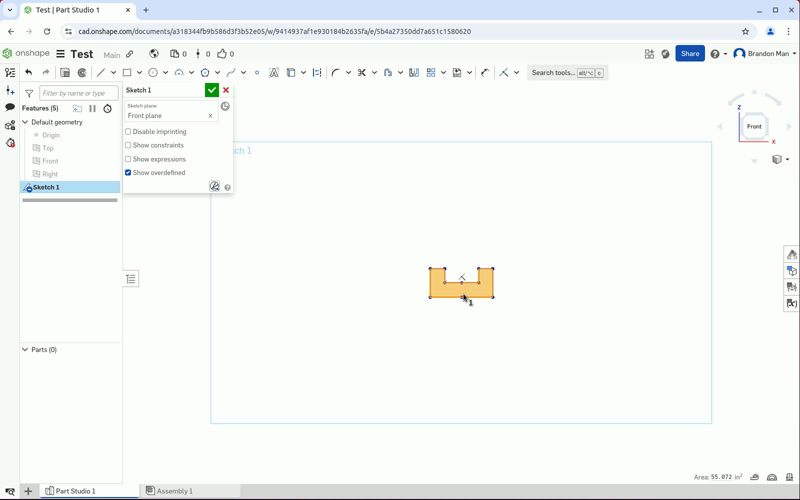
mouse_move(73, 352)
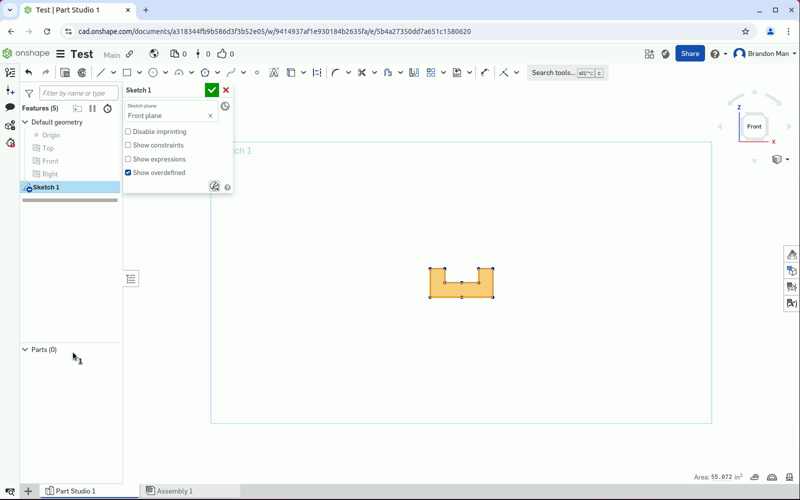
key(shift+y)
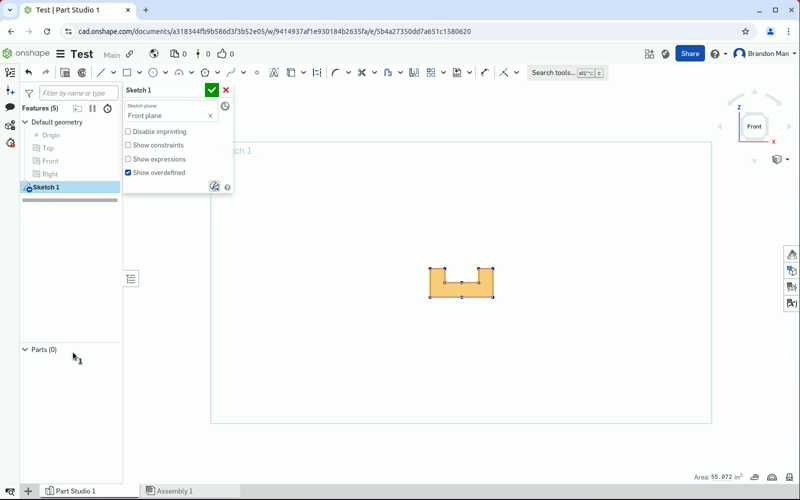
key(shift+e)
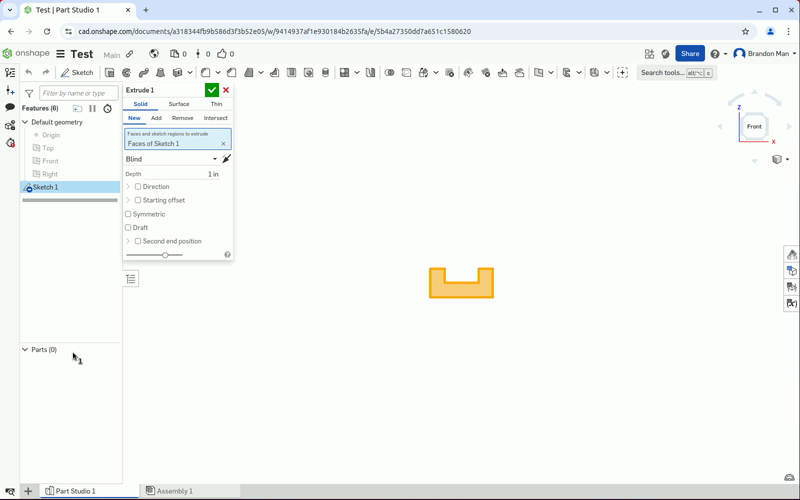
mouse_move(143, 106)
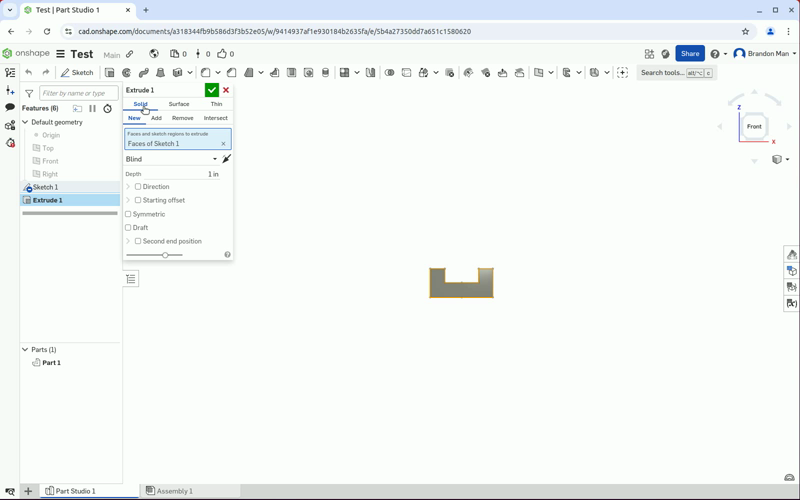
click(143, 106)
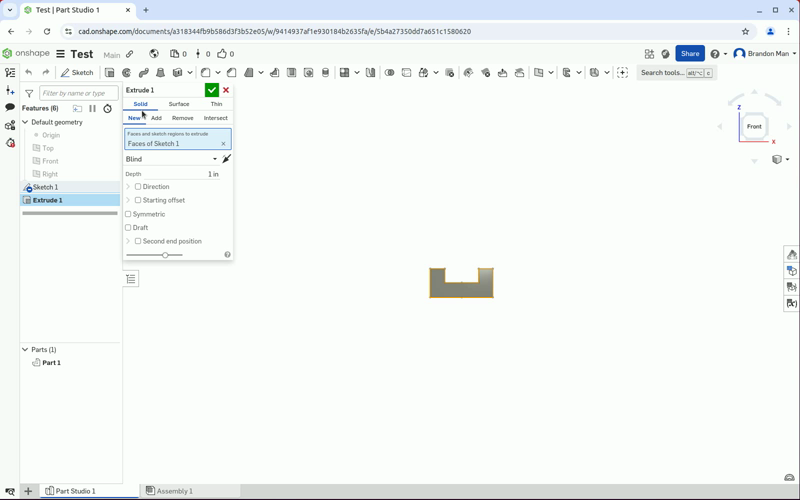
mouse_move(137, 120)
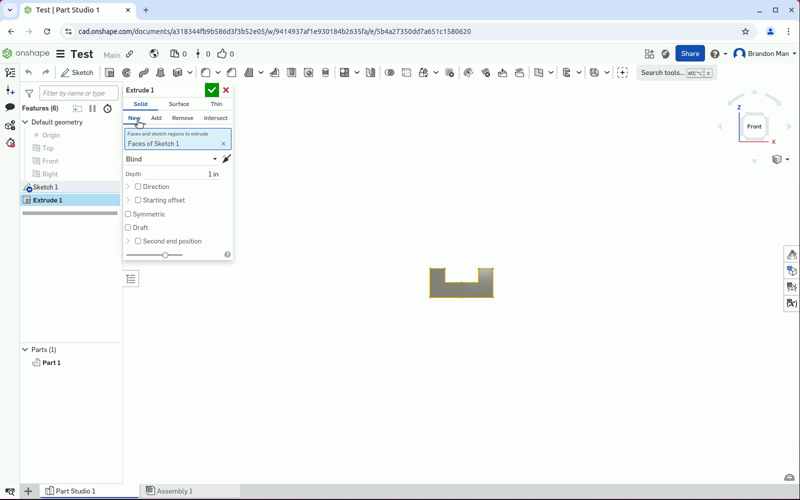
click(137, 120)
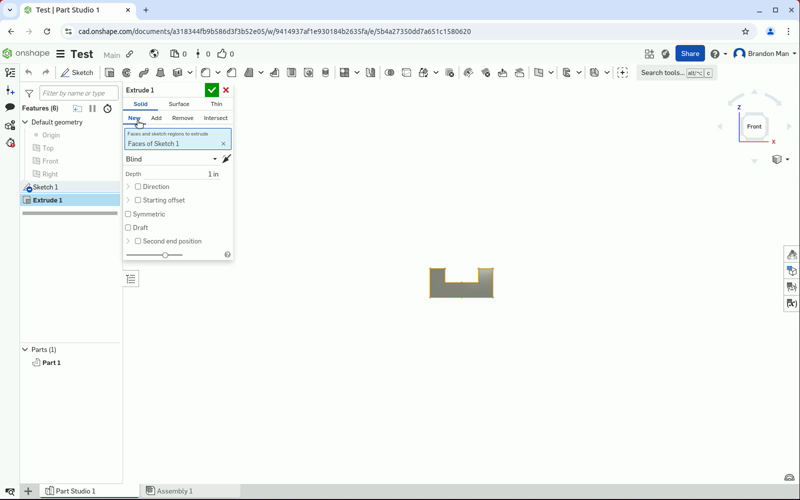
key(tab, 4)
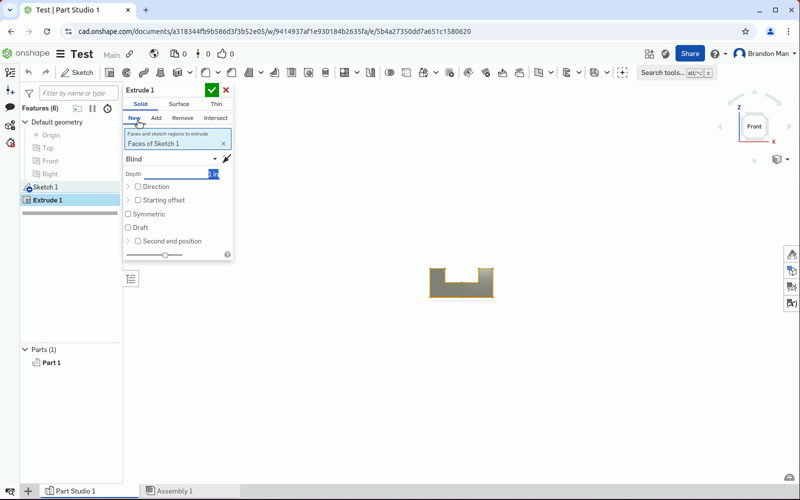
text(23.108)
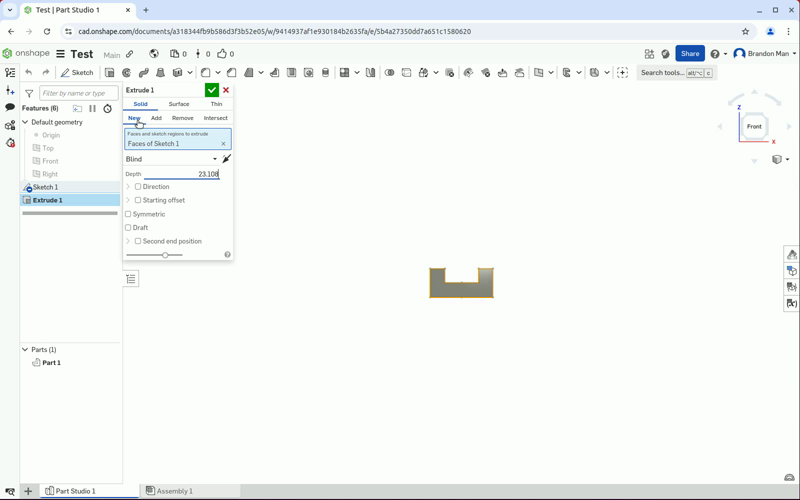
key(enter)
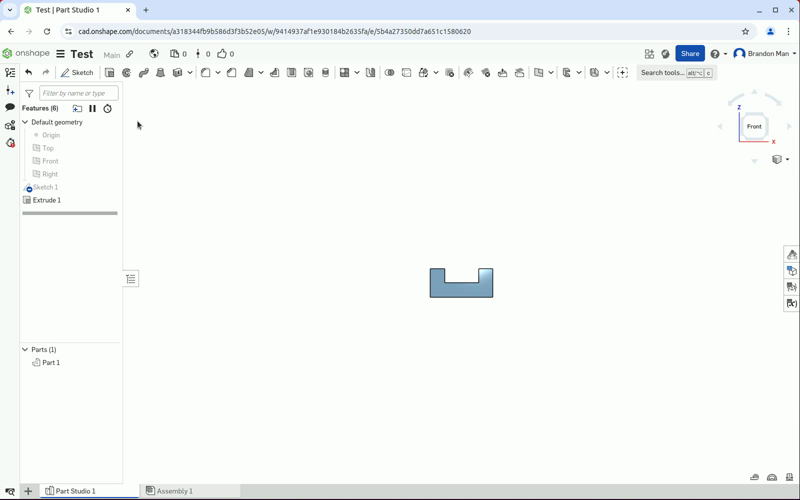
key(shift+h)
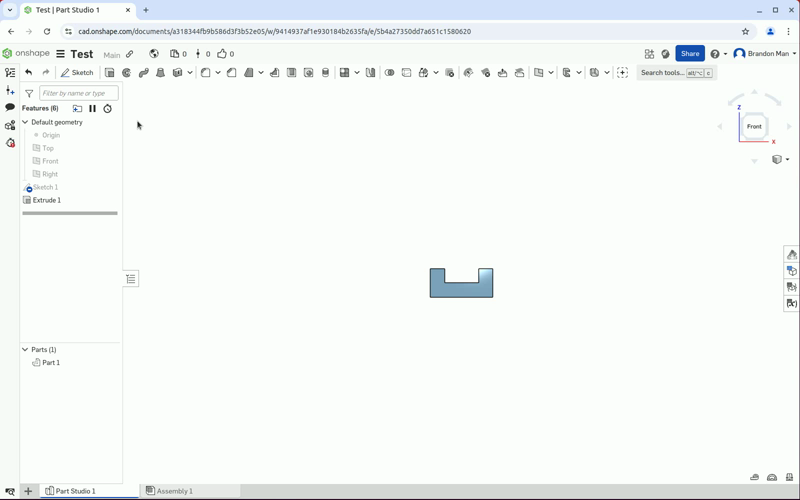
key(shift+h)
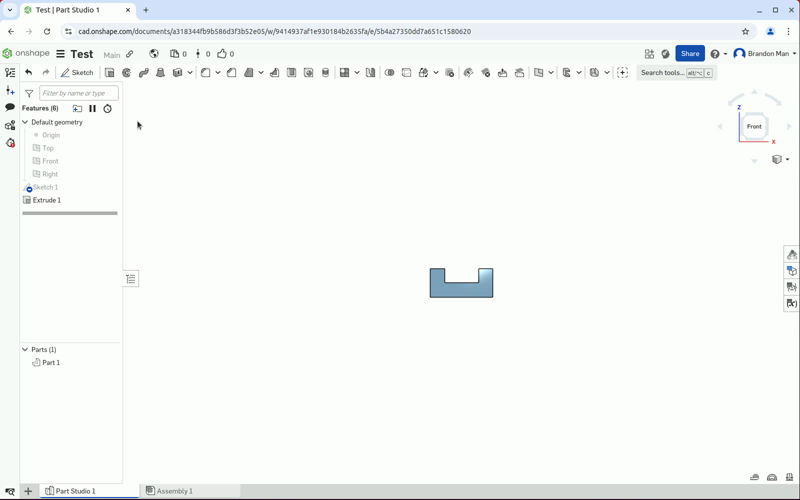
mouse_move(73, 189)
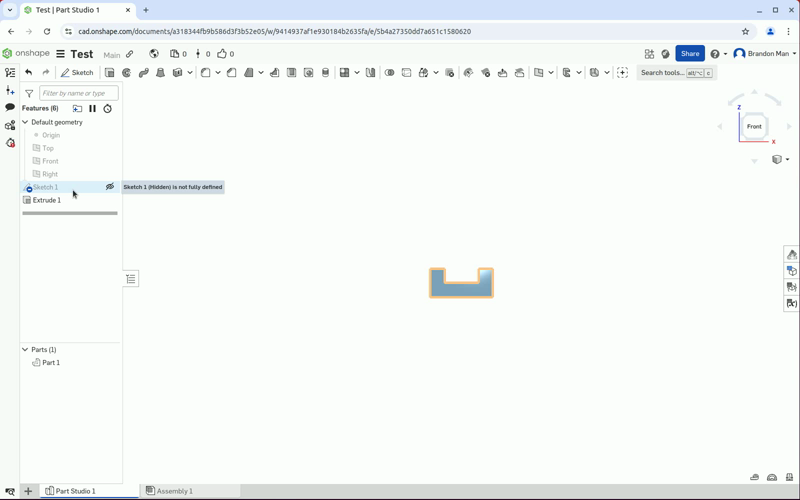
click(73, 189)
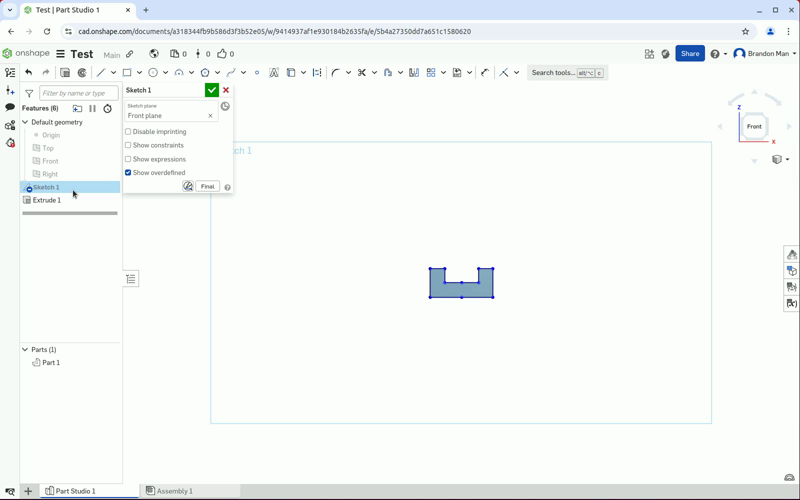
mouse_move(229, 92)
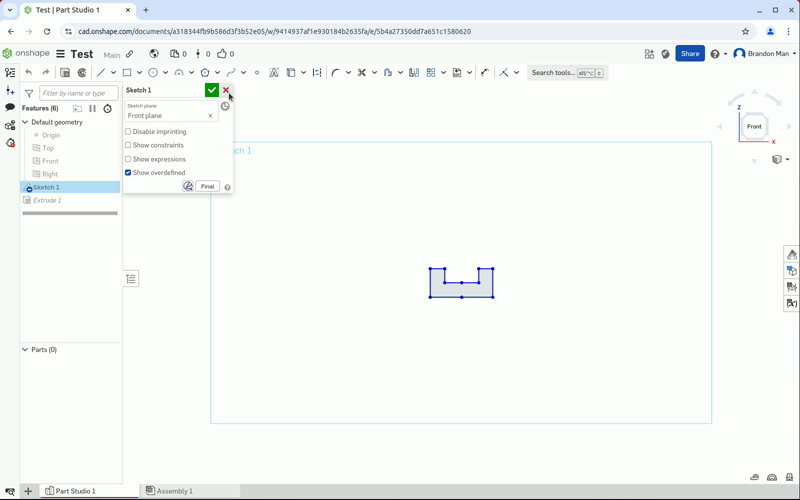
click(229, 92)
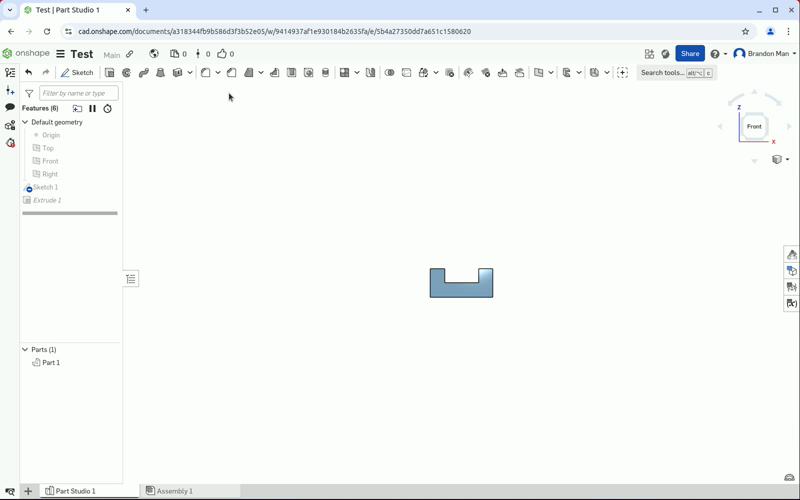
mouse_move(541, 75)
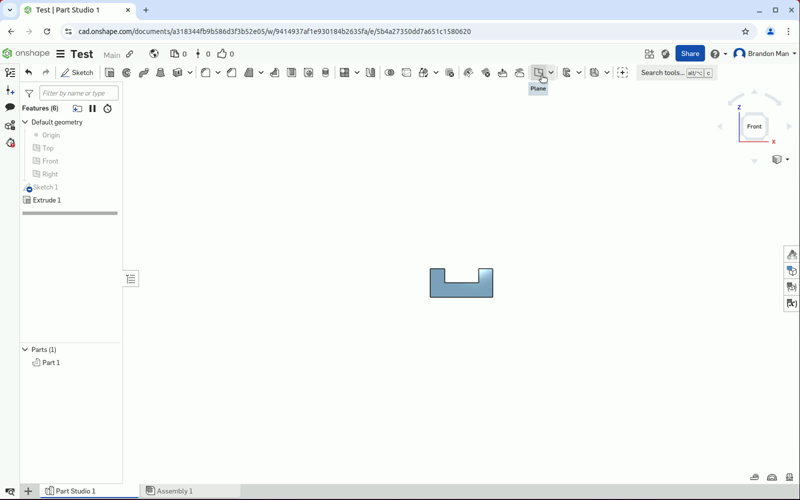
click(541, 75)
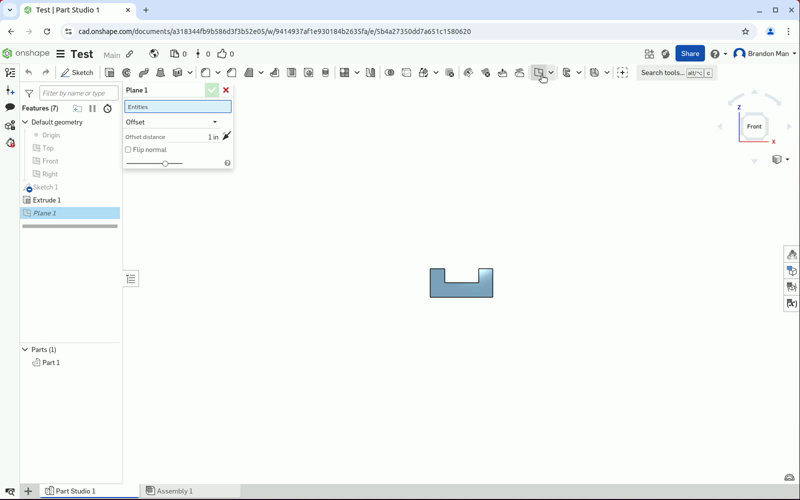
mouse_move(73, 163)
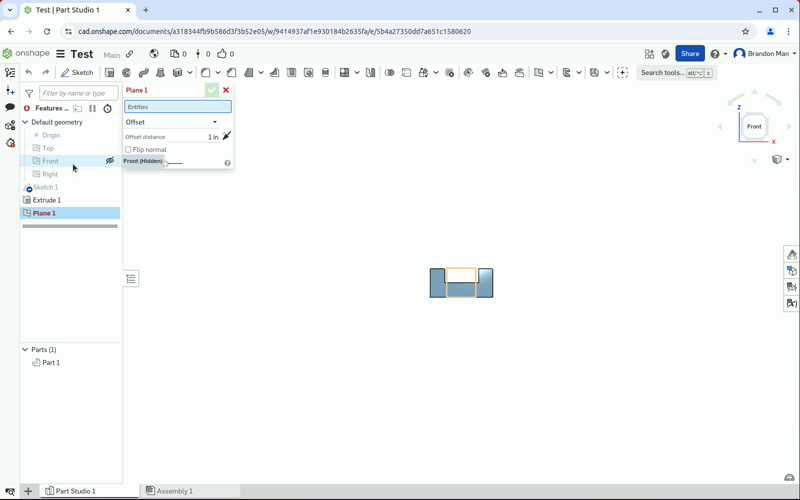
click(73, 163)
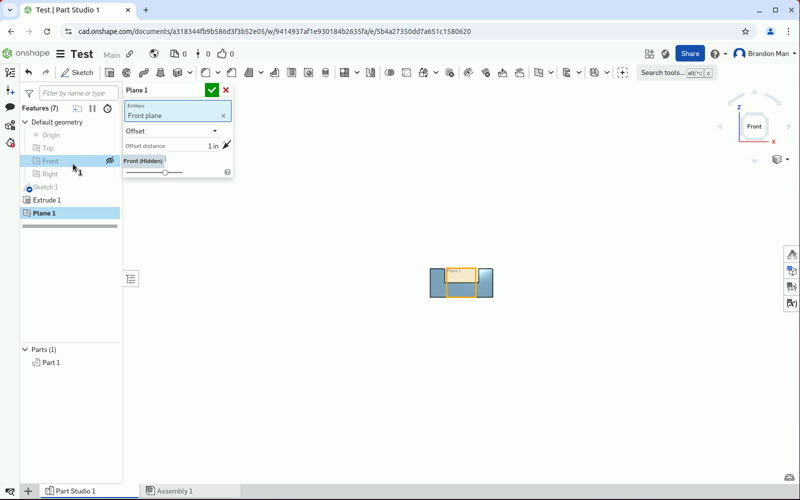
key(tab, 2)
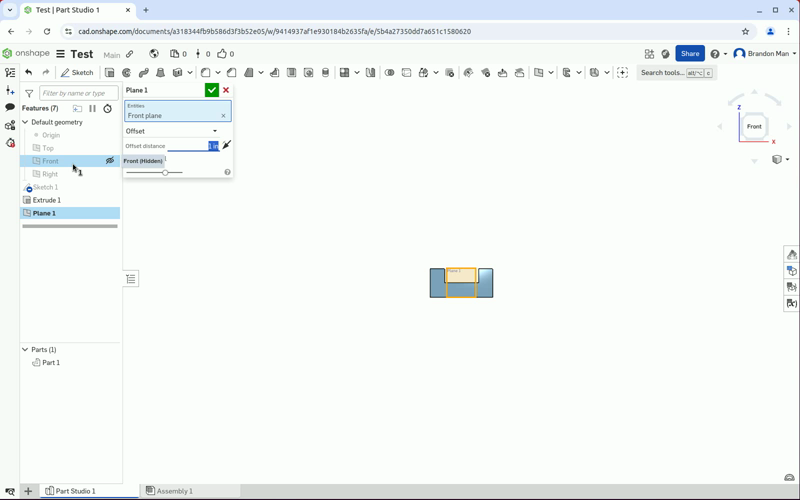
text(23.108)
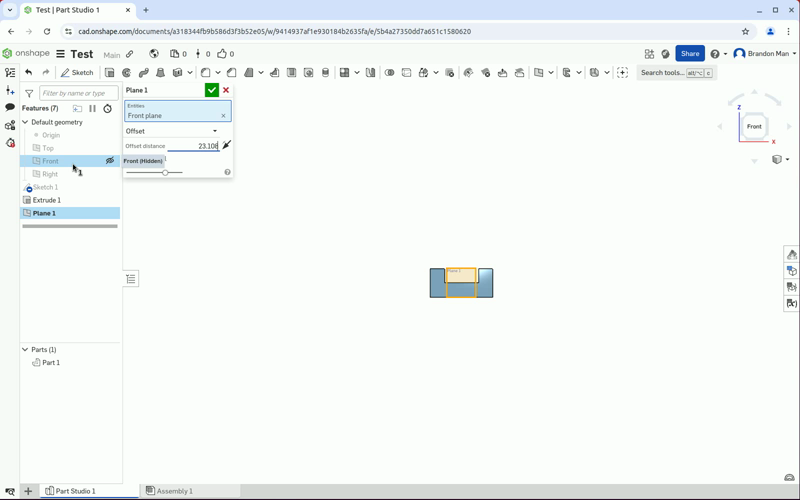
key(enter, 2)
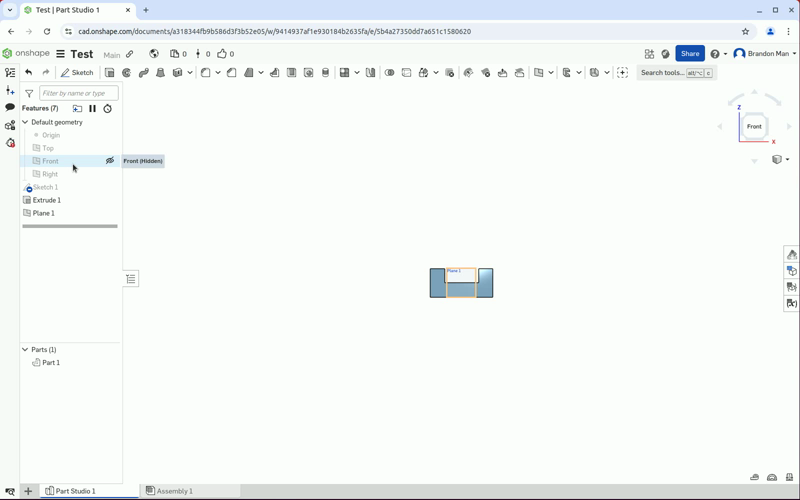
key(shift+s)
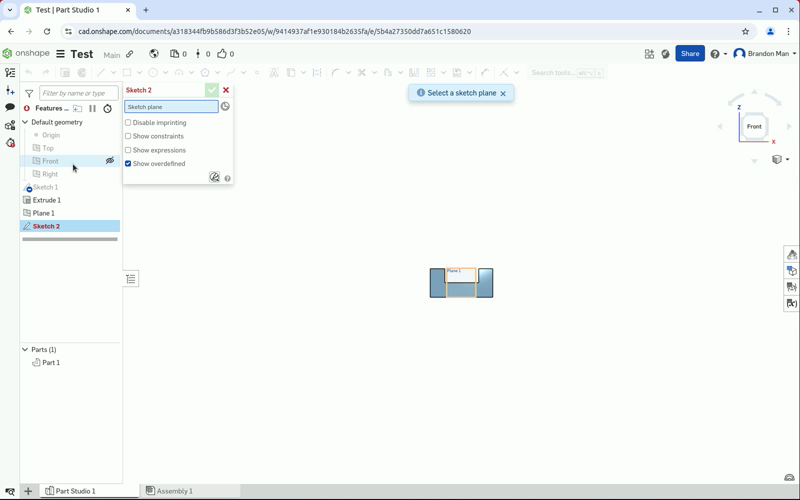
mouse_move(73, 215)
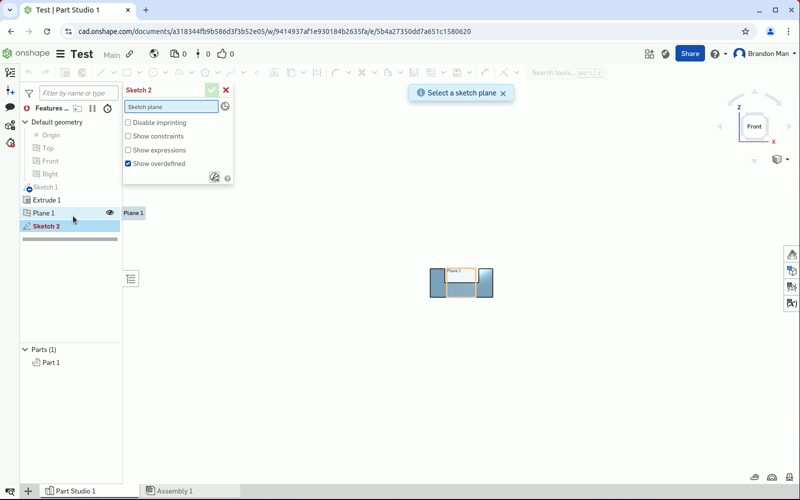
click(73, 215)
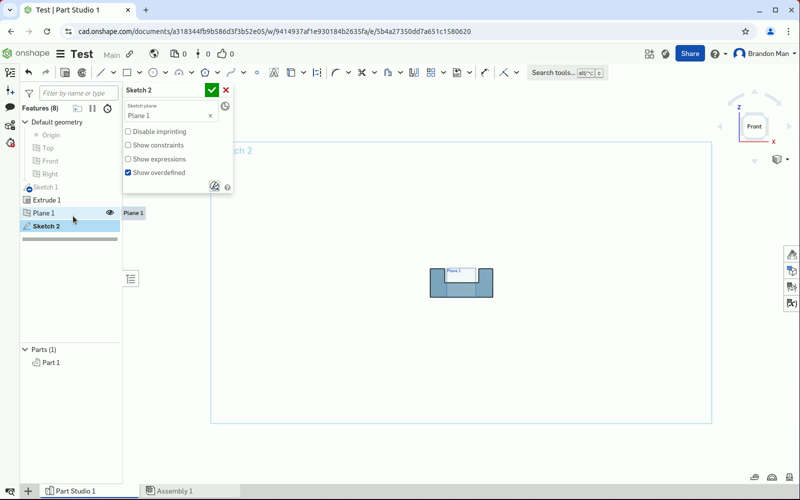
mouse_move(73, 352)
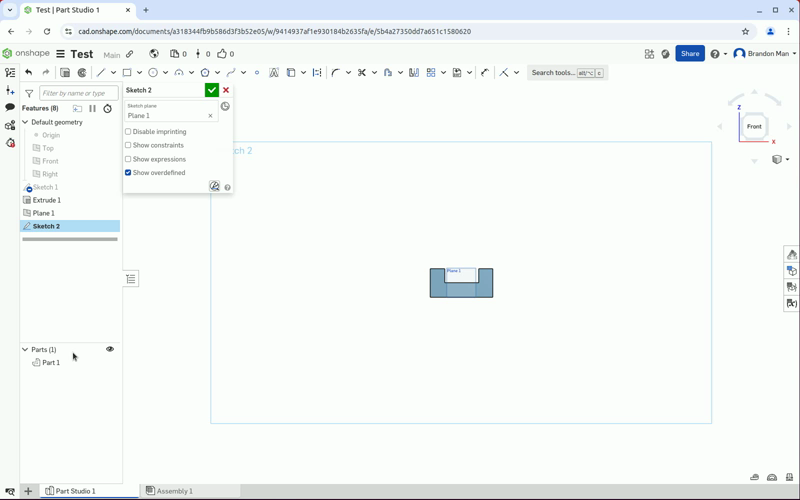
key(y)
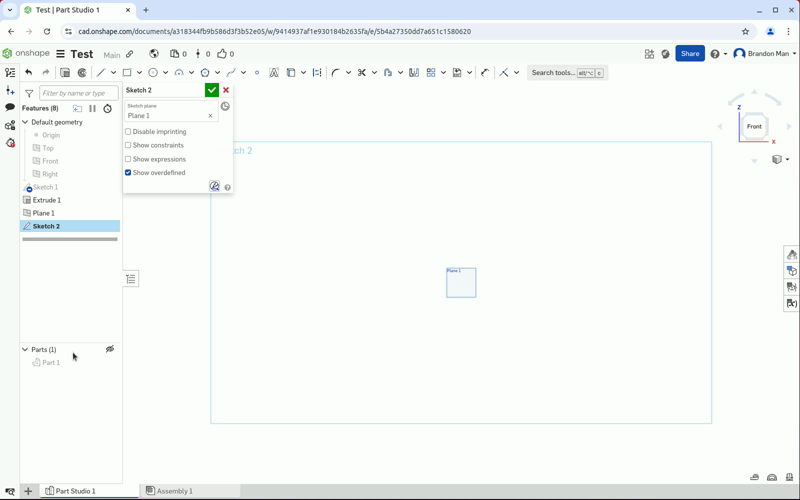
key(c)
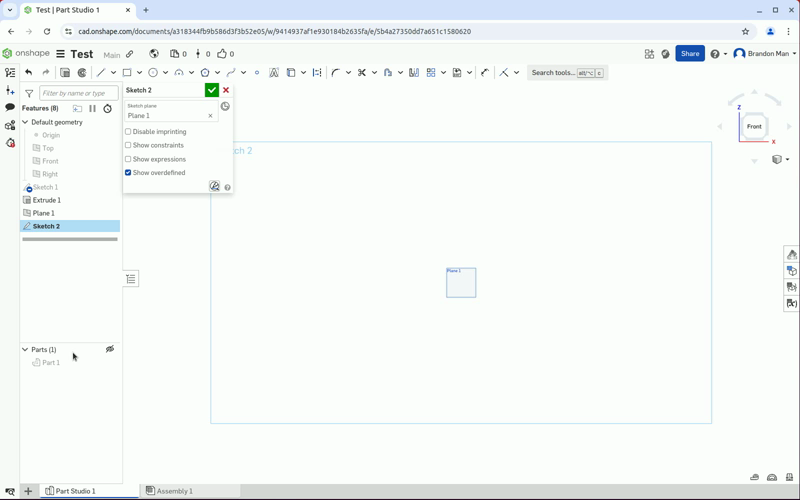
key_down(shift)
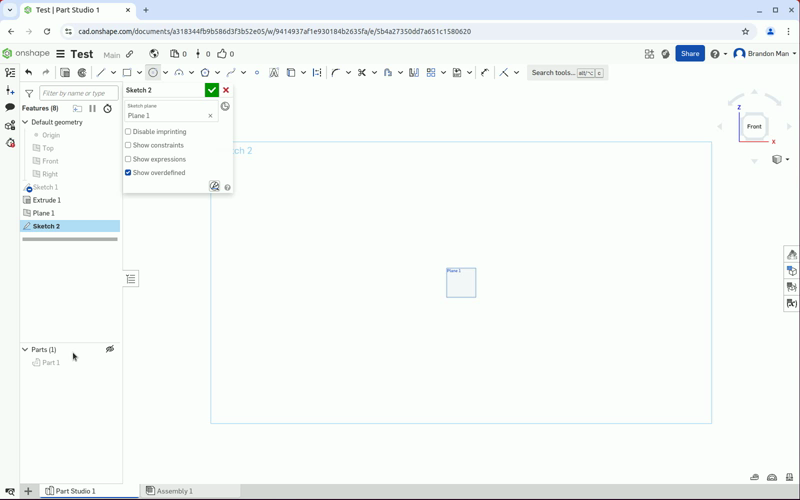
mouse_move(460, 290)
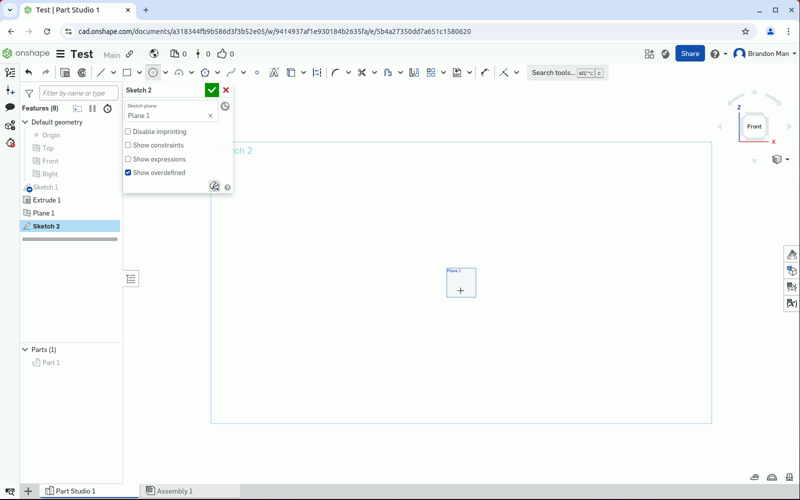
click(460, 290)
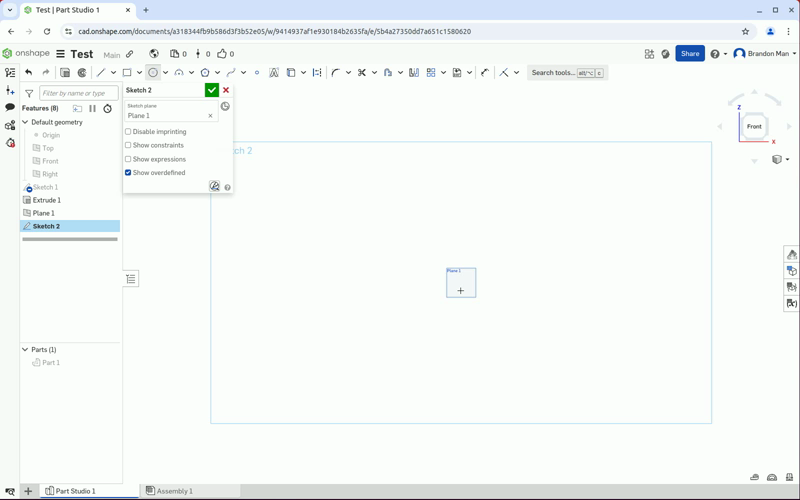
key_up(shift)
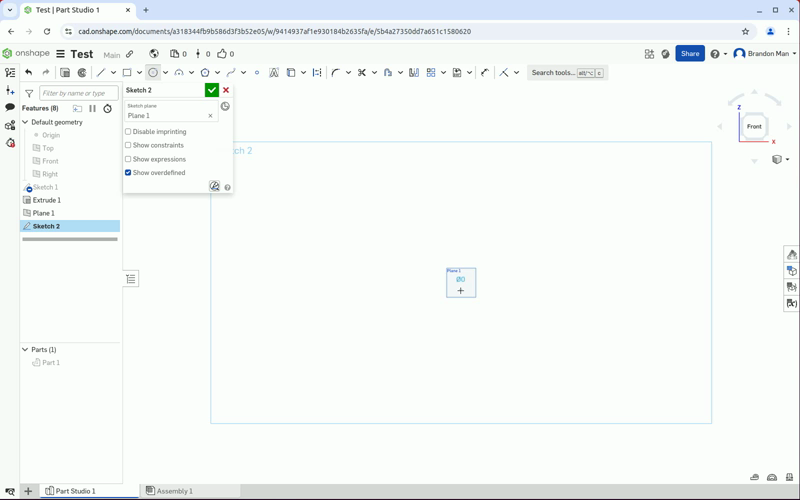
mouse_move(465, 290)
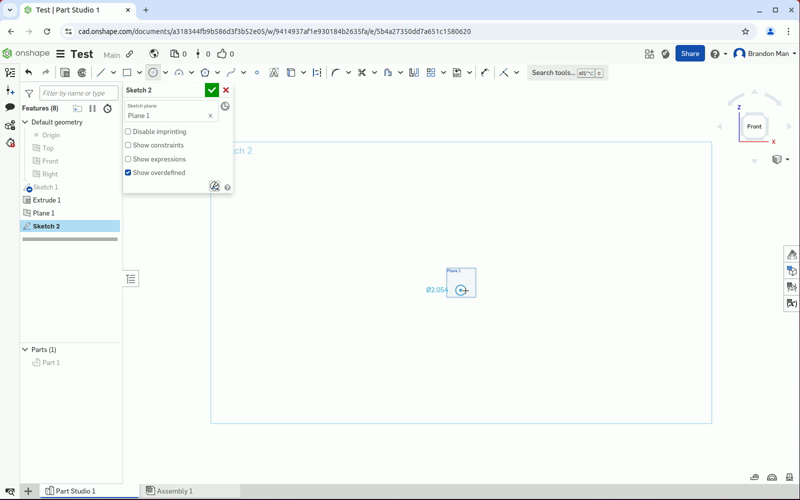
click(465, 290)
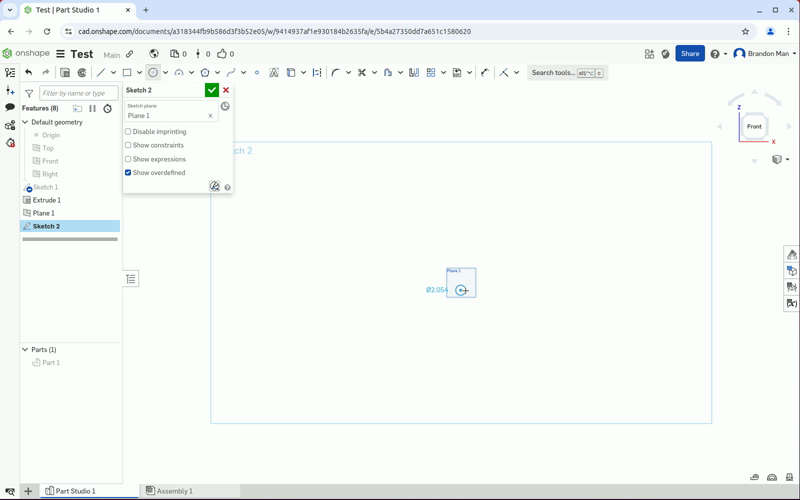
key(esc)
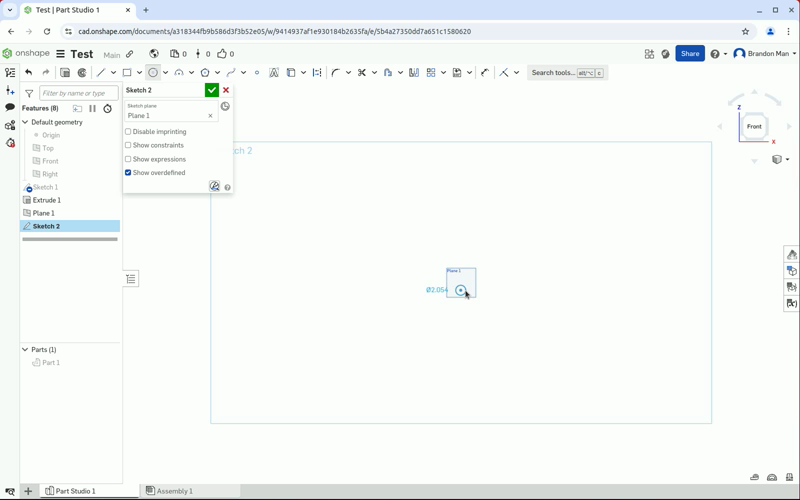
mouse_move(461, 292)
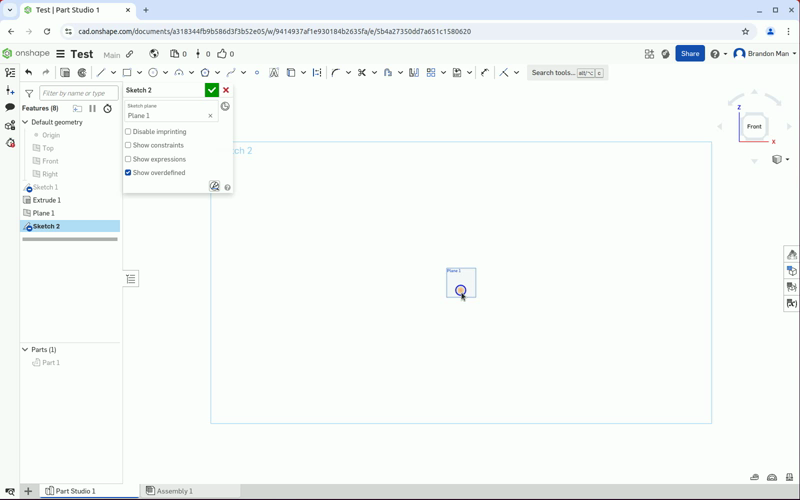
scroll(6)
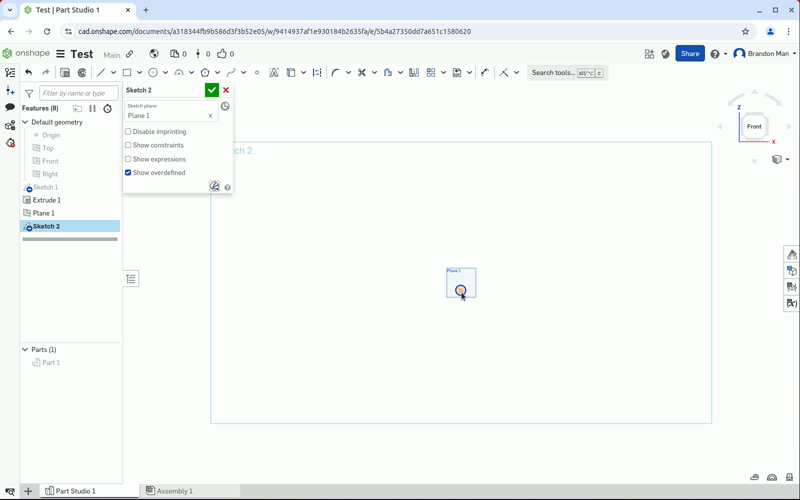
scroll(6)
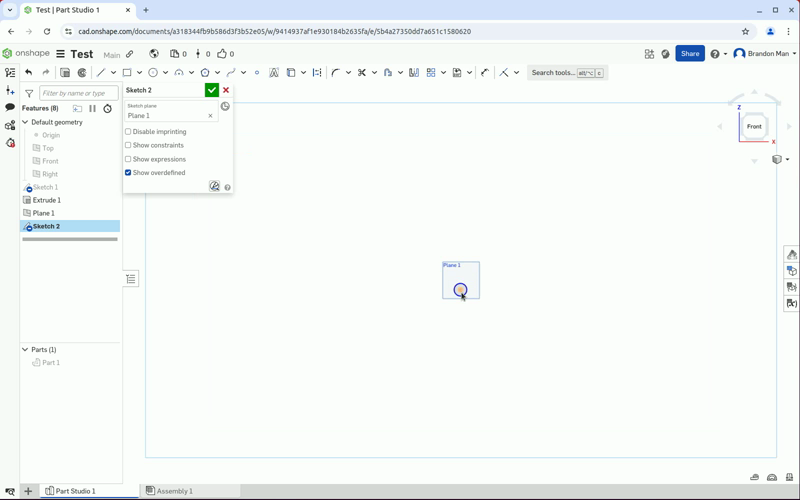
scroll(6)
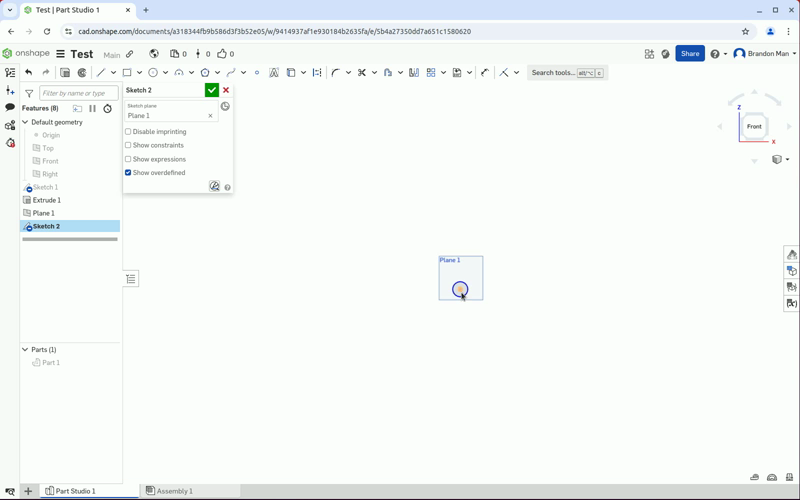
scroll(6)
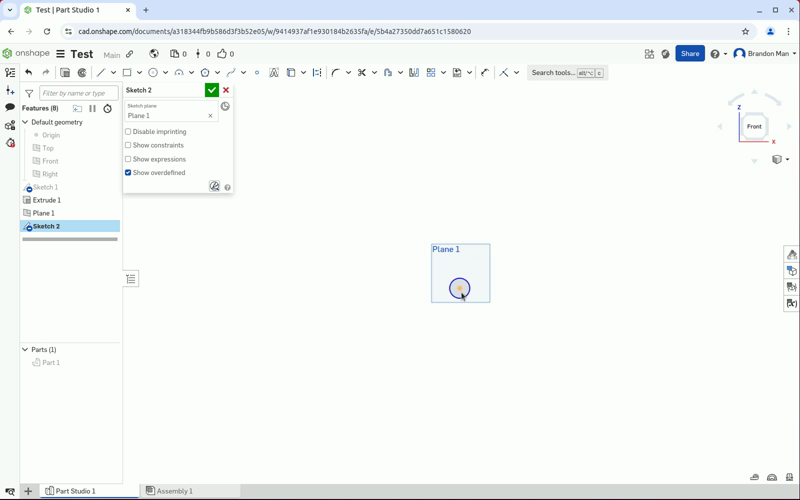
scroll(6)
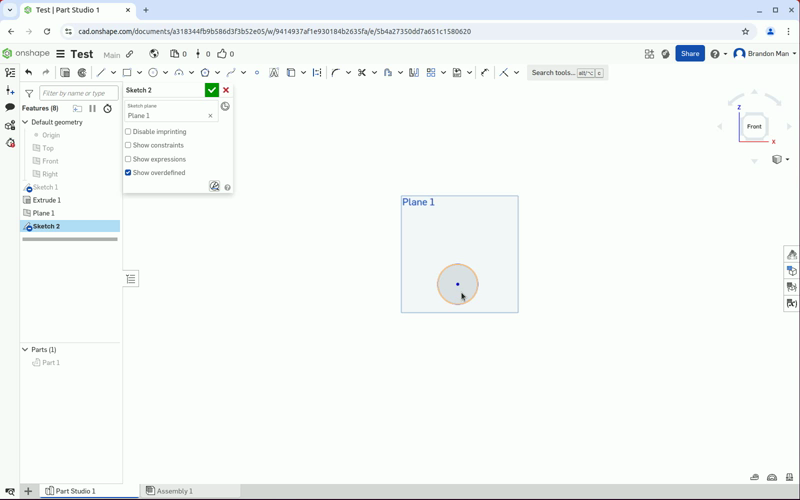
scroll(6)
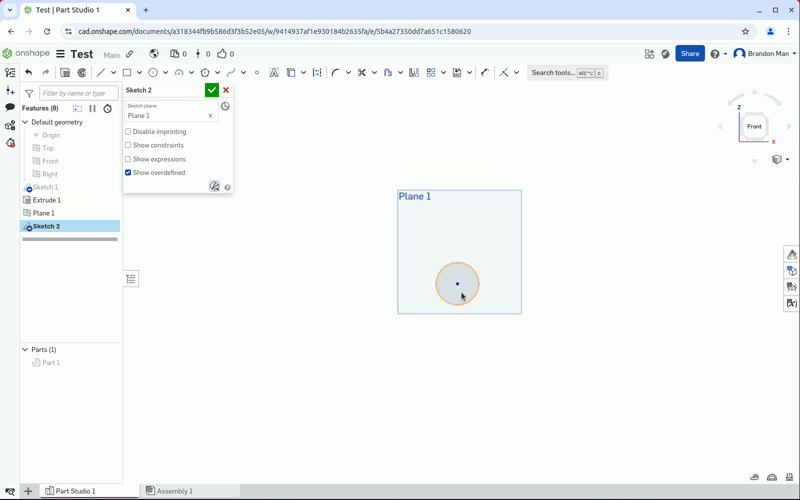
scroll(6)
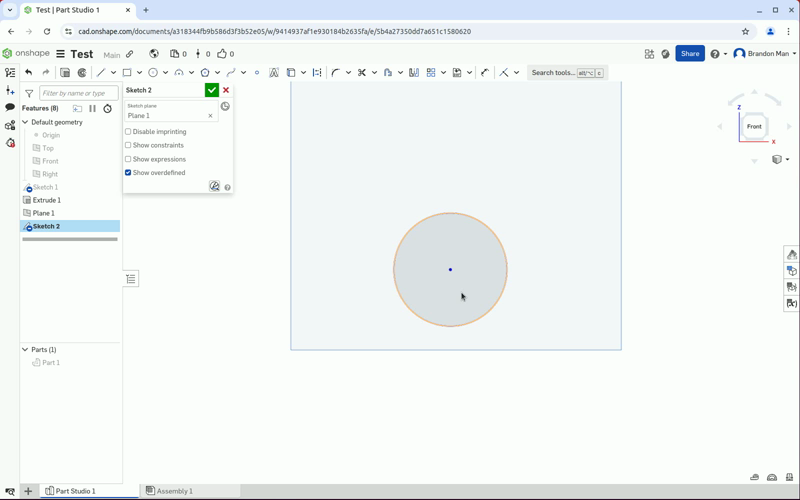
click(461, 292)
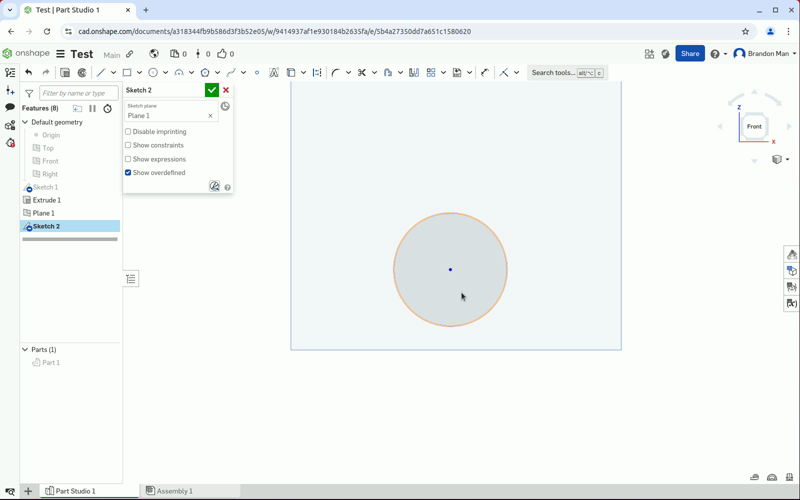
scroll(-6)
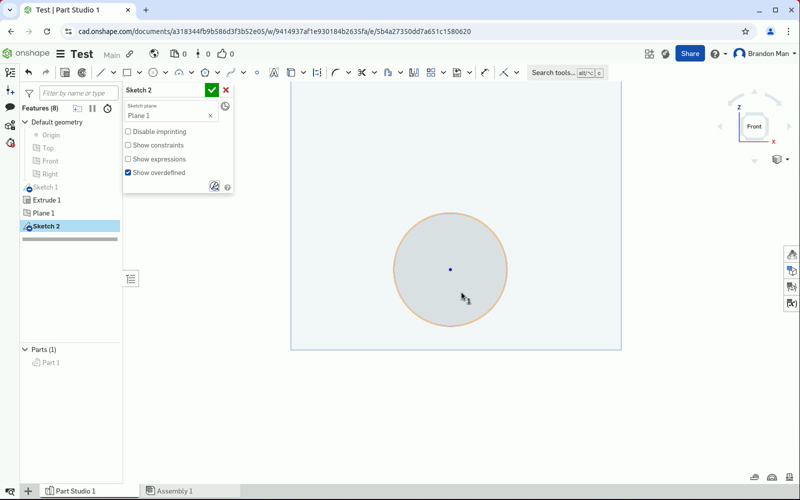
scroll(-6)
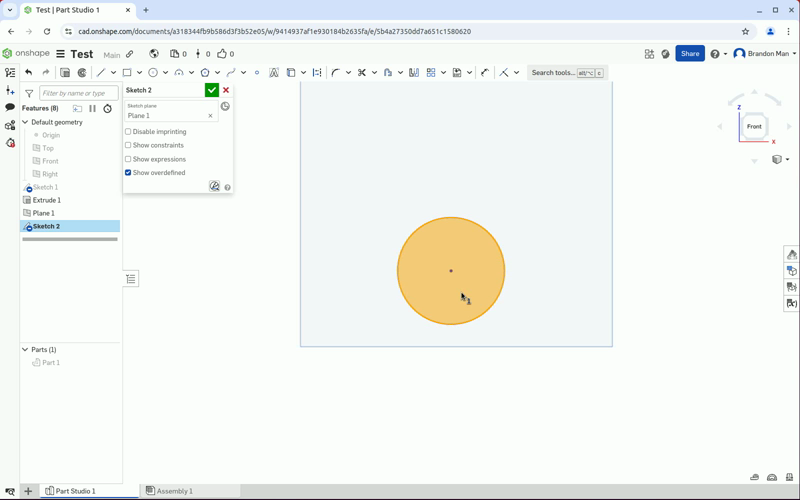
scroll(-6)
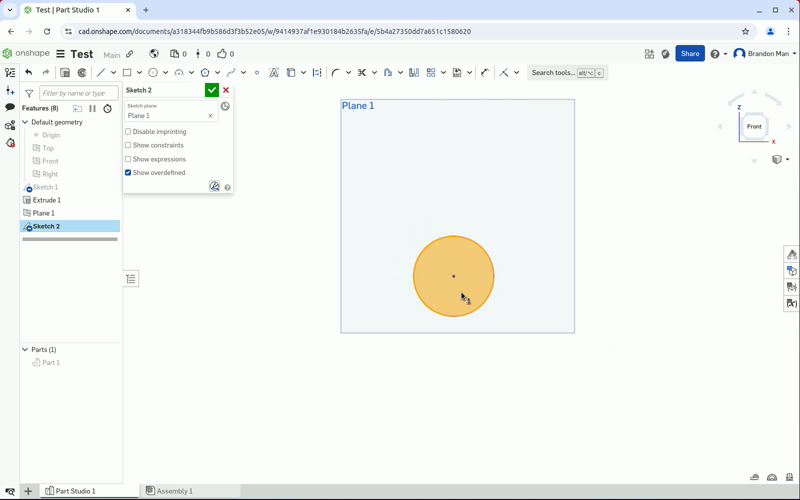
scroll(-6)
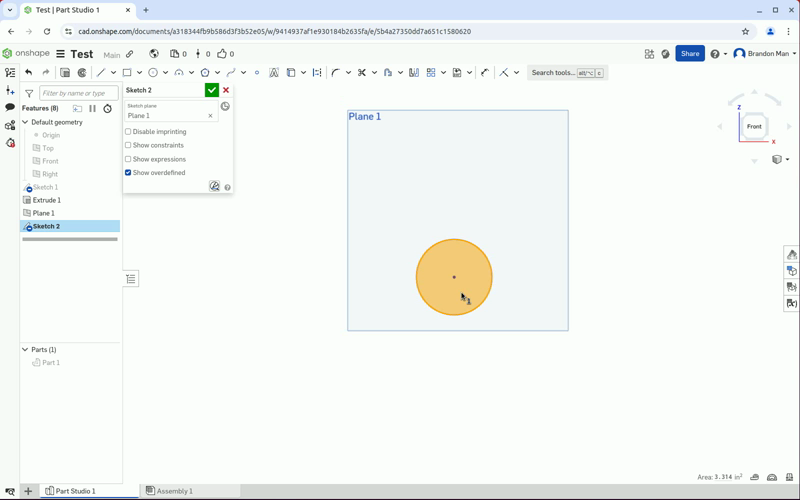
scroll(-6)
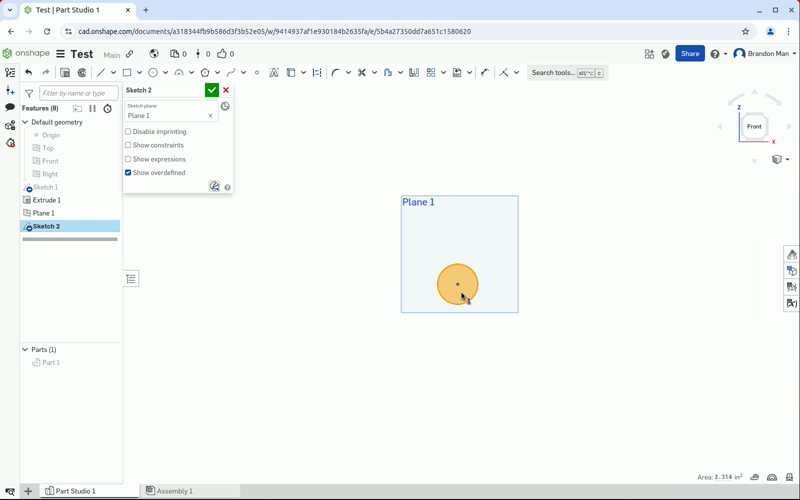
scroll(-6)
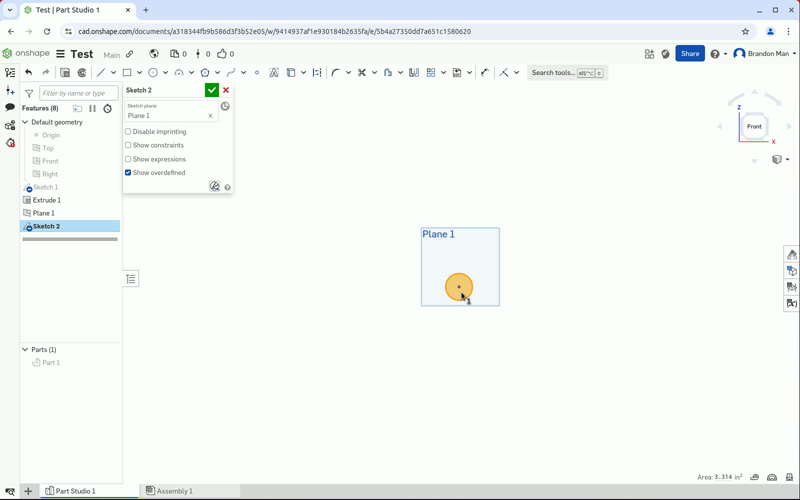
scroll(-6)
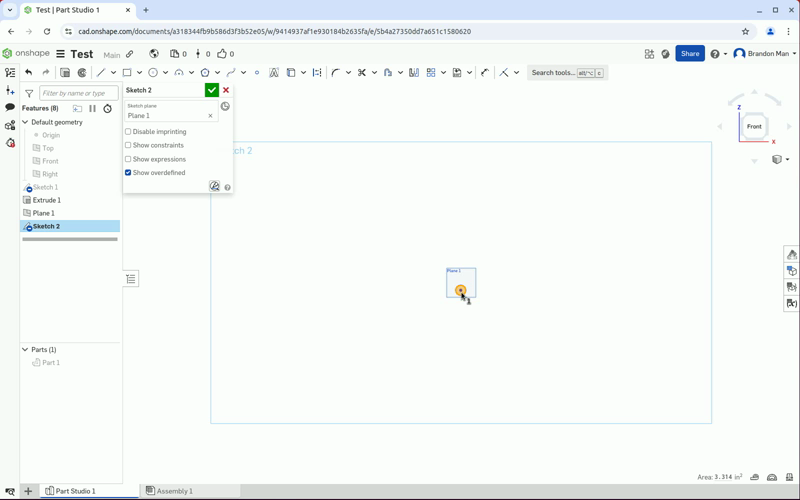
mouse_move(73, 352)
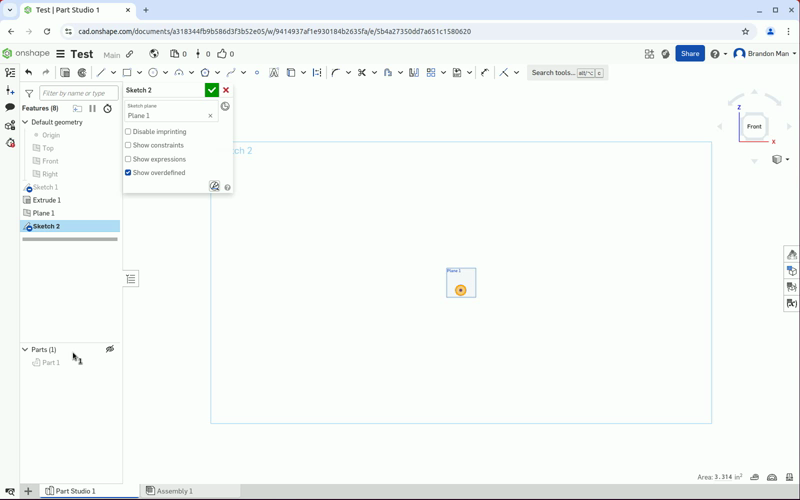
key(shift+y)
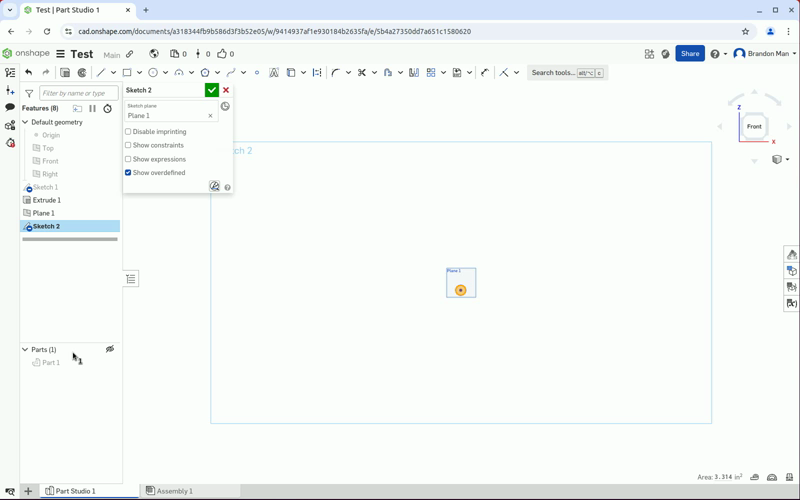
key(shift+e)
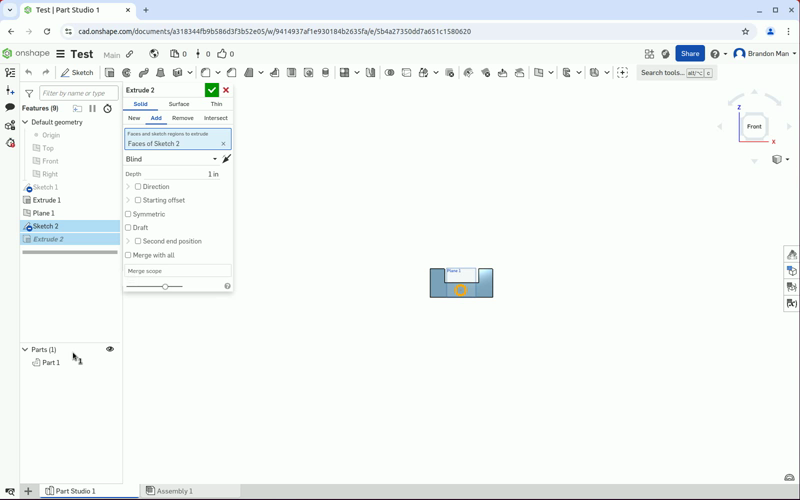
mouse_move(143, 106)
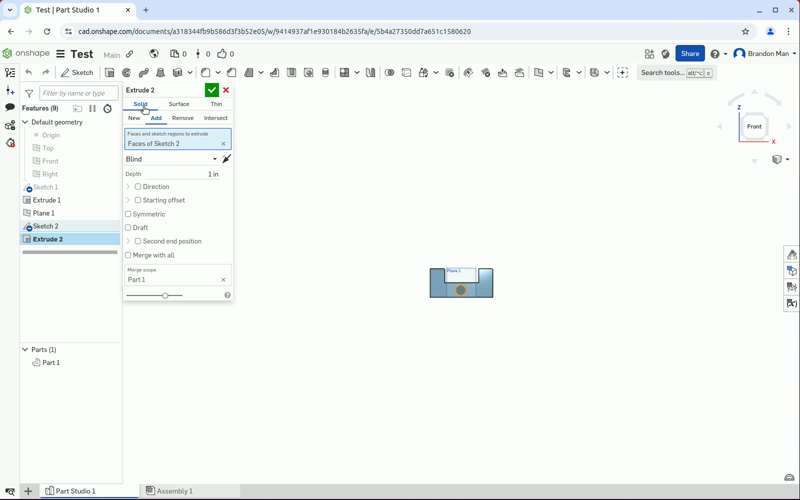
click(143, 106)
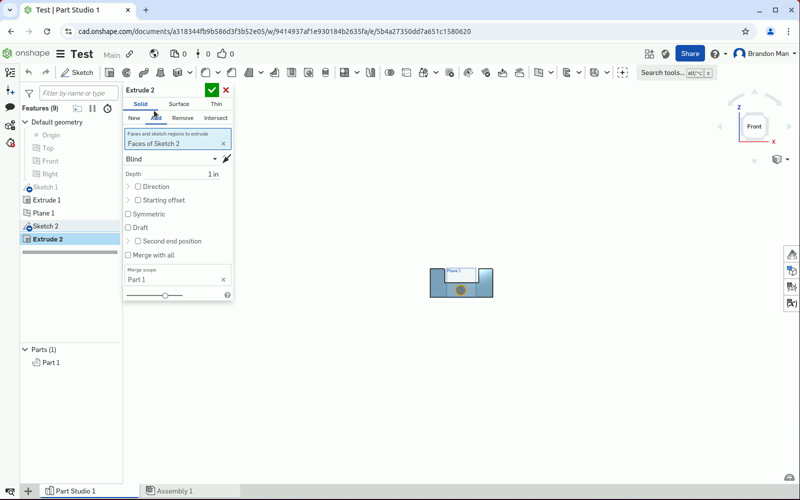
mouse_move(186, 120)
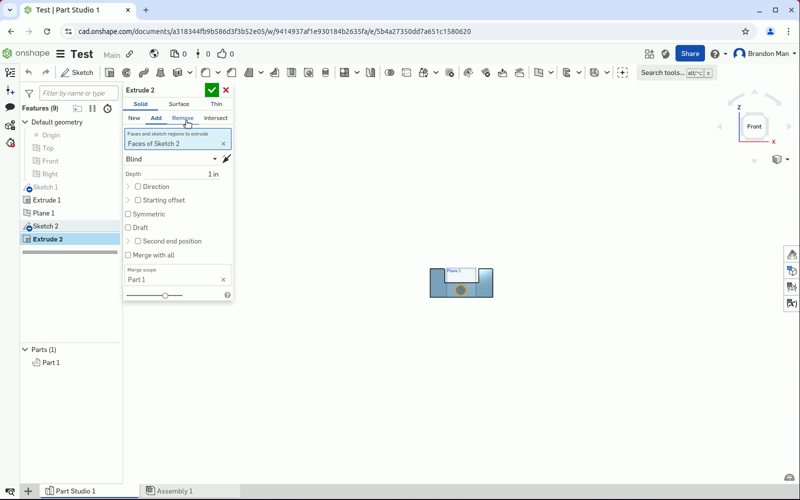
click(186, 120)
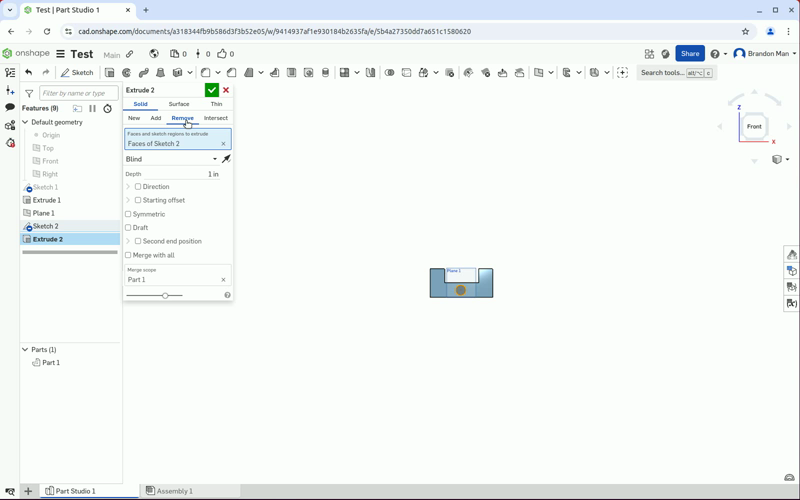
key(tab, 4)
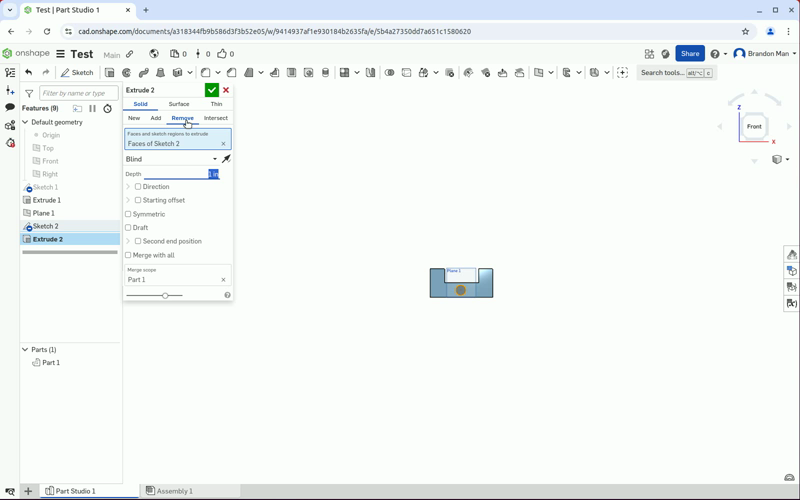
text(23.108)
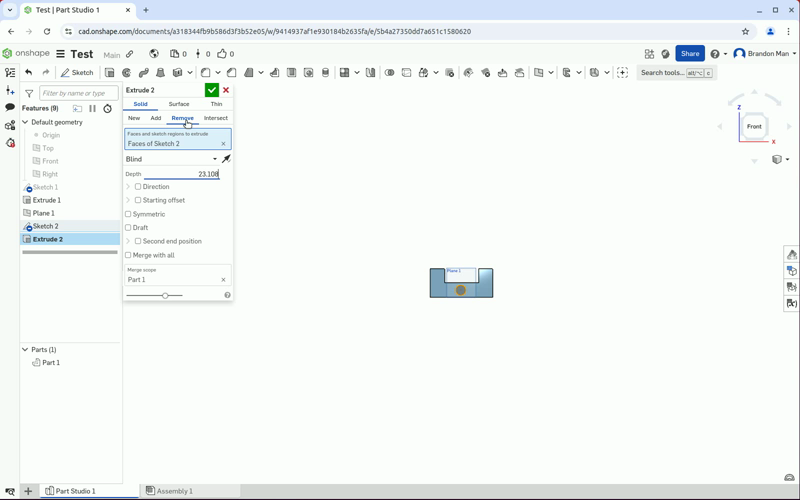
key(tab, 6)
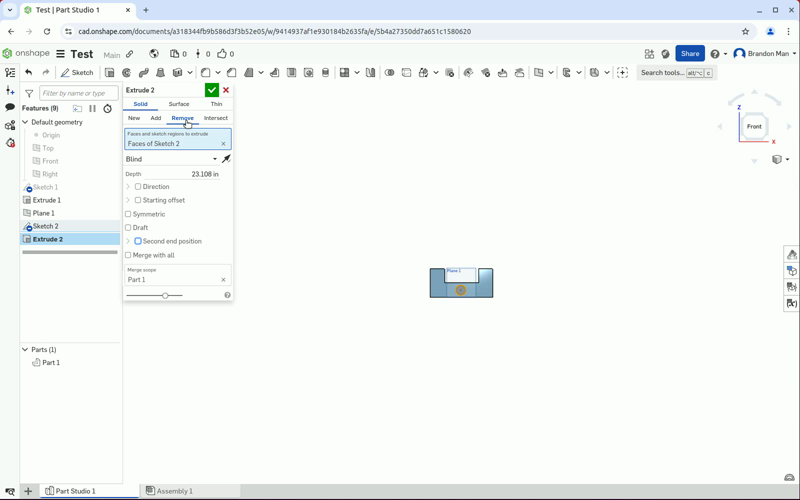
key(space)
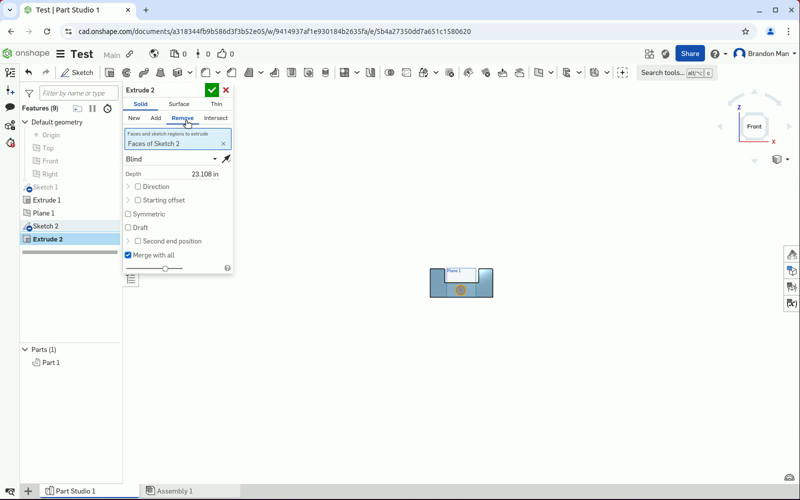
key(enter)
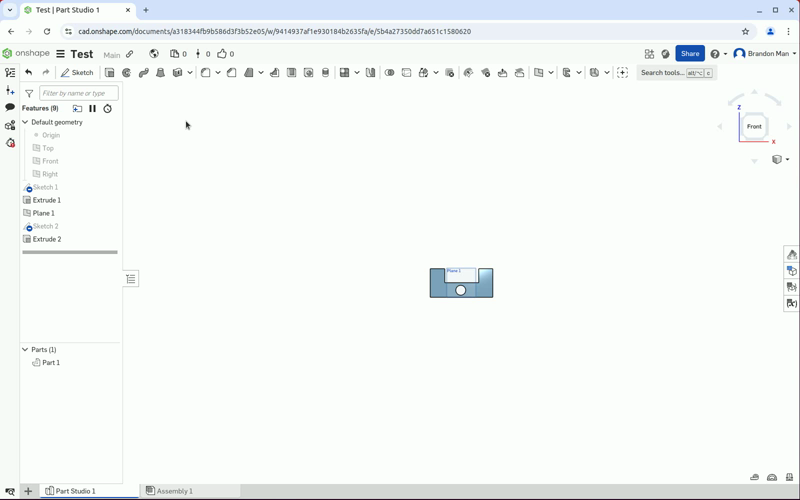
key(shift+h)
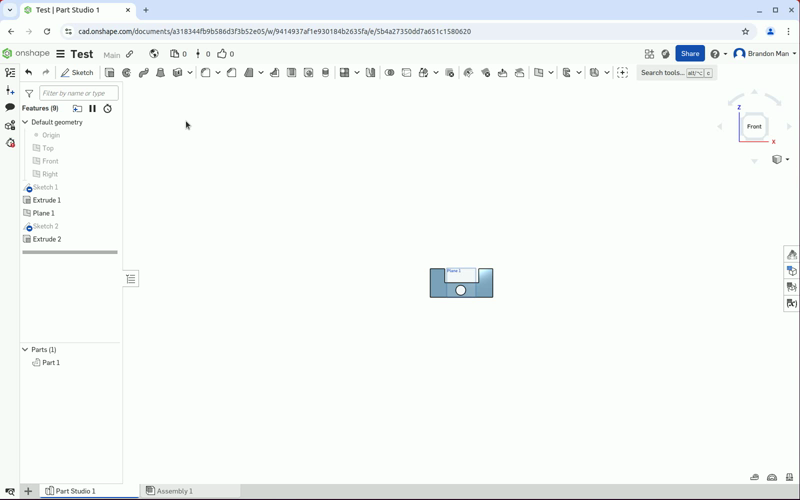
key(shift+h)
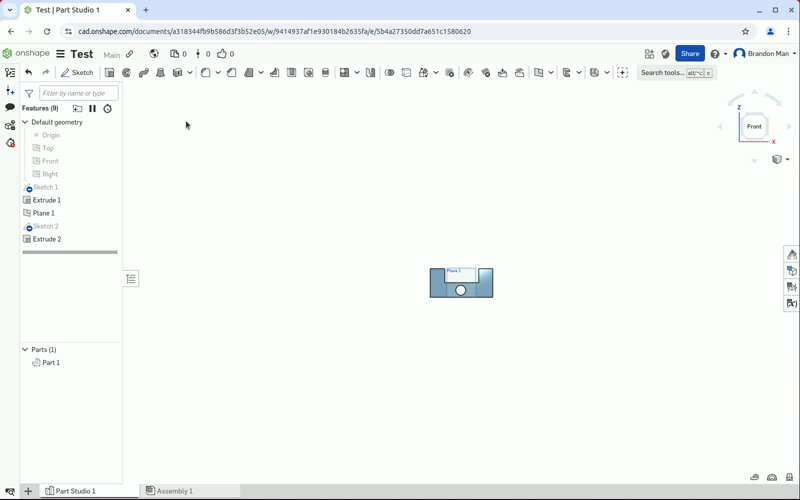
mouse_move(73, 189)
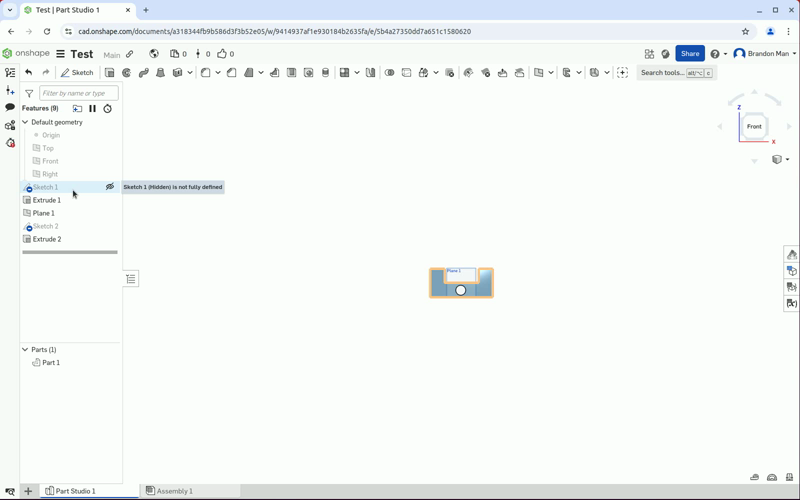
click(73, 189)
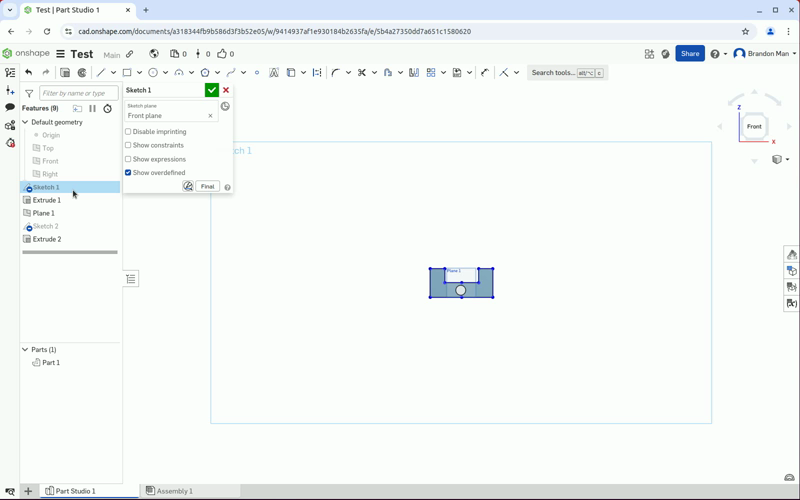
mouse_move(229, 92)
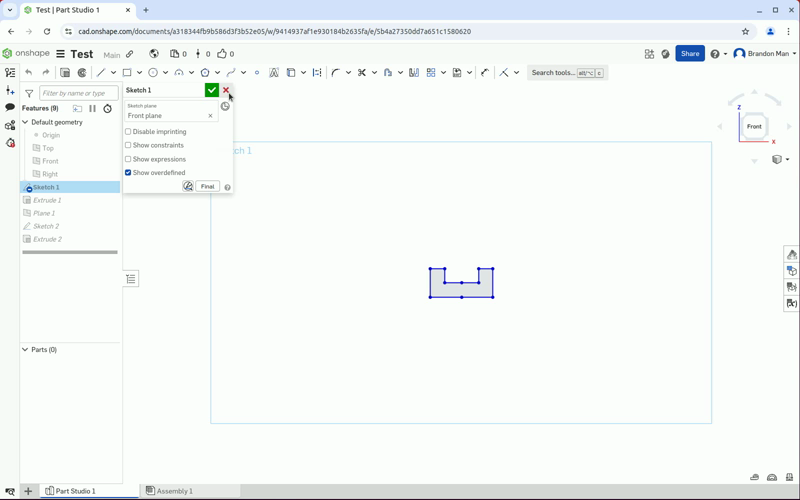
click(229, 92)
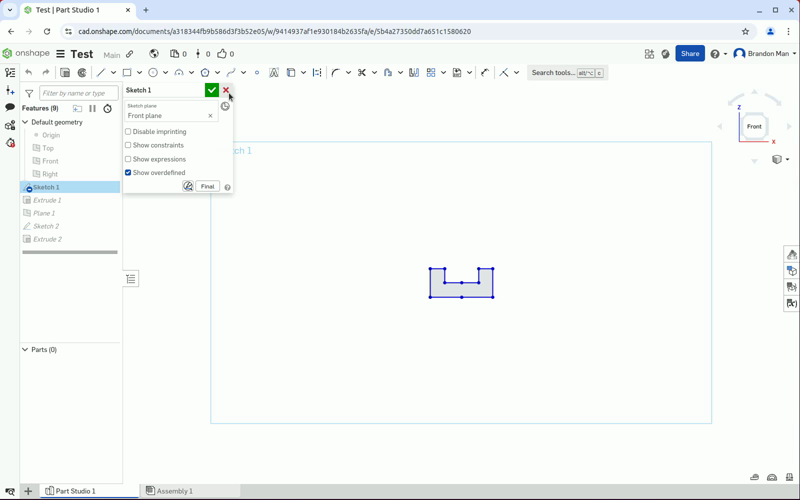
key(shift+s)
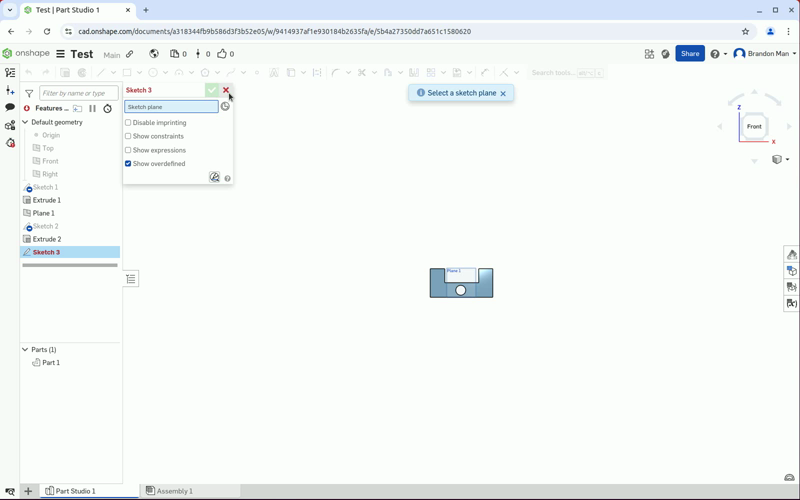
mouse_move(73, 163)
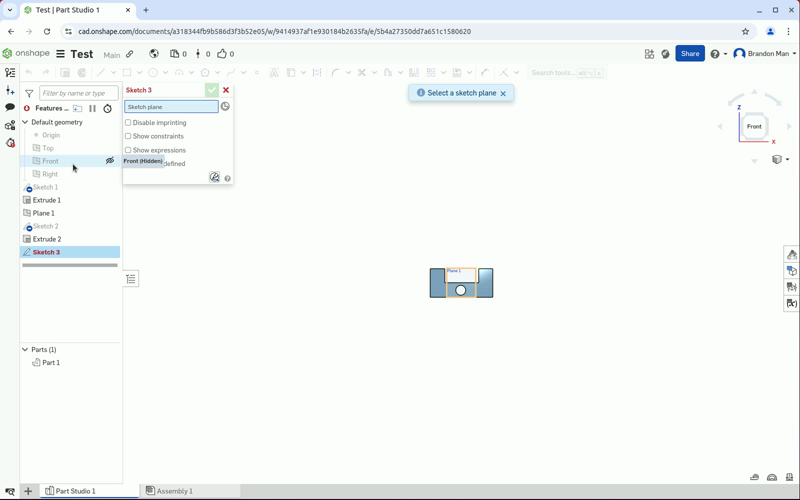
click(73, 163)
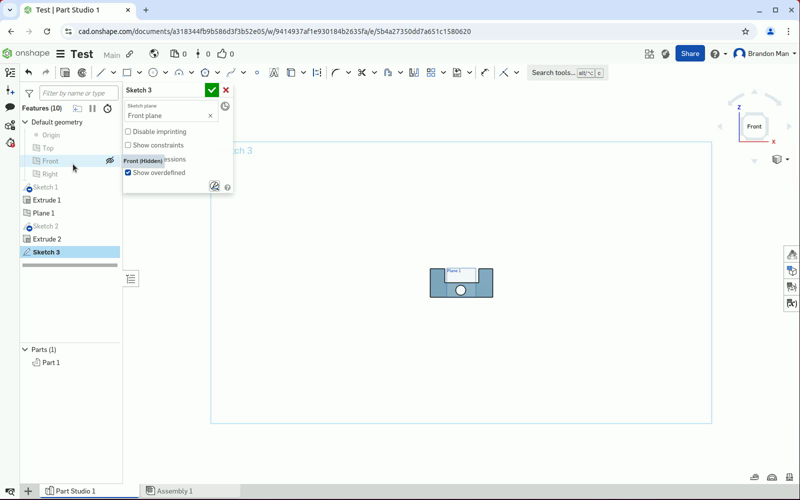
mouse_move(73, 352)
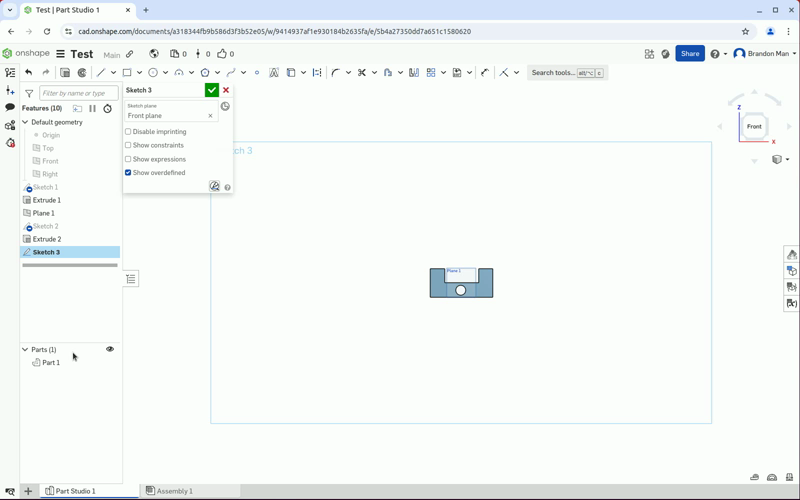
key(y)
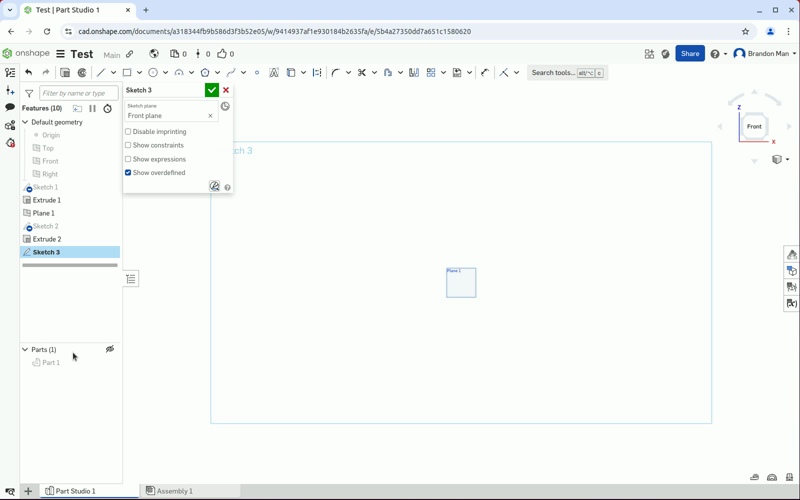
key(l)
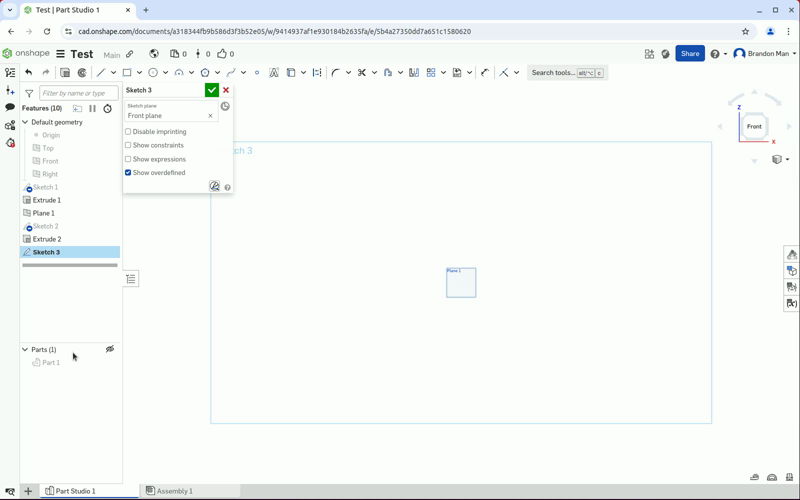
key_down(shift)
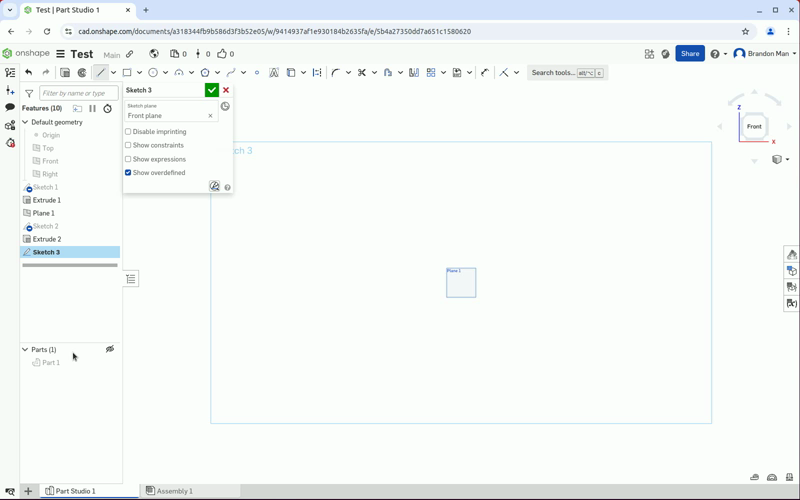
mouse_move(430, 297)
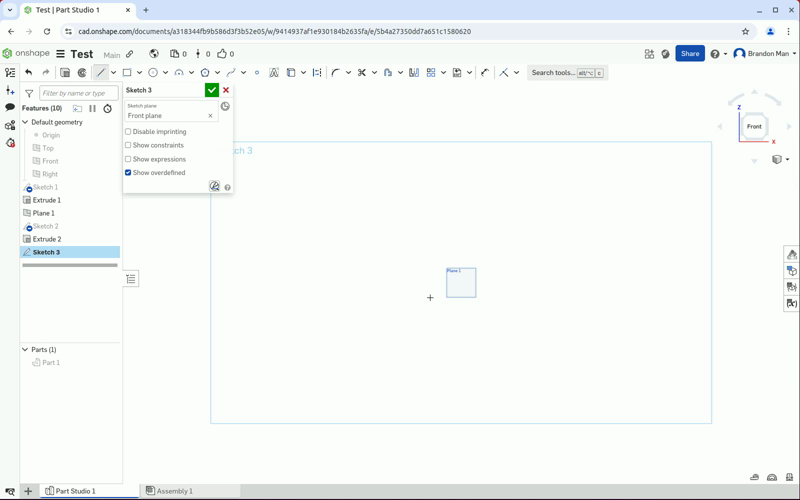
click(430, 297)
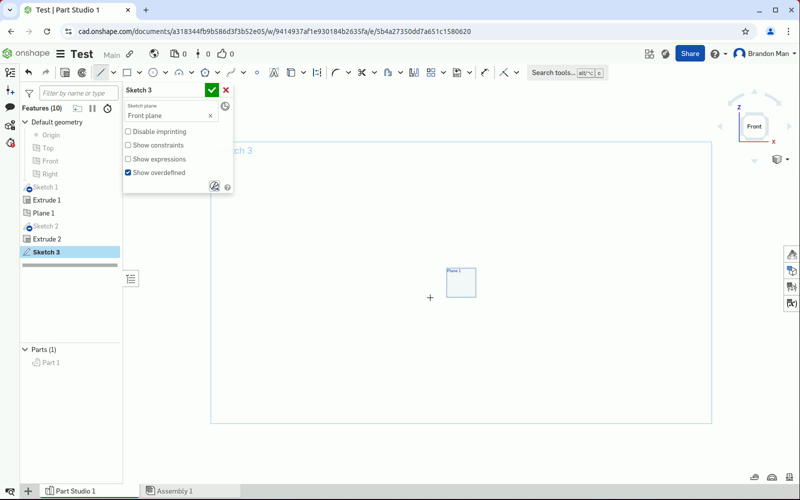
key_up(shift)
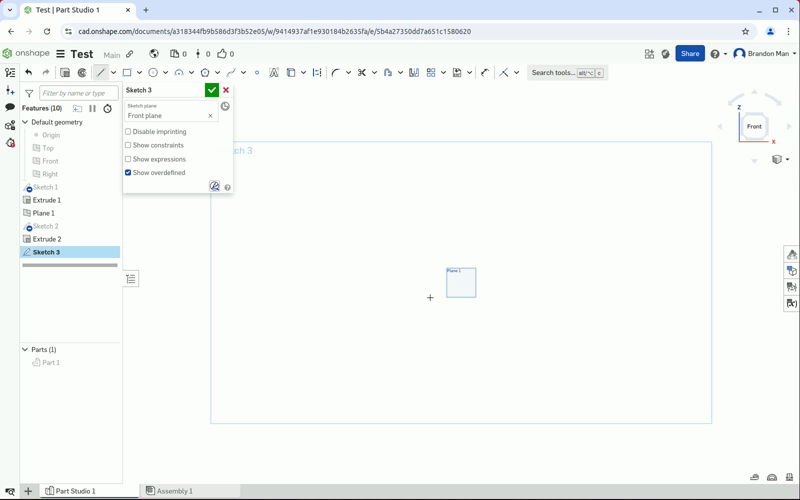
key_down(shift)
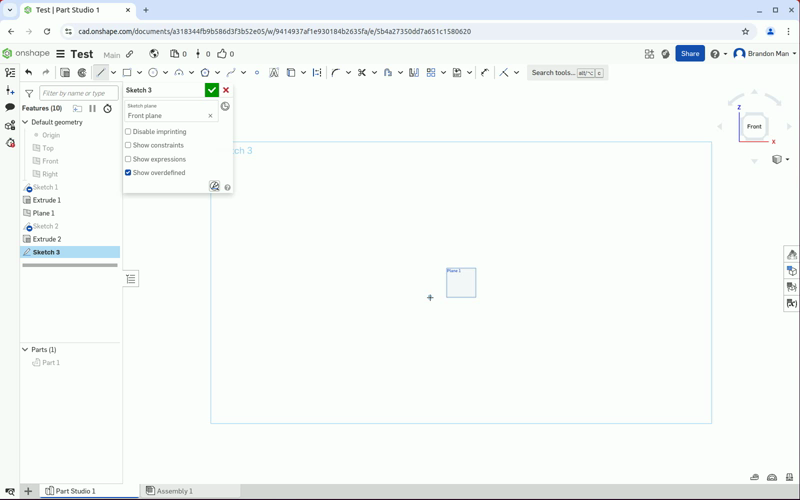
mouse_move(460, 297)
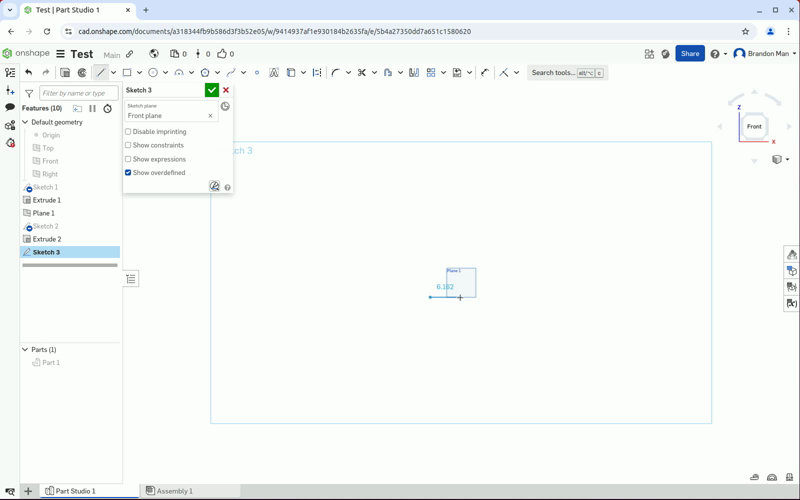
mouse_move(461, 297)
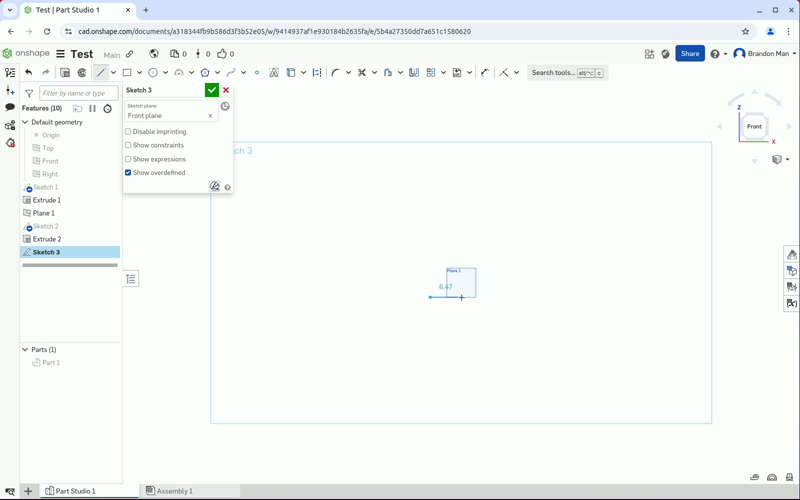
click(461, 297)
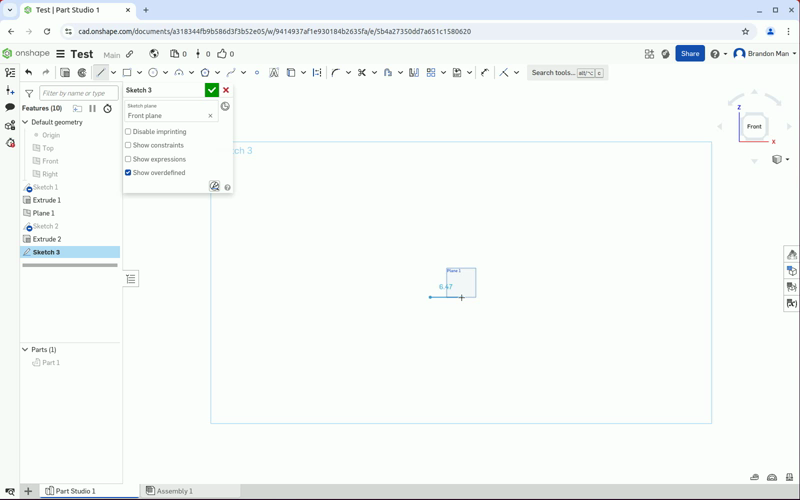
key_up(shift)
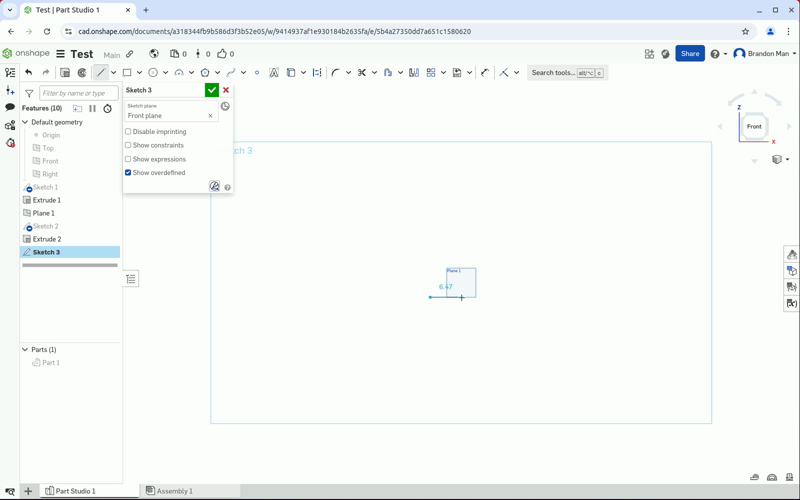
key_down(shift)
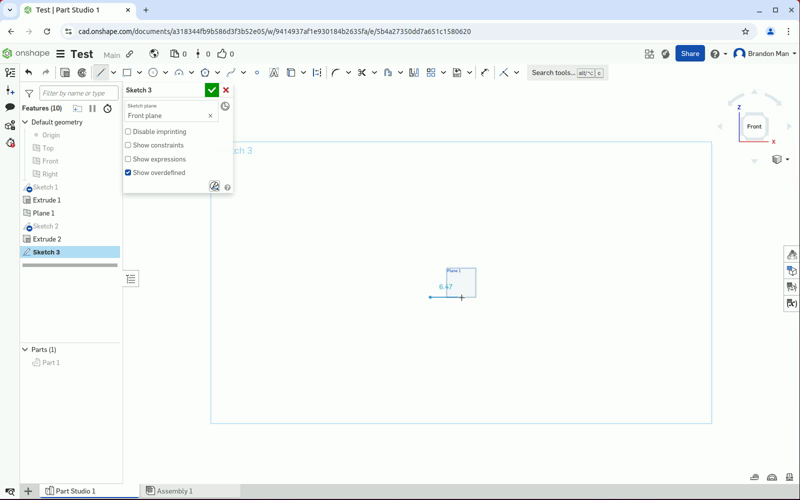
mouse_move(492, 297)
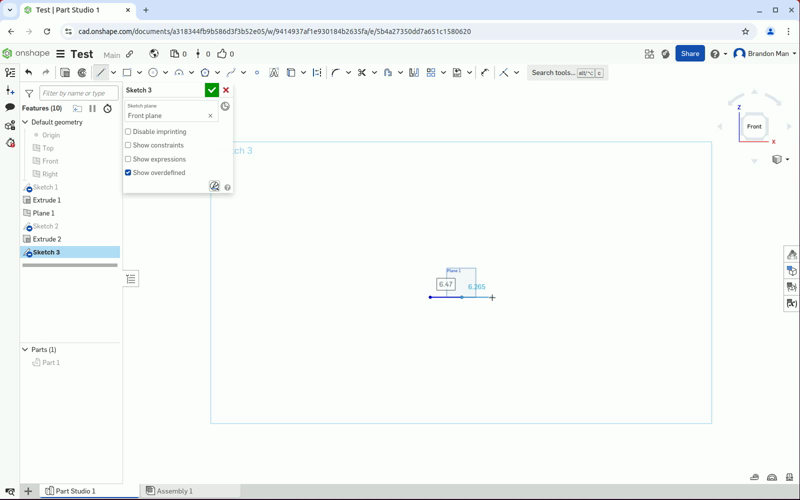
mouse_move(492, 297)
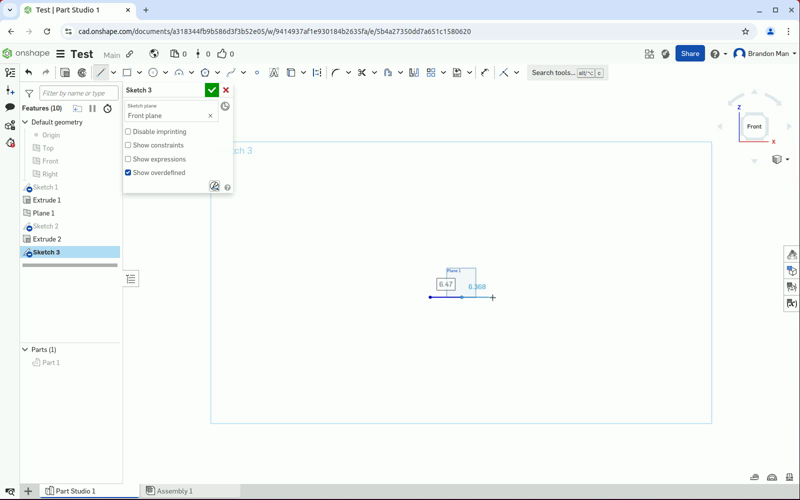
click(492, 297)
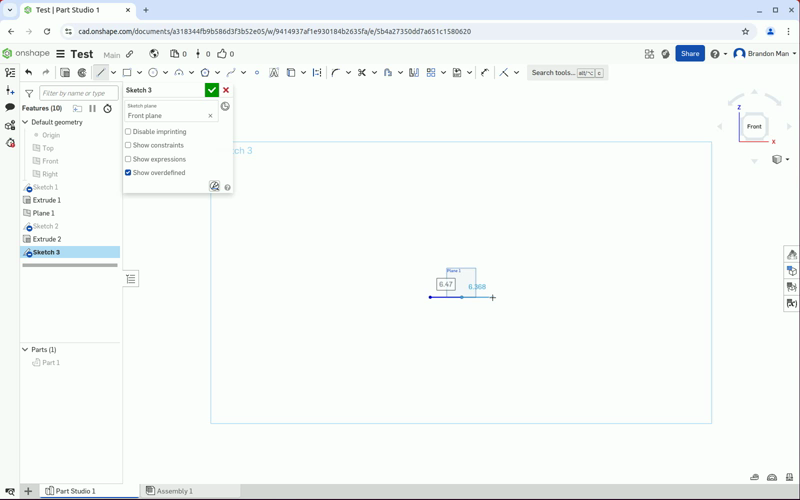
key_up(shift)
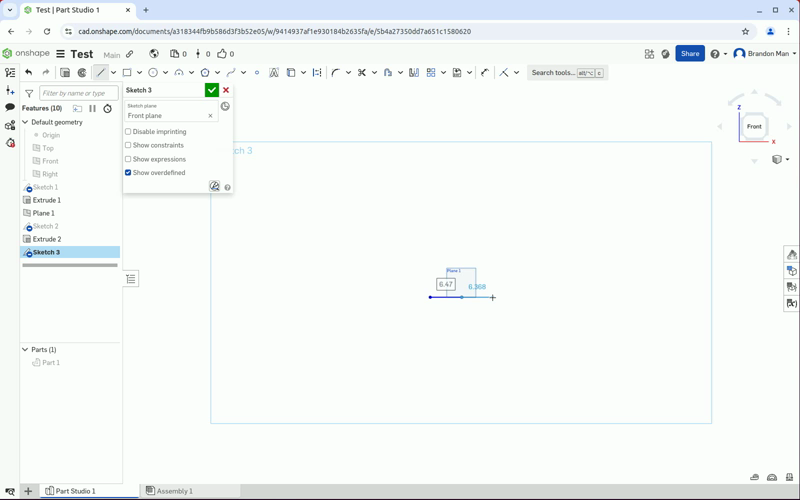
key_down(shift)
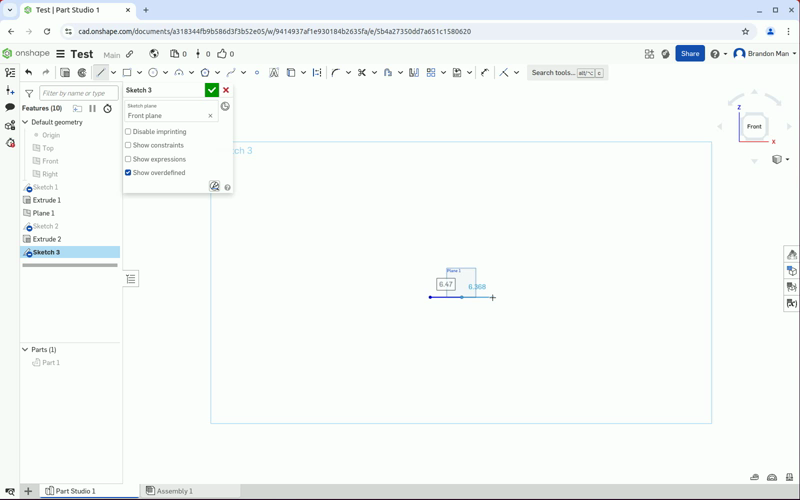
mouse_move(522, 297)
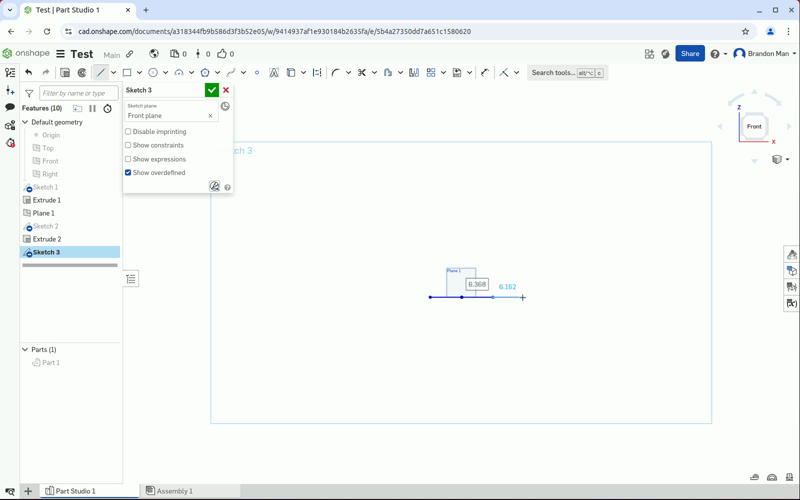
mouse_move(492, 268)
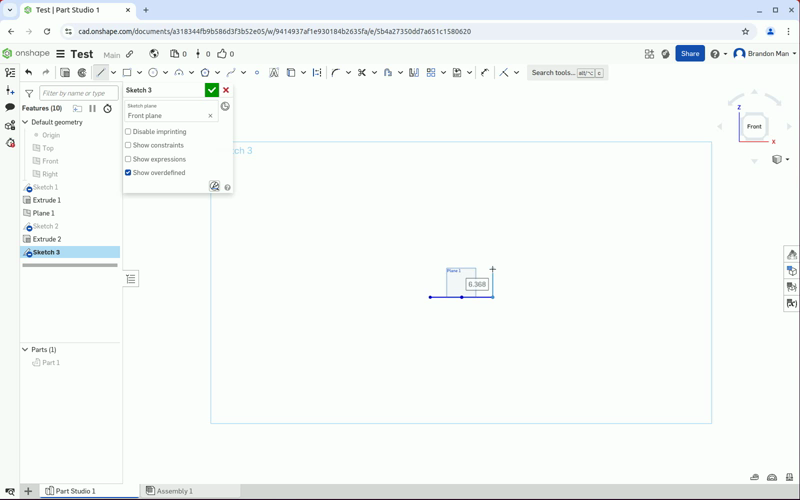
click(492, 268)
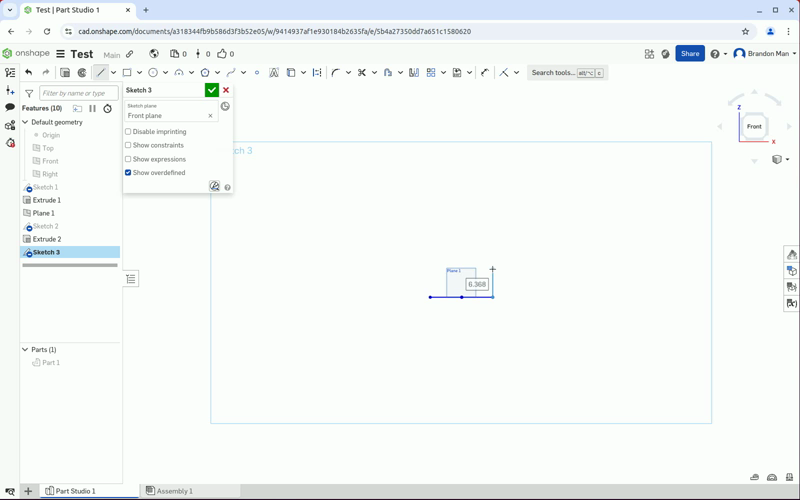
key_up(shift)
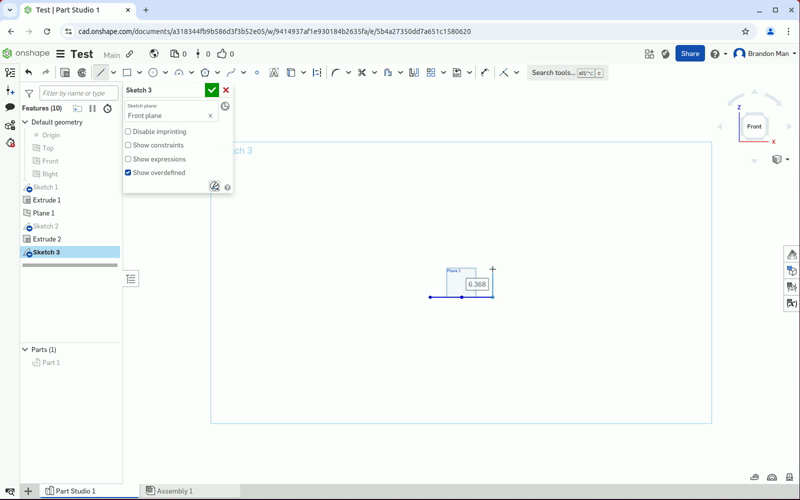
key_down(shift)
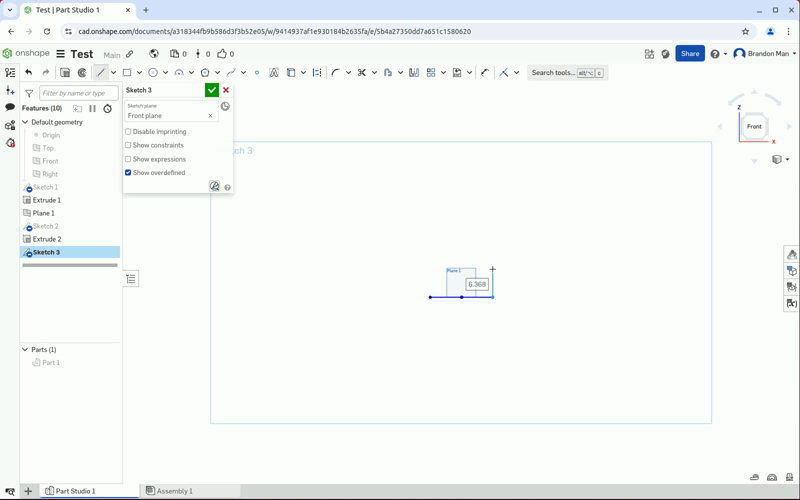
mouse_move(522, 268)
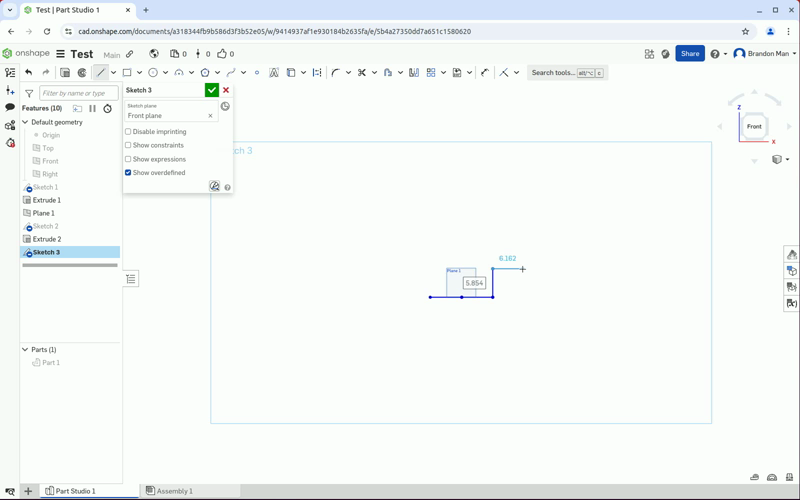
mouse_move(478, 268)
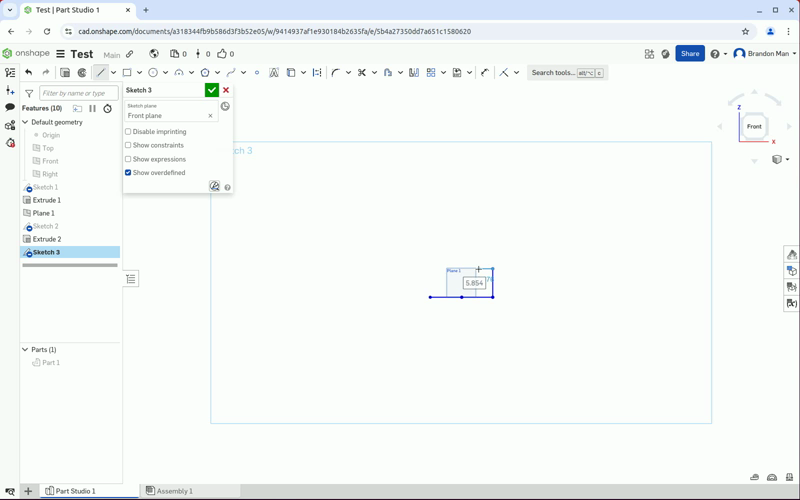
click(478, 268)
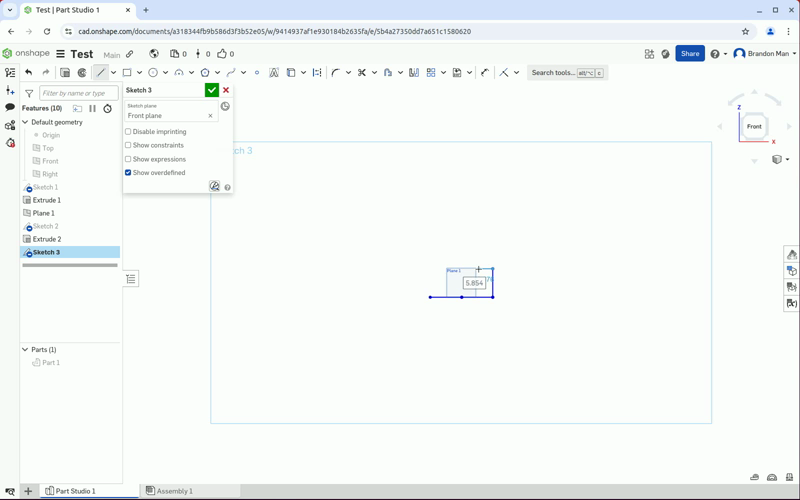
key_up(shift)
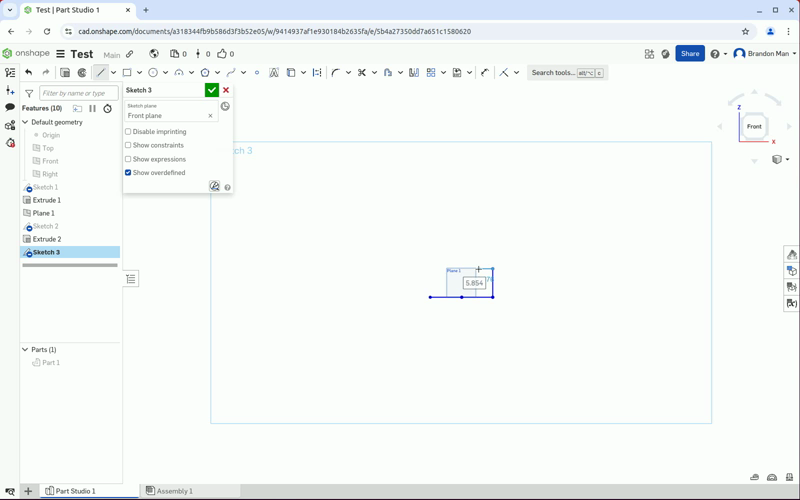
key_down(shift)
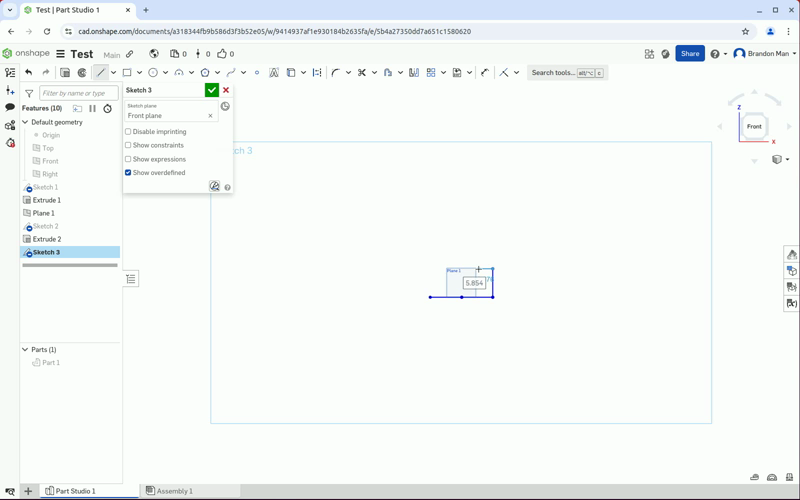
mouse_move(508, 268)
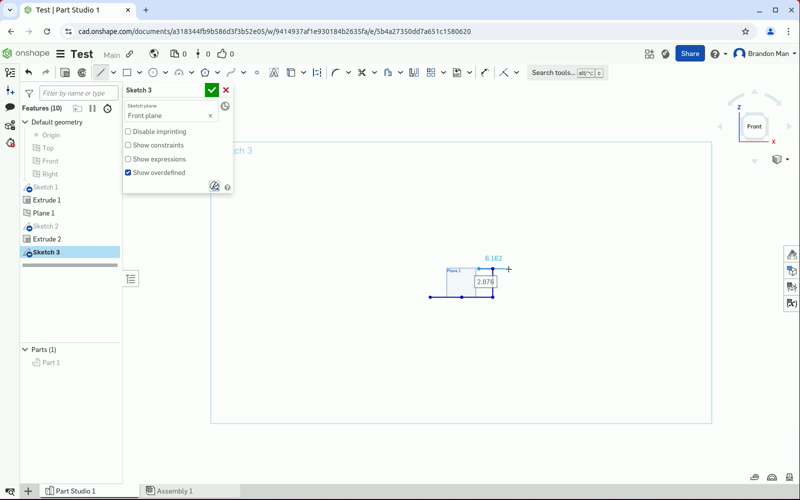
mouse_move(478, 282)
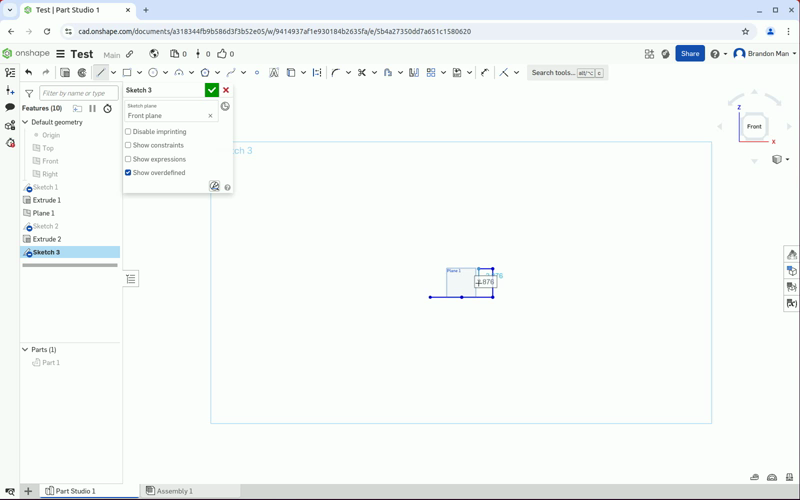
click(478, 282)
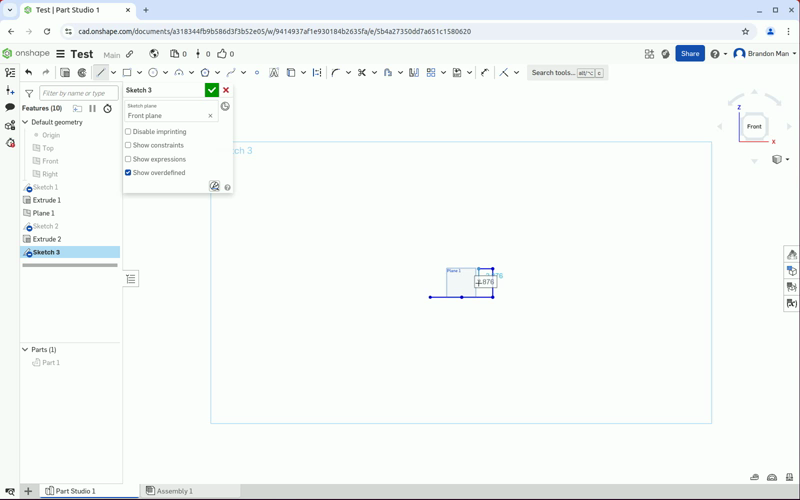
key_up(shift)
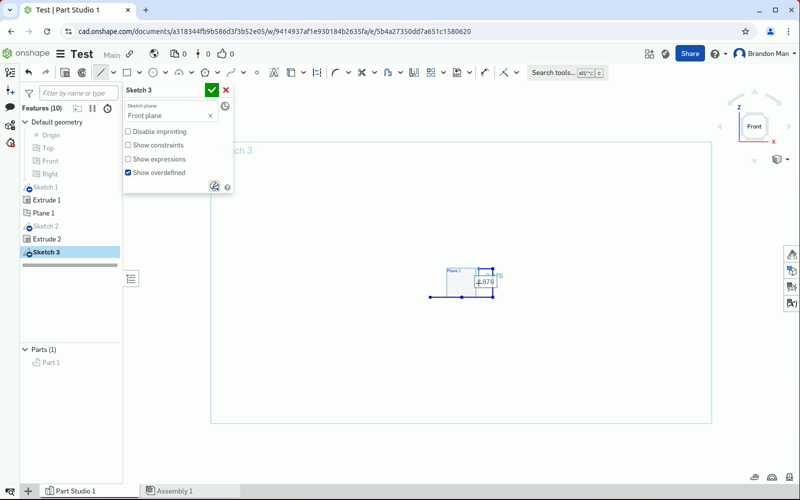
key_down(shift)
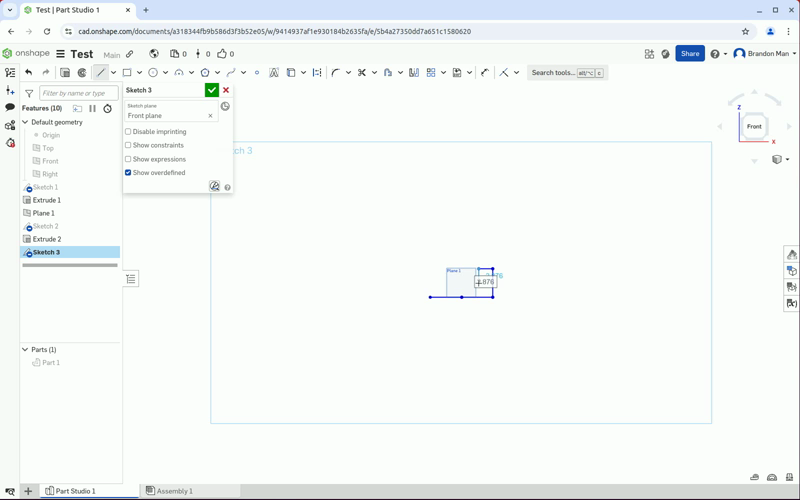
mouse_move(508, 282)
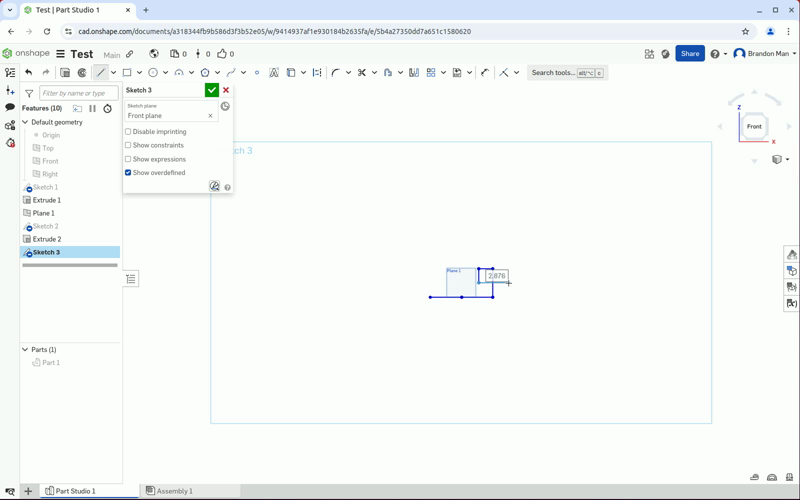
mouse_move(461, 282)
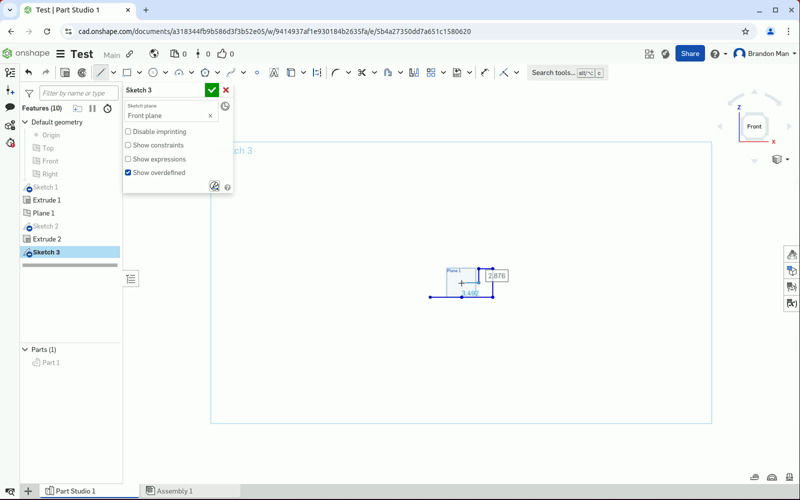
click(461, 282)
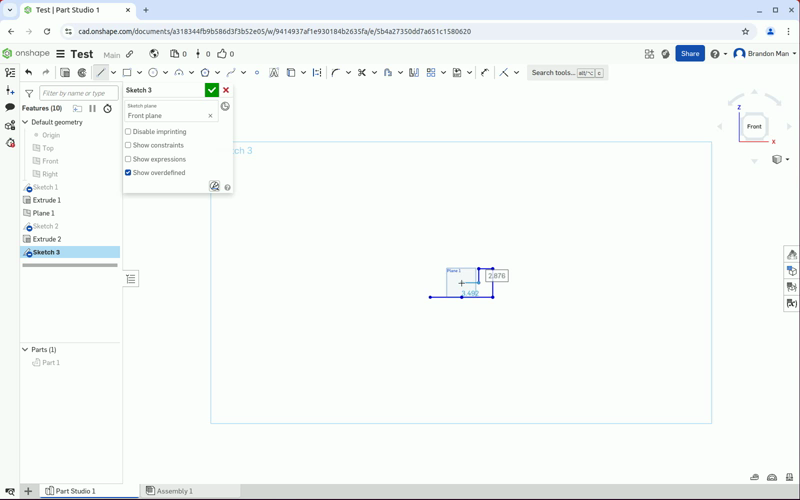
key_up(shift)
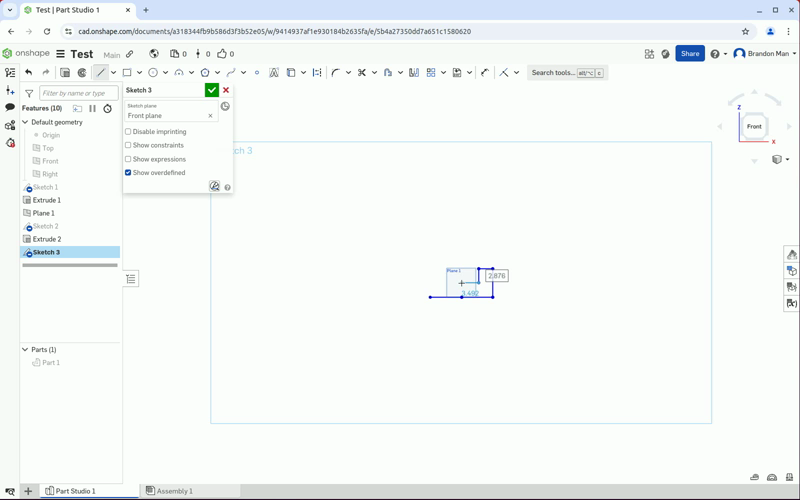
key_down(shift)
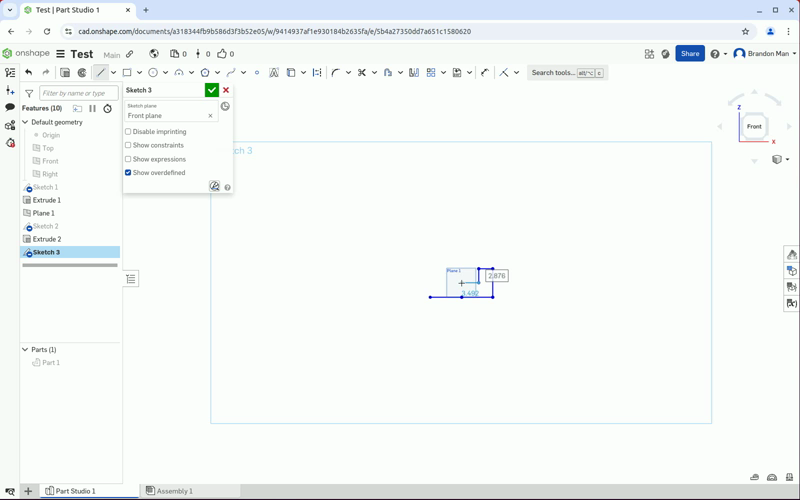
mouse_move(492, 282)
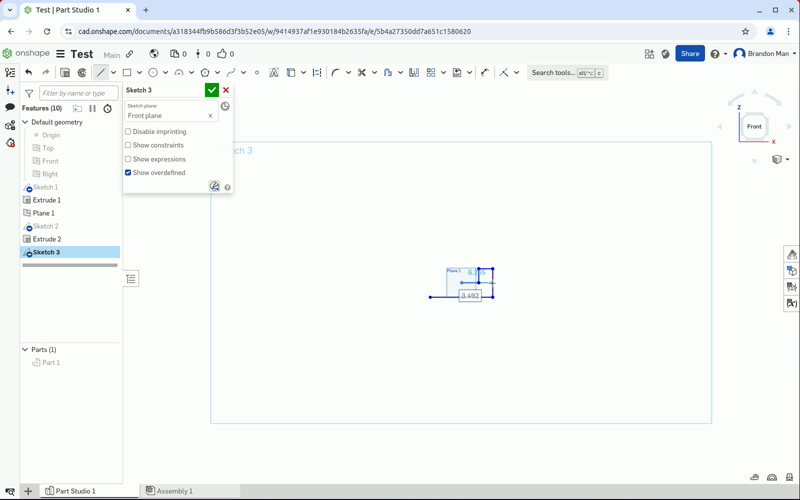
mouse_move(444, 282)
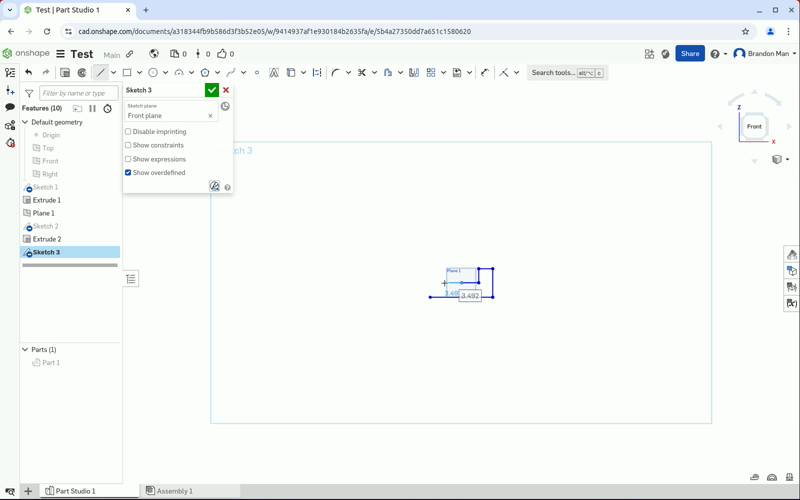
click(444, 282)
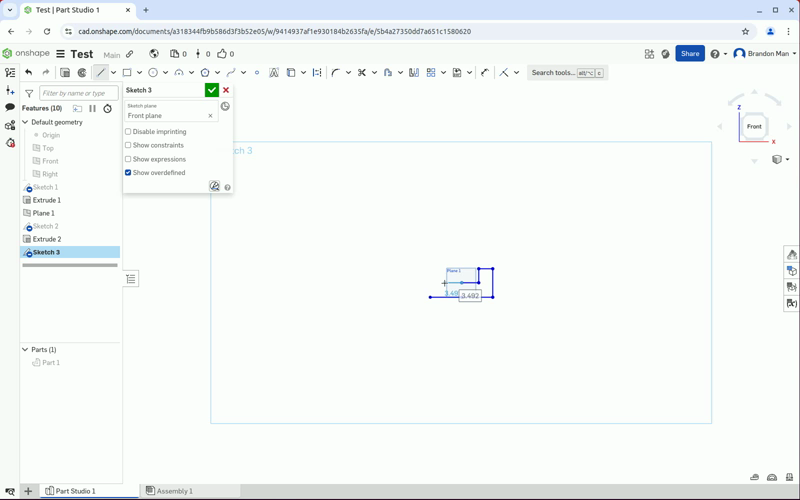
key_up(shift)
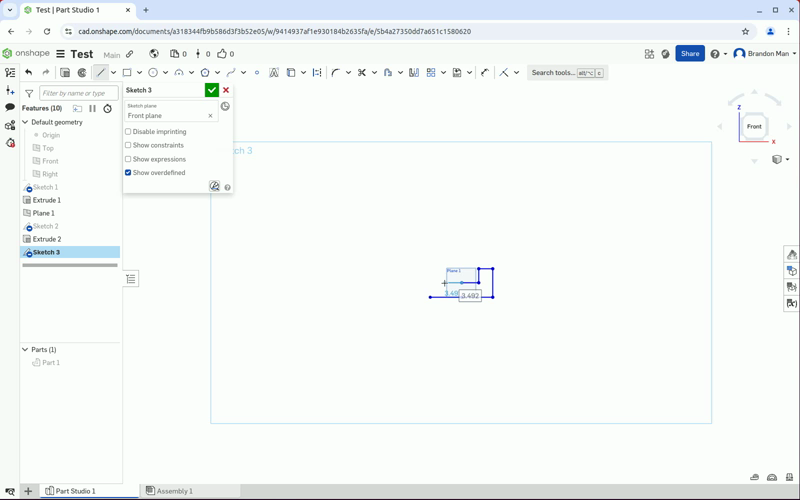
key_down(shift)
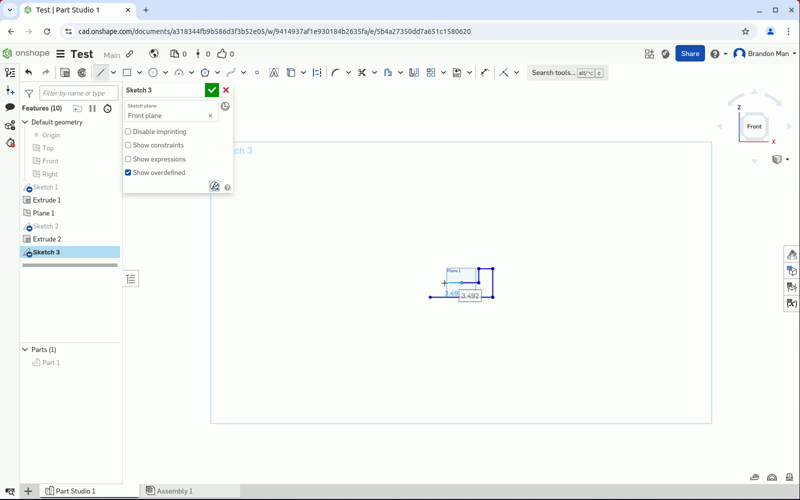
mouse_move(474, 282)
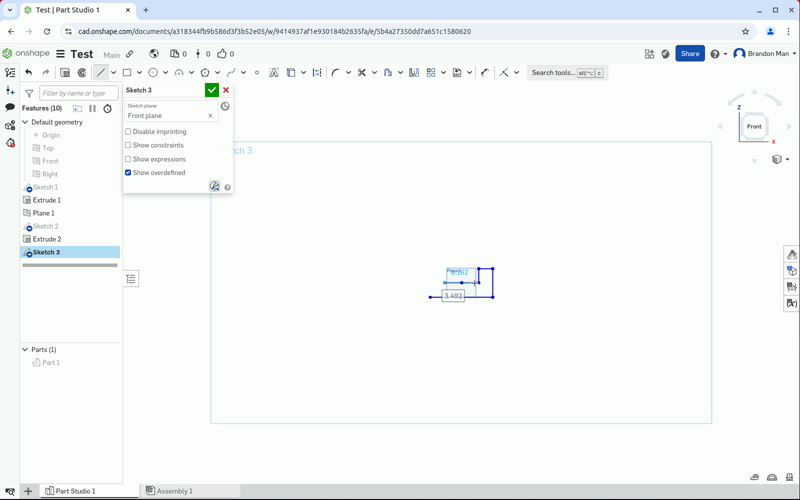
mouse_move(444, 268)
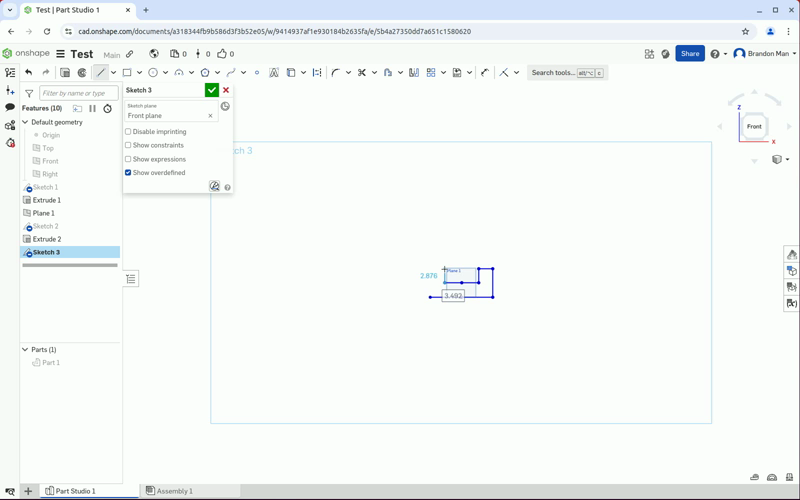
click(444, 268)
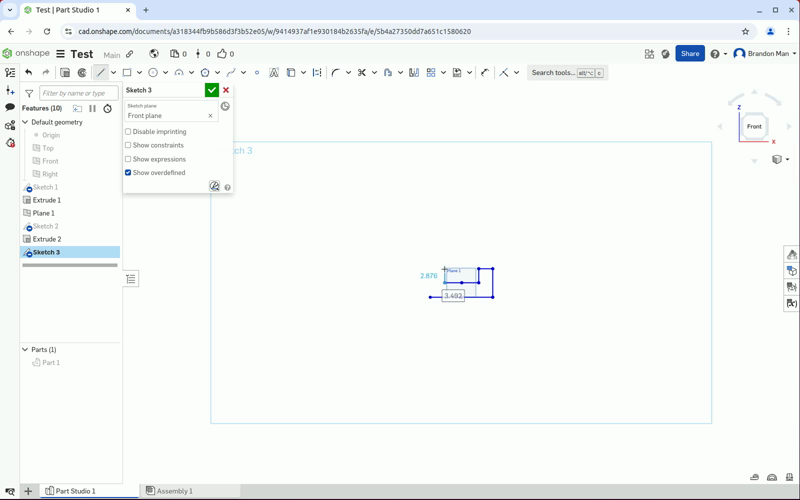
key_up(shift)
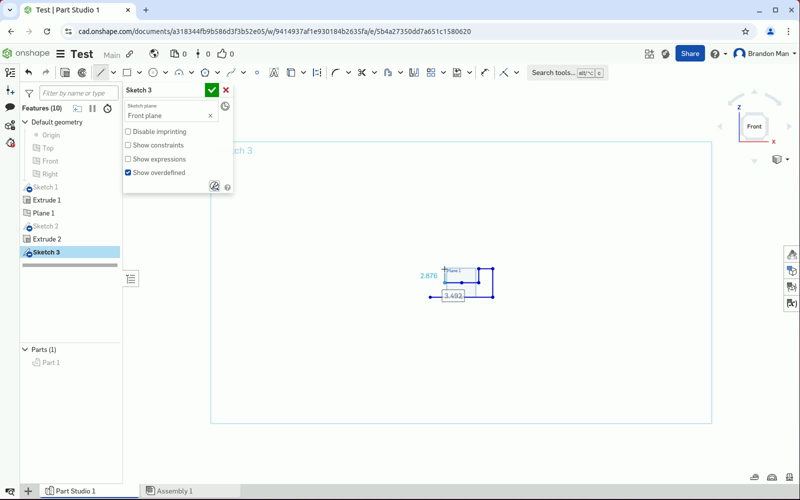
key_down(shift)
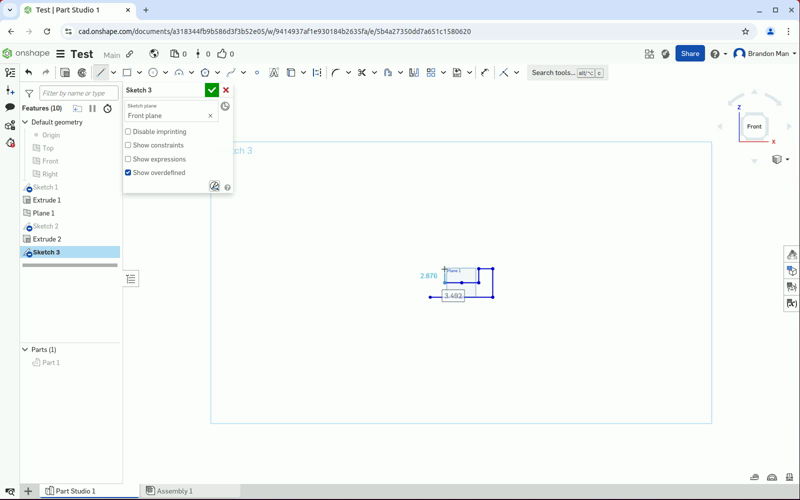
mouse_move(474, 268)
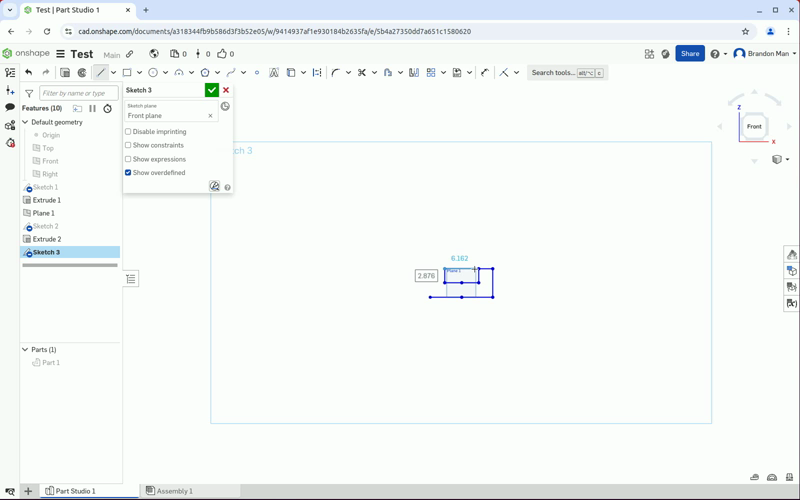
mouse_move(430, 268)
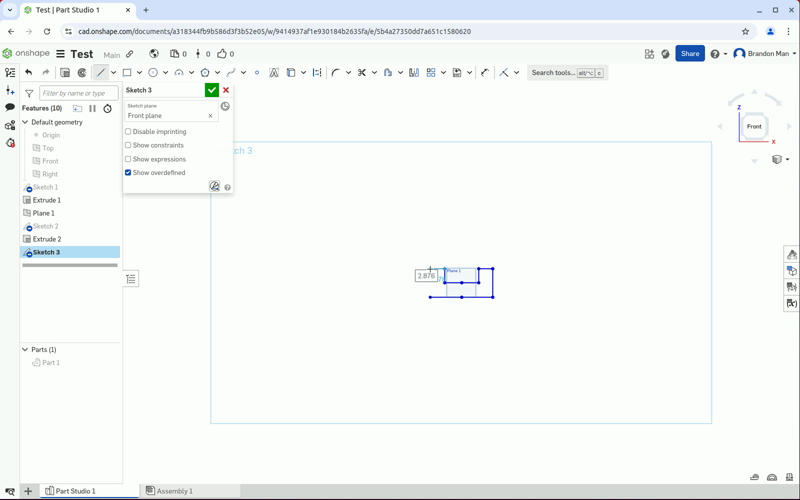
click(430, 268)
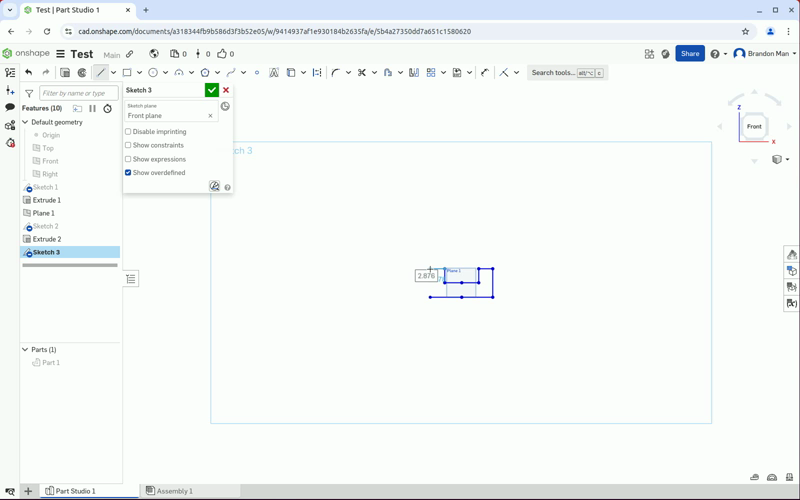
key_up(shift)
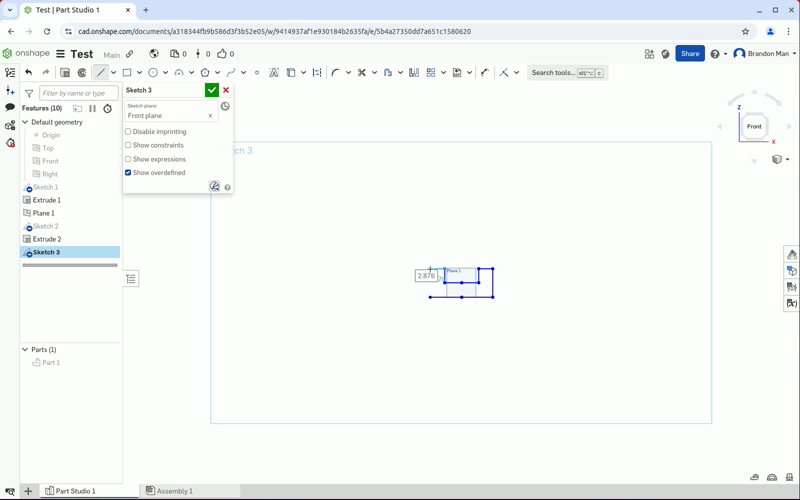
mouse_move(460, 268)
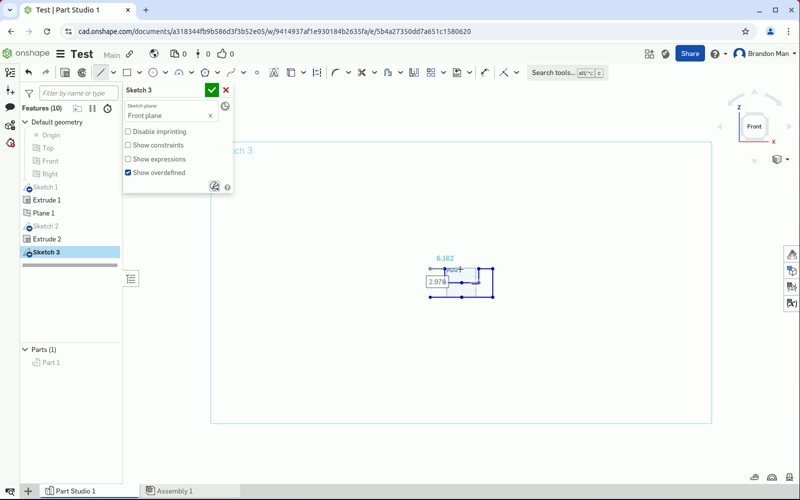
key_down(shift)
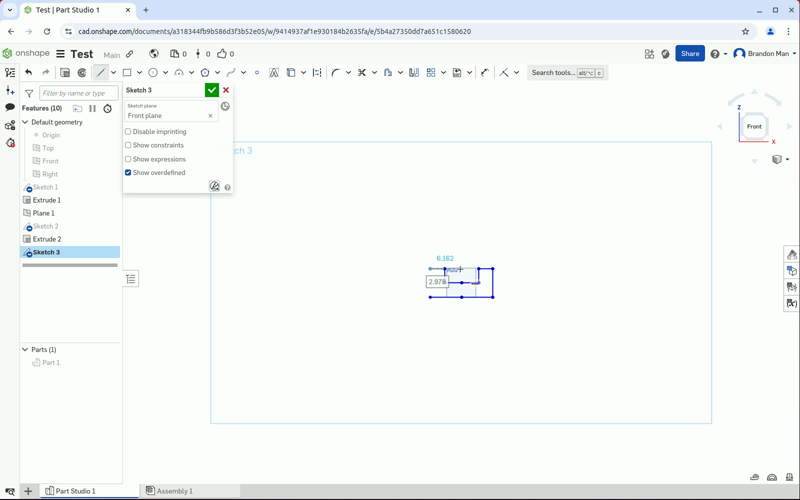
mouse_move(430, 297)
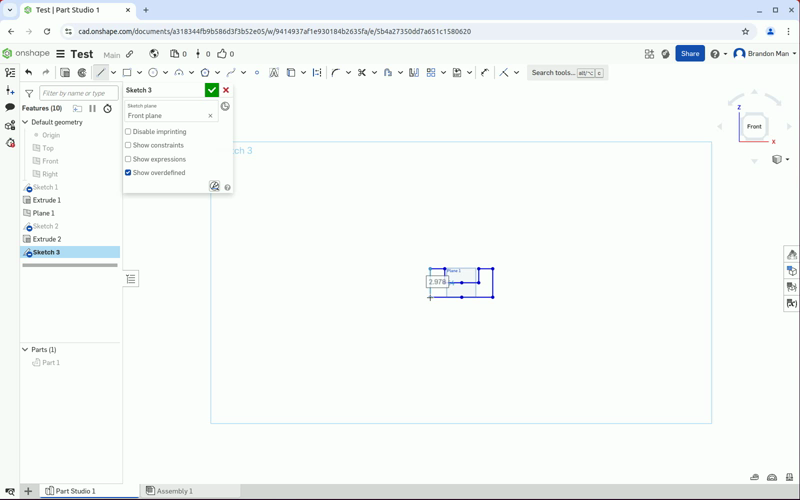
key_up(shift)
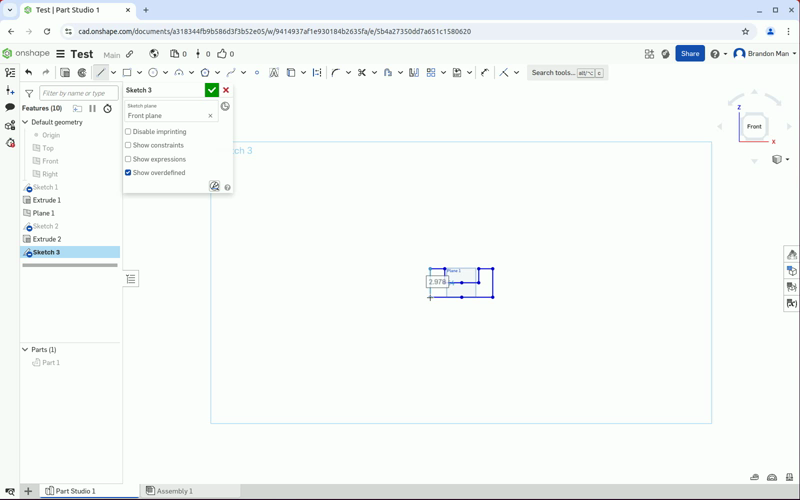
click(430, 297)
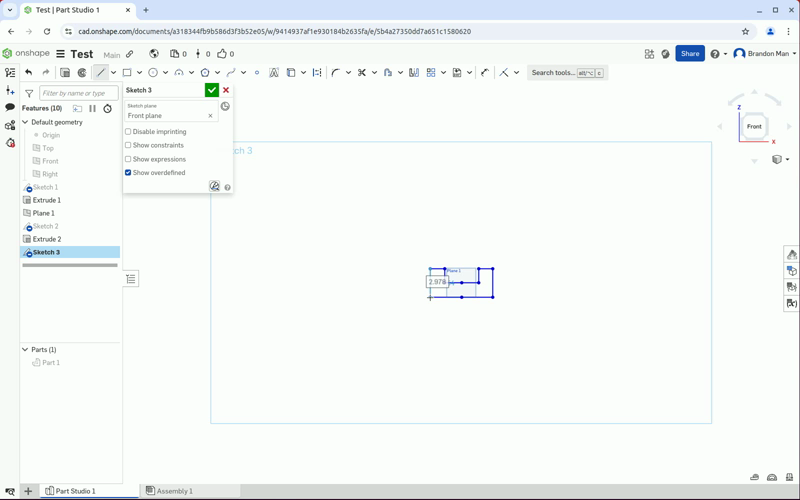
key(esc)
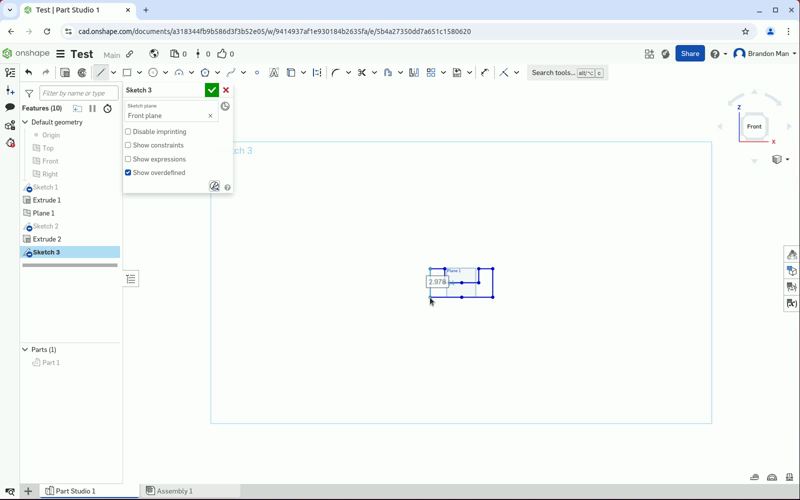
mouse_move(461, 292)
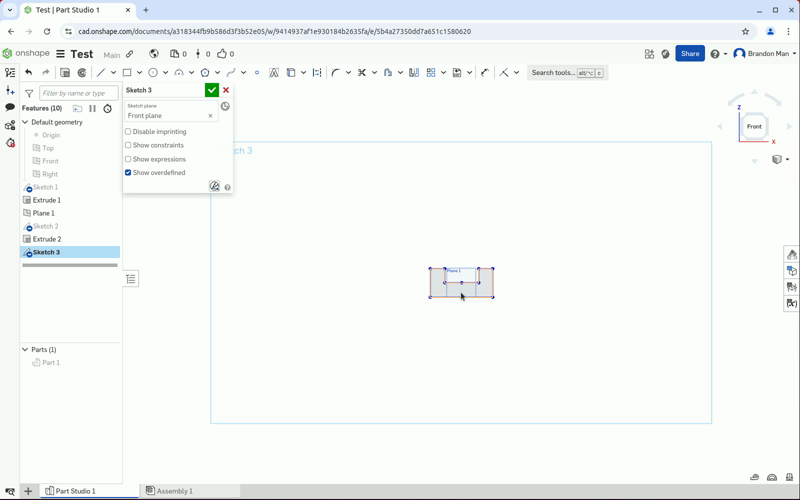
scroll(6)
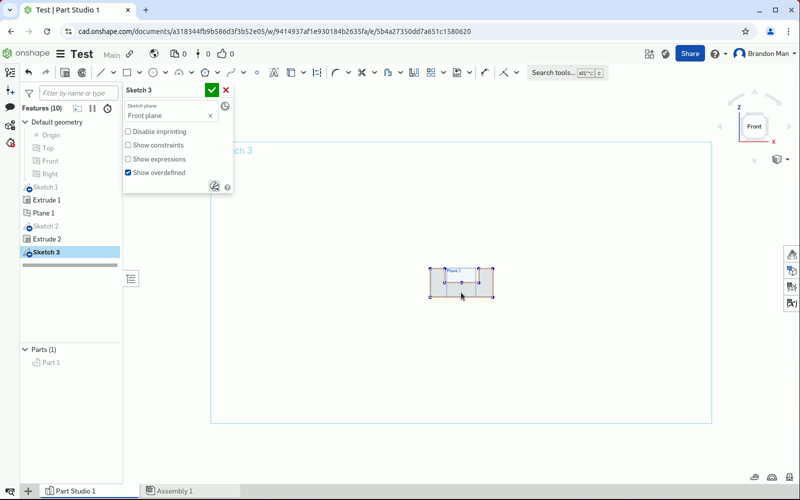
scroll(6)
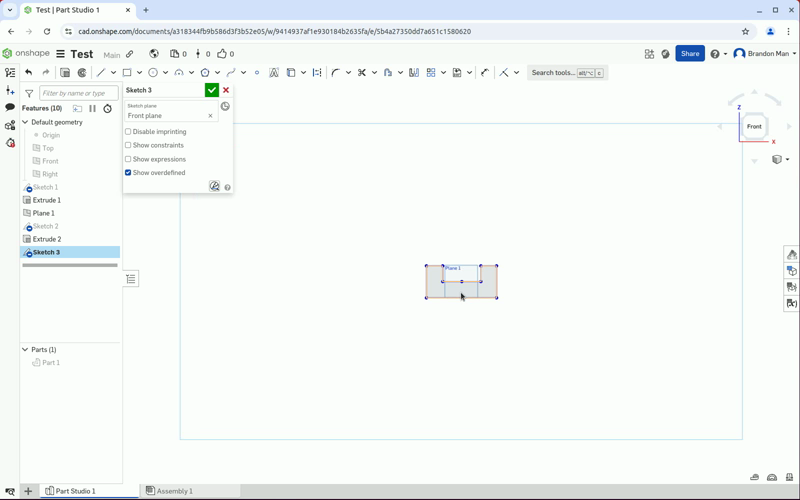
scroll(6)
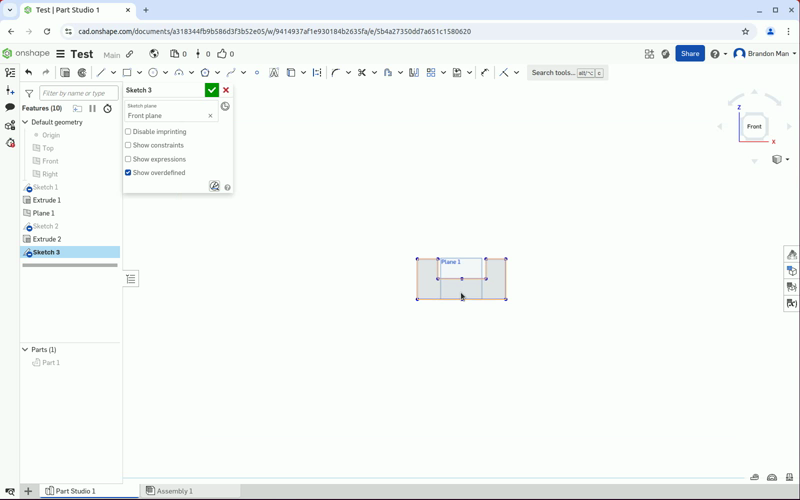
scroll(6)
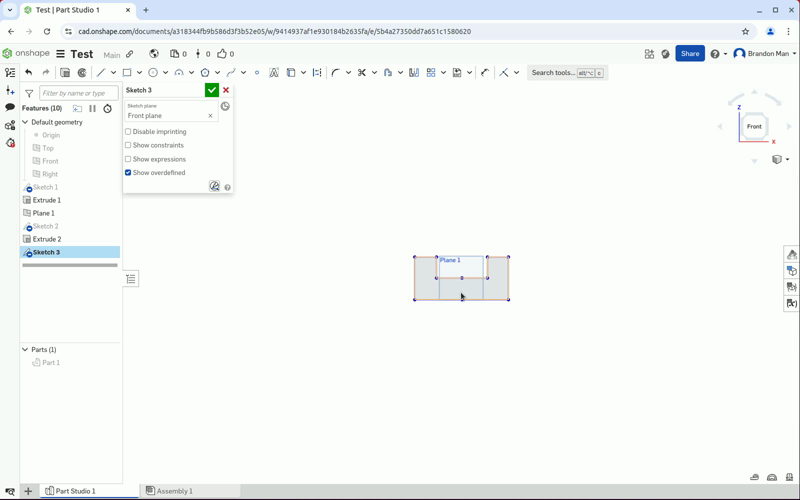
scroll(6)
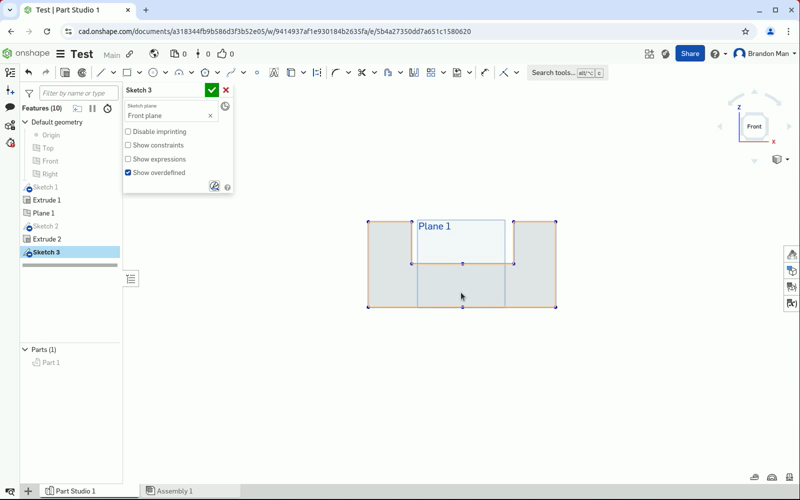
scroll(6)
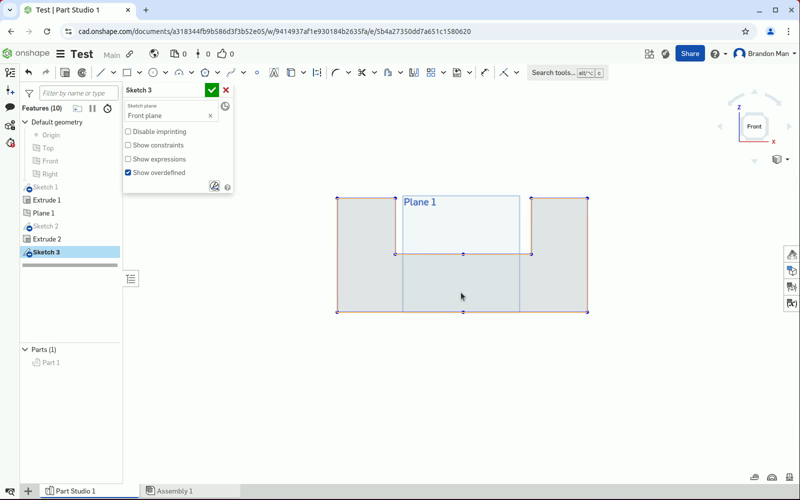
scroll(6)
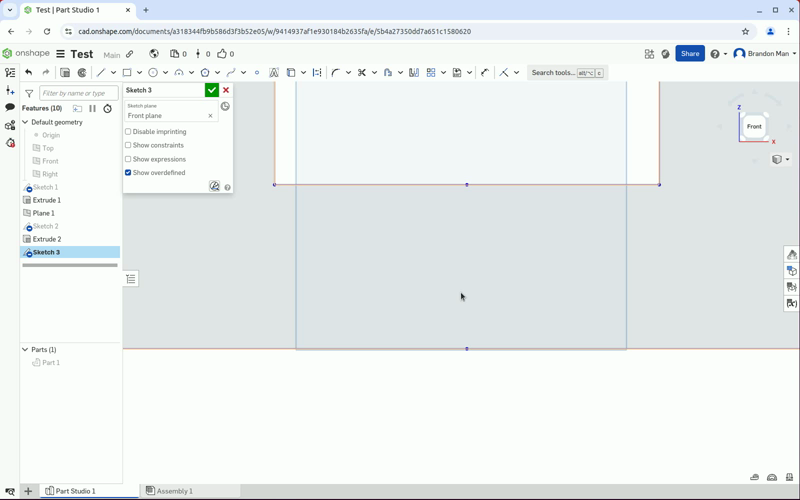
click(461, 292)
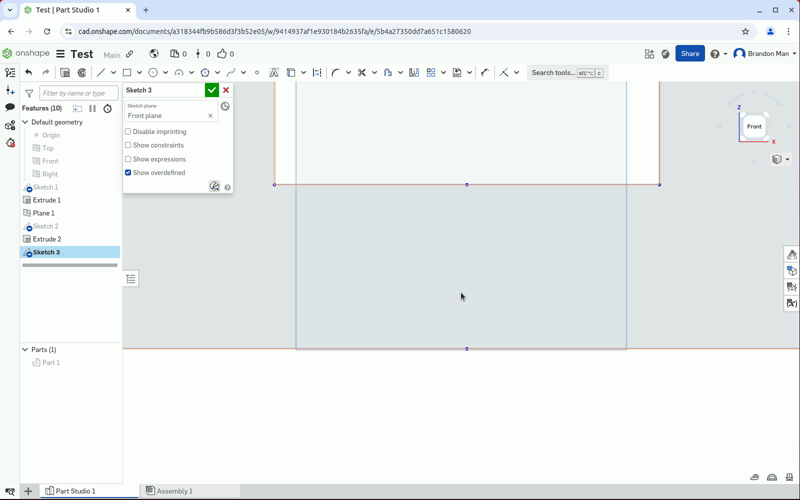
scroll(-6)
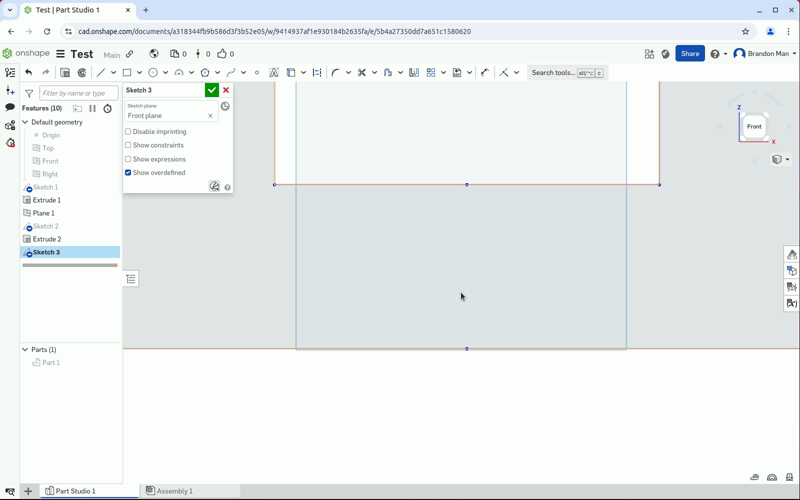
scroll(-6)
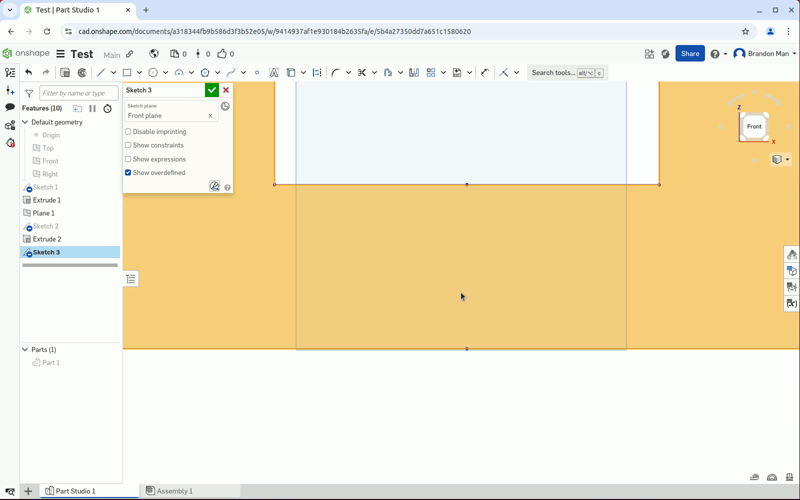
scroll(-6)
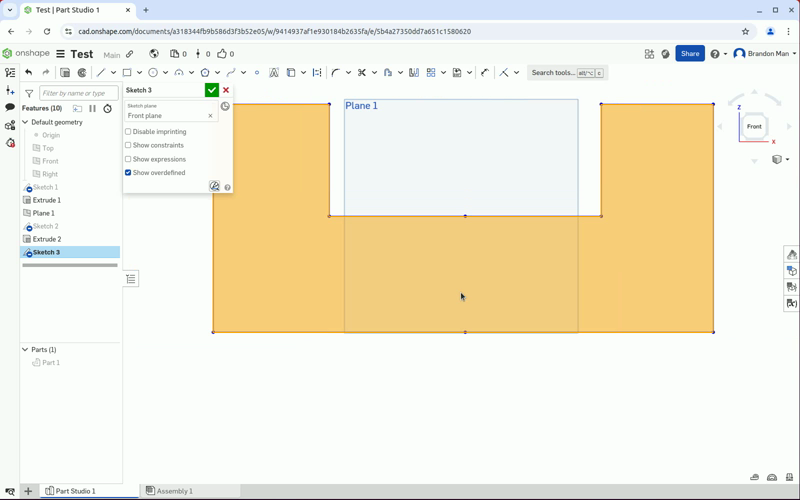
scroll(-6)
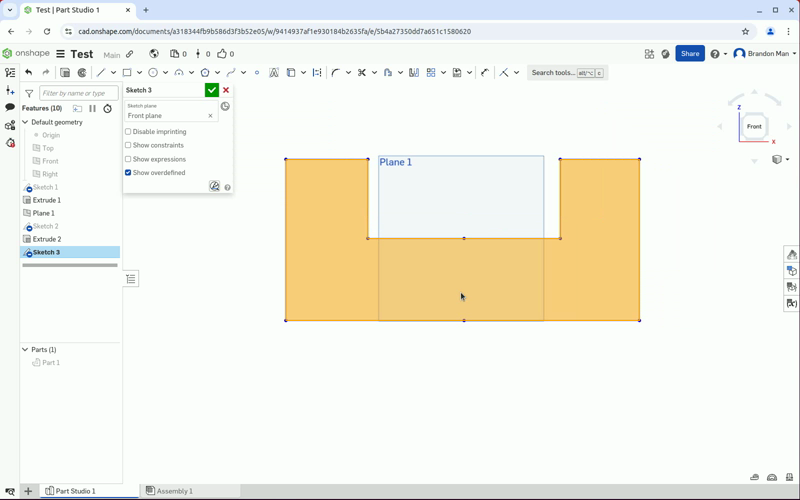
scroll(-6)
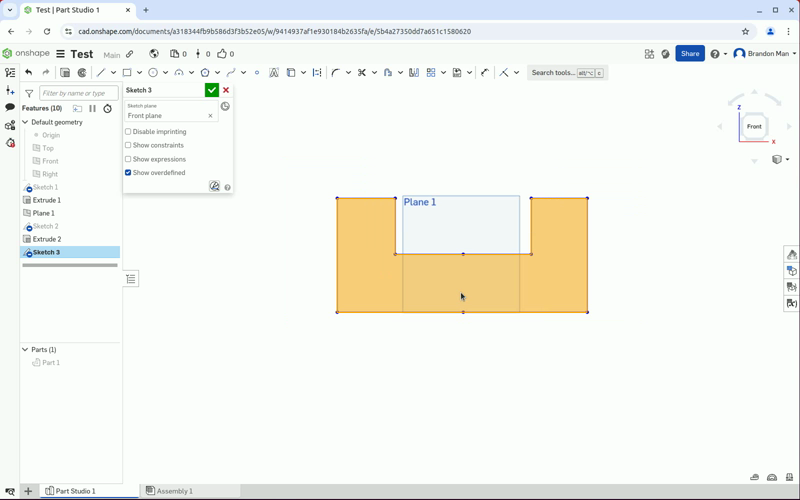
scroll(-6)
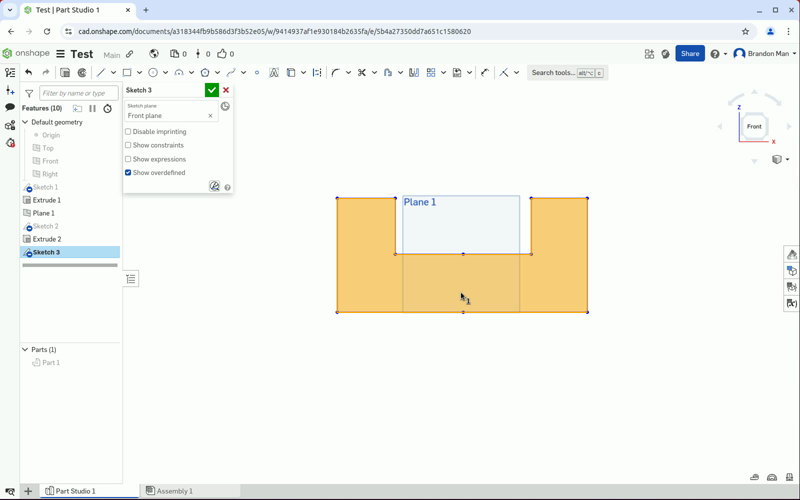
scroll(-6)
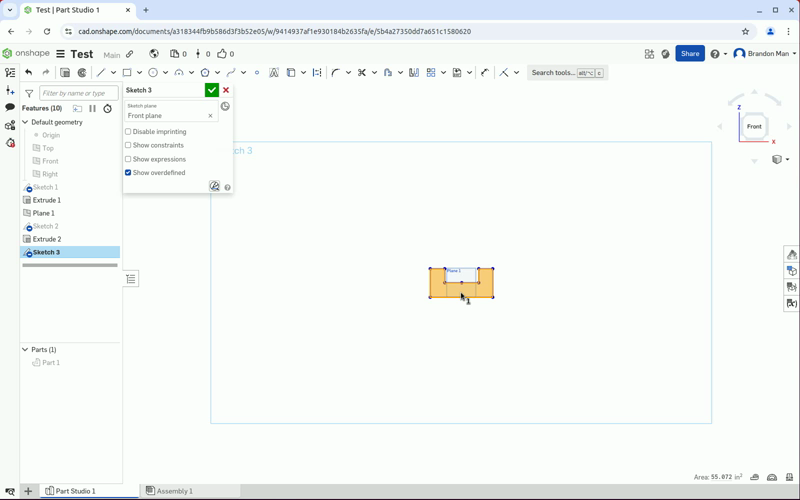
mouse_move(73, 352)
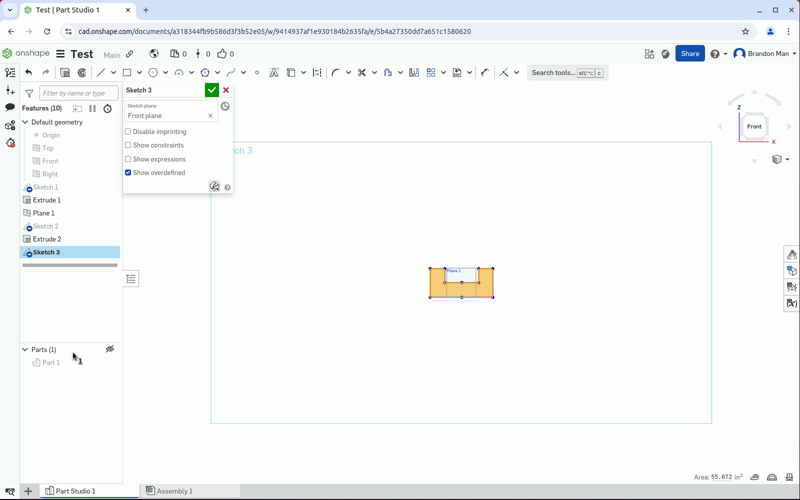
key(shift+y)
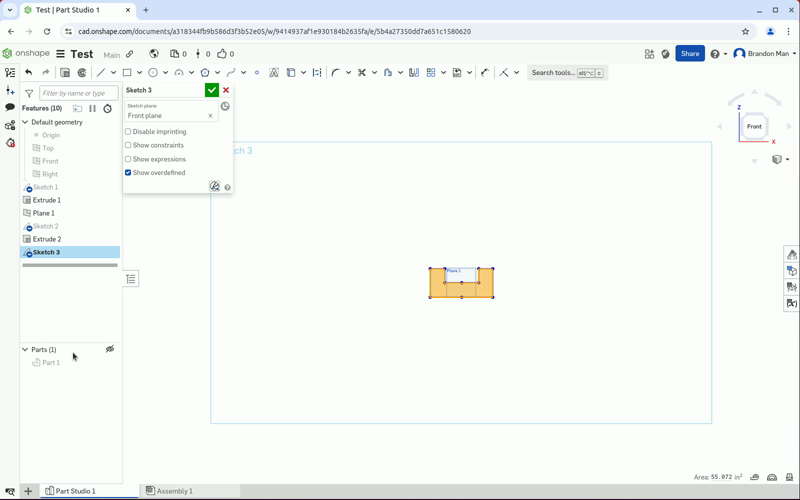
key(shift+e)
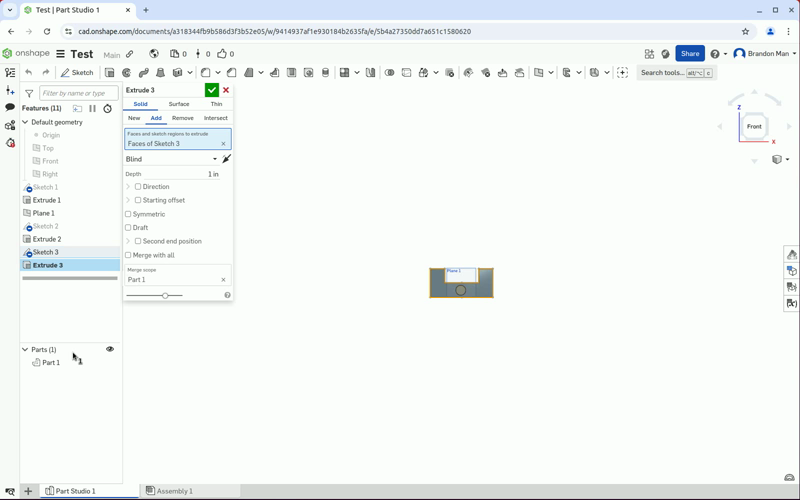
mouse_move(143, 106)
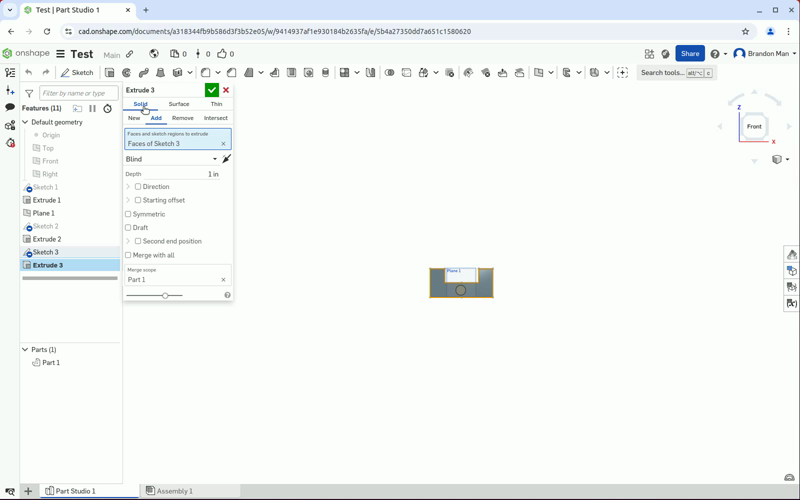
click(143, 106)
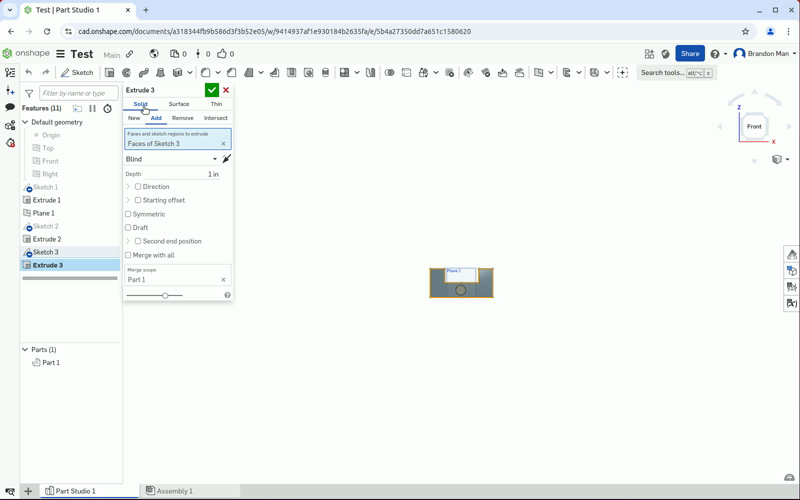
mouse_move(137, 120)
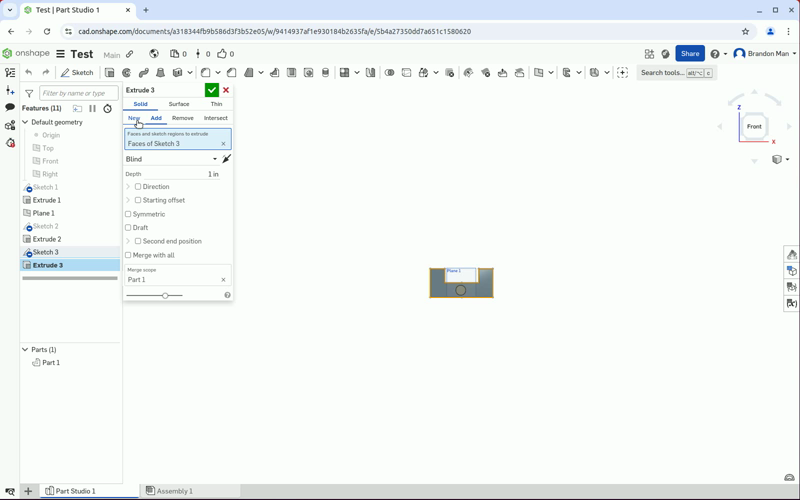
click(137, 120)
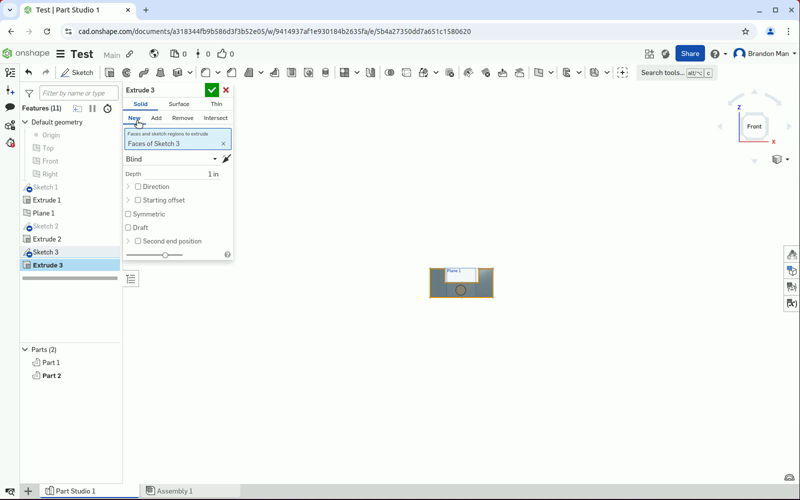
key(tab, 4)
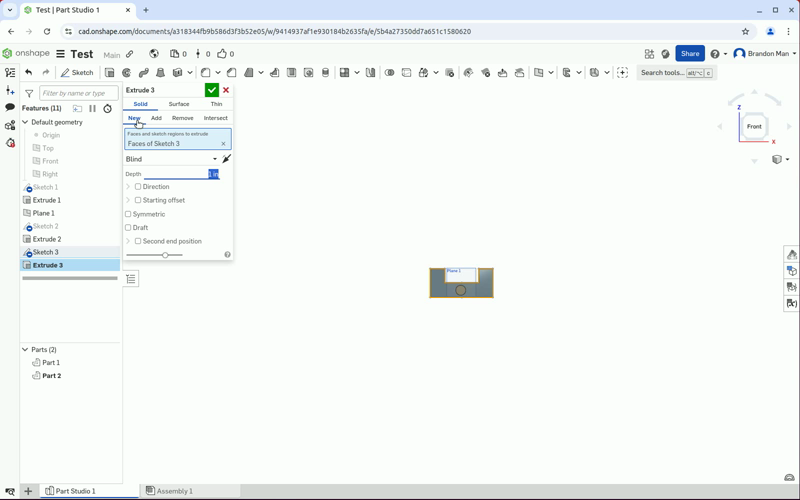
text(23.108)
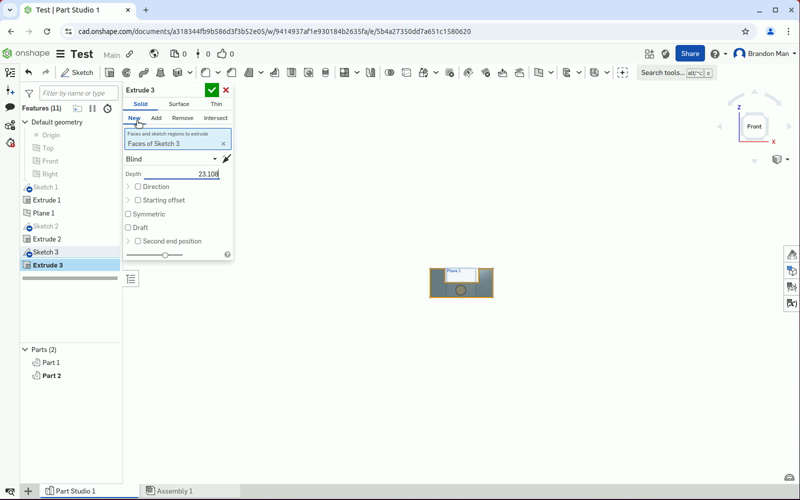
key(enter)
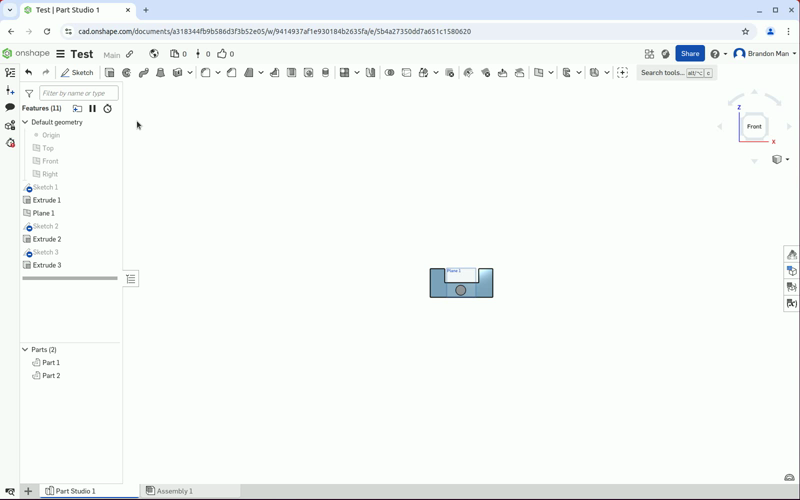
key(shift+h)
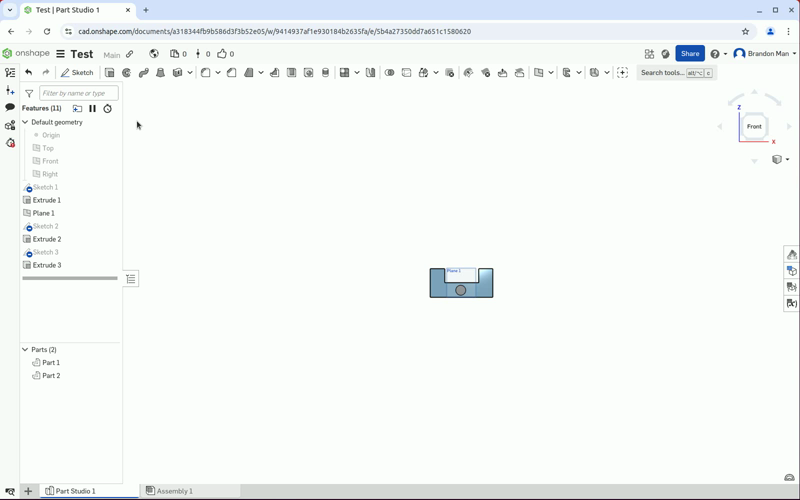
key(shift+h)
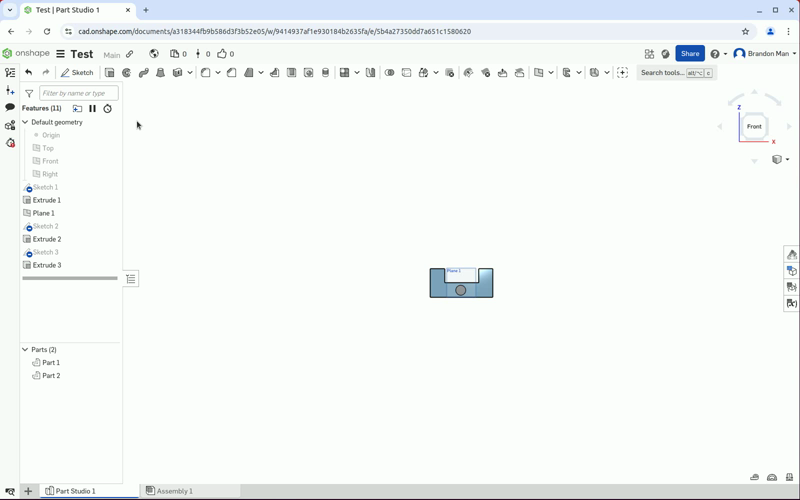
mouse_move(73, 189)
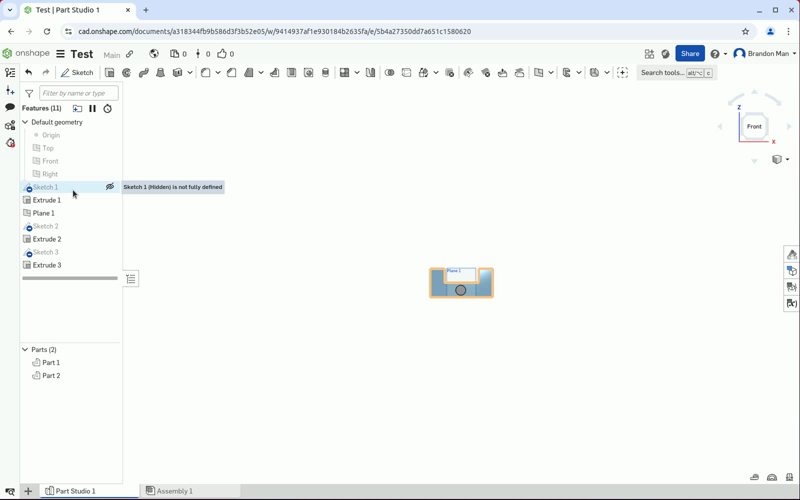
click(73, 189)
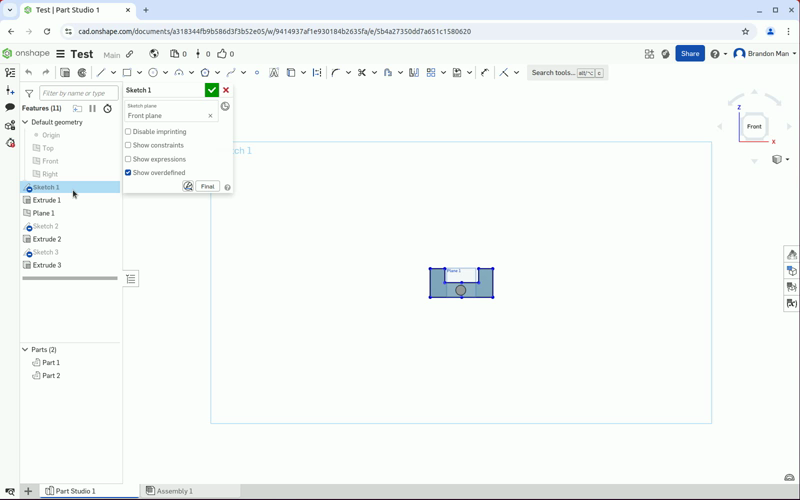
mouse_move(229, 92)
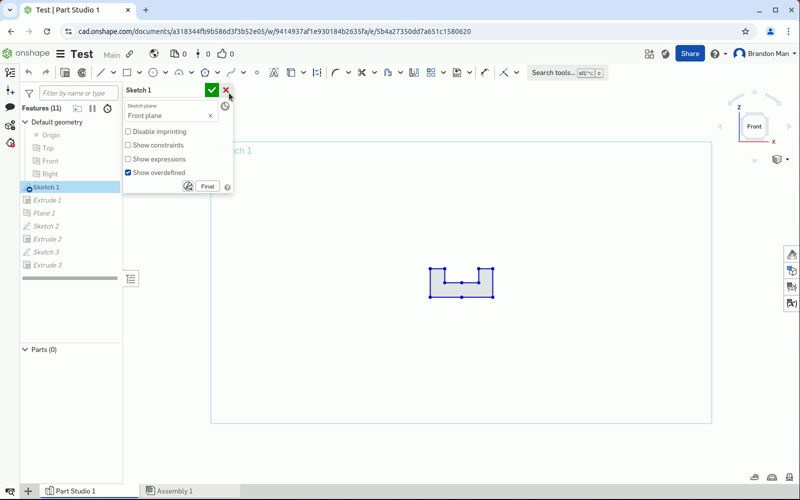
click(229, 92)
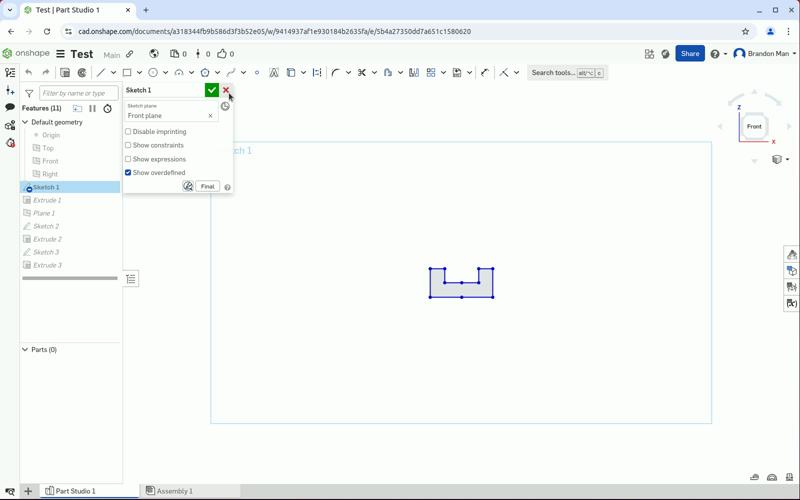
key(shift+s)
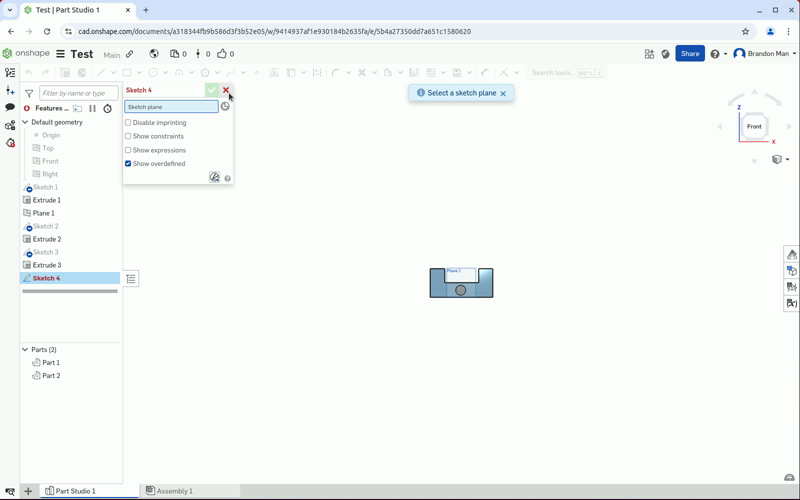
mouse_move(73, 163)
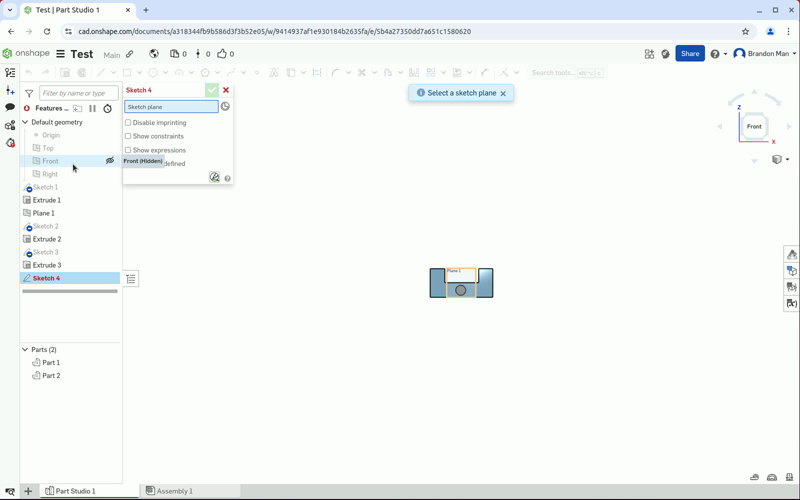
click(73, 163)
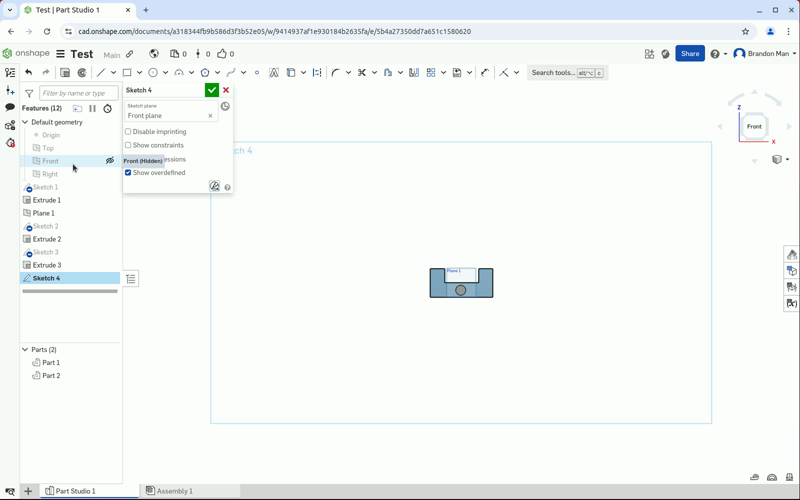
mouse_move(73, 352)
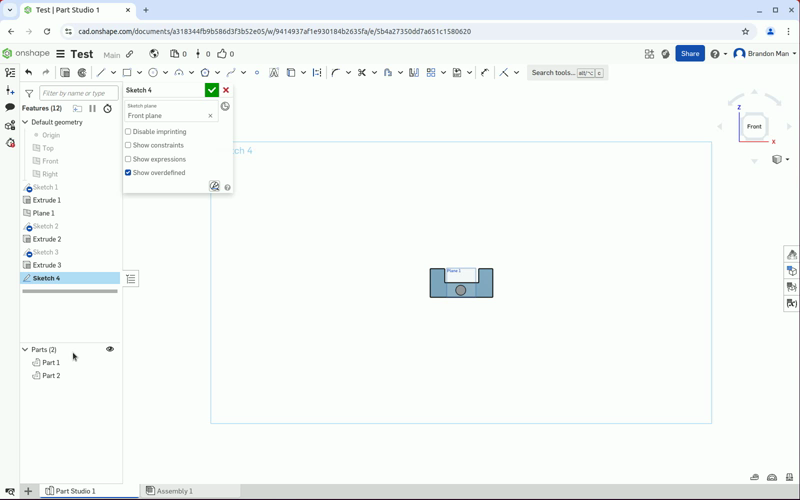
key(y)
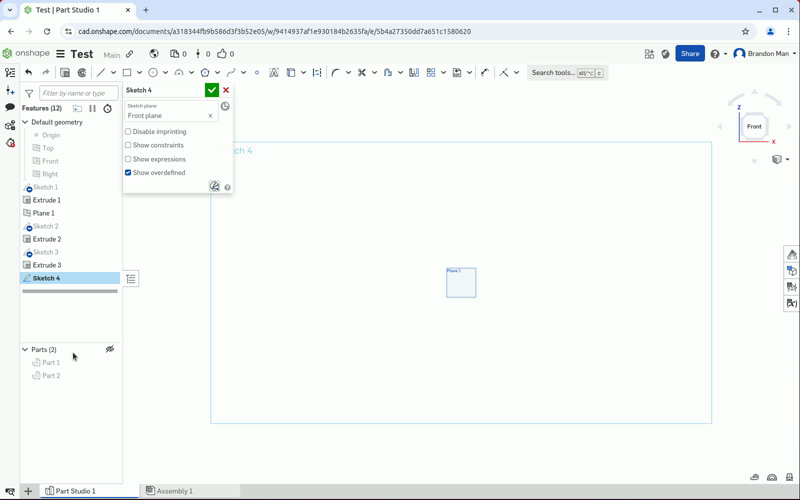
key(l)
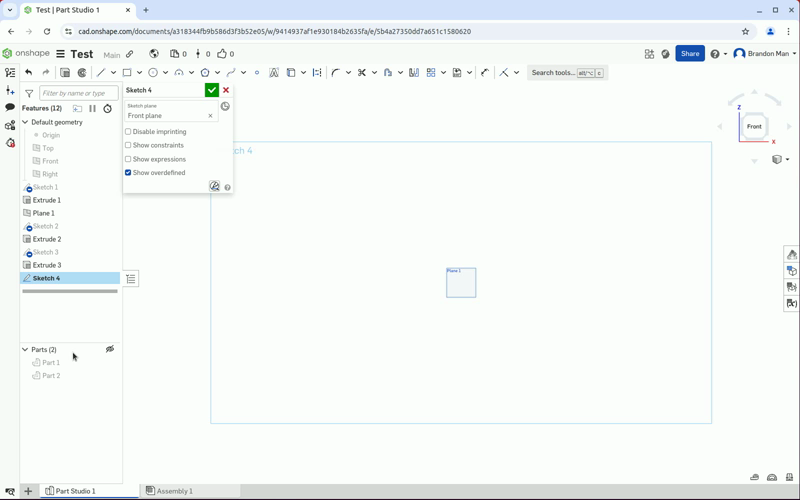
key_down(shift)
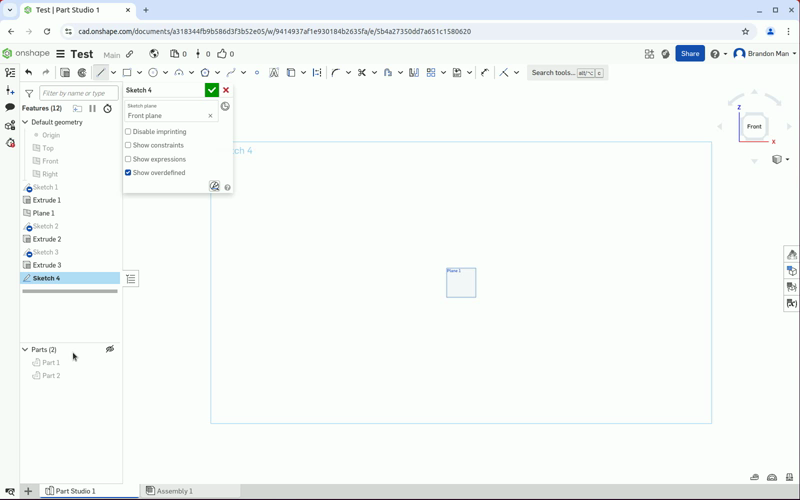
mouse_move(430, 325)
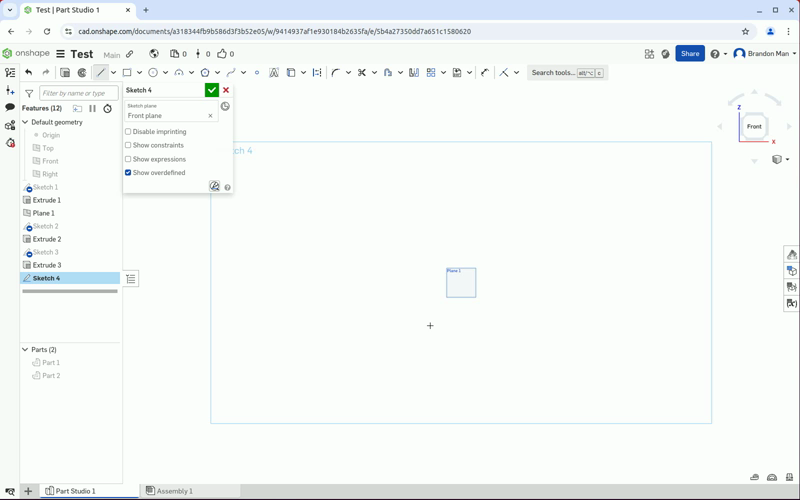
click(430, 325)
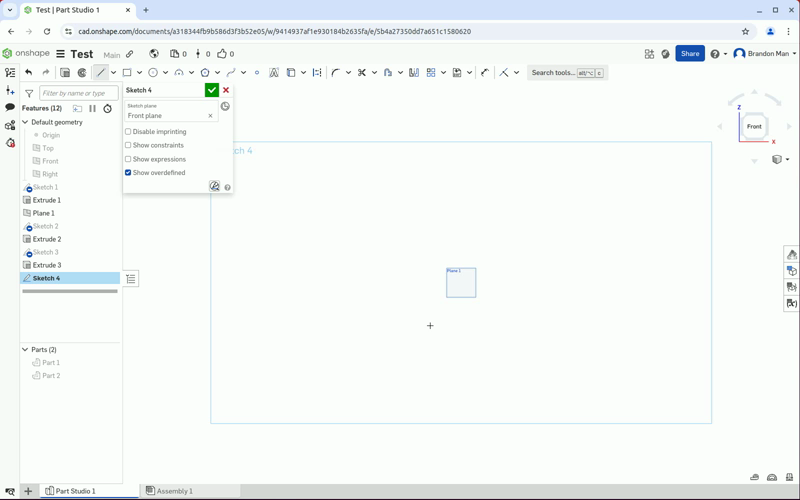
key_up(shift)
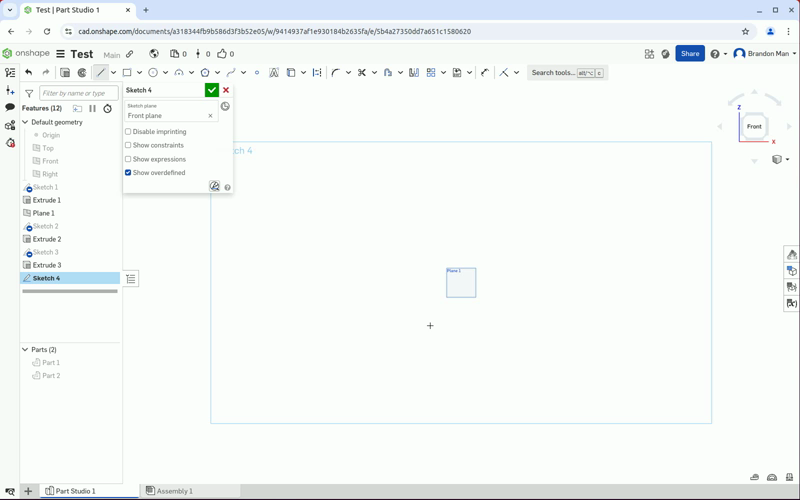
key_down(shift)
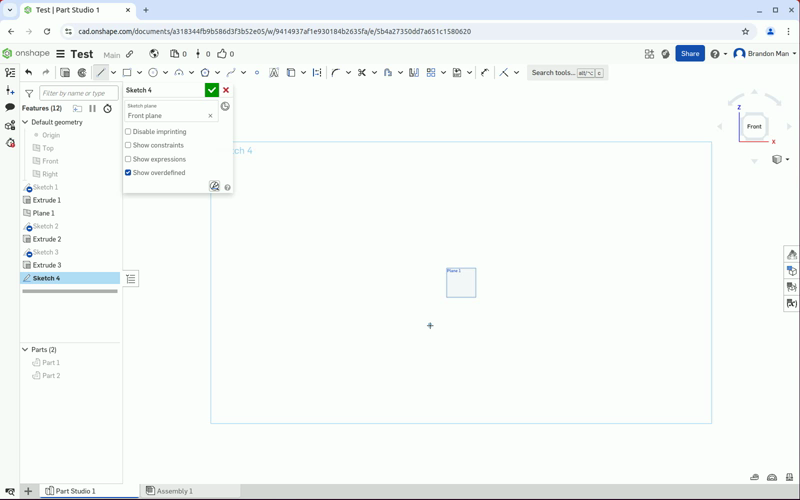
mouse_move(460, 325)
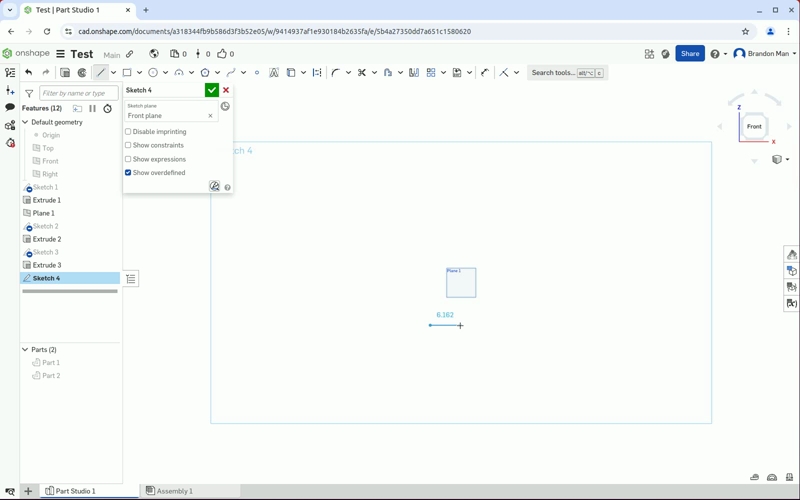
mouse_move(444, 325)
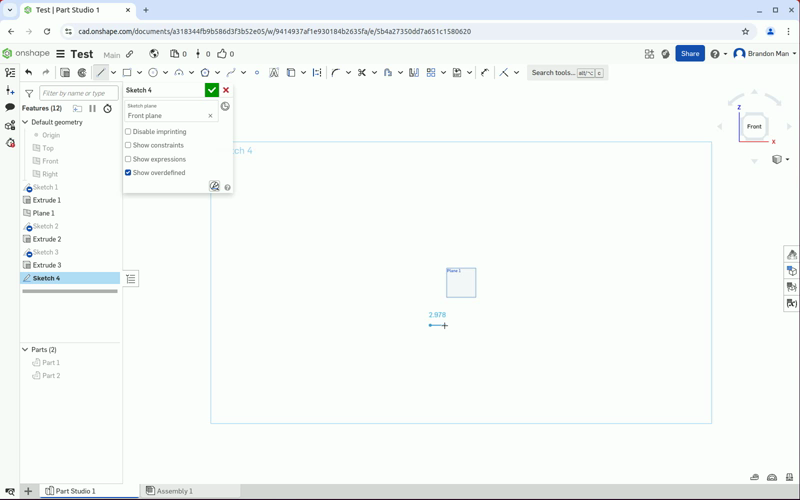
click(444, 325)
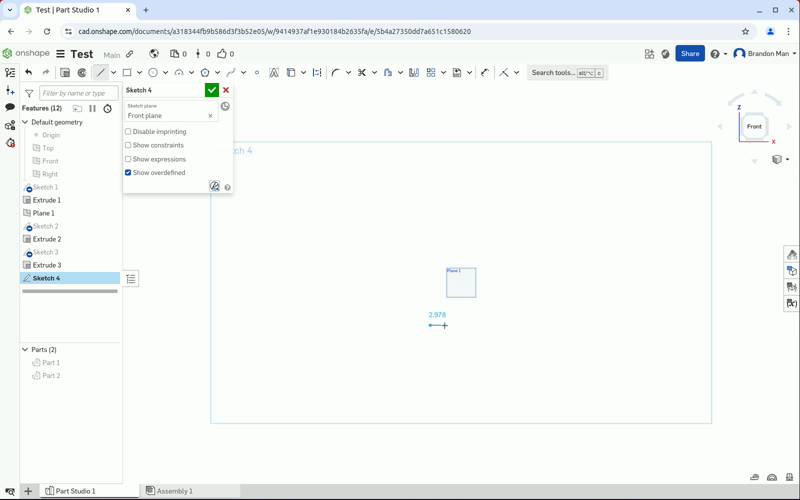
key_up(shift)
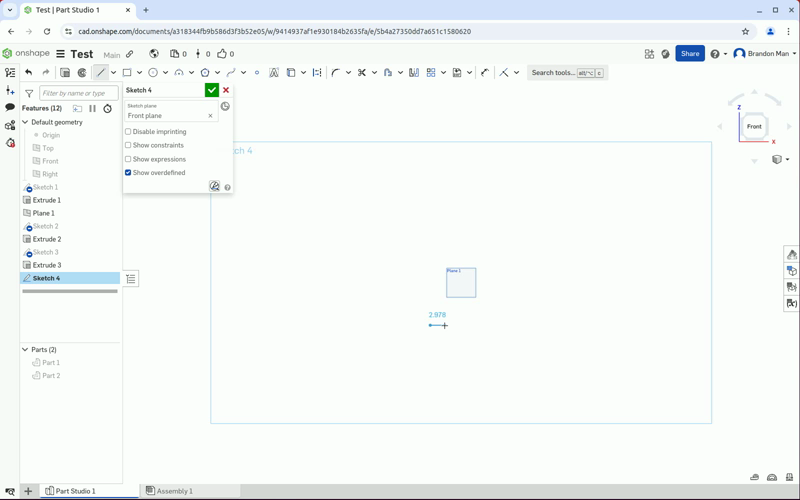
key_down(shift)
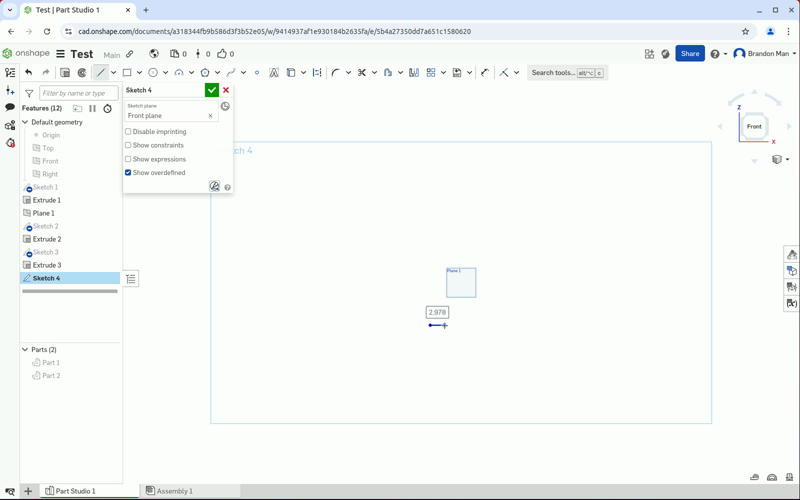
mouse_move(474, 325)
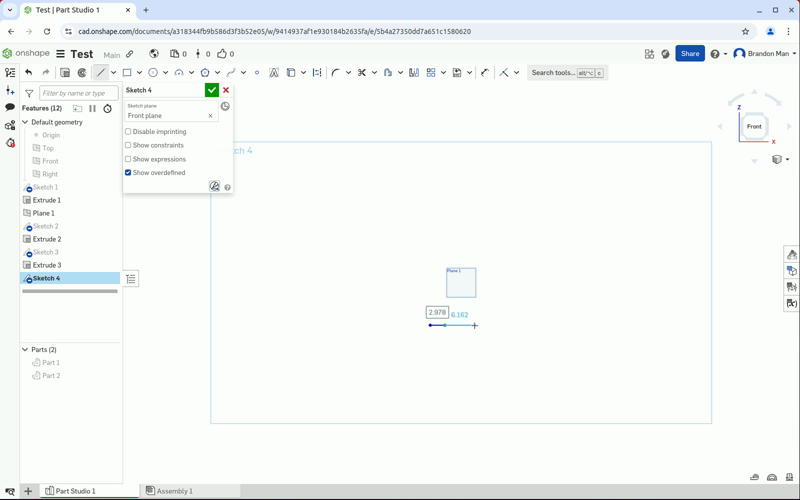
mouse_move(444, 339)
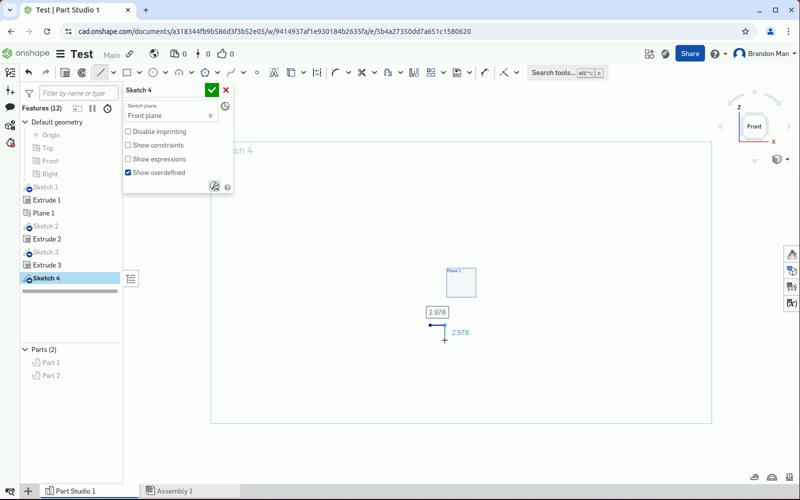
click(444, 339)
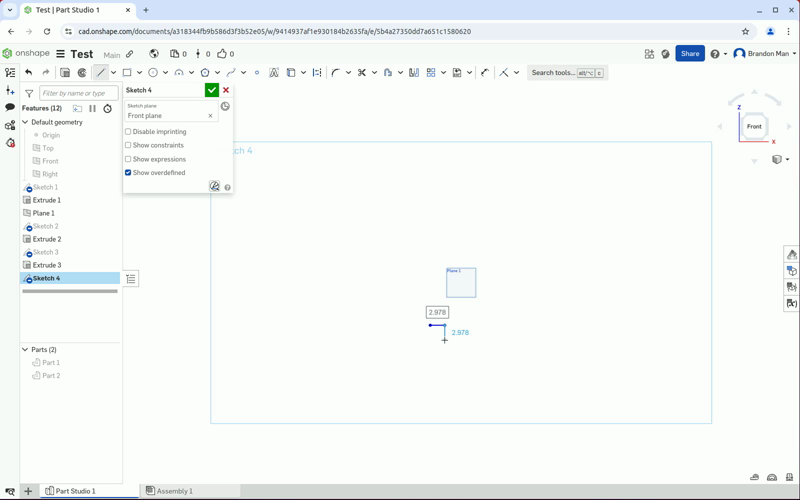
key_up(shift)
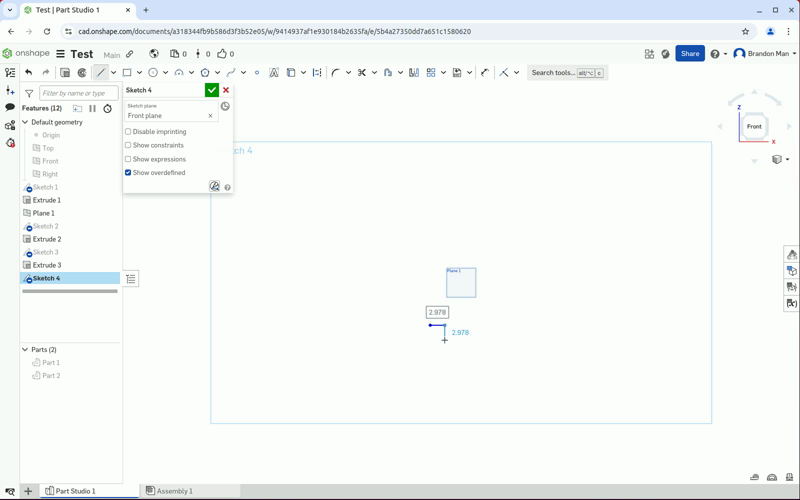
key_down(shift)
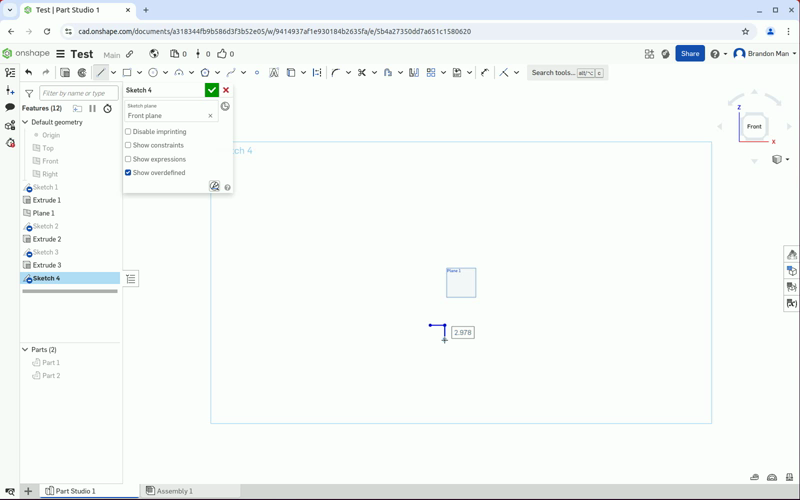
mouse_move(474, 339)
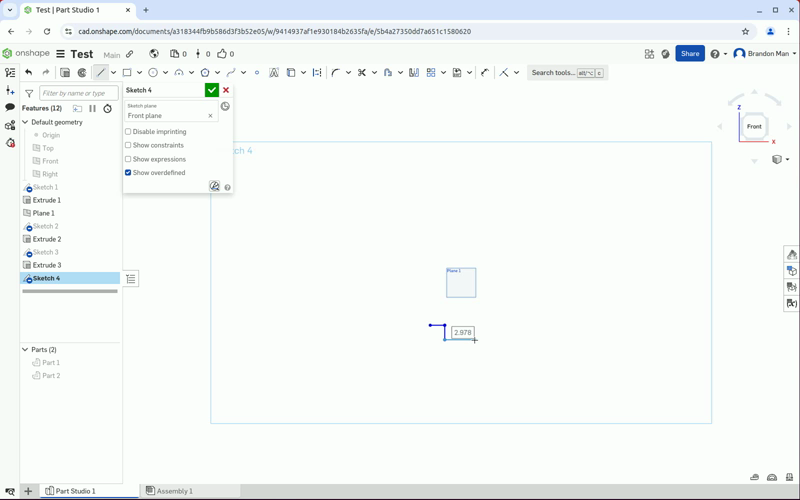
mouse_move(478, 339)
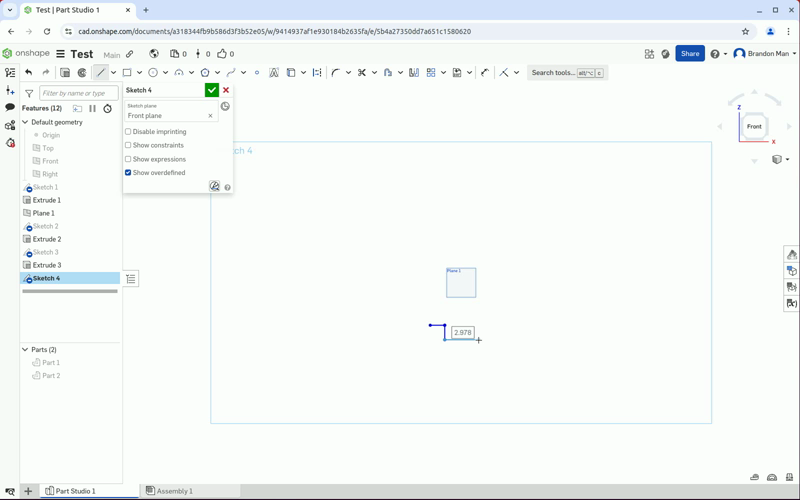
click(478, 339)
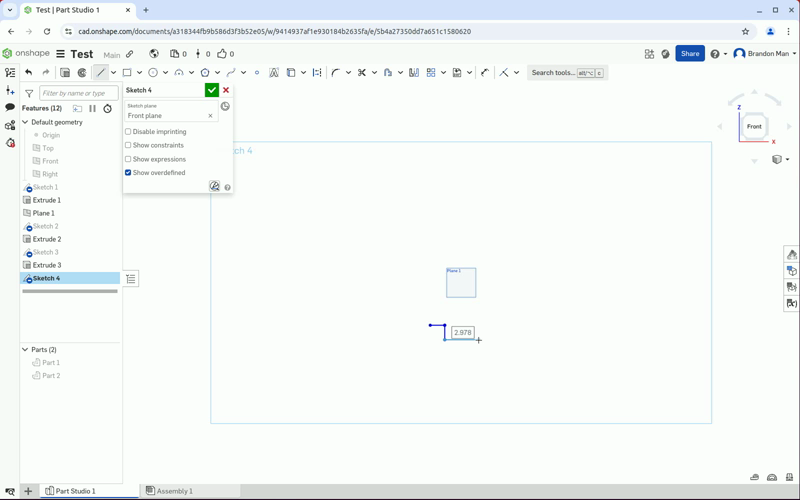
key_up(shift)
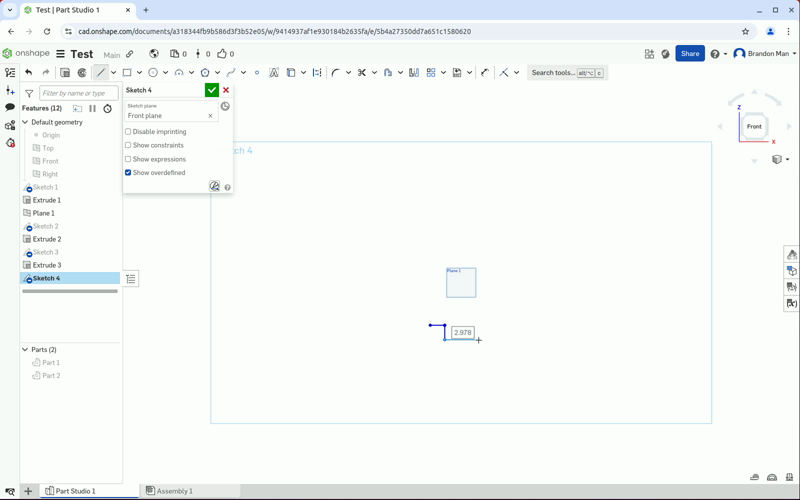
key_down(shift)
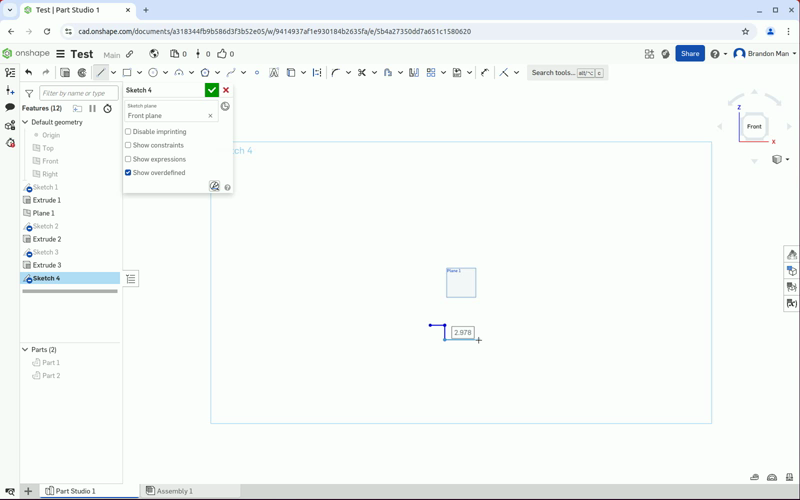
mouse_move(508, 339)
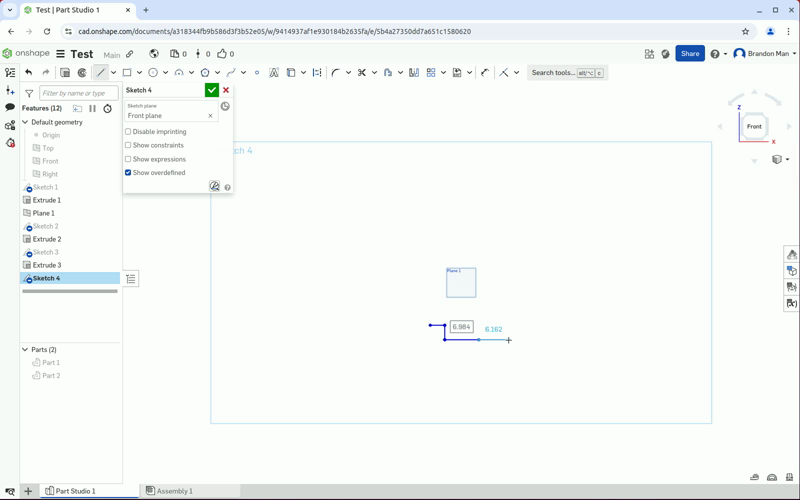
mouse_move(478, 325)
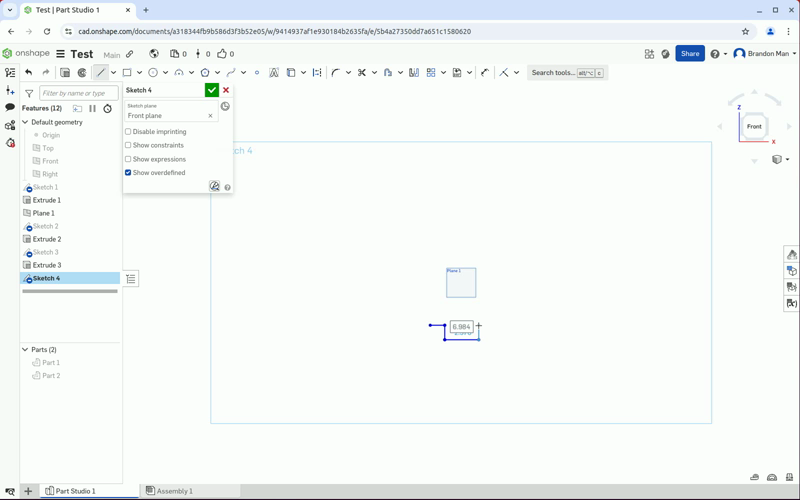
click(478, 325)
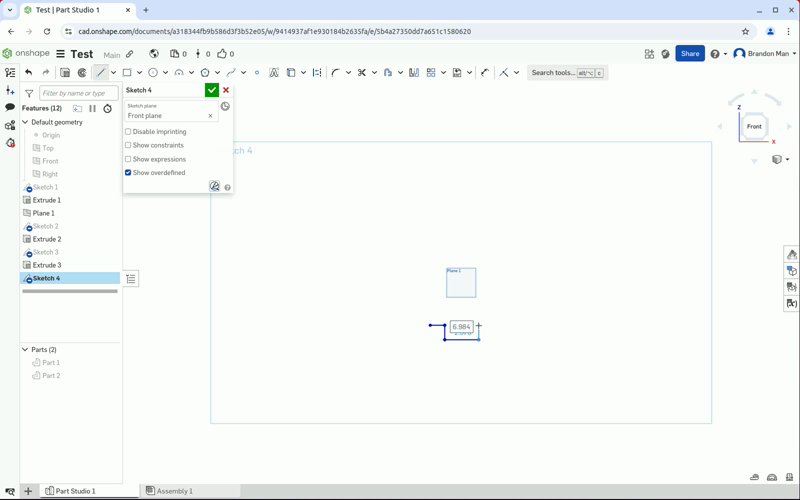
key_up(shift)
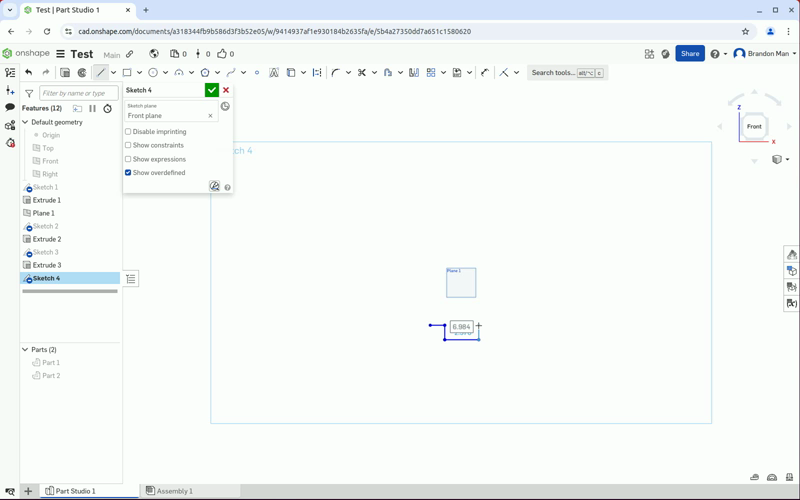
key_down(shift)
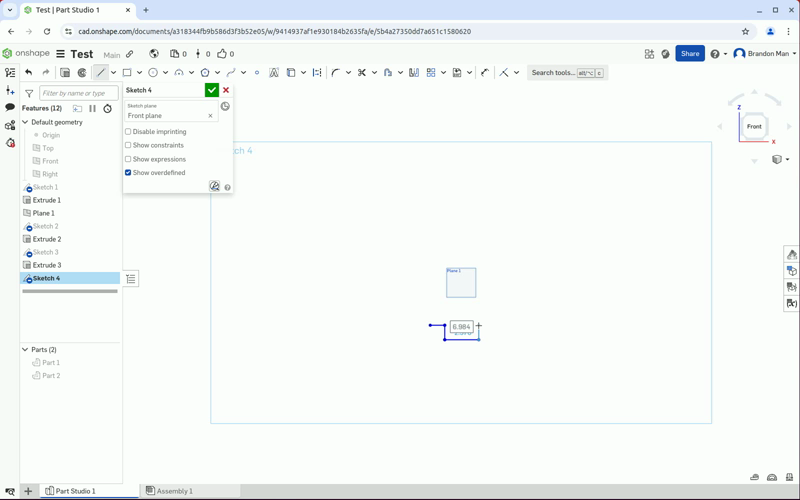
mouse_move(508, 325)
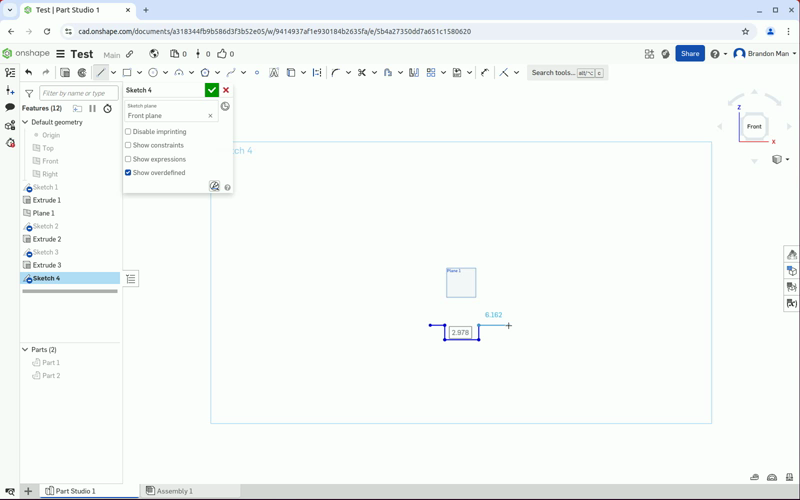
mouse_move(492, 325)
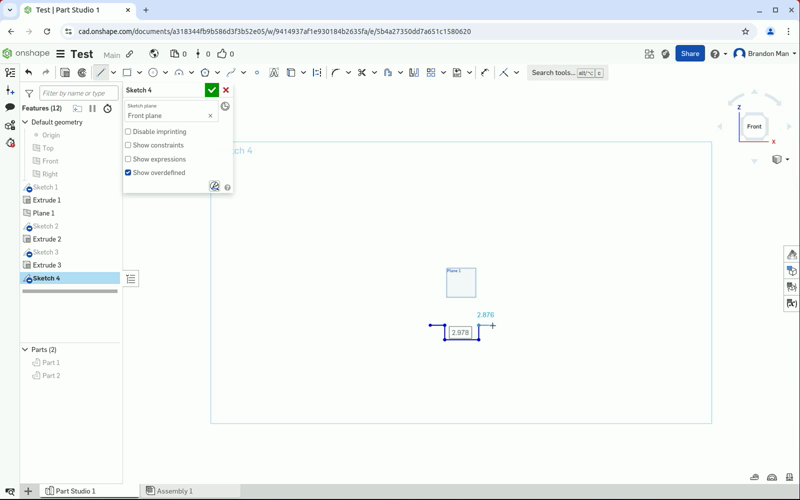
click(492, 325)
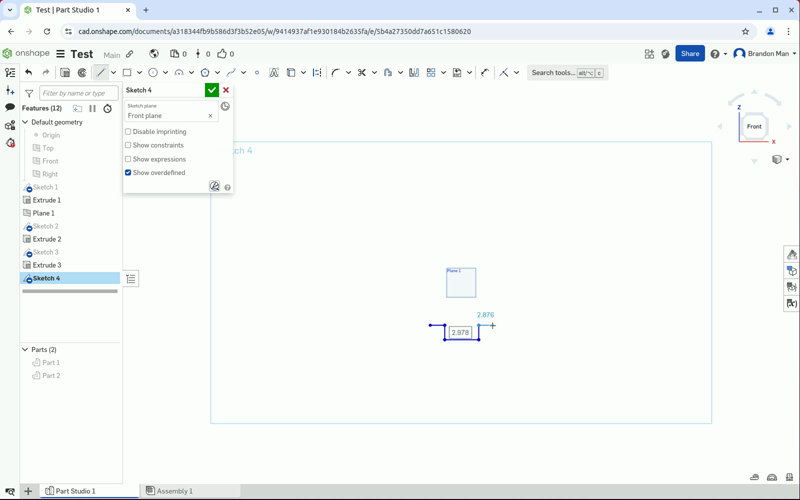
key_up(shift)
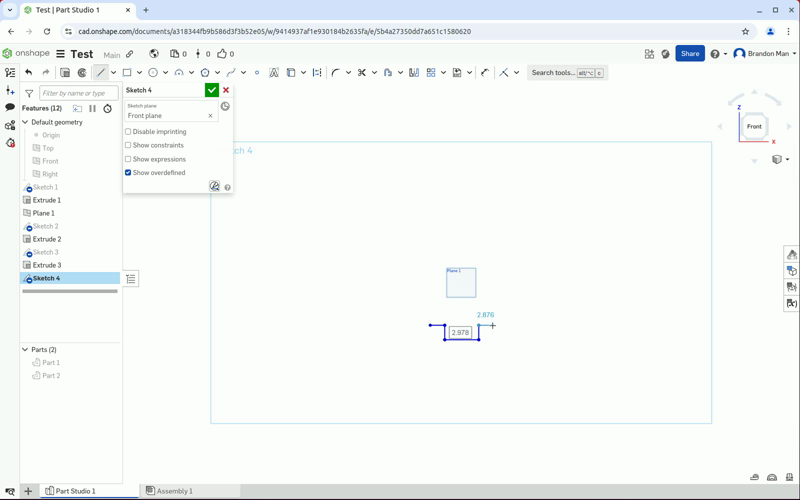
key_down(shift)
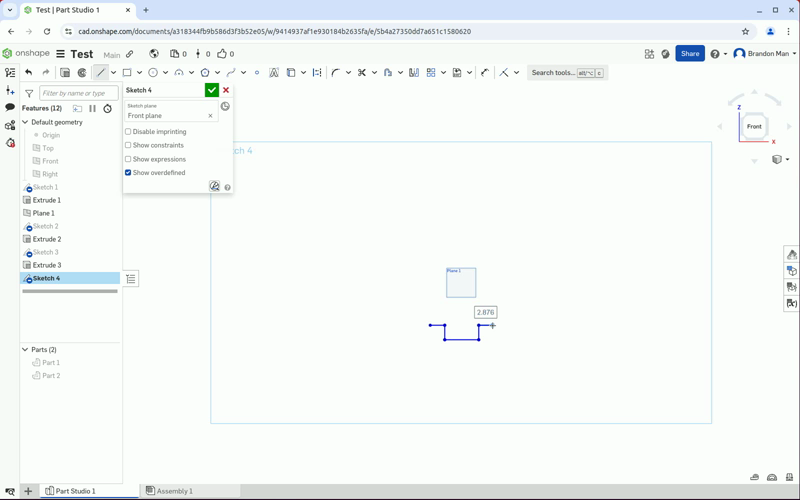
mouse_move(522, 325)
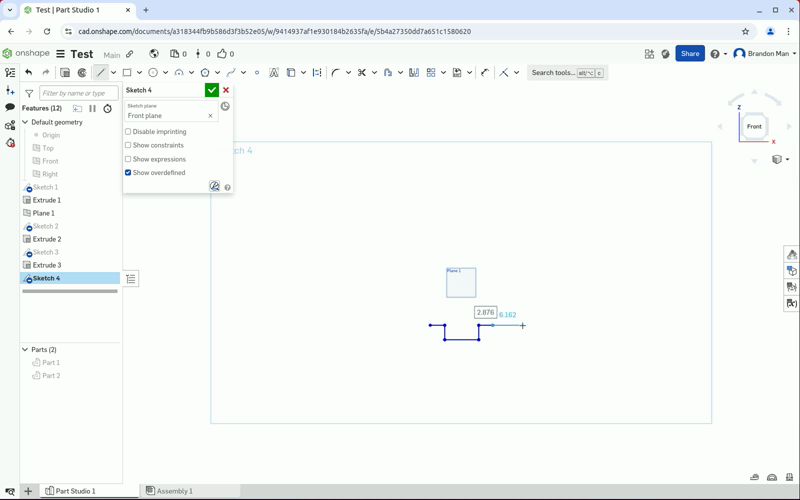
mouse_move(492, 310)
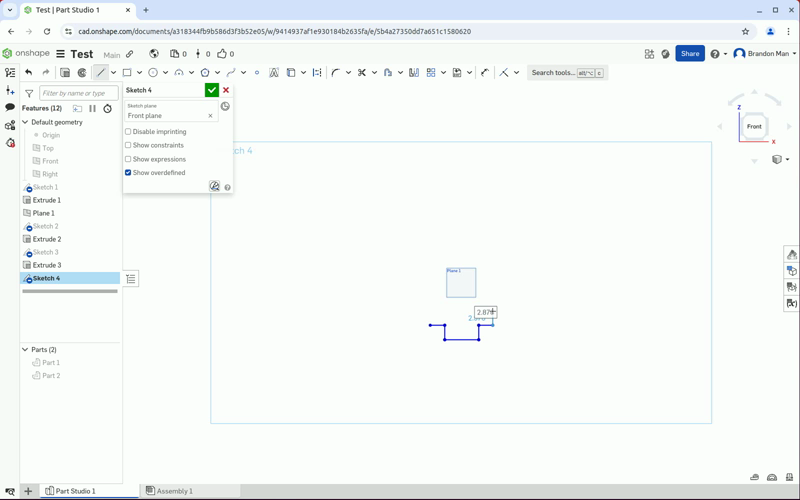
click(492, 310)
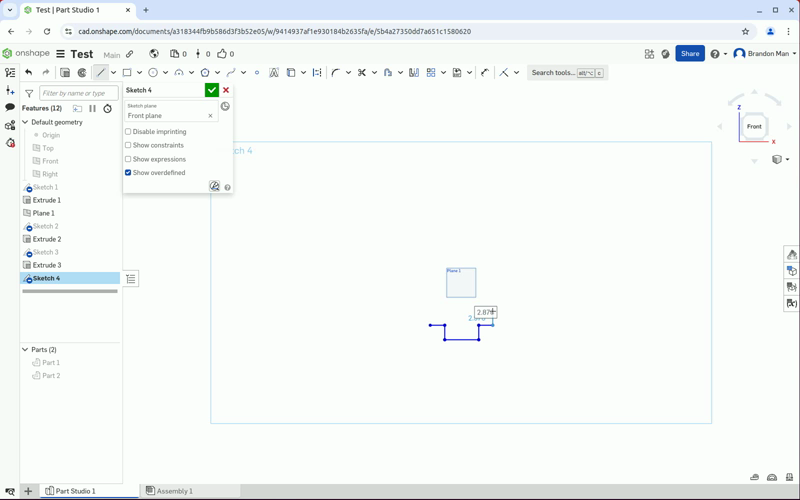
key_up(shift)
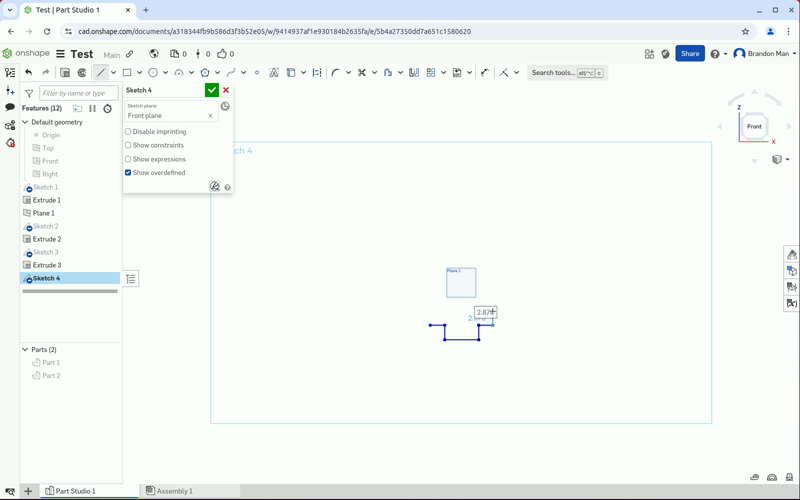
key_down(shift)
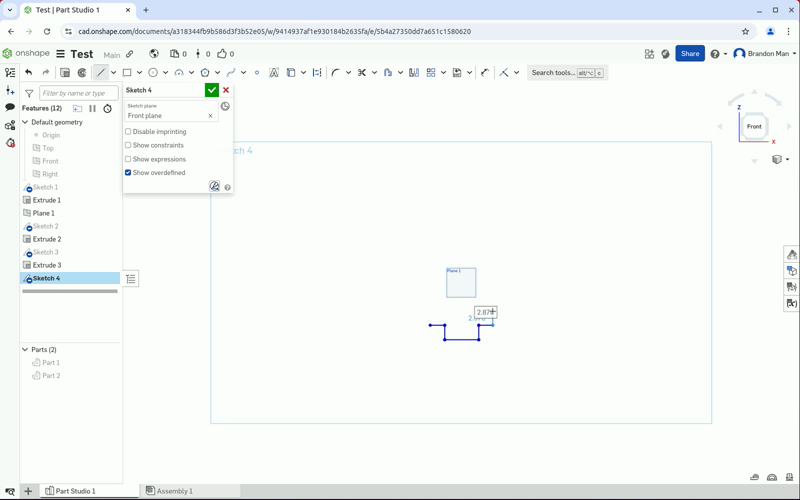
mouse_move(522, 310)
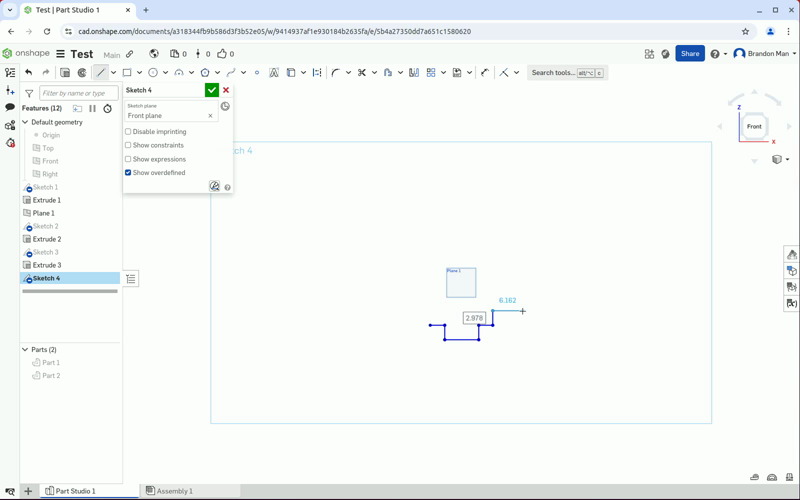
mouse_move(461, 310)
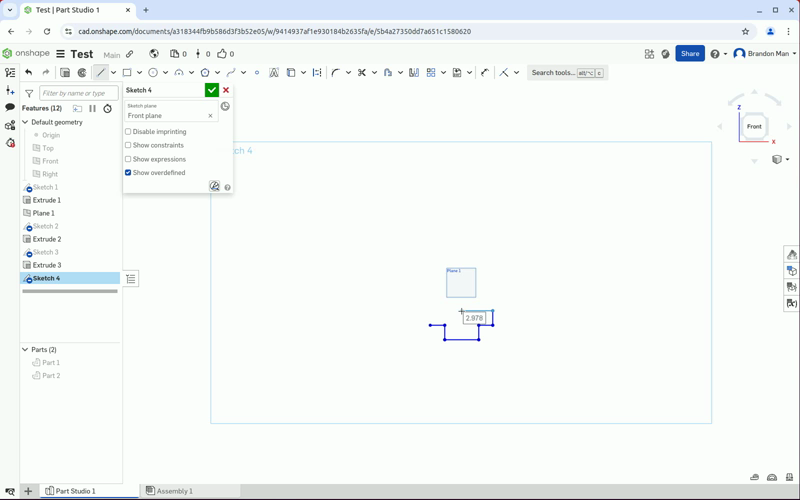
click(461, 310)
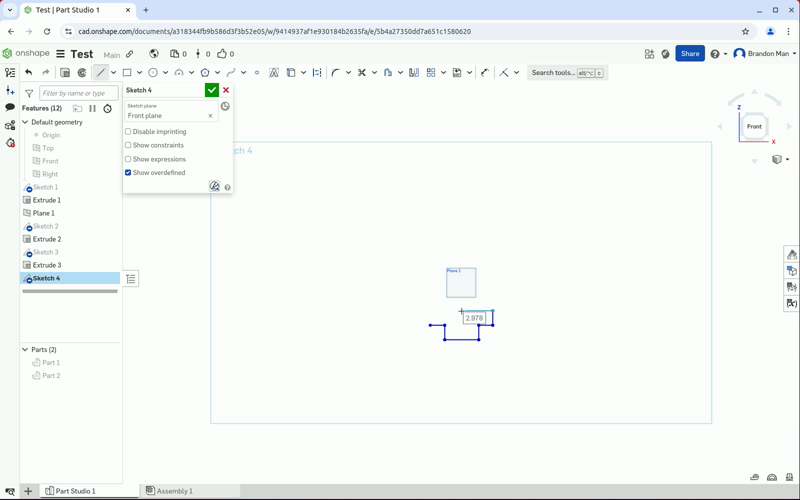
key_up(shift)
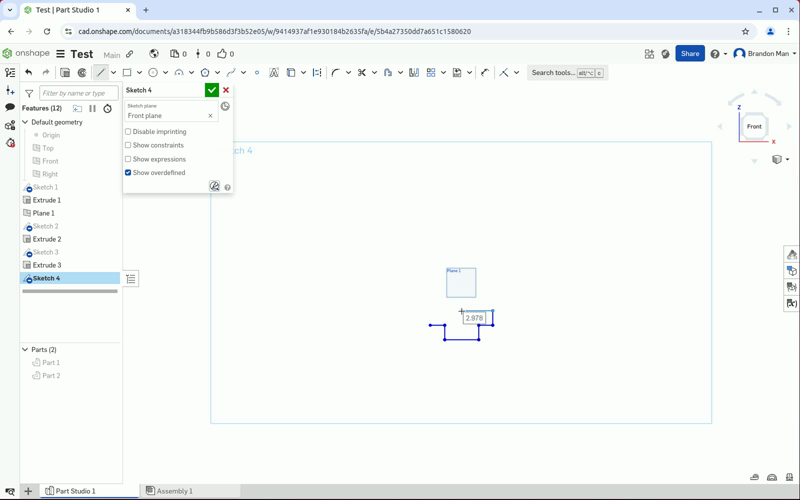
key_down(shift)
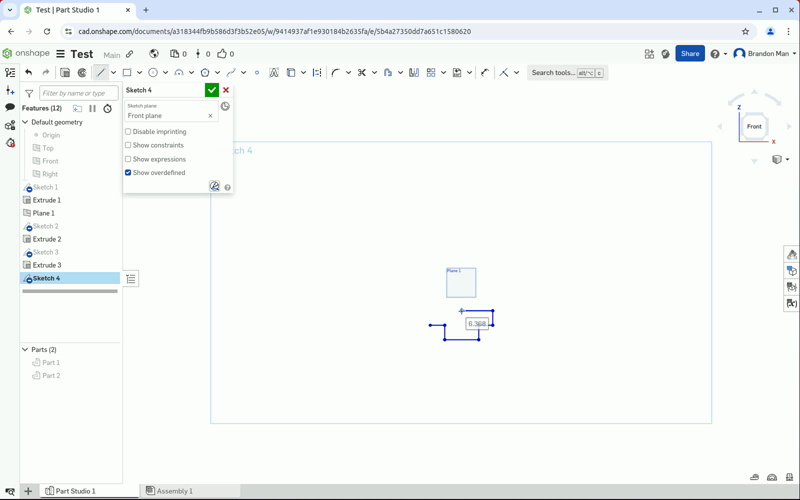
mouse_move(492, 310)
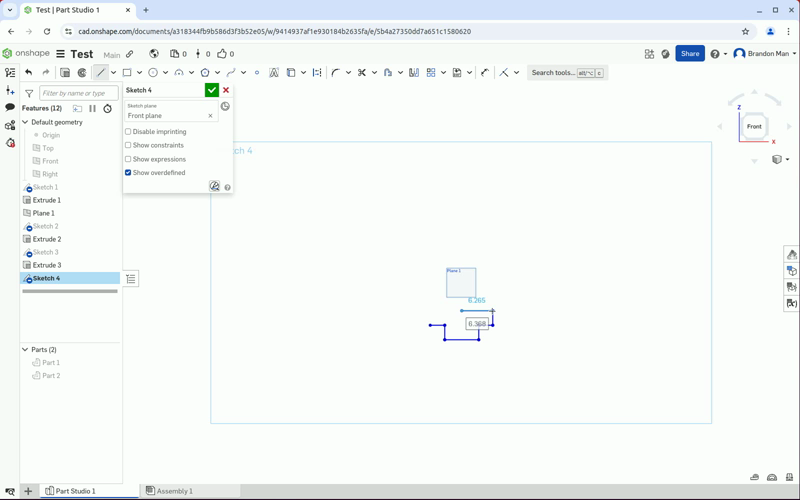
mouse_move(430, 310)
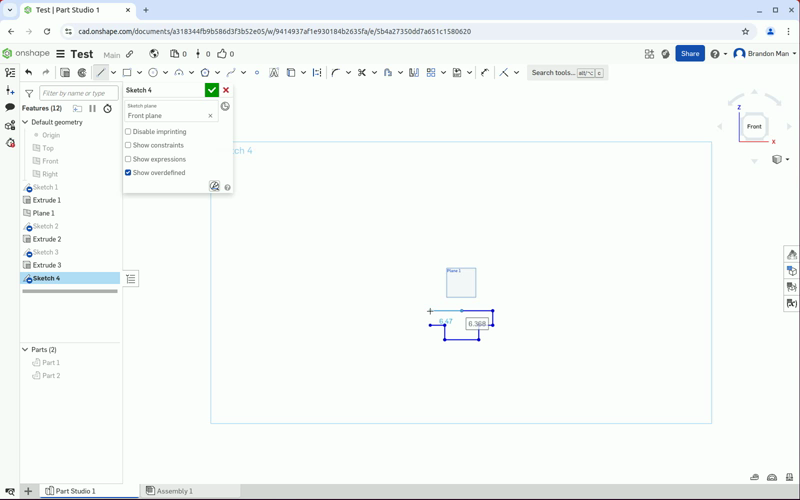
click(430, 310)
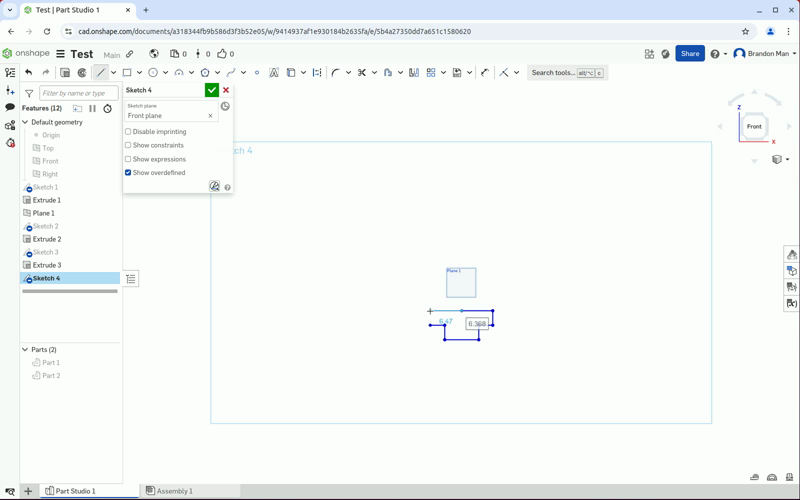
key_up(shift)
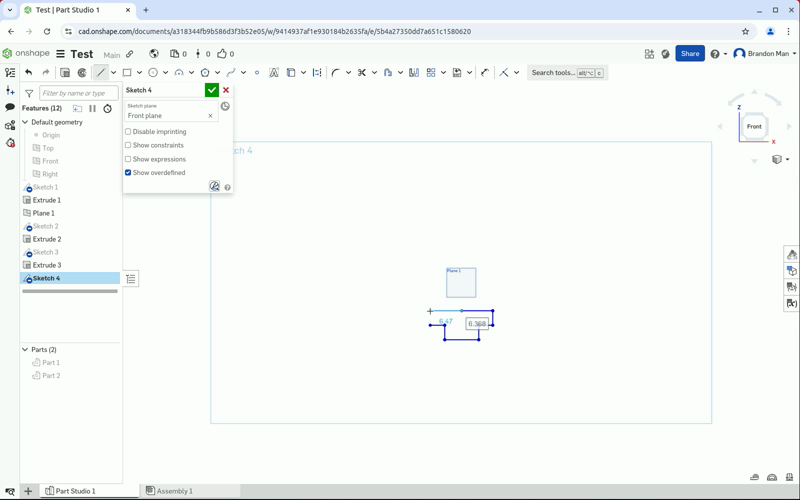
mouse_move(460, 310)
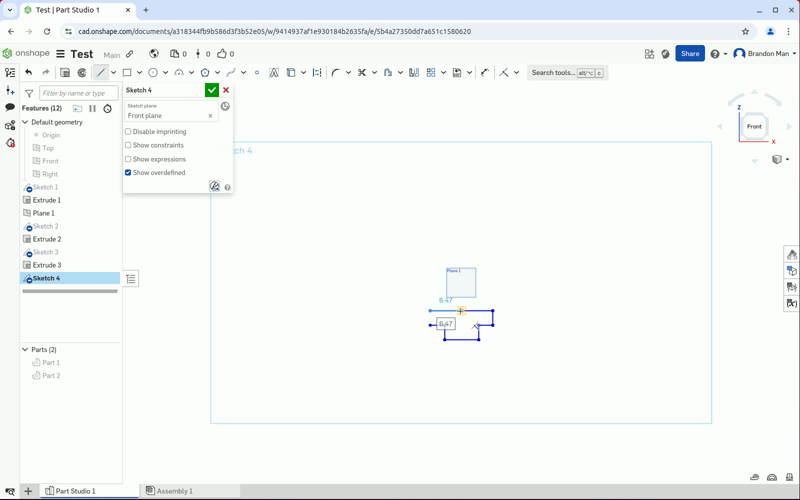
key_down(shift)
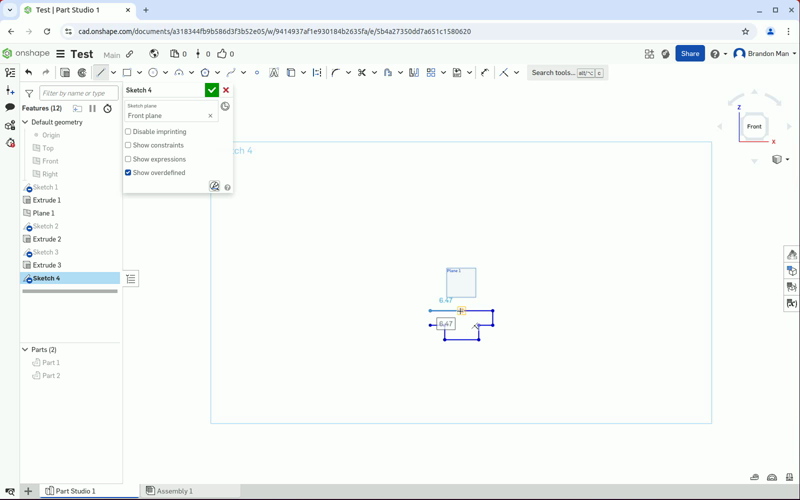
mouse_move(430, 325)
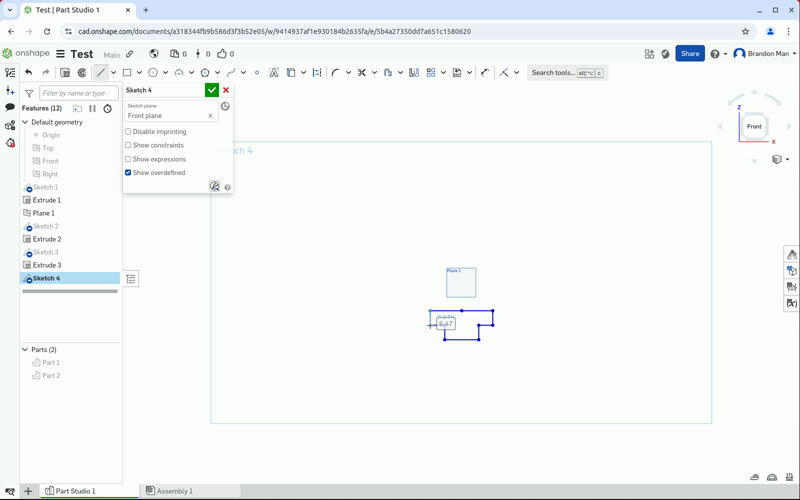
key_up(shift)
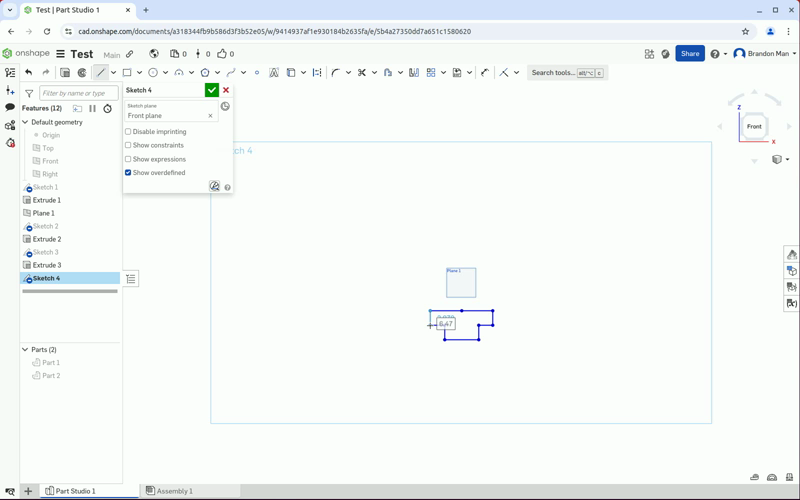
click(430, 325)
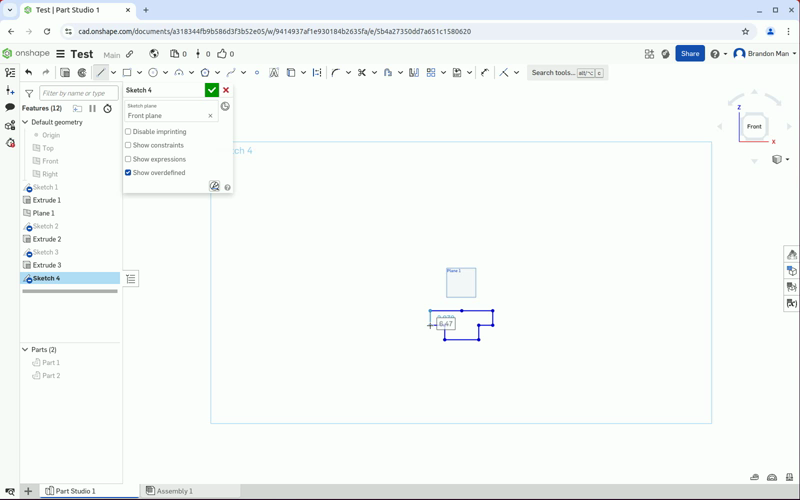
key(esc)
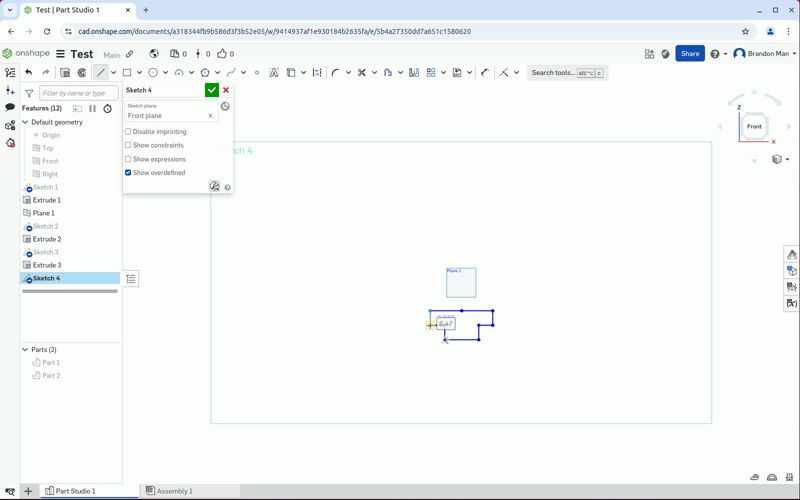
mouse_move(447, 322)
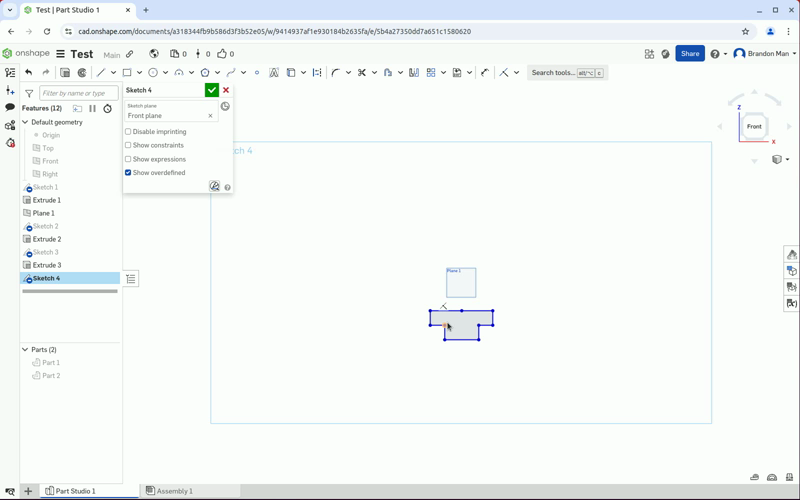
scroll(6)
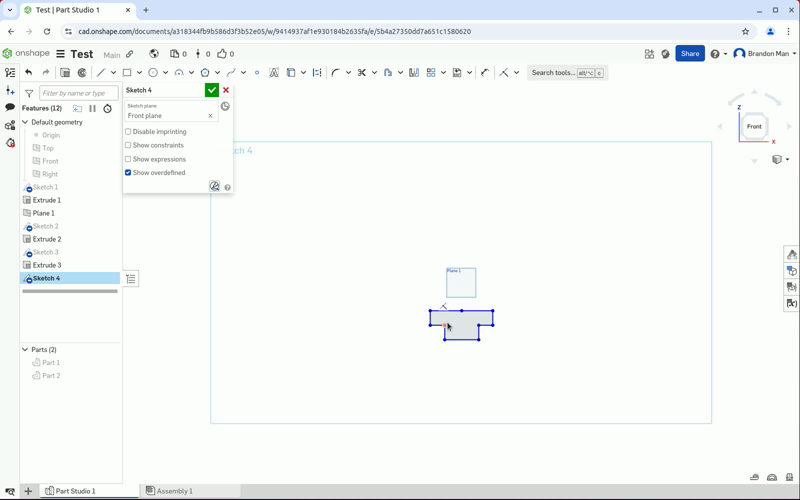
scroll(6)
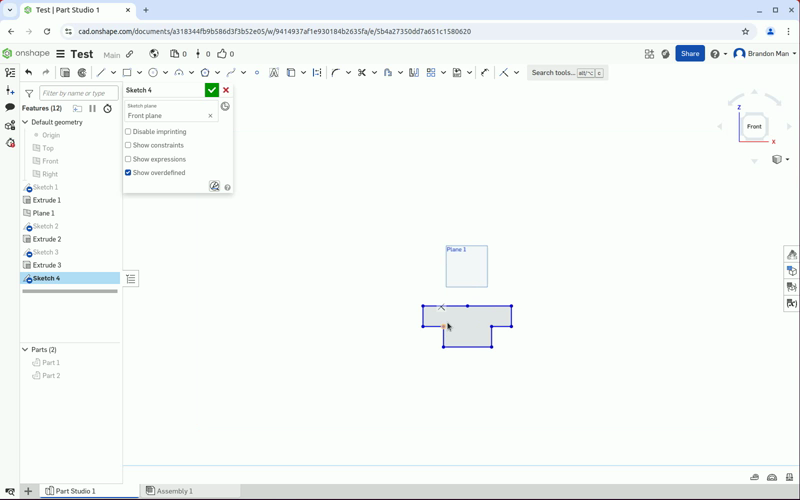
scroll(6)
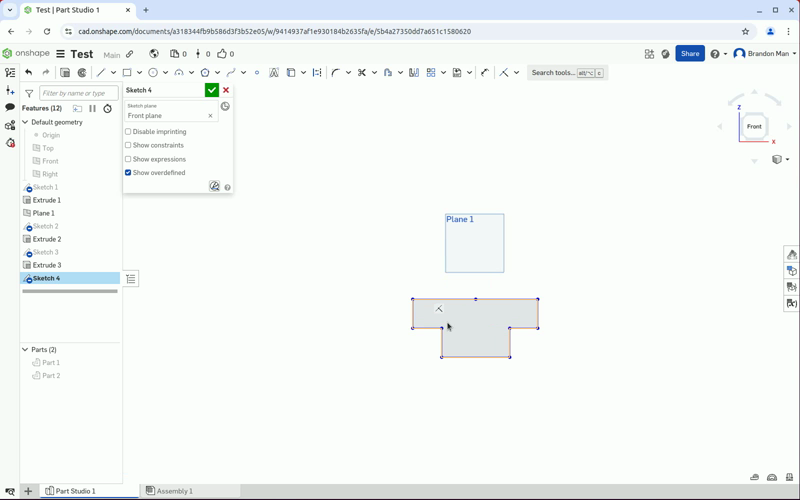
scroll(6)
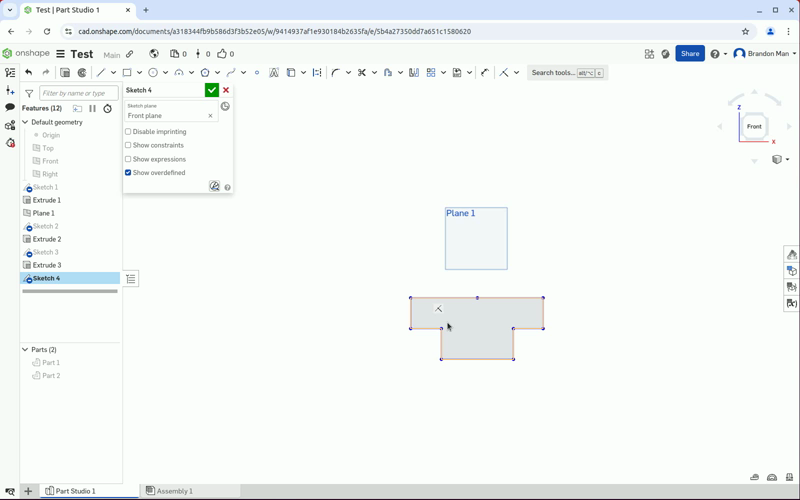
scroll(6)
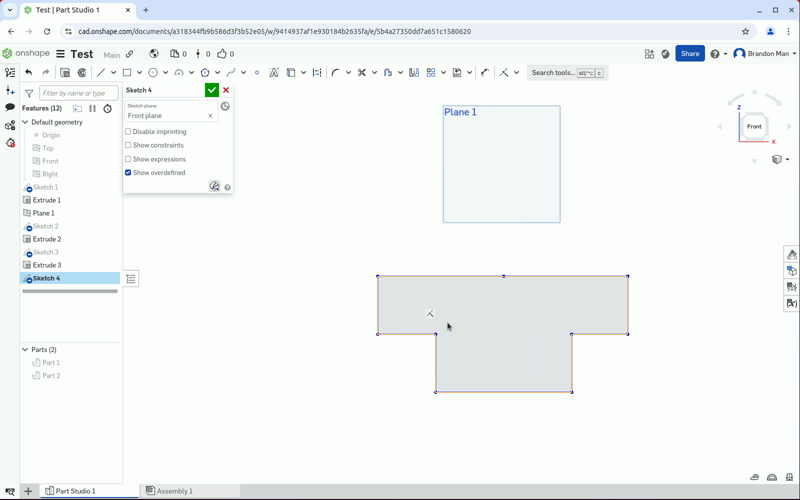
scroll(6)
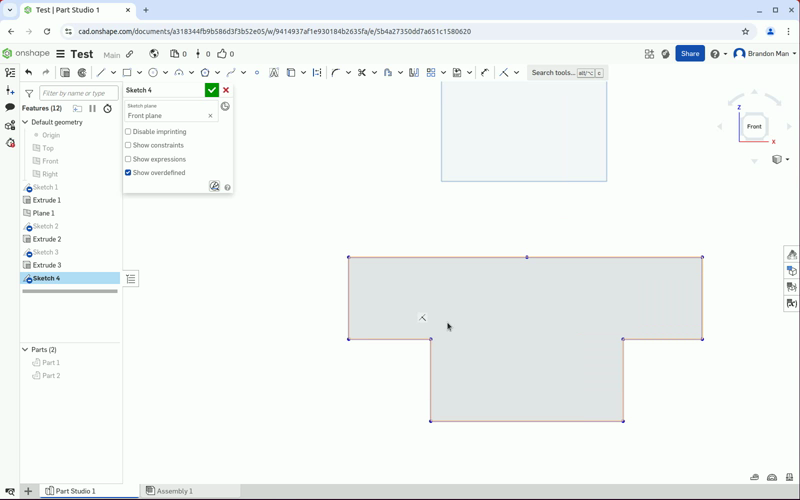
scroll(6)
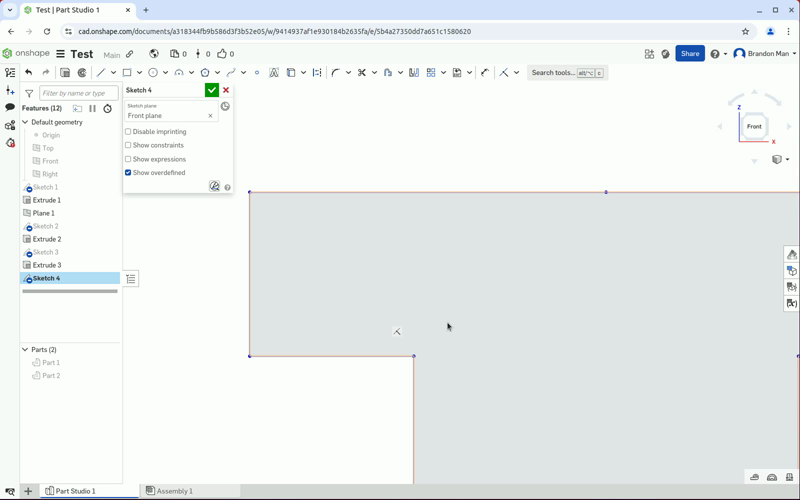
click(447, 322)
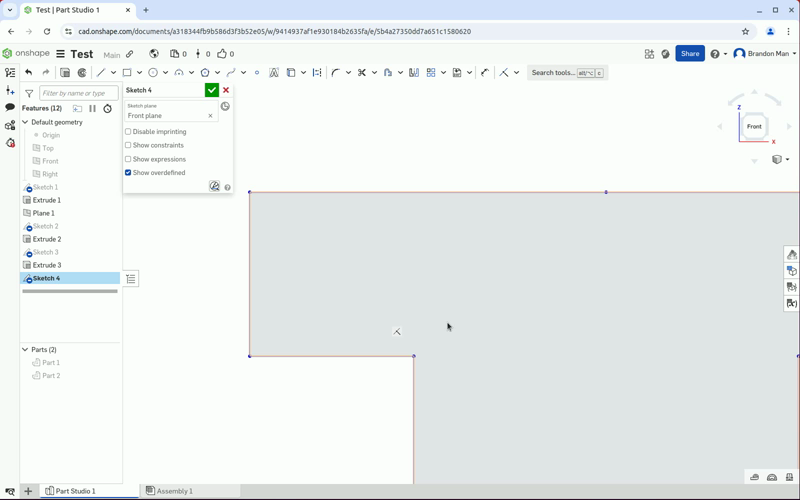
scroll(-6)
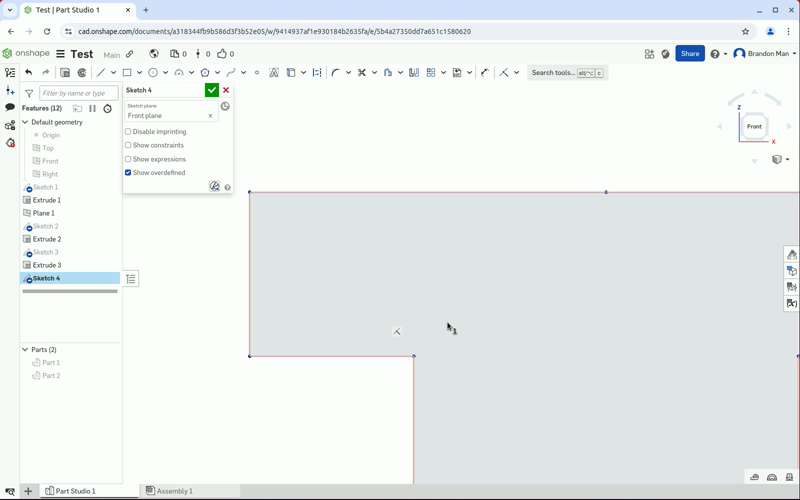
scroll(-6)
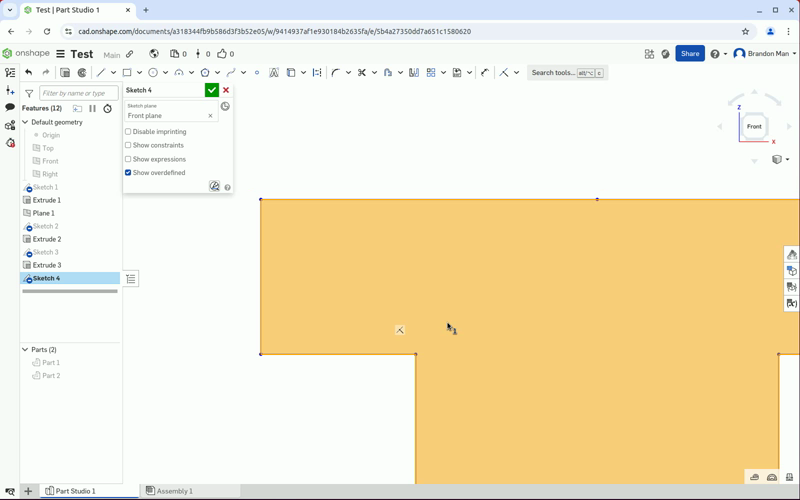
scroll(-6)
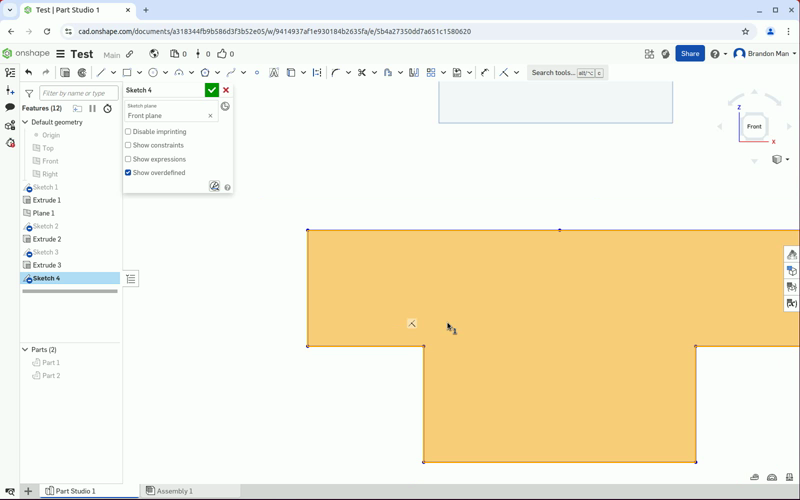
scroll(-6)
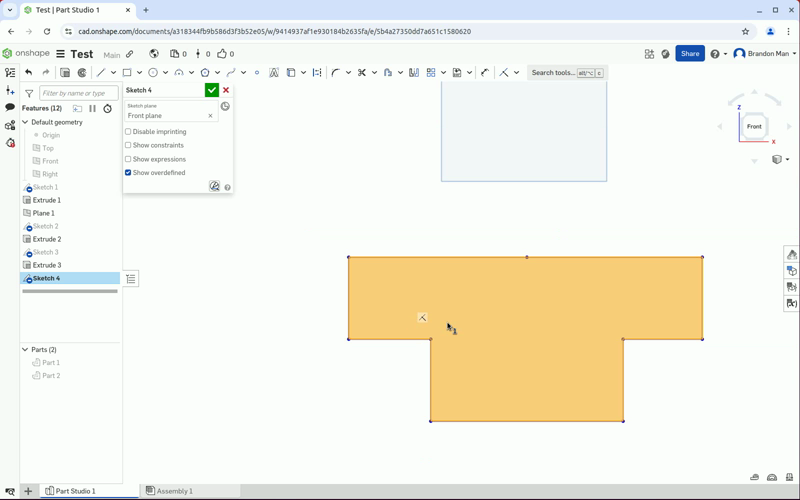
scroll(-6)
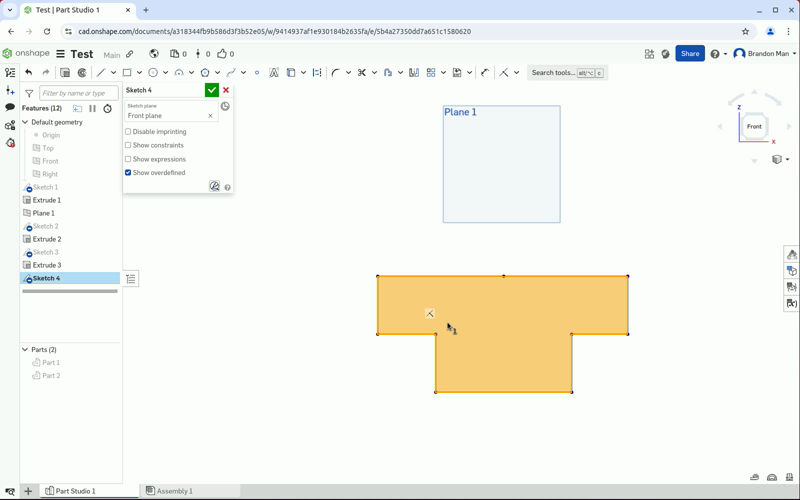
scroll(-6)
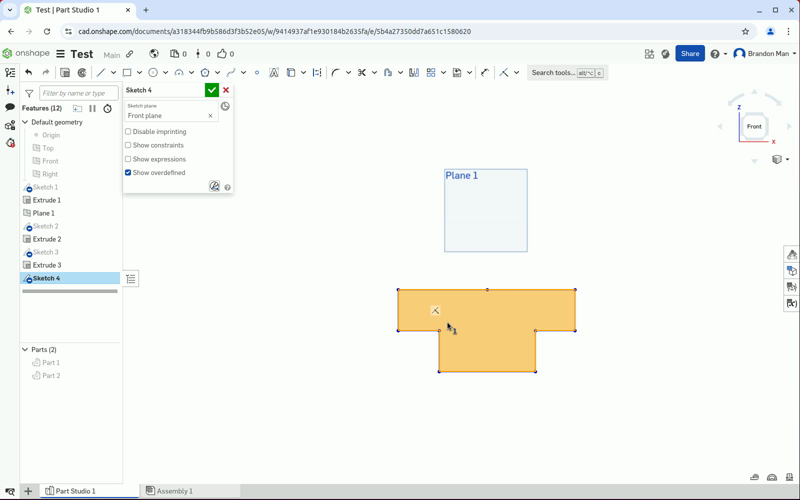
scroll(-6)
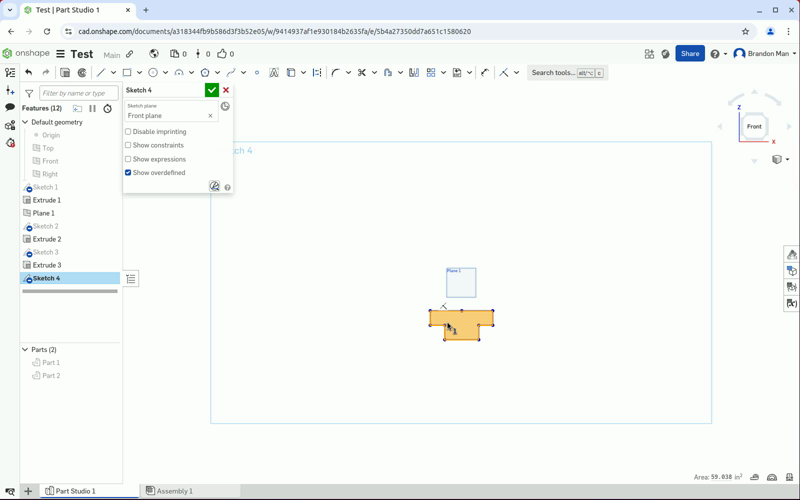
mouse_move(73, 352)
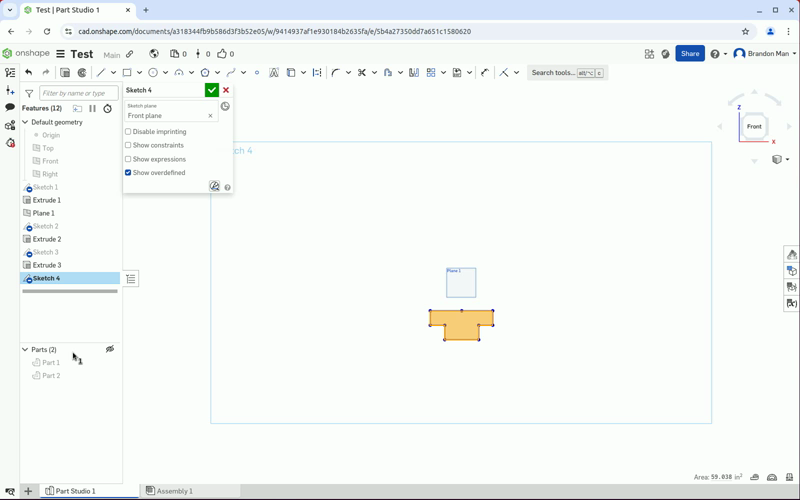
key(shift+y)
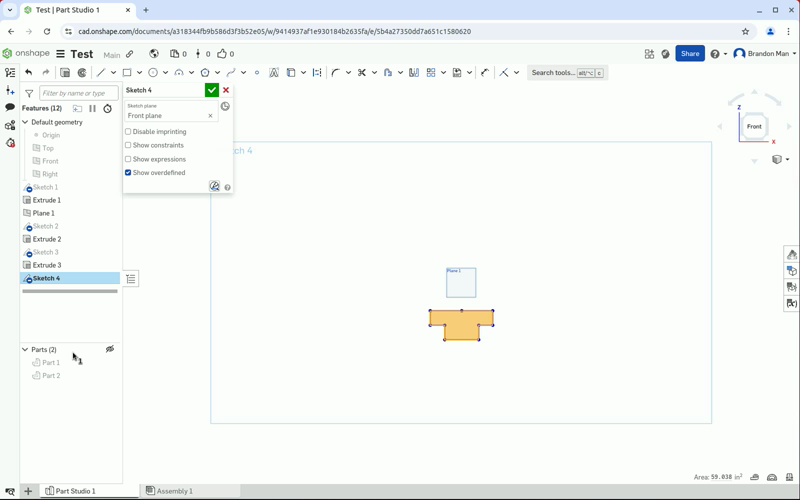
key(shift+e)
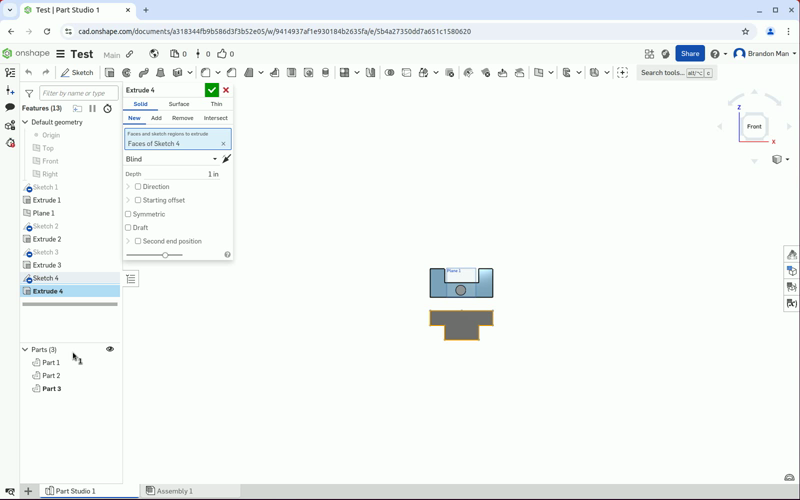
mouse_move(143, 106)
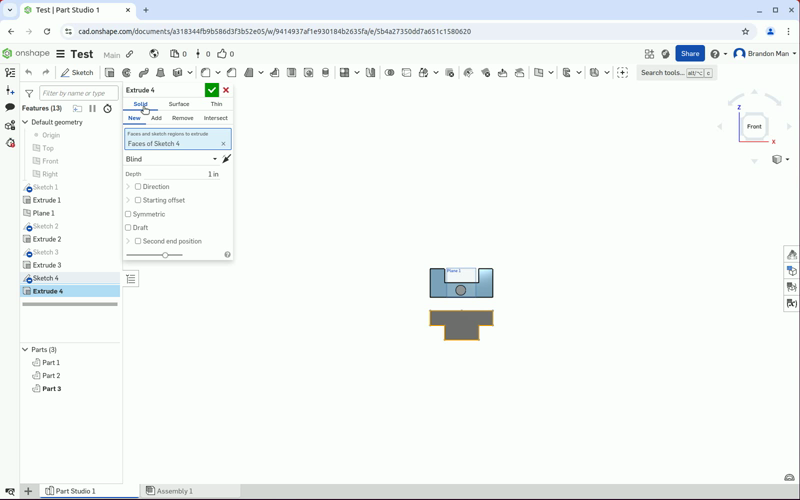
click(143, 106)
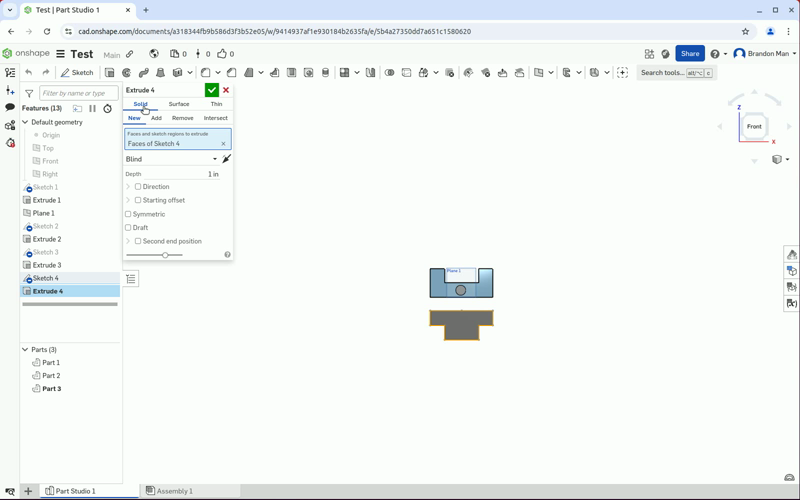
mouse_move(137, 120)
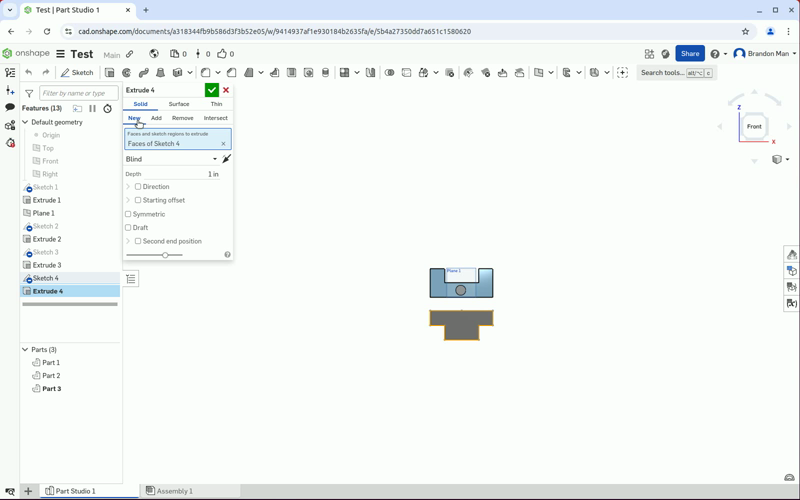
click(137, 120)
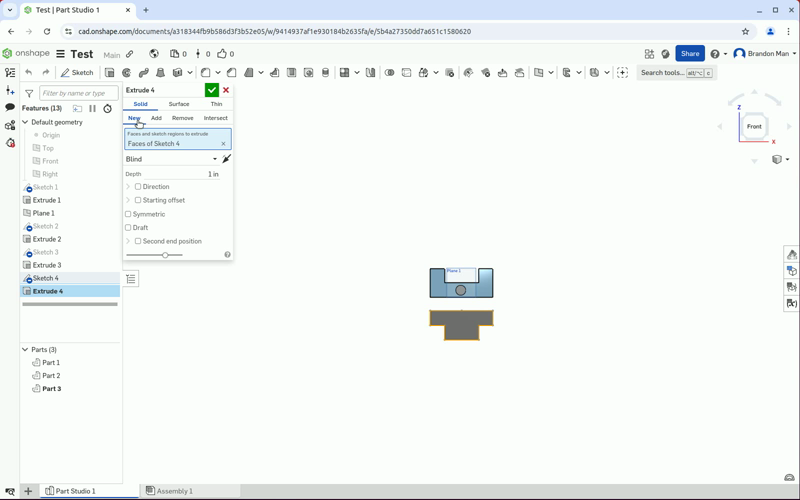
key(tab, 4)
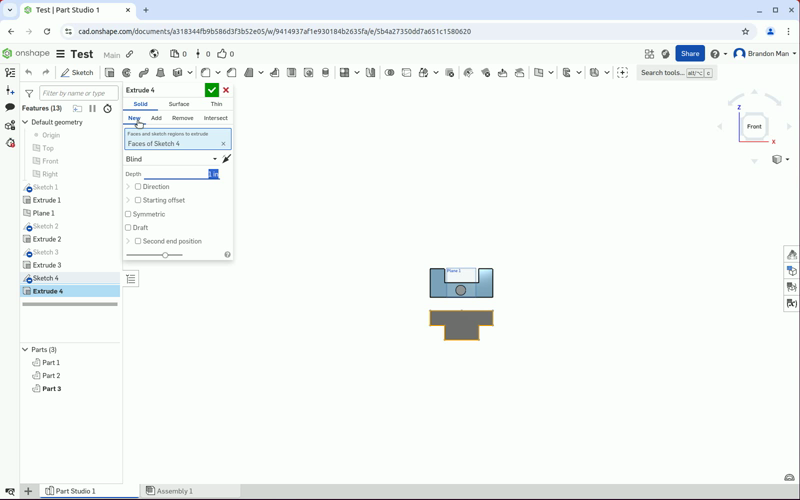
text(23.108)
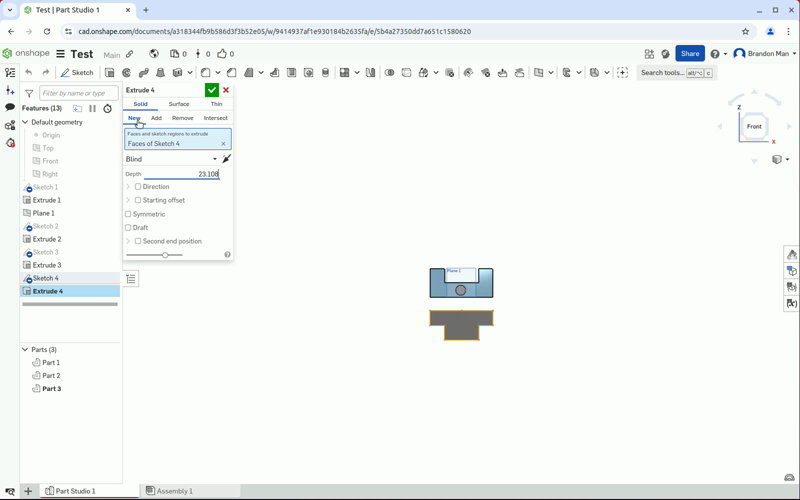
key(enter)
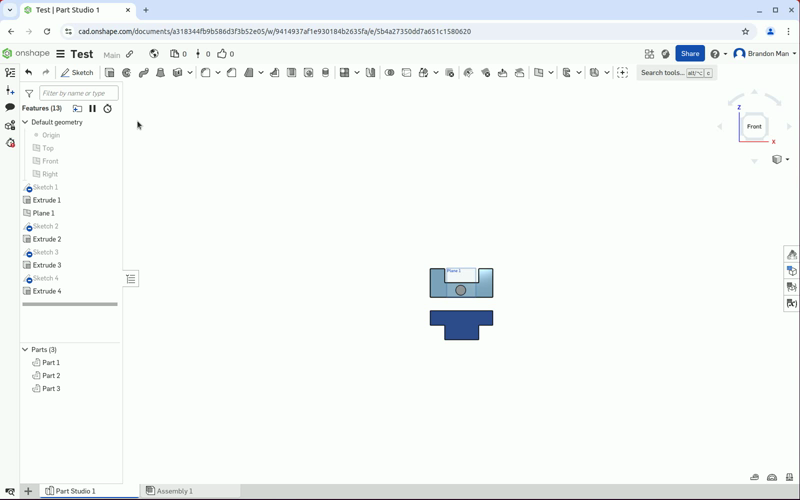
key(shift+h)
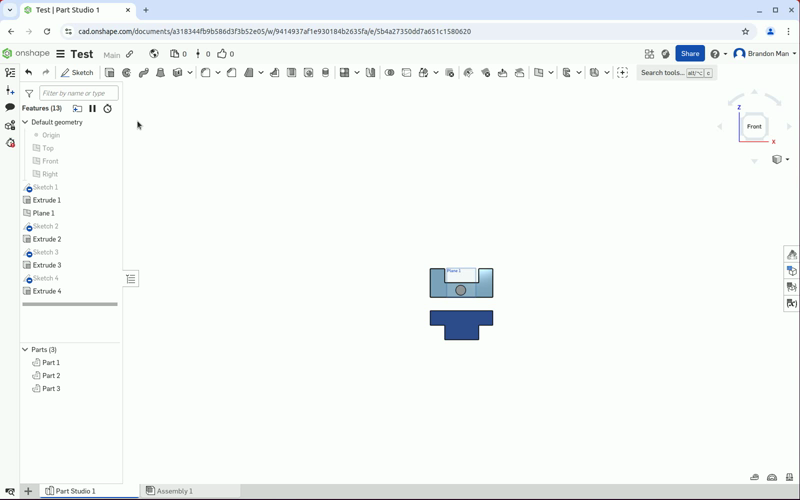
key(shift+h)
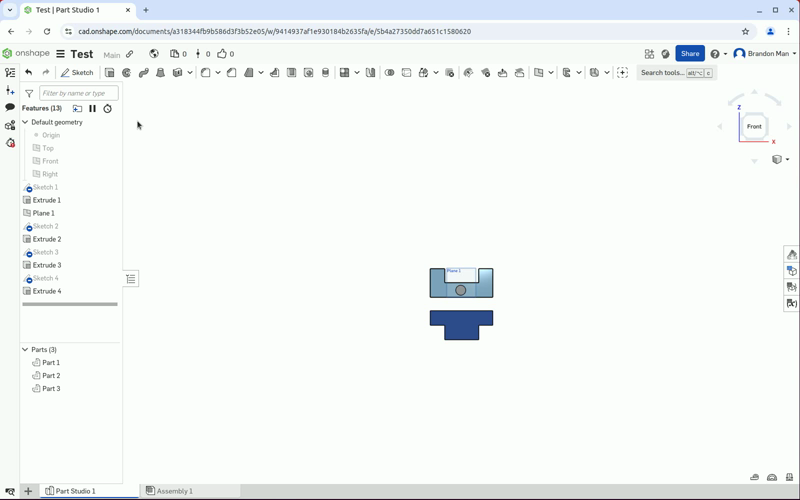
mouse_move(73, 189)
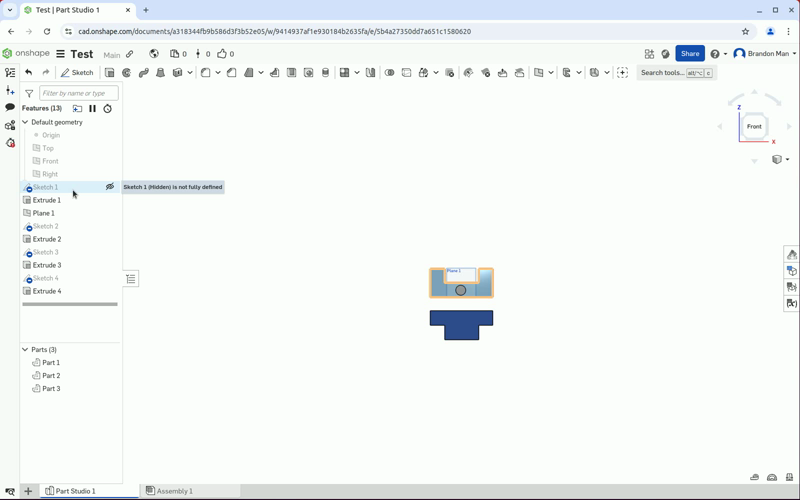
click(73, 189)
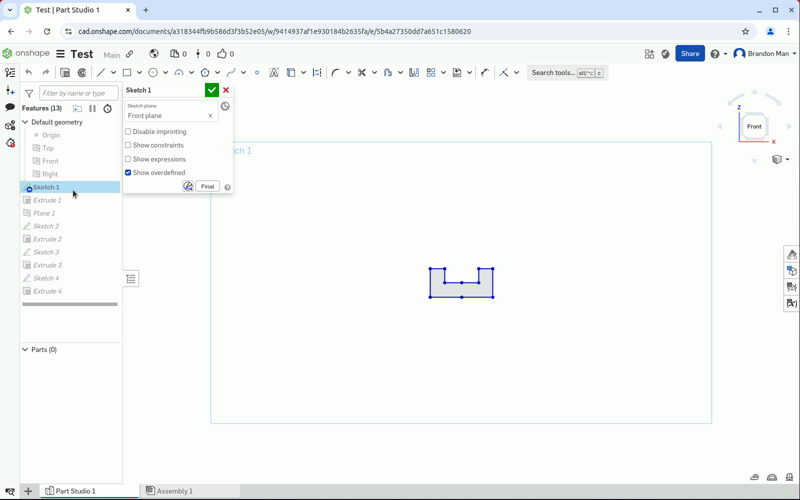
mouse_move(229, 92)
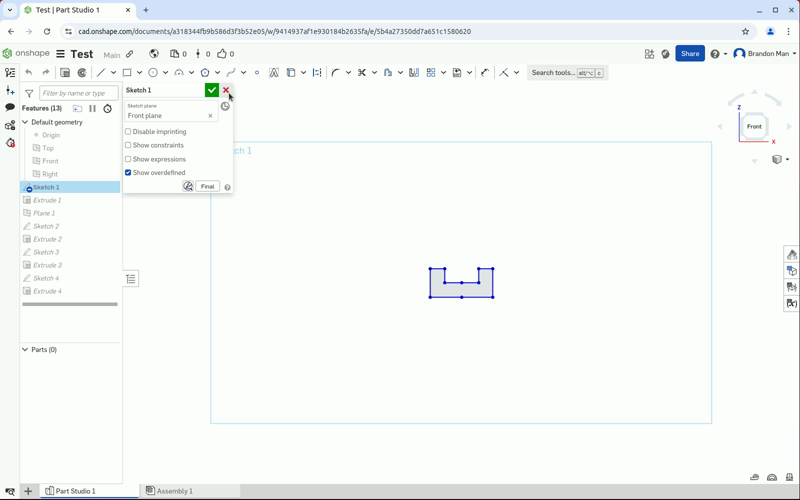
click(229, 92)
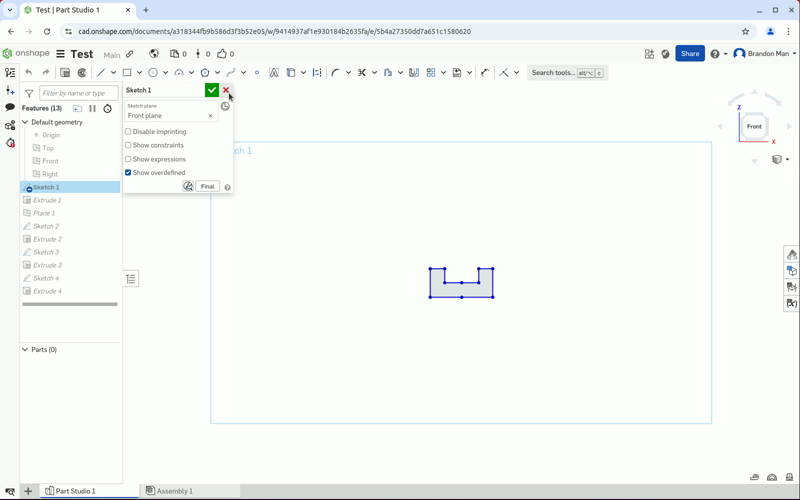
key(shift+s)
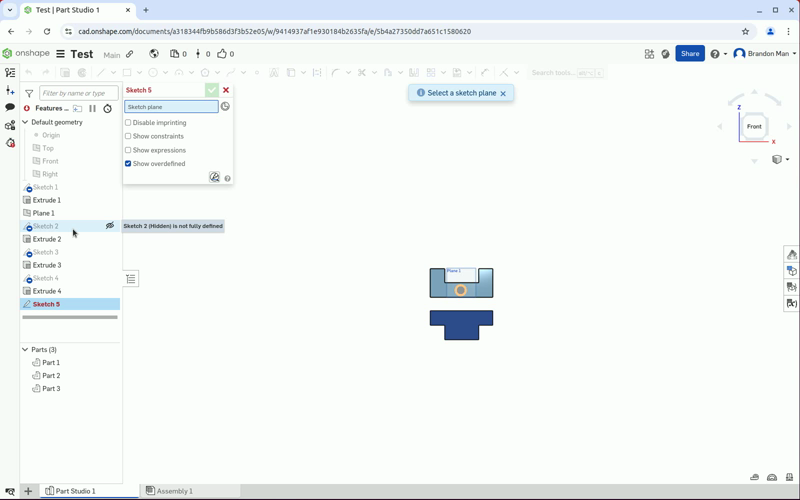
scroll(3)
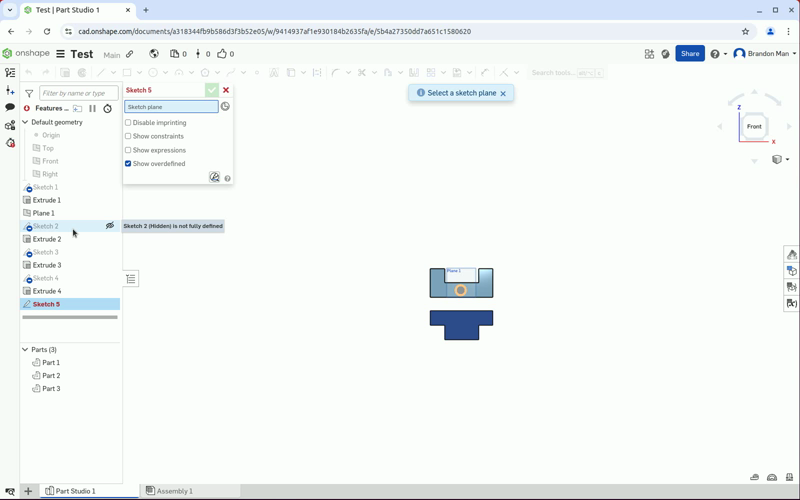
mouse_move(73, 163)
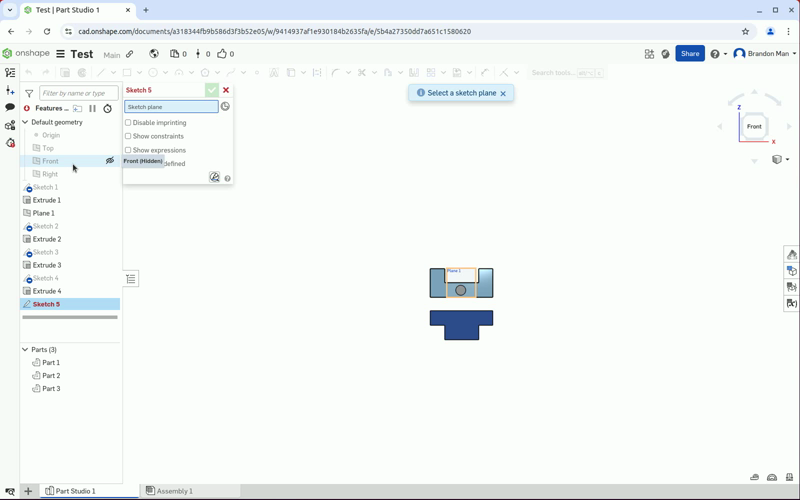
click(73, 163)
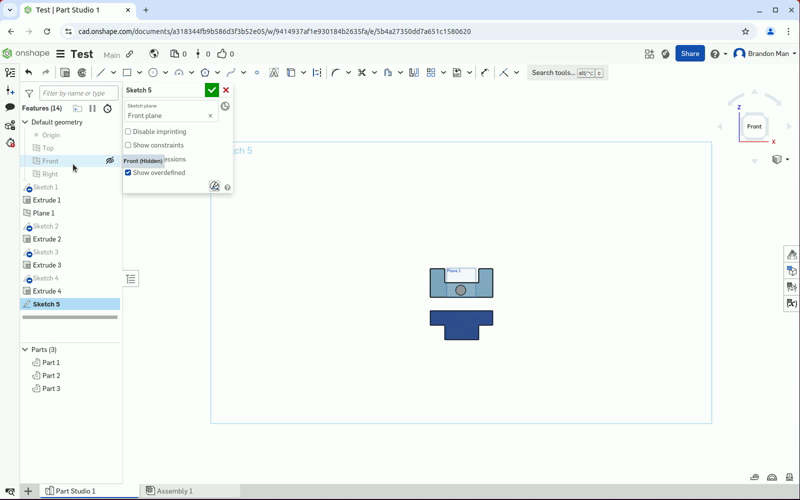
mouse_move(73, 352)
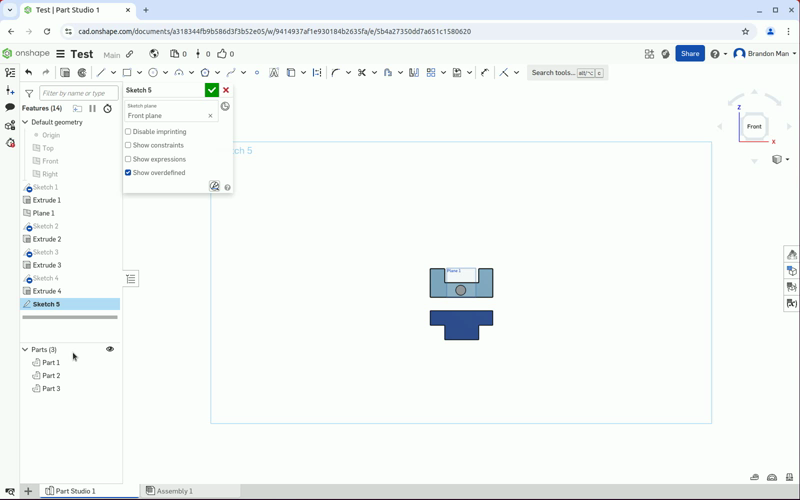
key(y)
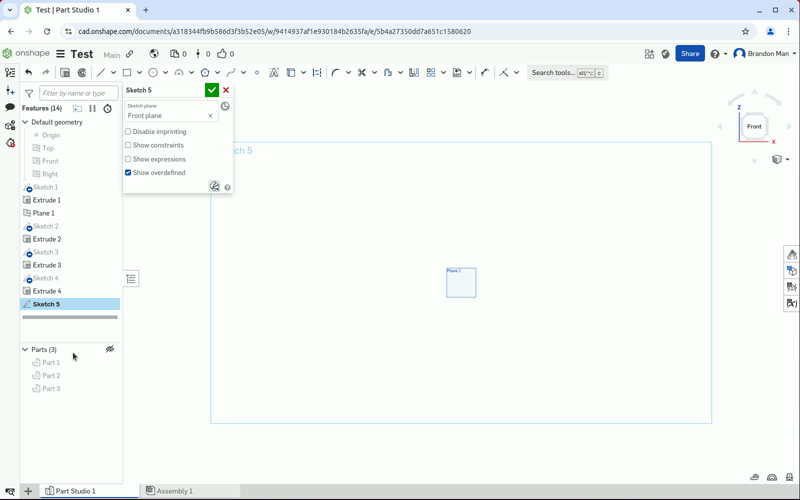
key(c)
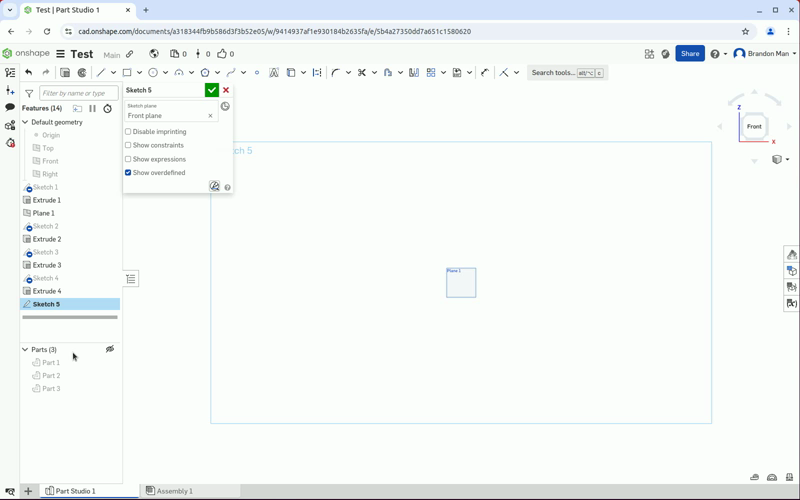
key_down(shift)
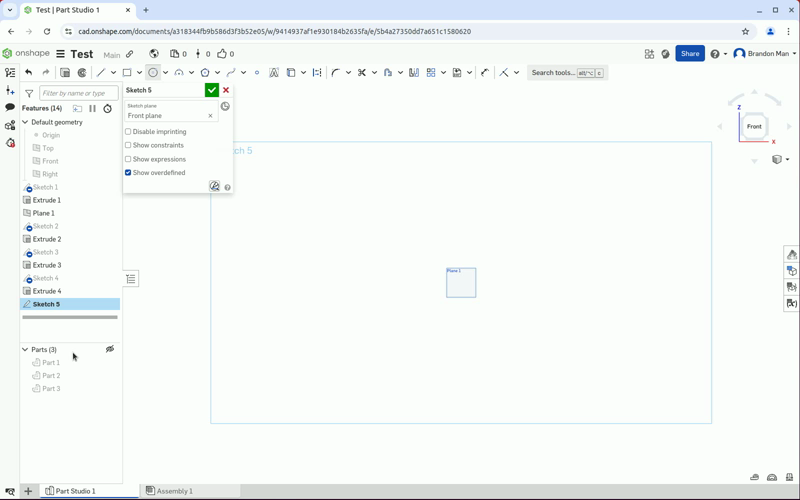
mouse_move(460, 232)
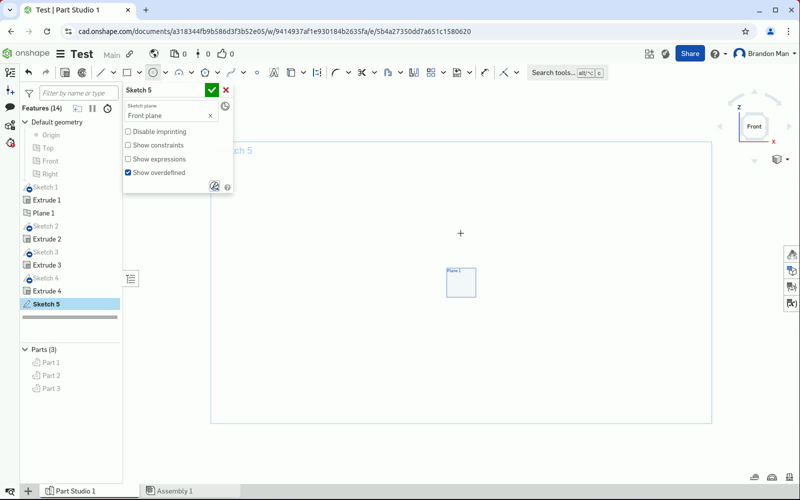
click(460, 232)
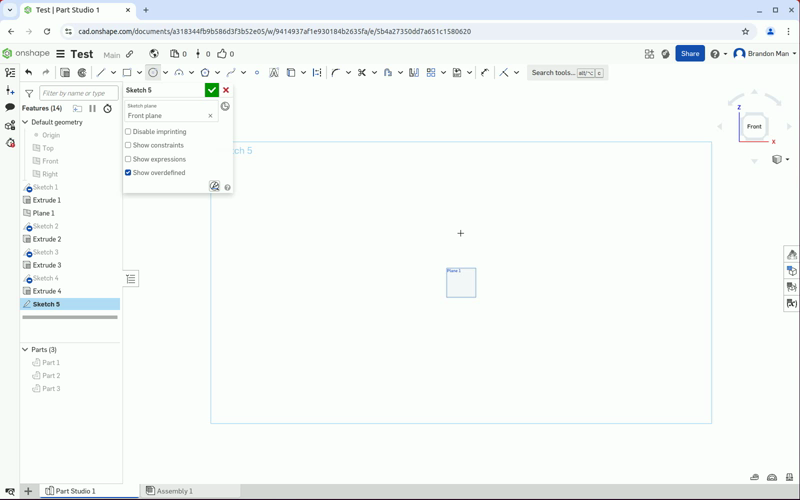
key_up(shift)
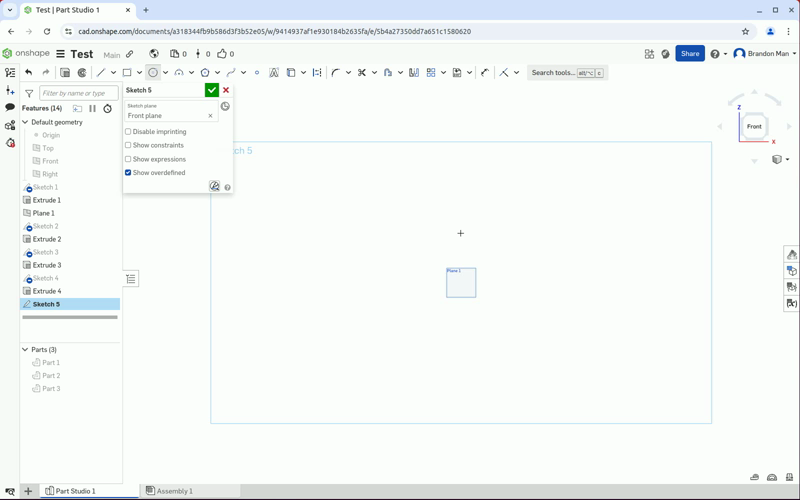
mouse_move(465, 232)
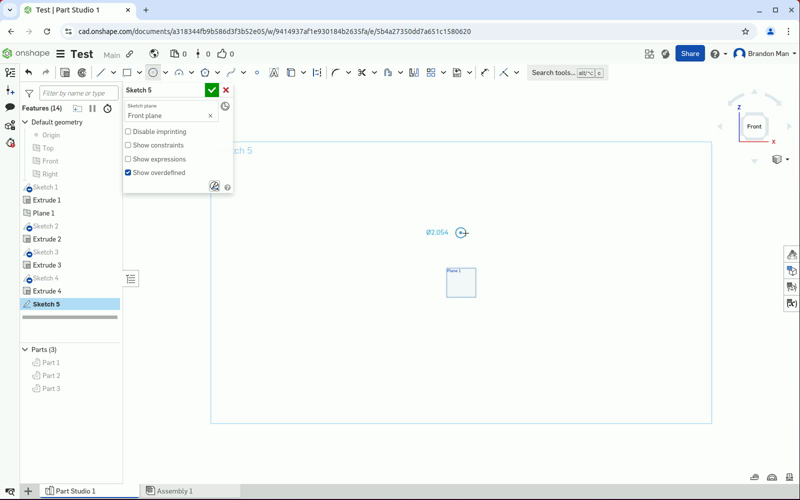
click(465, 232)
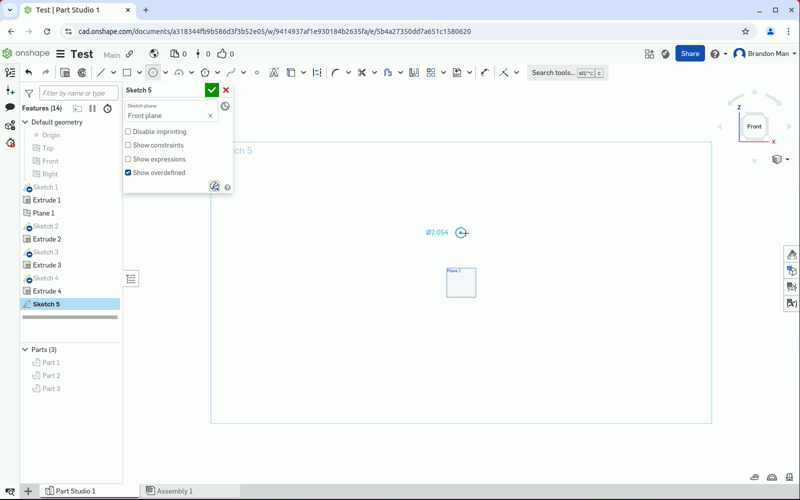
key(esc)
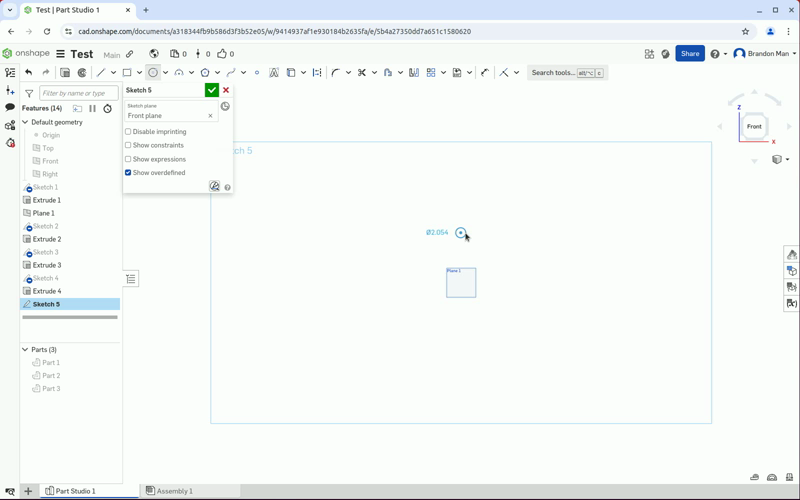
mouse_move(464, 231)
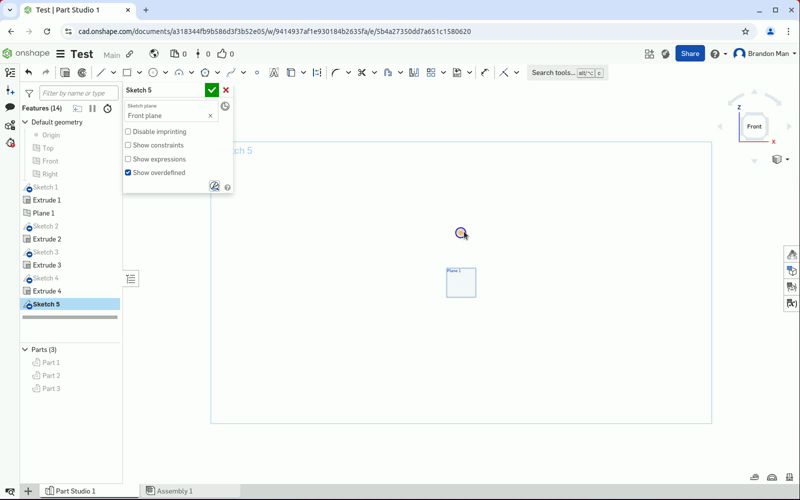
scroll(6)
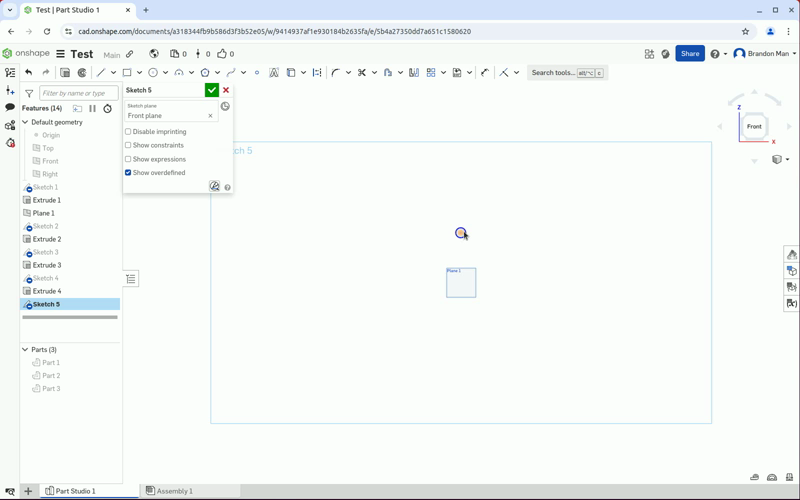
scroll(6)
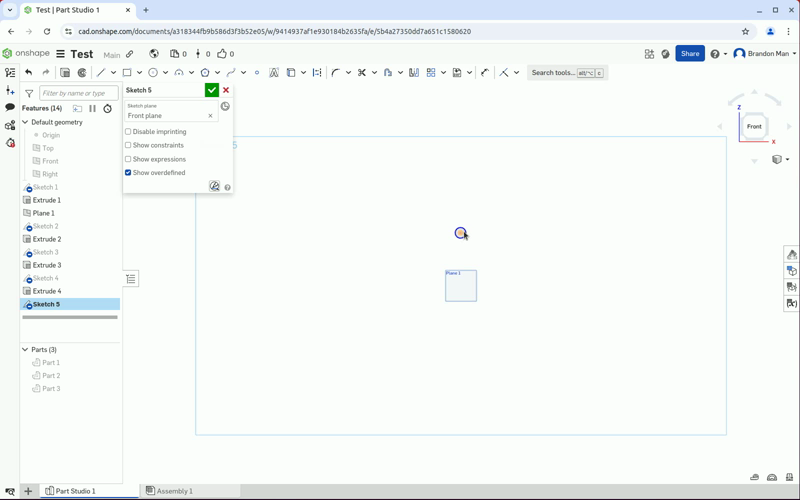
scroll(6)
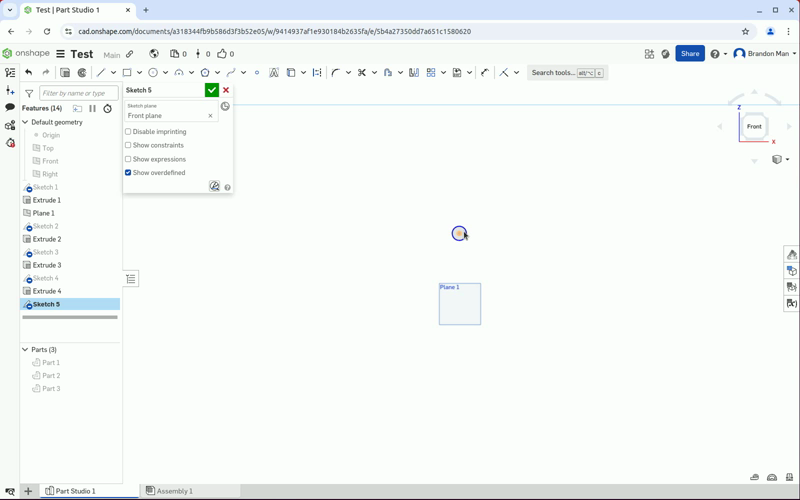
scroll(6)
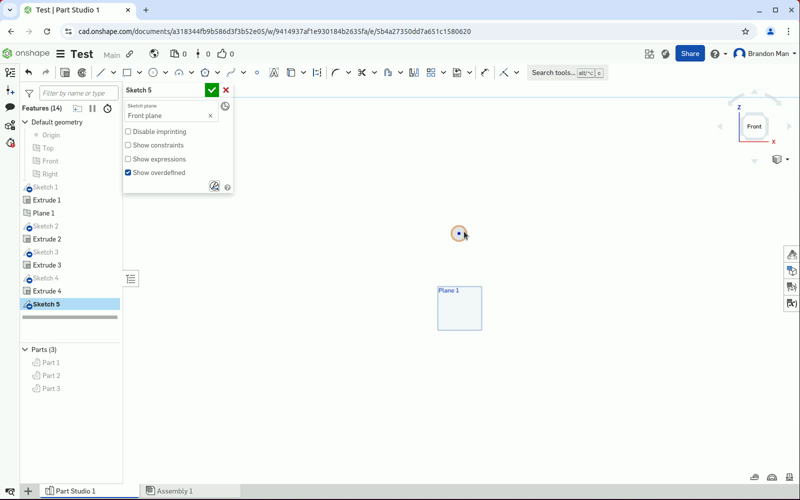
scroll(6)
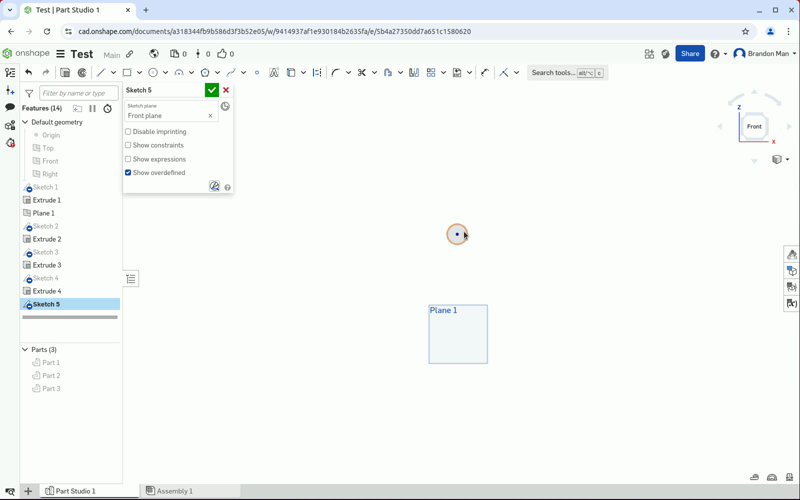
scroll(6)
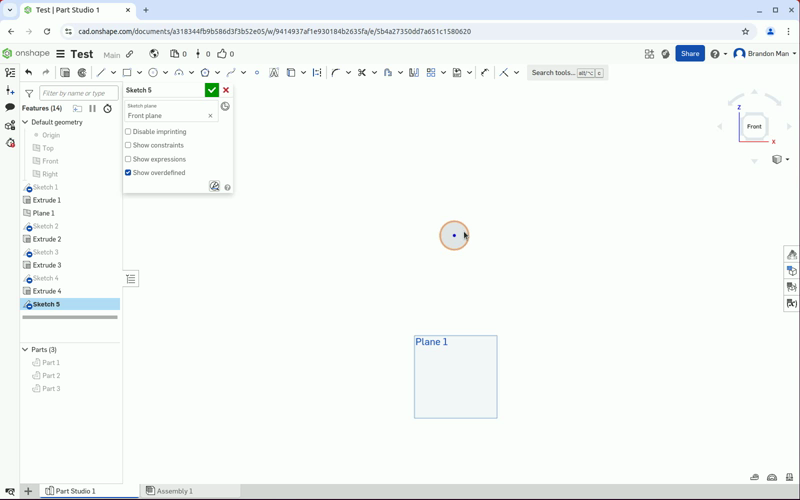
scroll(6)
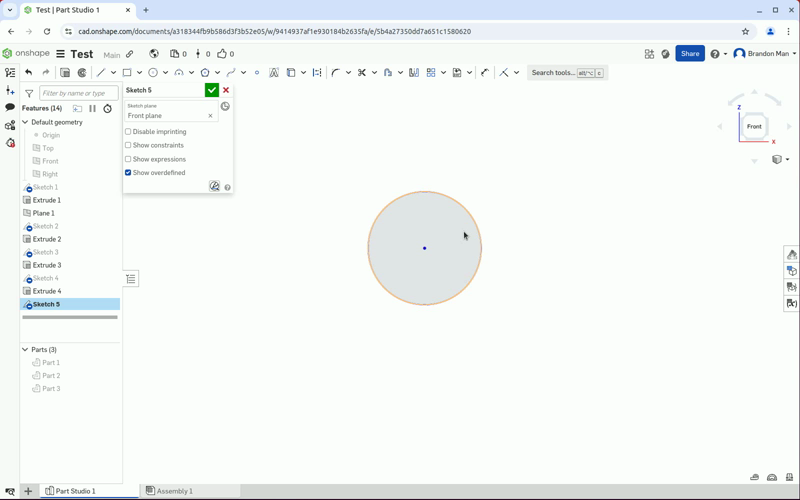
click(464, 231)
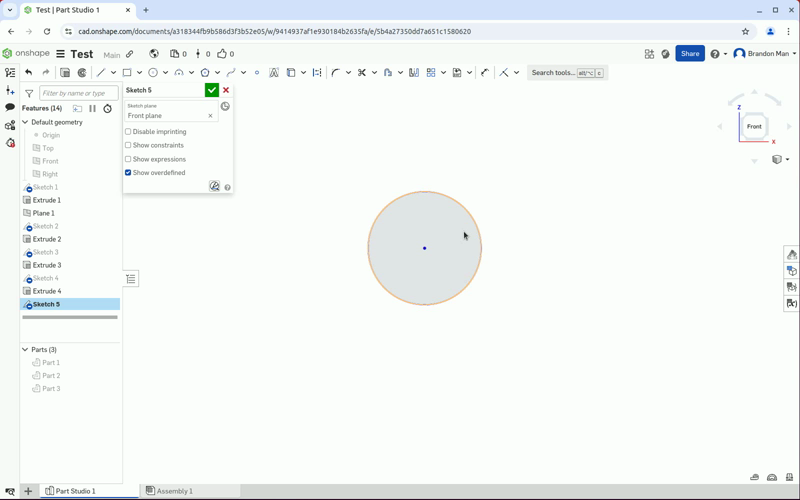
scroll(-6)
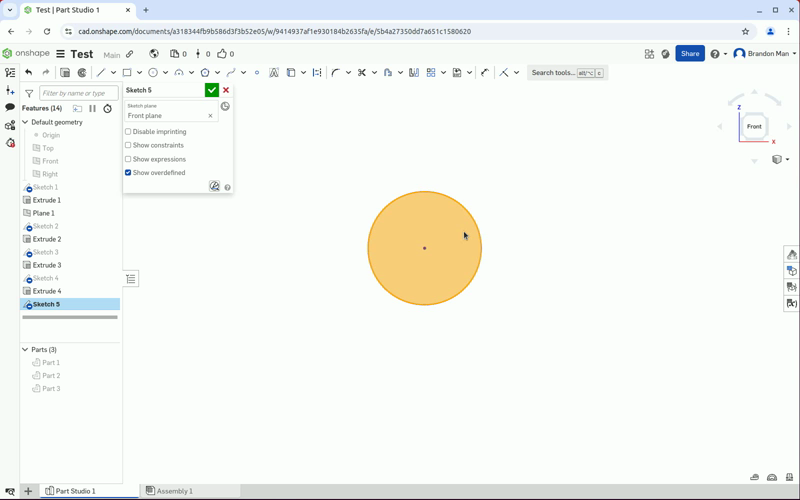
scroll(-6)
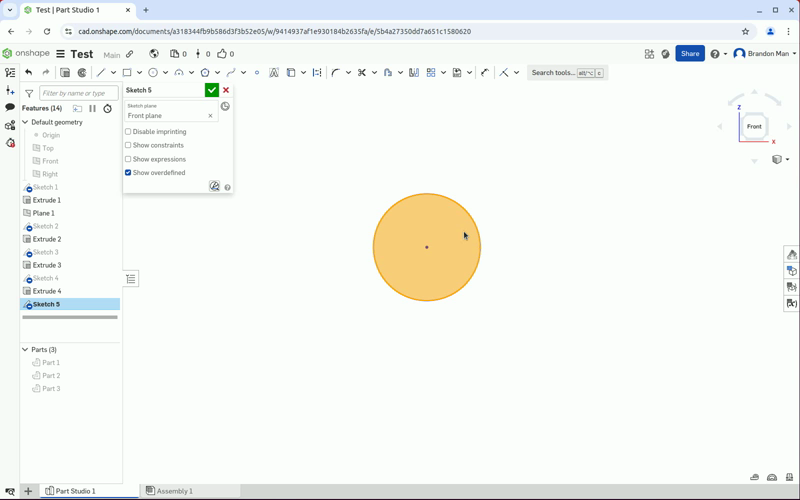
scroll(-6)
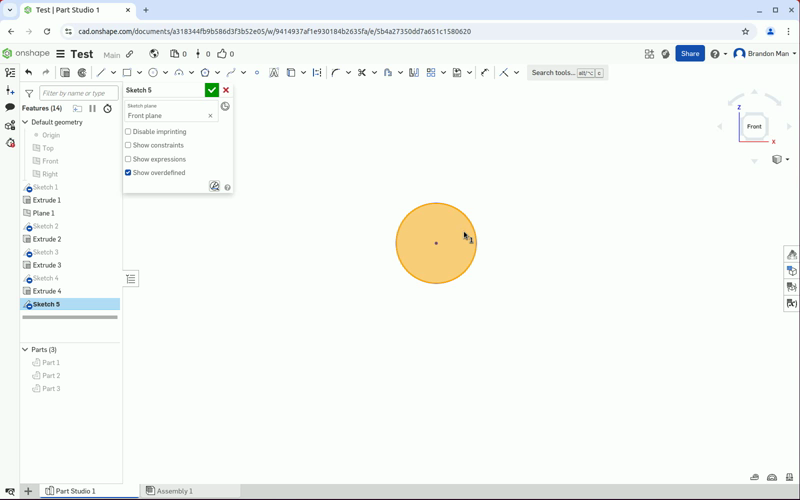
scroll(-6)
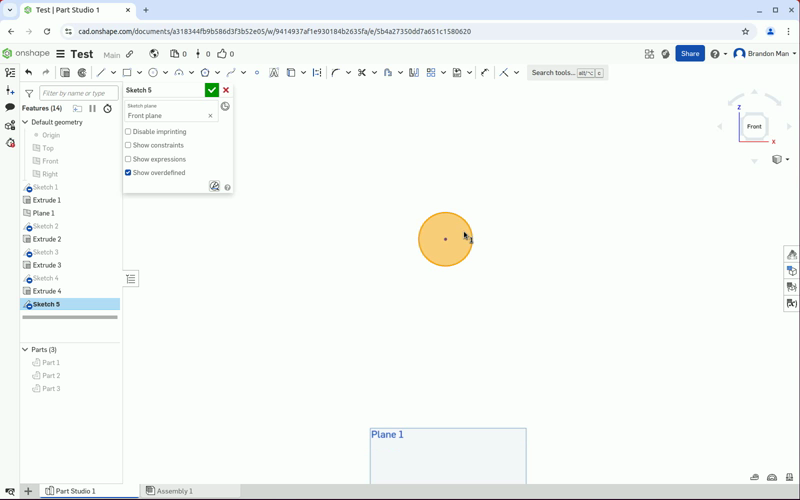
scroll(-6)
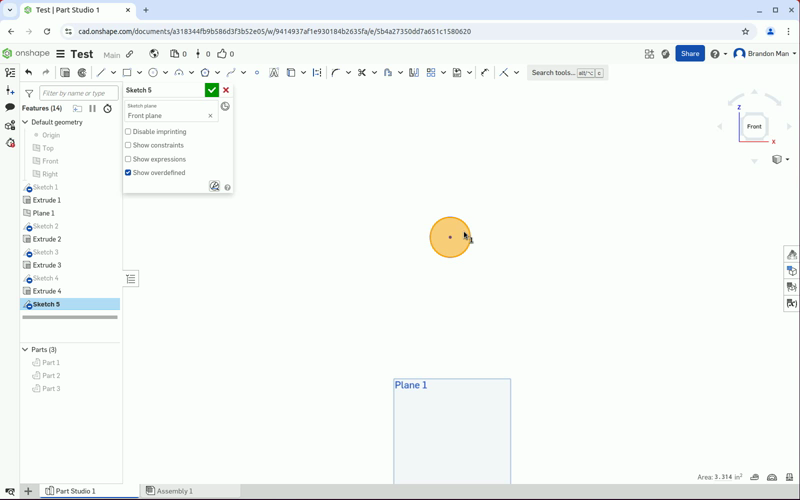
scroll(-6)
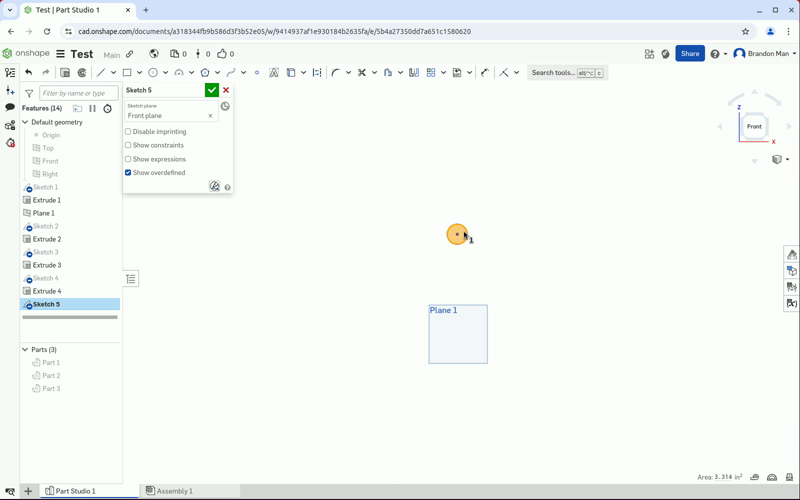
scroll(-6)
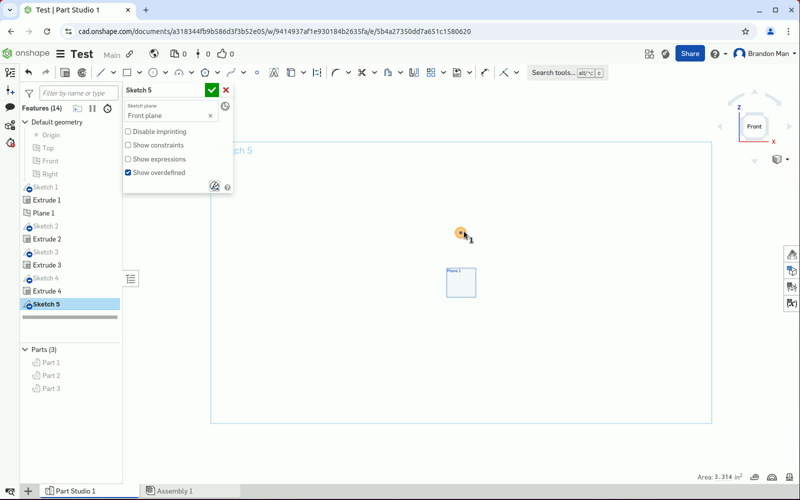
mouse_move(73, 352)
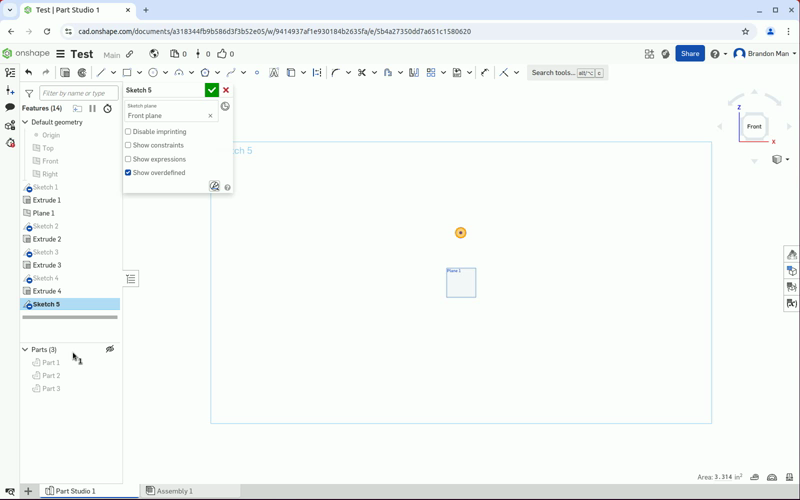
key(shift+y)
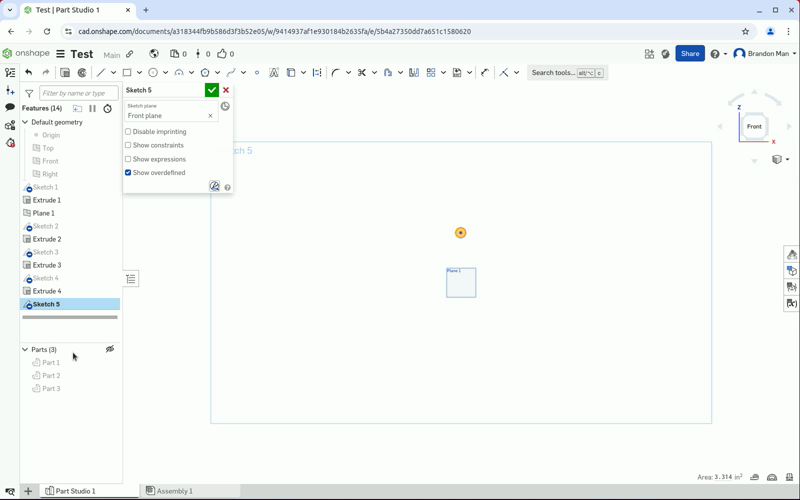
key(shift+e)
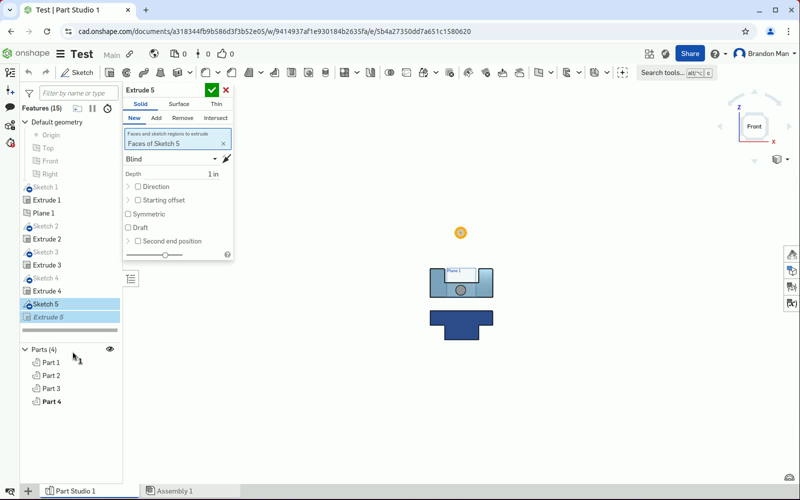
mouse_move(143, 106)
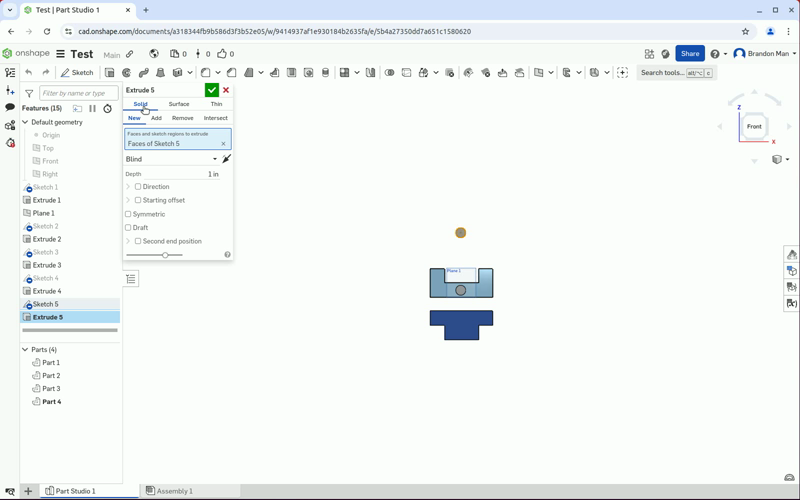
click(143, 106)
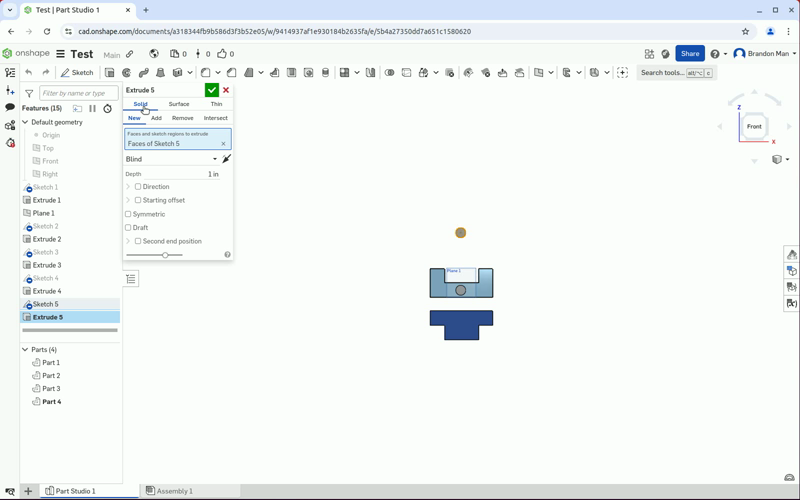
mouse_move(137, 120)
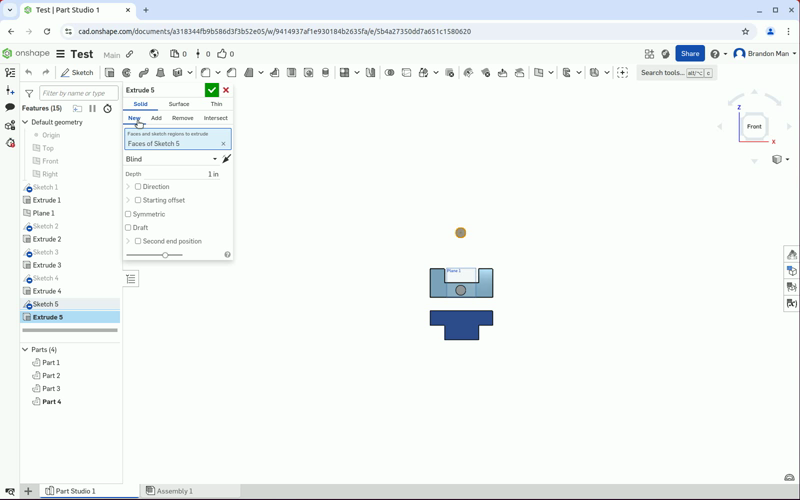
click(137, 120)
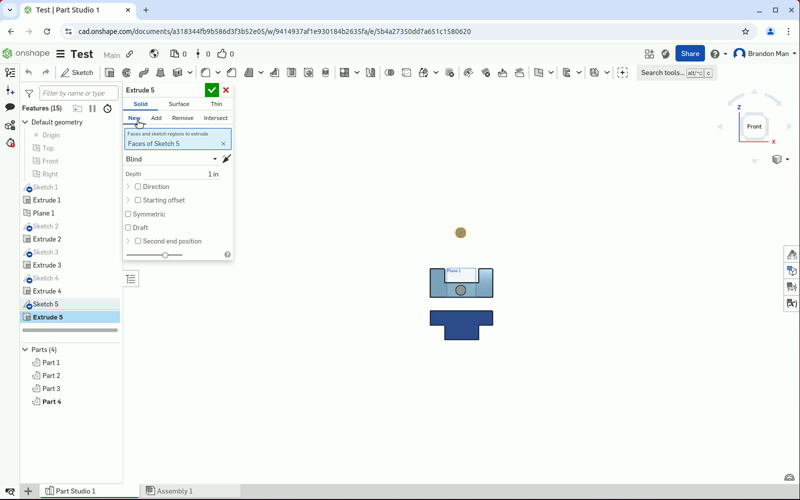
key(tab, 4)
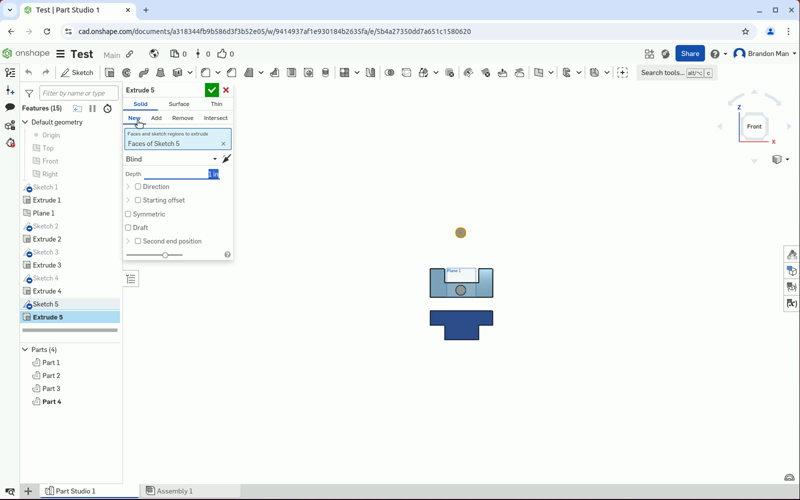
text(23.108)
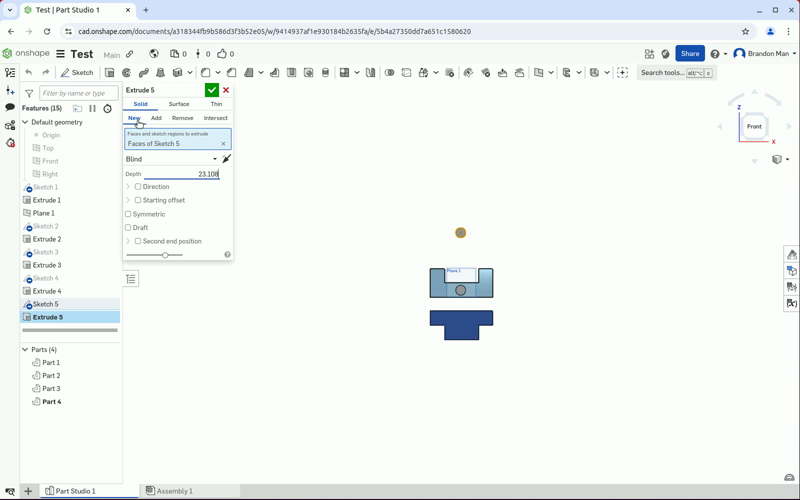
key(enter)
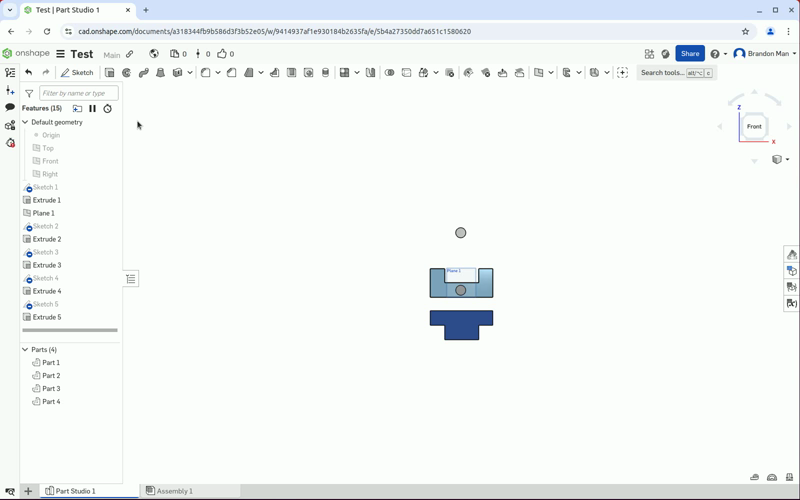
key(shift+h)
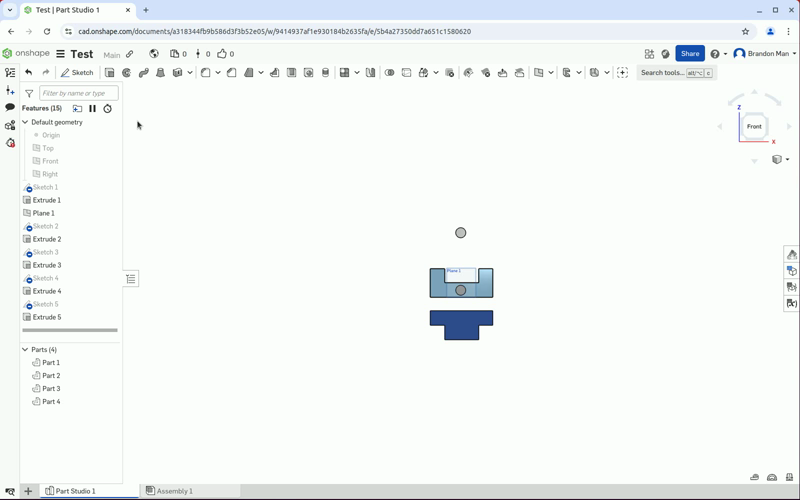
key(shift+h)
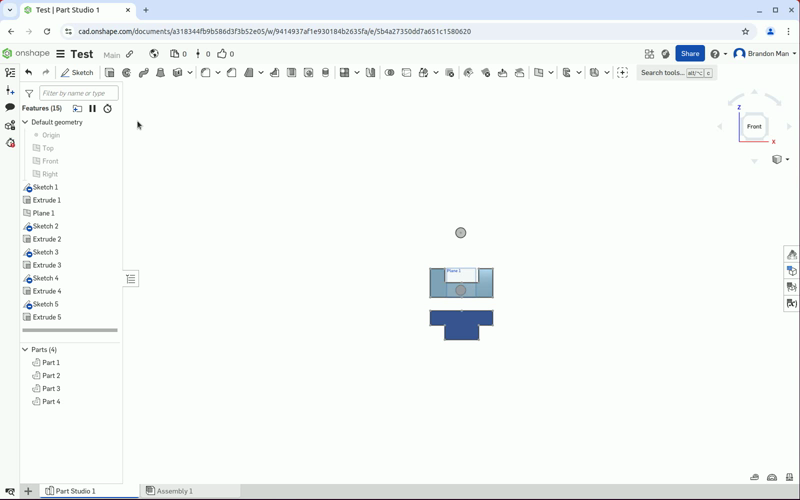
key(shift+7)
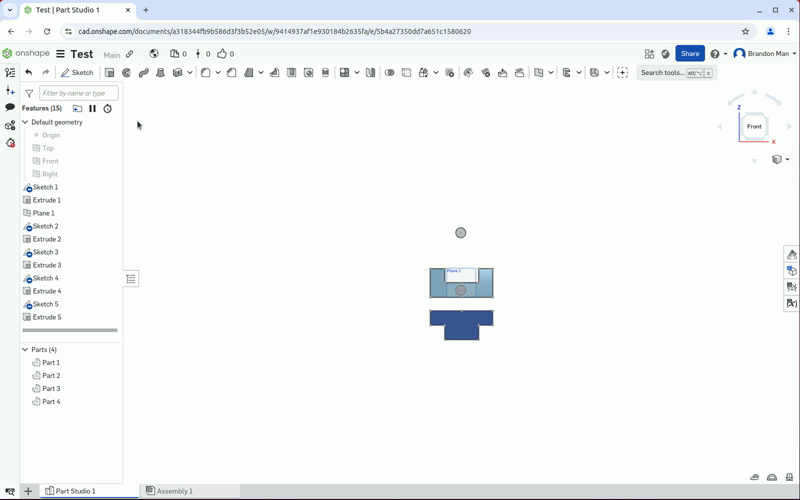
key(left, 2)
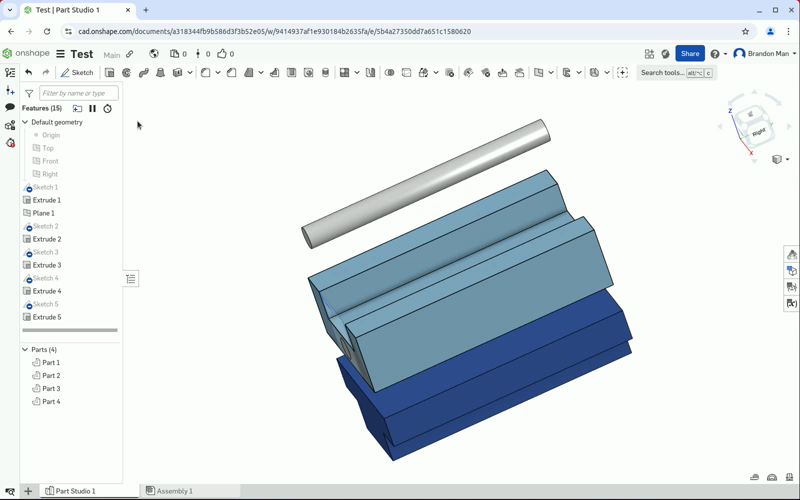
key(down, 2)
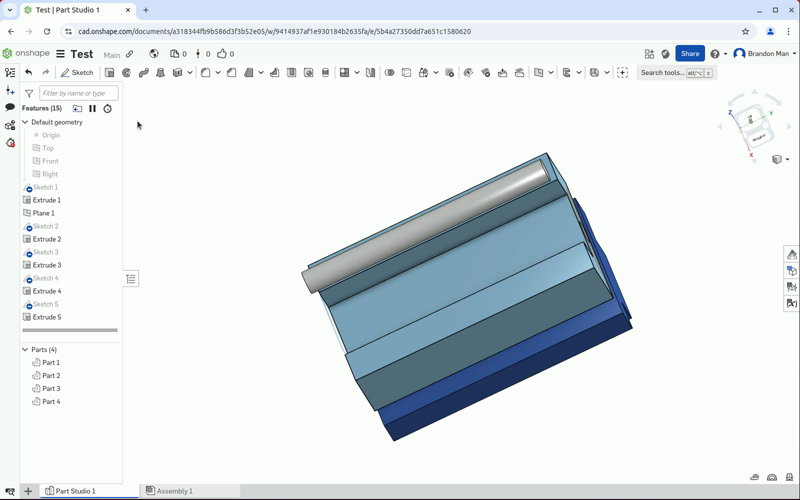
key(up, 2)
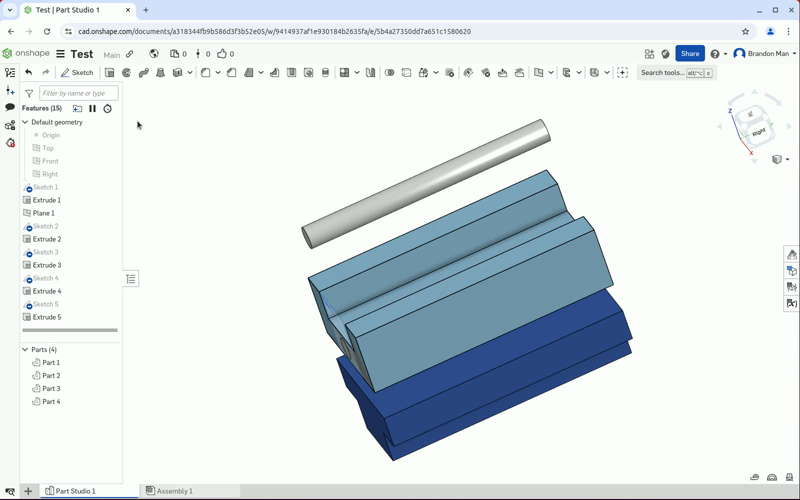
key(right, 2)
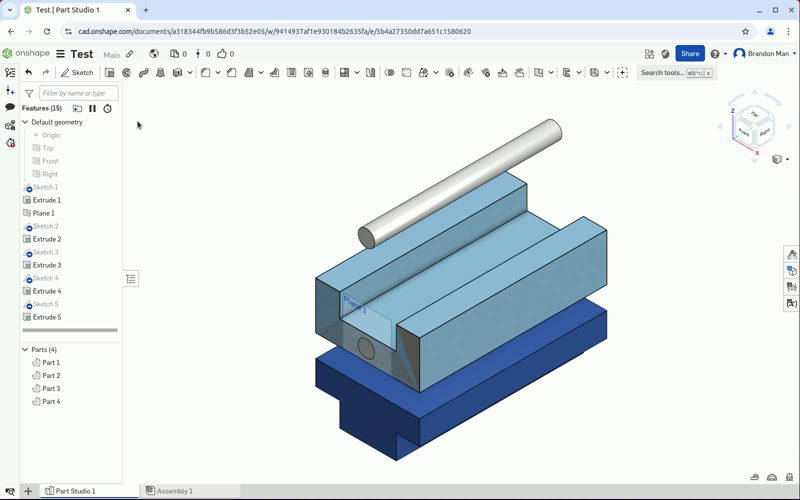
mouse_move(73, 189)
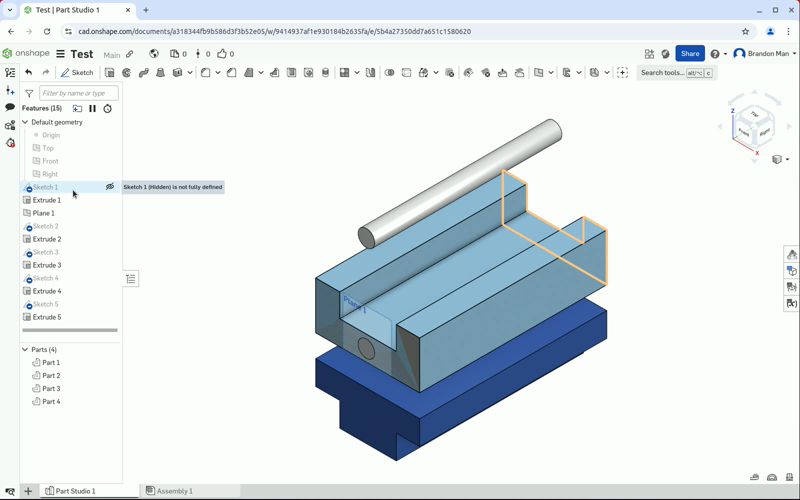
click(73, 189)